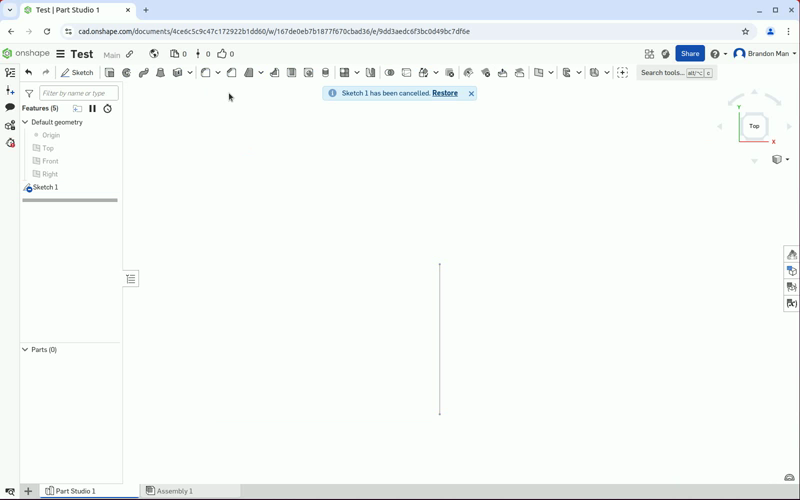
key(shift+h)
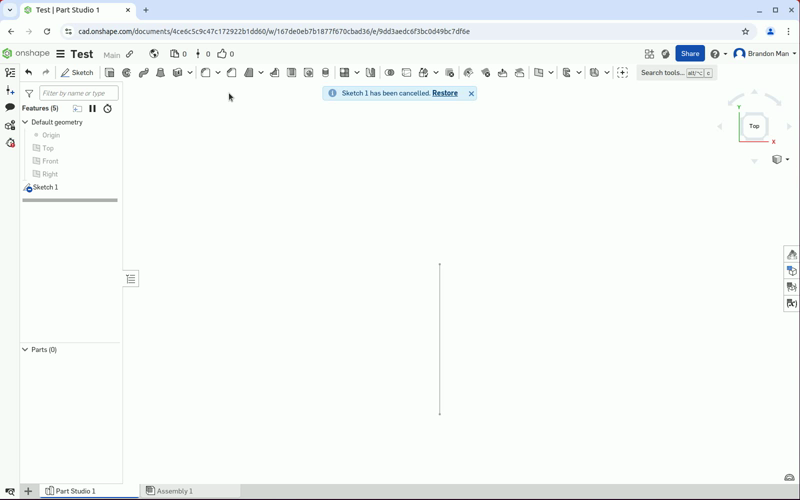
key(shift+s)
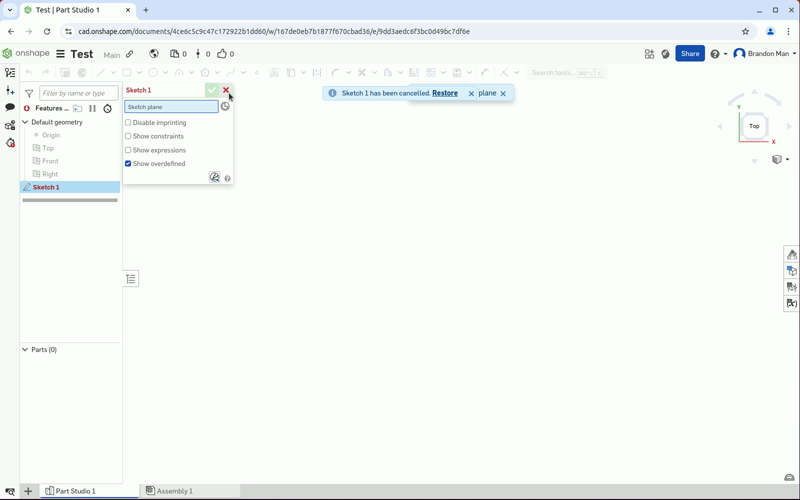
mouse_move(73, 150)
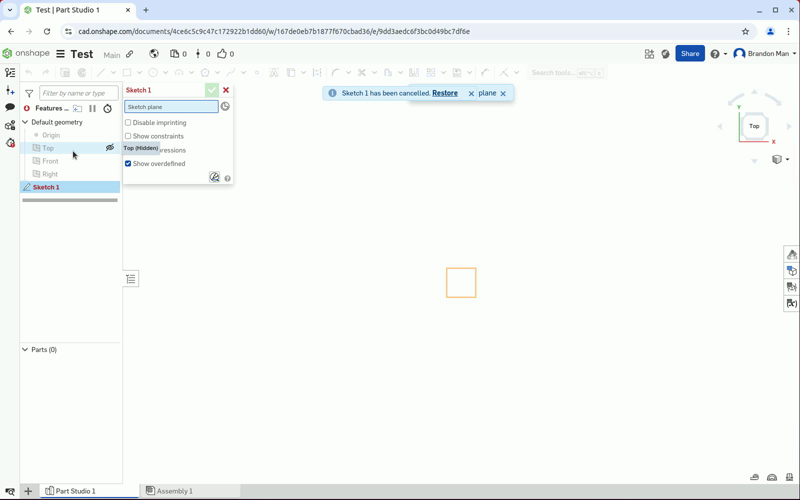
click(73, 150)
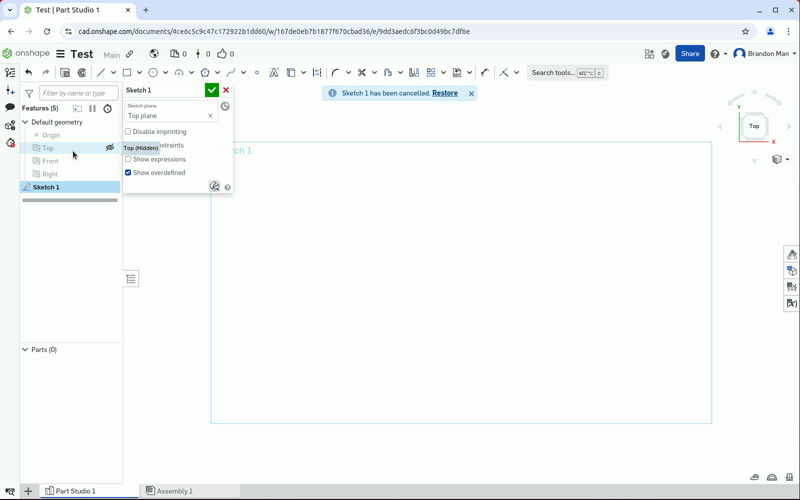
mouse_move(73, 352)
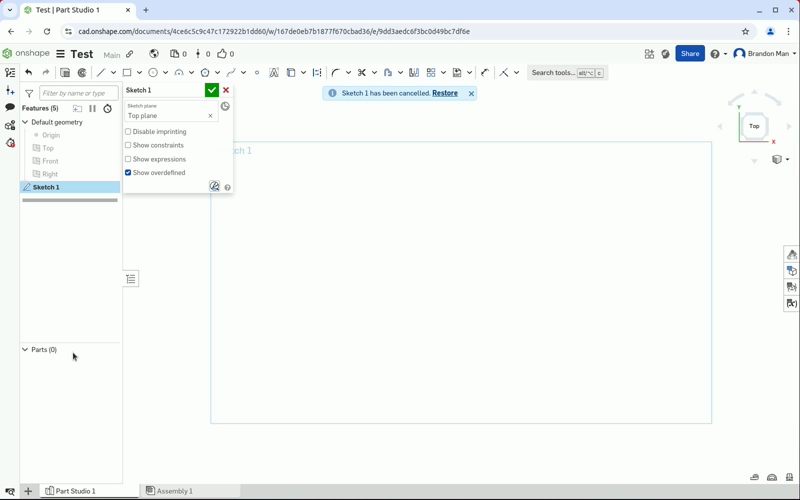
key(y)
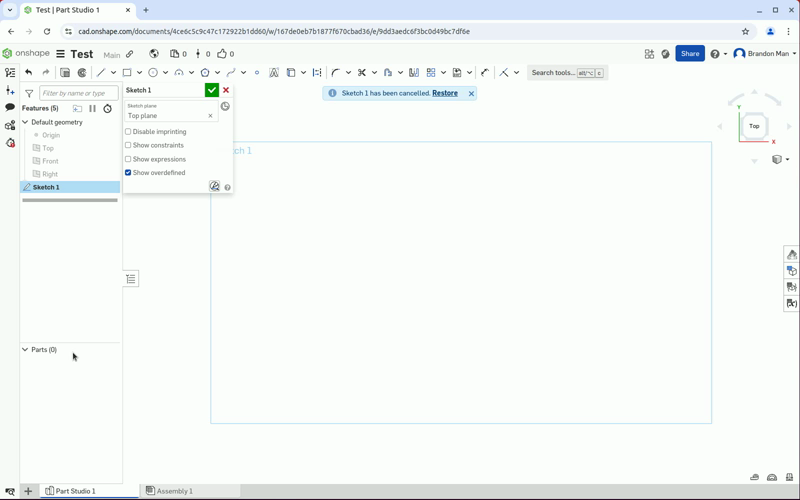
key(c)
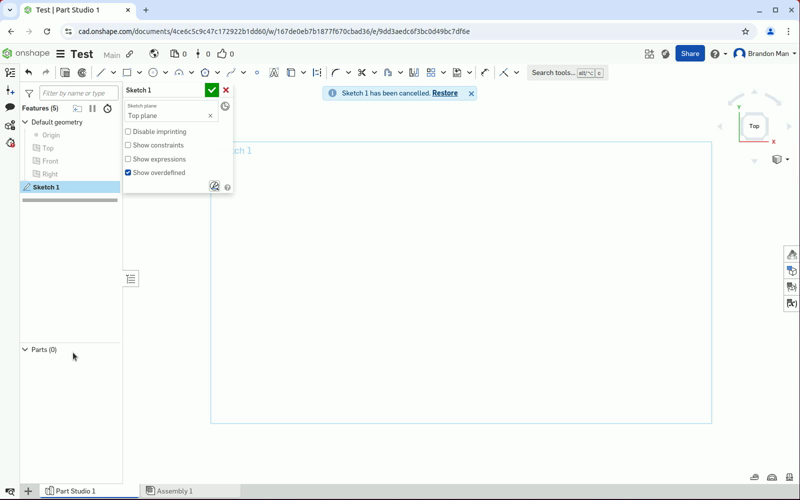
key_down(shift)
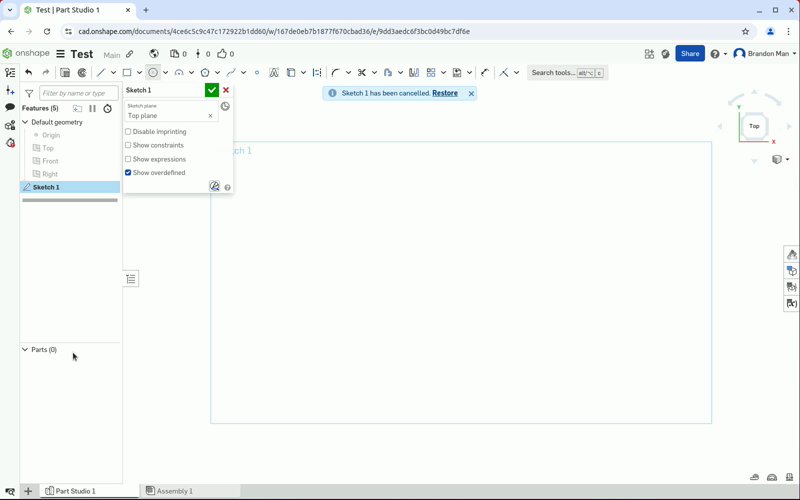
mouse_move(461, 282)
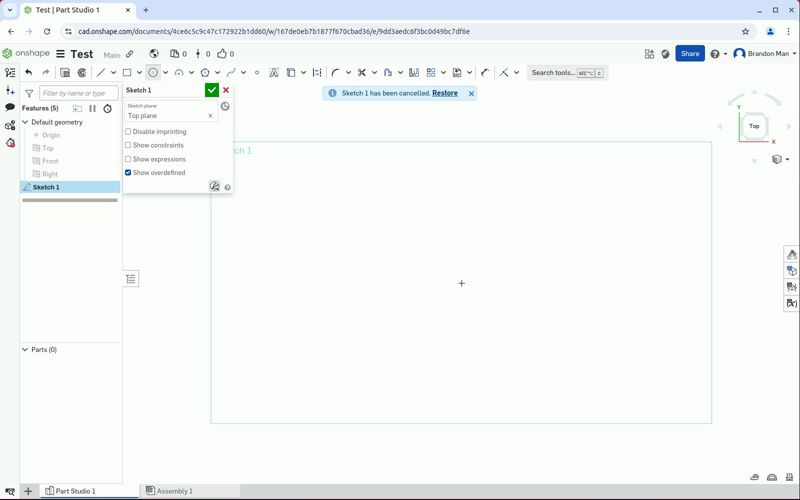
click(461, 282)
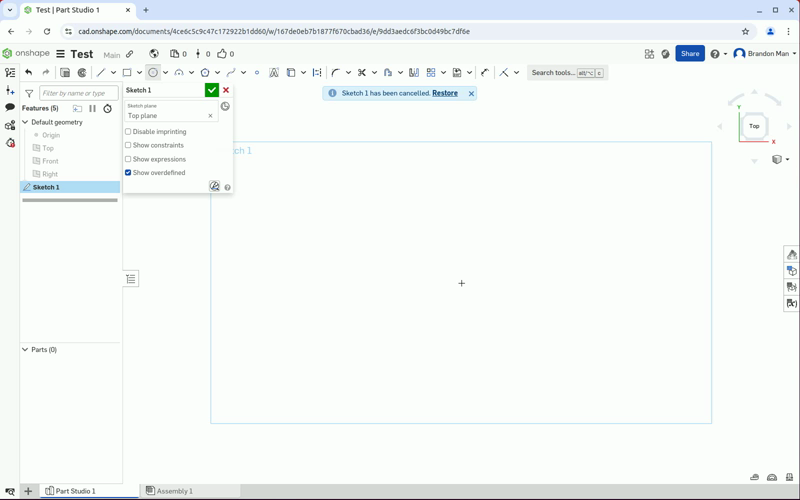
key_up(shift)
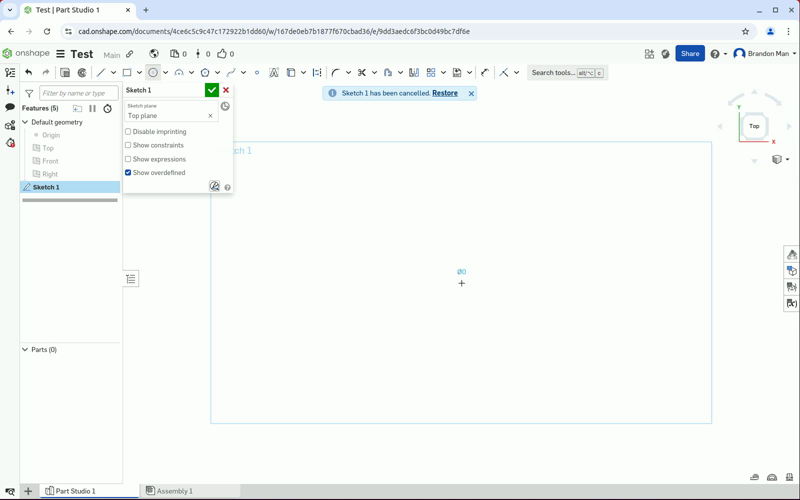
mouse_move(471, 282)
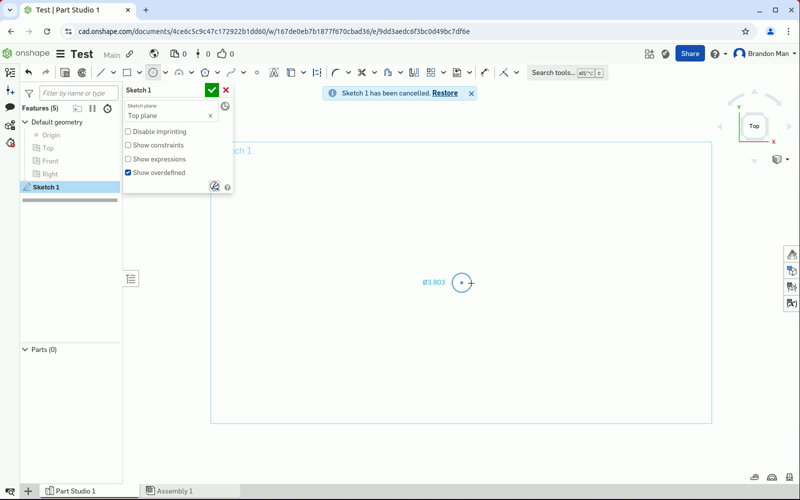
click(471, 282)
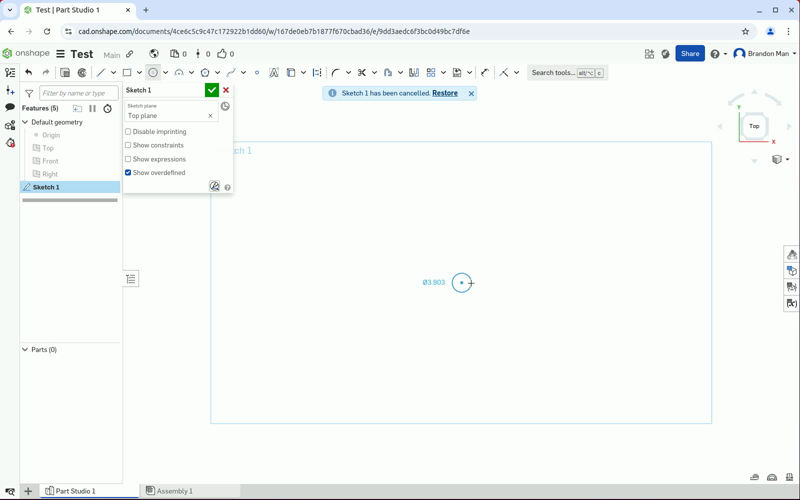
key(esc)
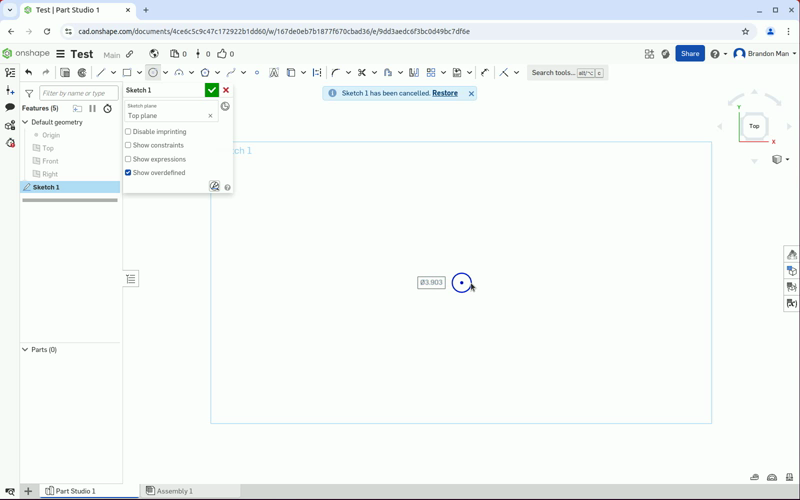
key(c)
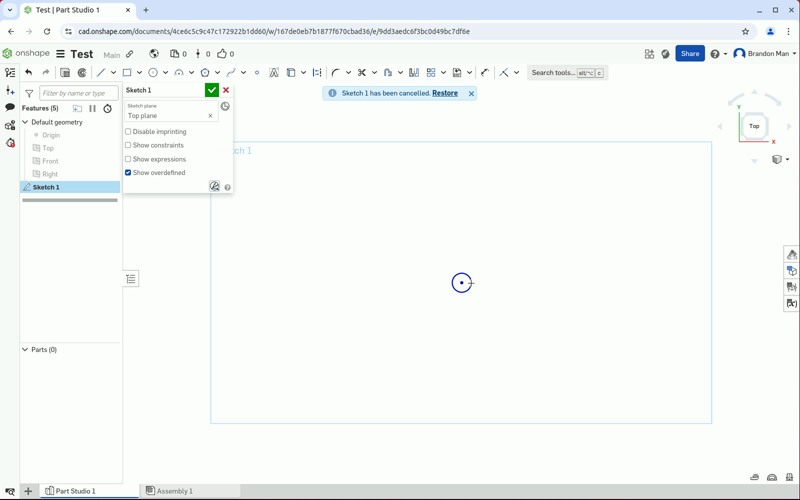
key_down(shift)
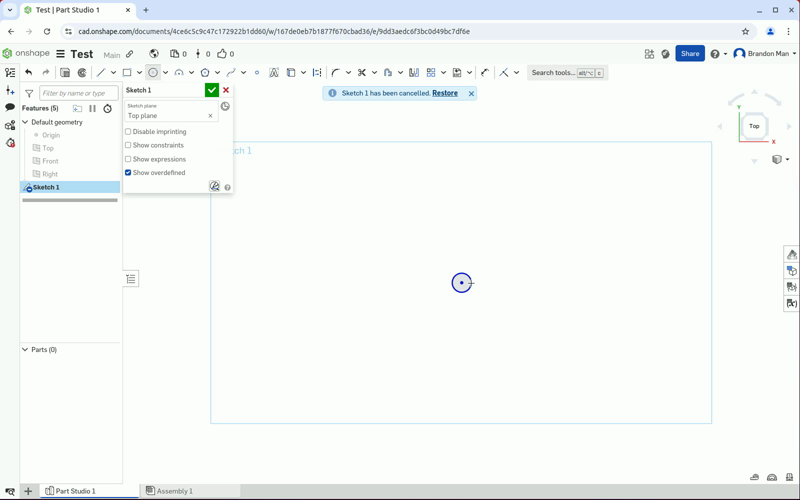
mouse_move(461, 282)
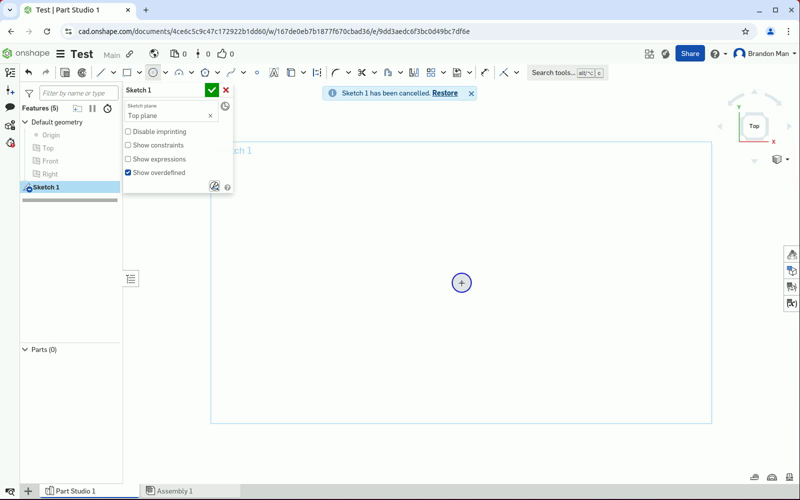
click(461, 282)
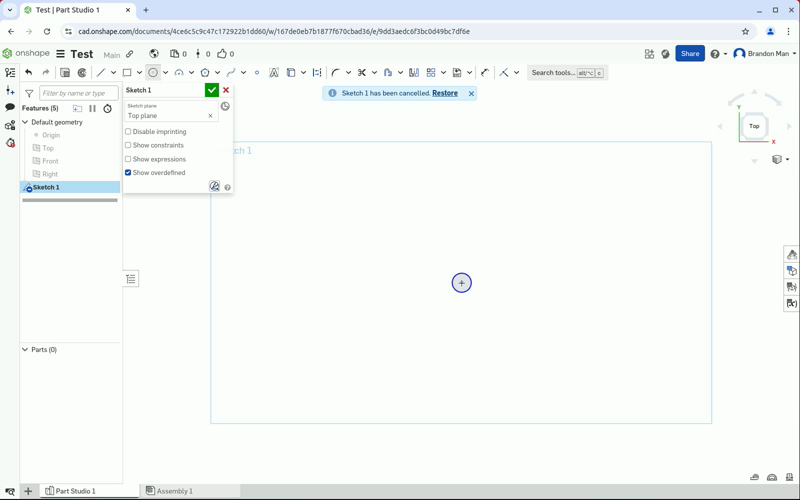
key_up(shift)
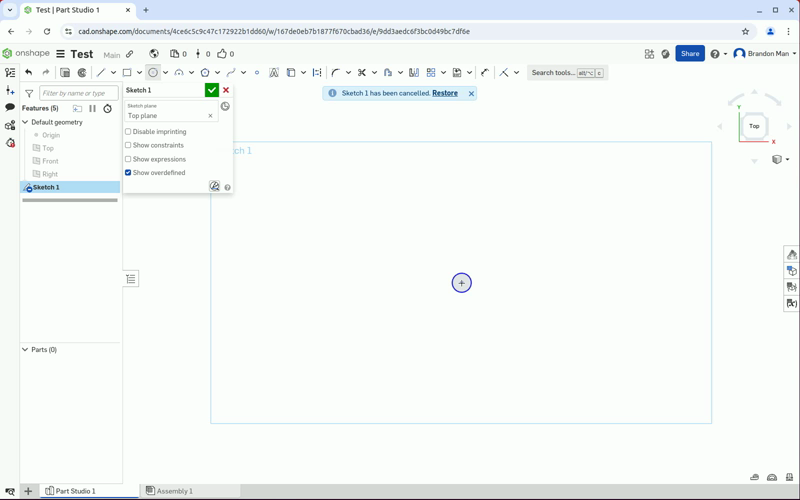
mouse_move(464, 282)
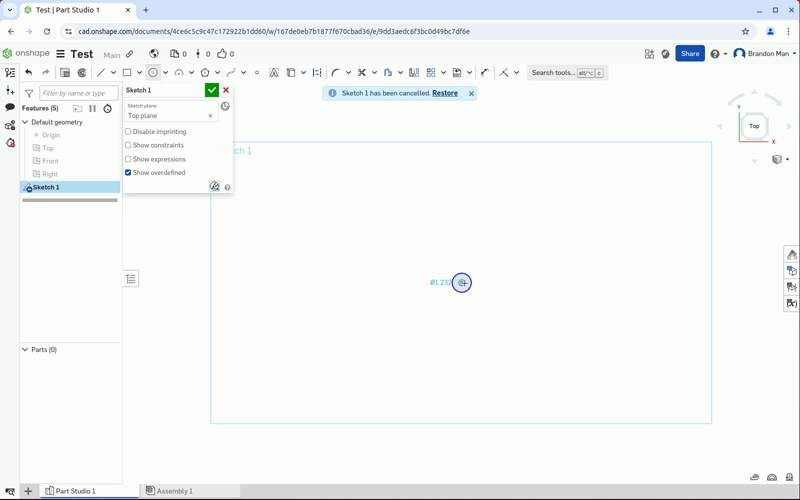
scroll(6)
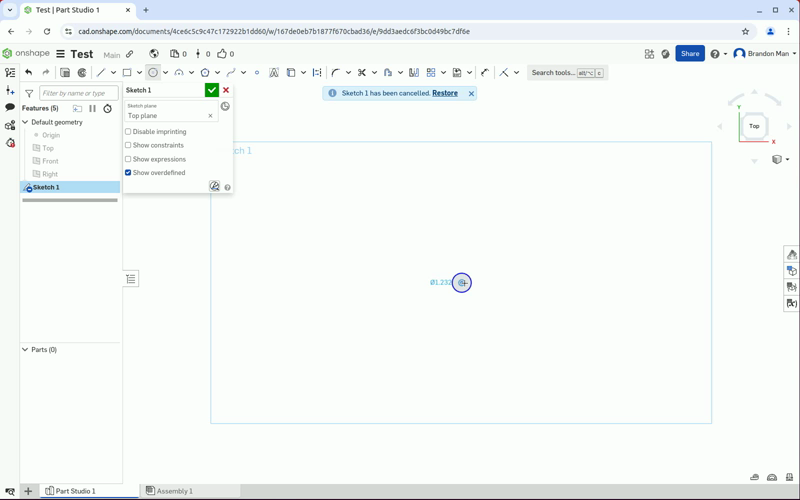
scroll(6)
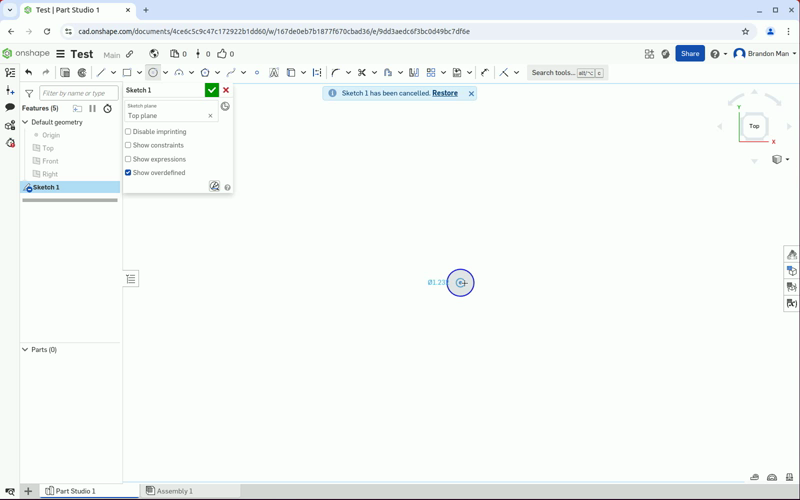
scroll(6)
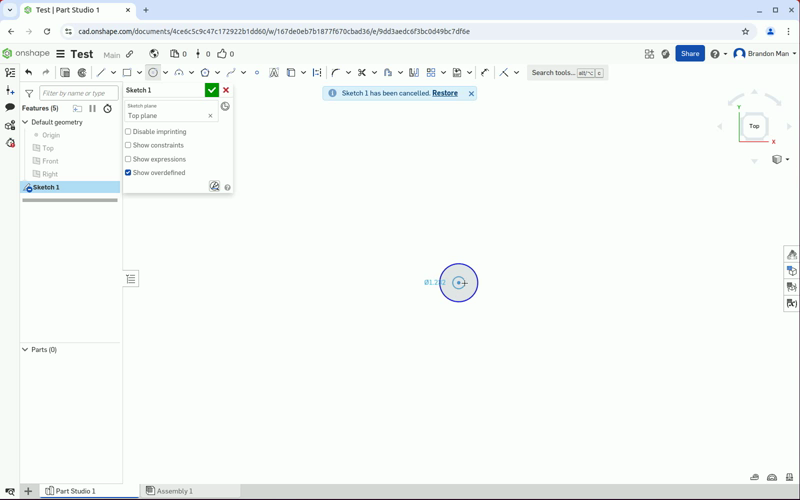
scroll(6)
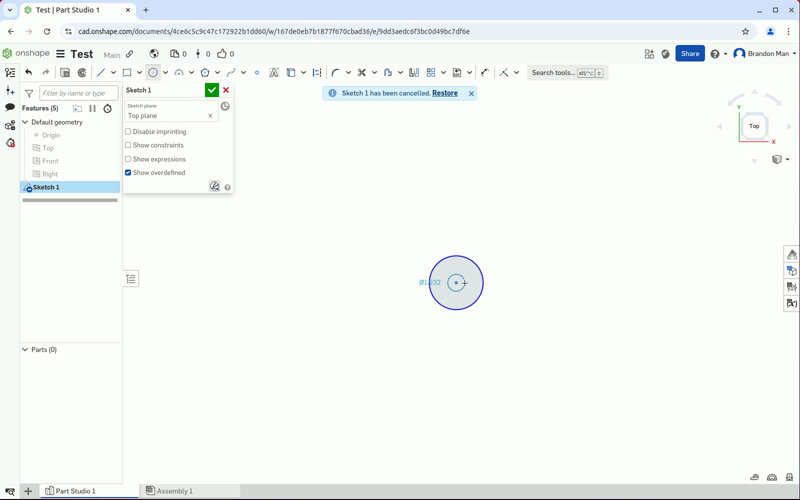
scroll(6)
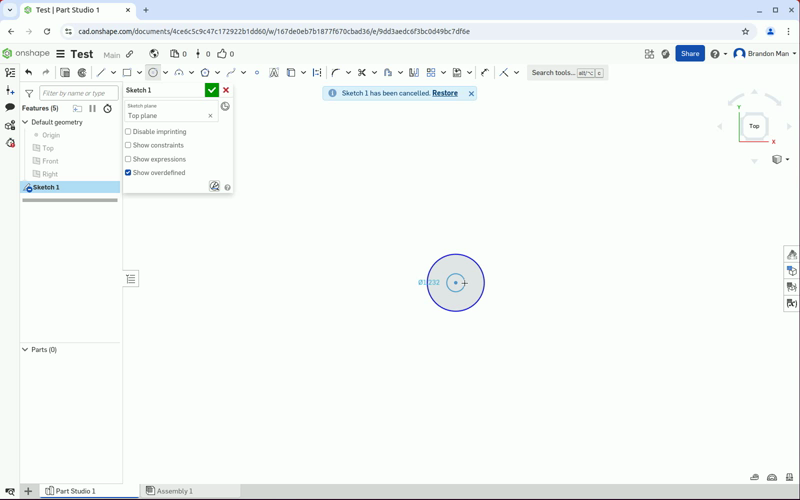
scroll(6)
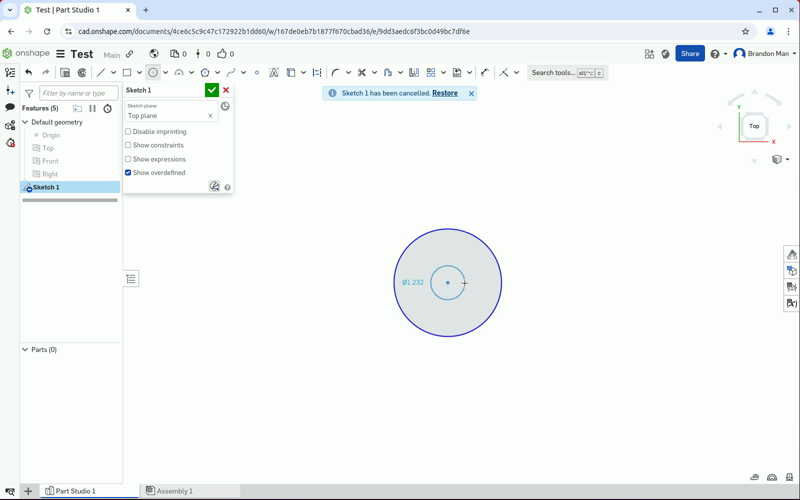
scroll(6)
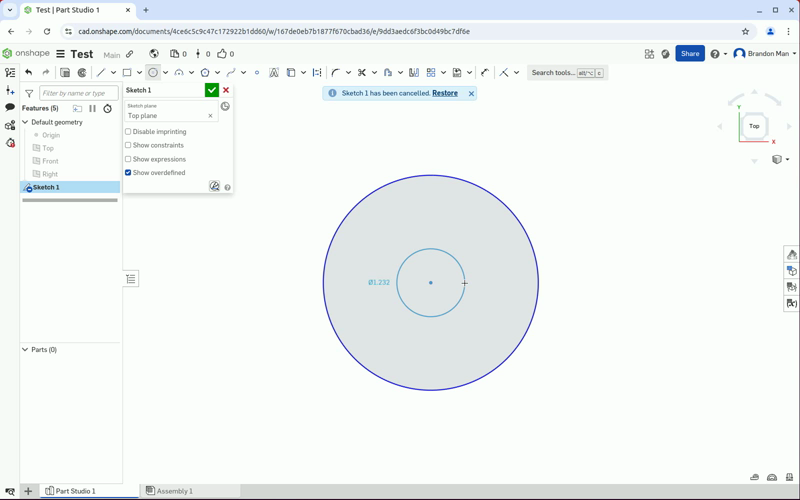
click(464, 282)
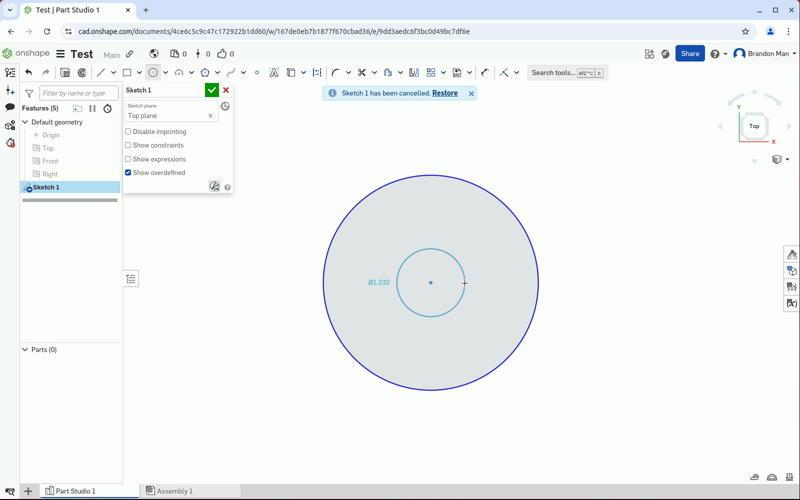
scroll(-6)
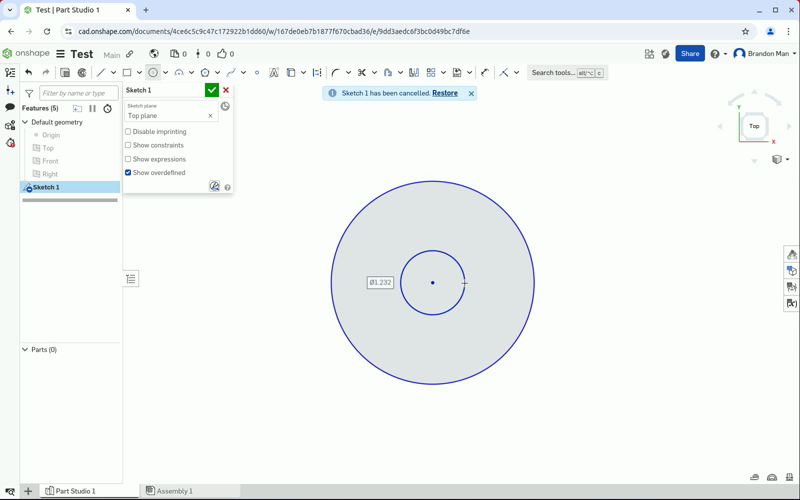
scroll(-6)
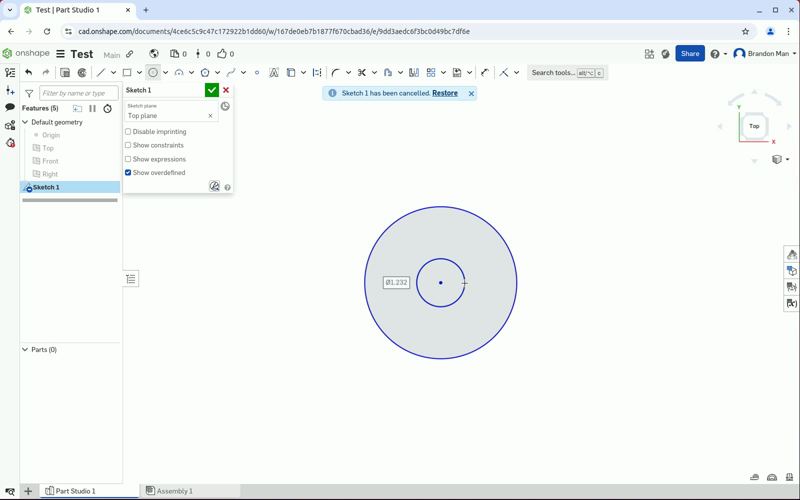
scroll(-6)
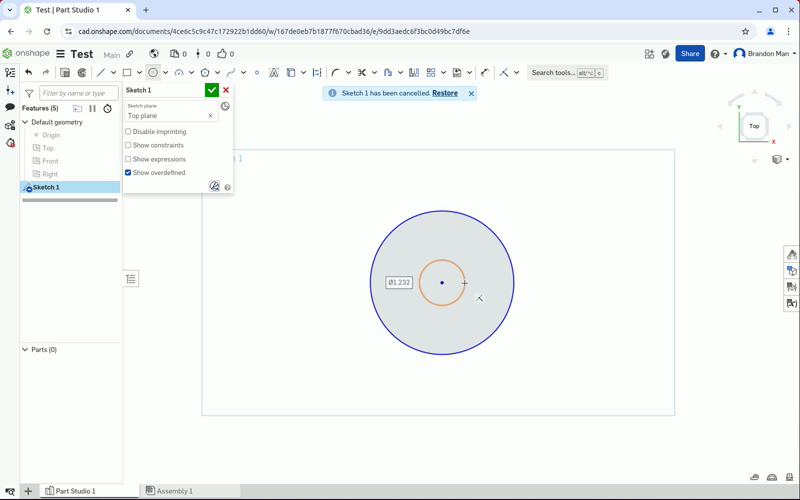
scroll(-6)
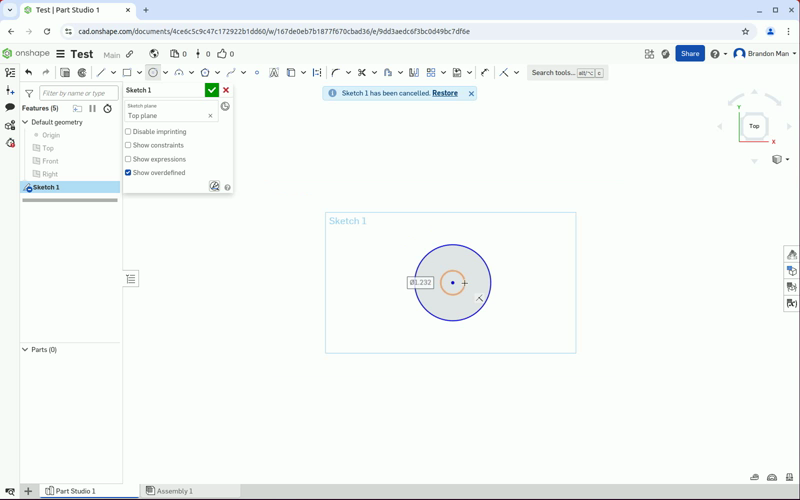
scroll(-6)
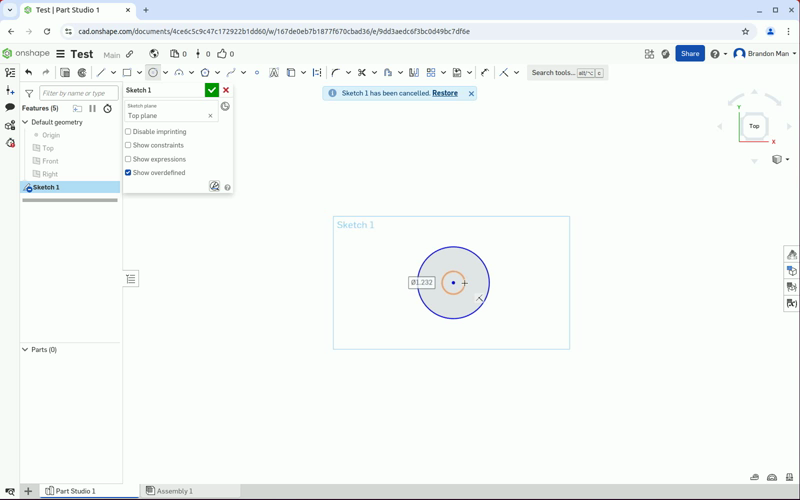
scroll(-6)
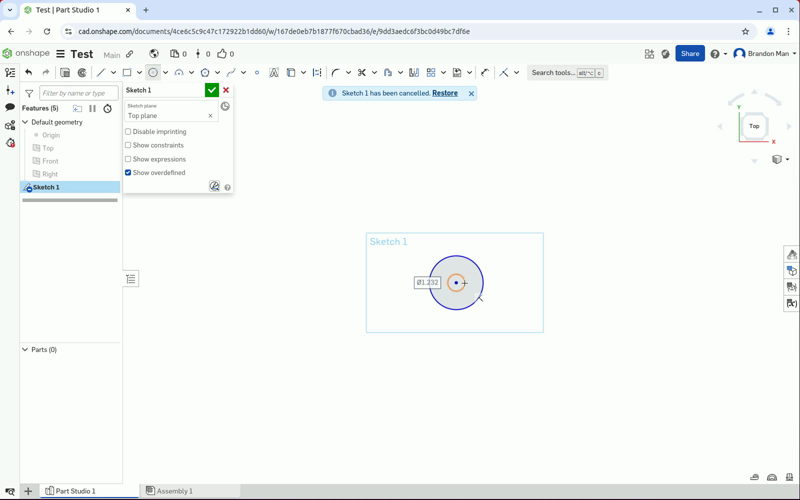
scroll(-6)
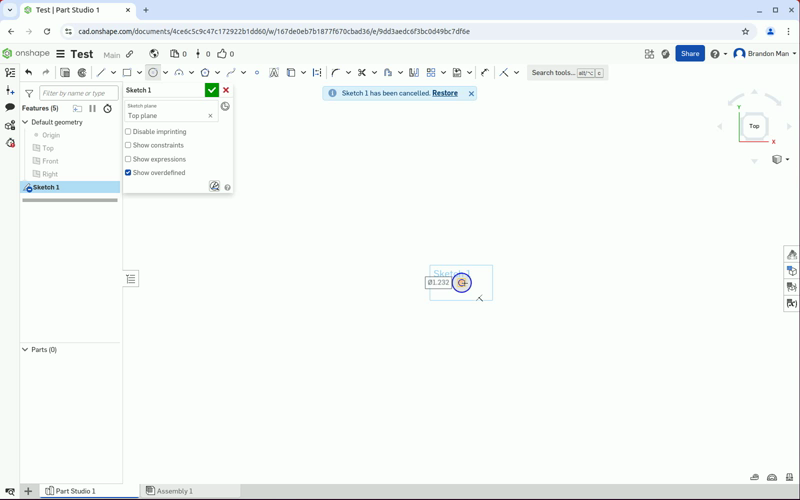
key(esc)
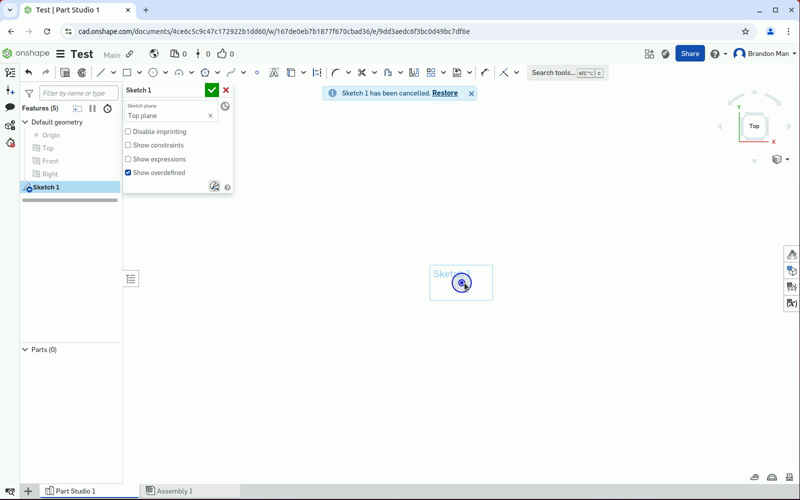
mouse_move(465, 290)
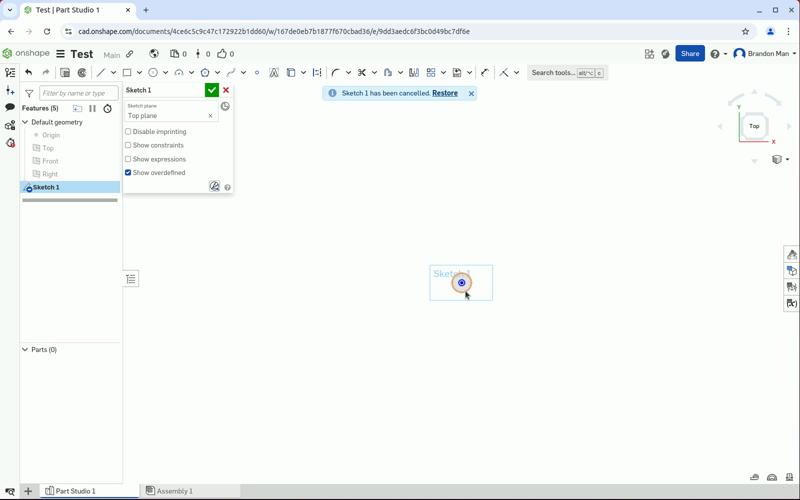
scroll(6)
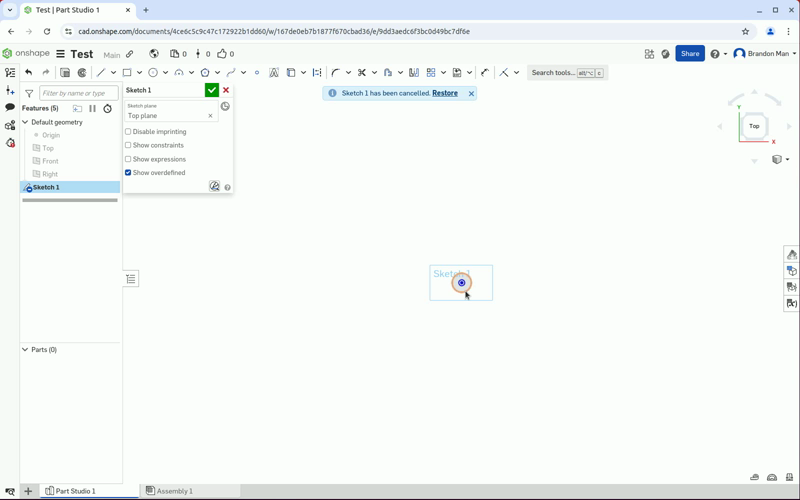
scroll(6)
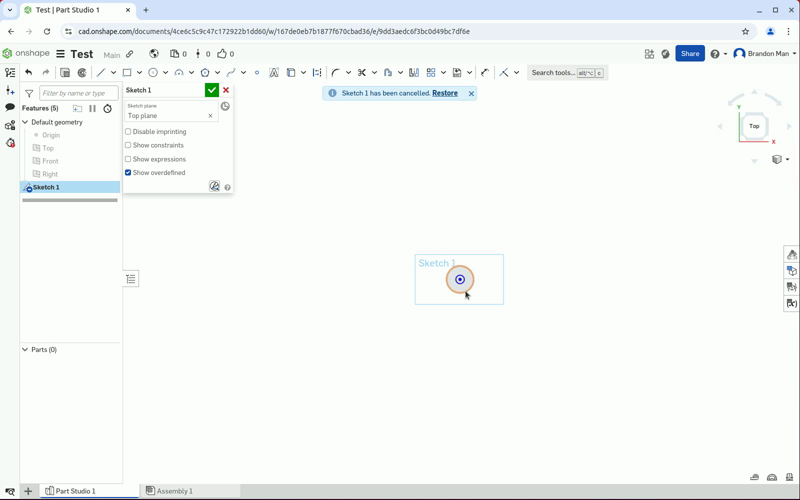
scroll(6)
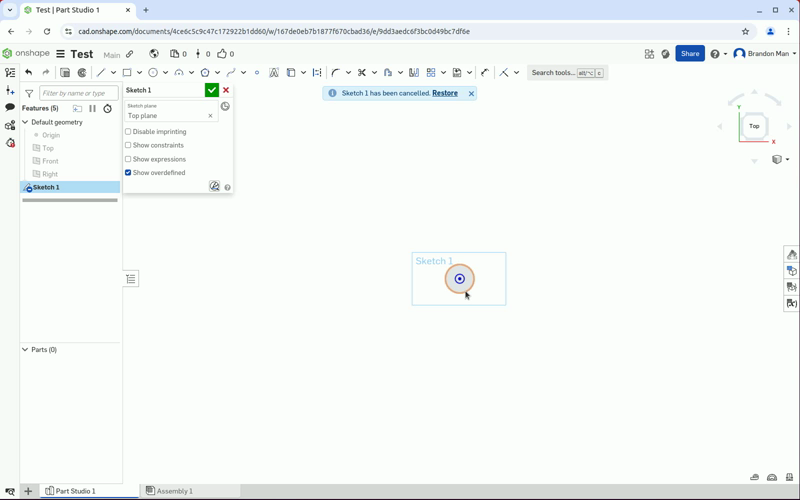
scroll(6)
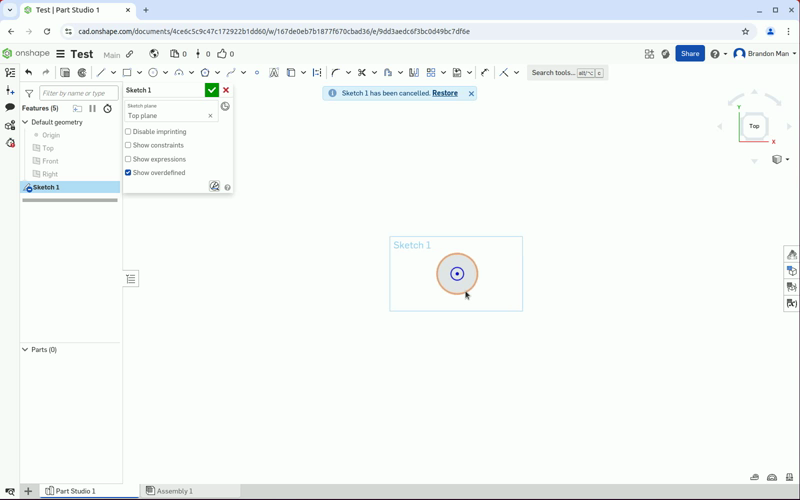
scroll(6)
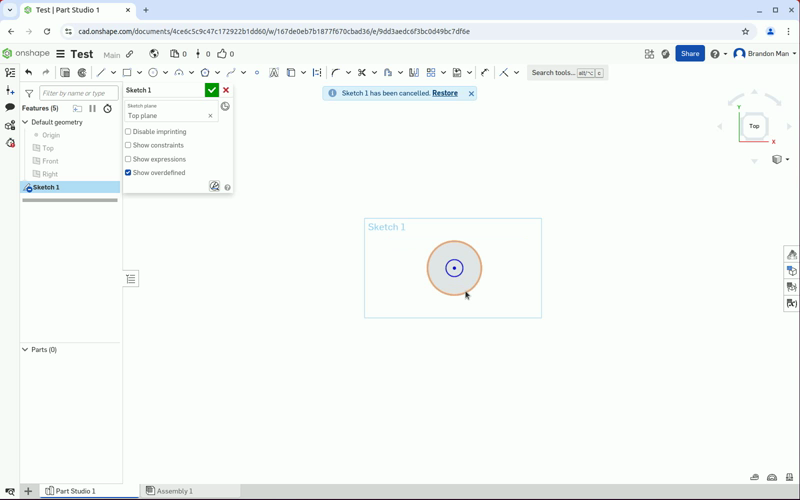
scroll(6)
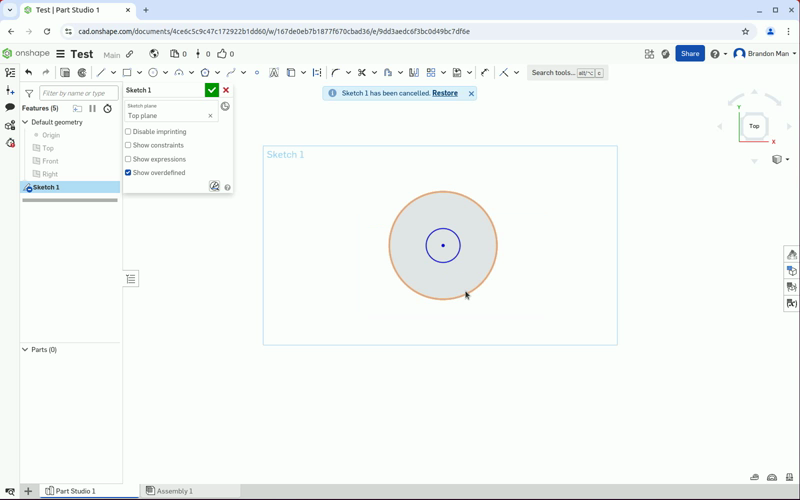
scroll(6)
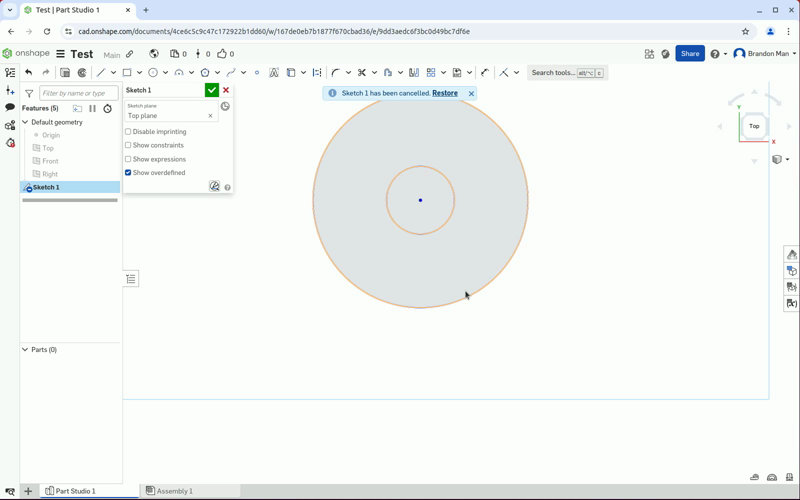
click(465, 290)
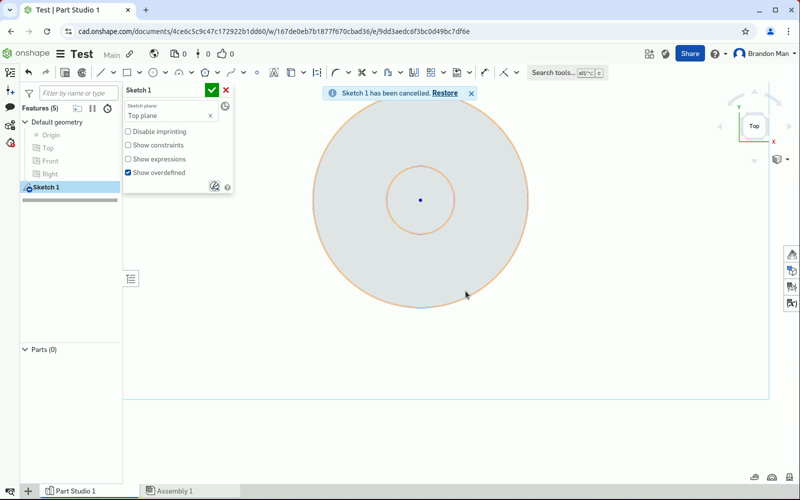
scroll(-6)
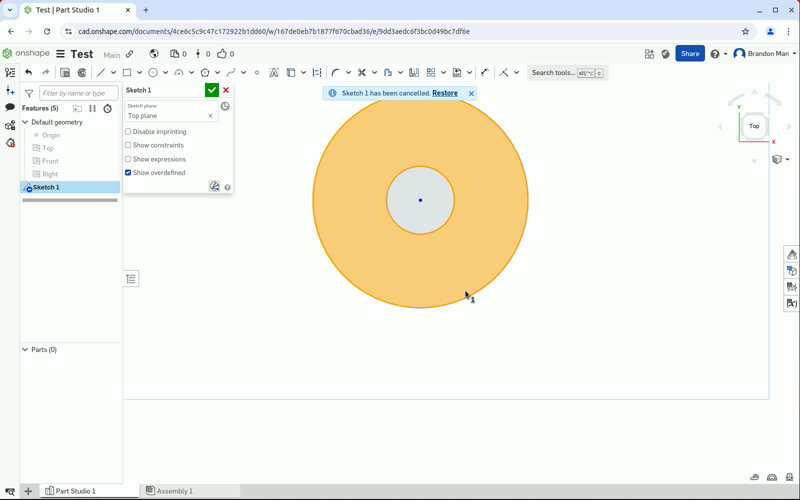
scroll(-6)
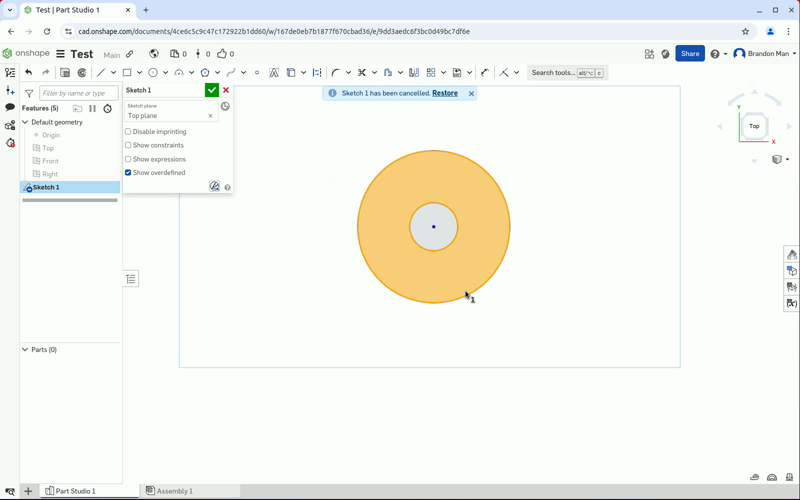
scroll(-6)
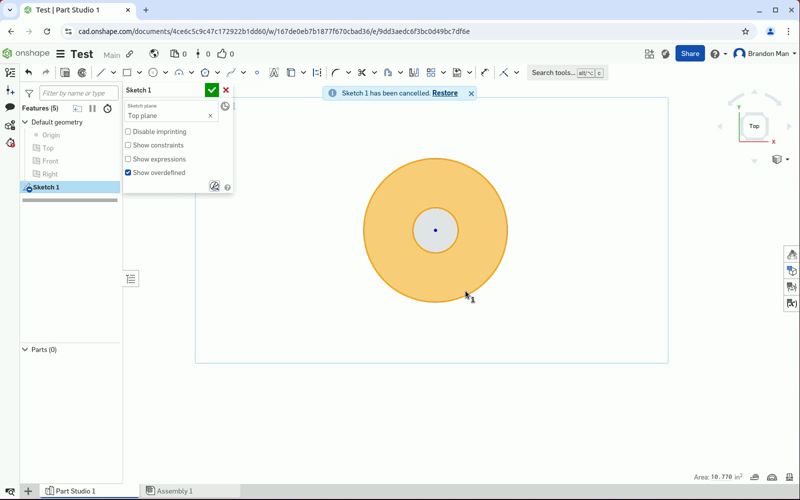
scroll(-6)
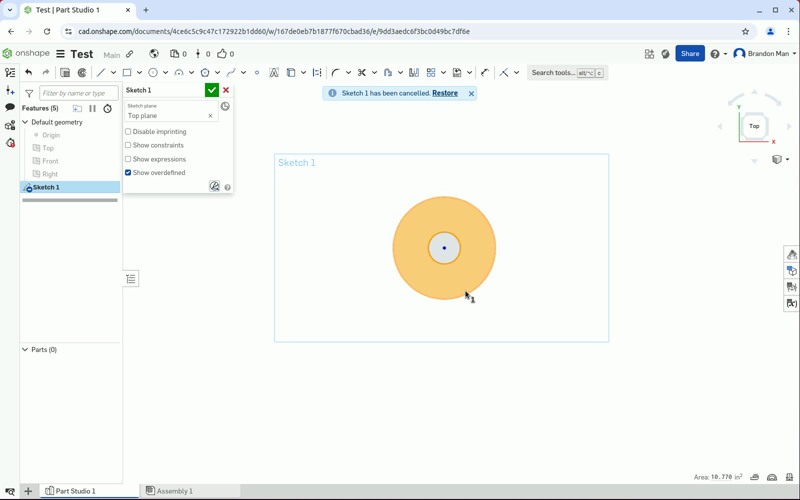
scroll(-6)
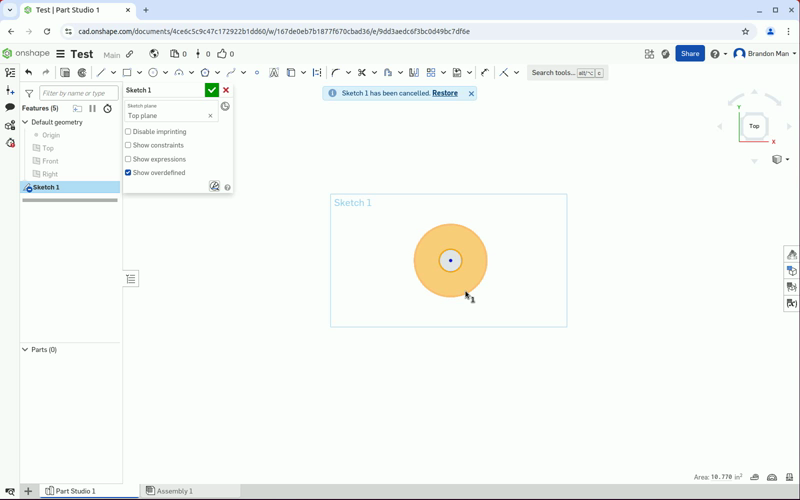
scroll(-6)
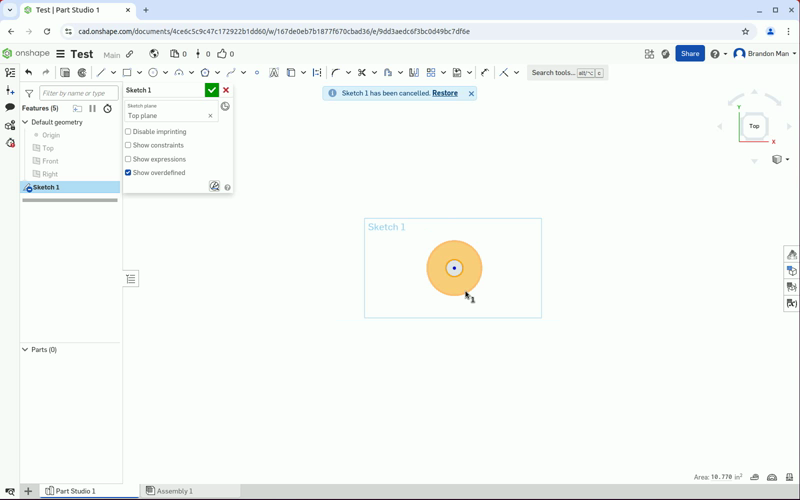
scroll(-6)
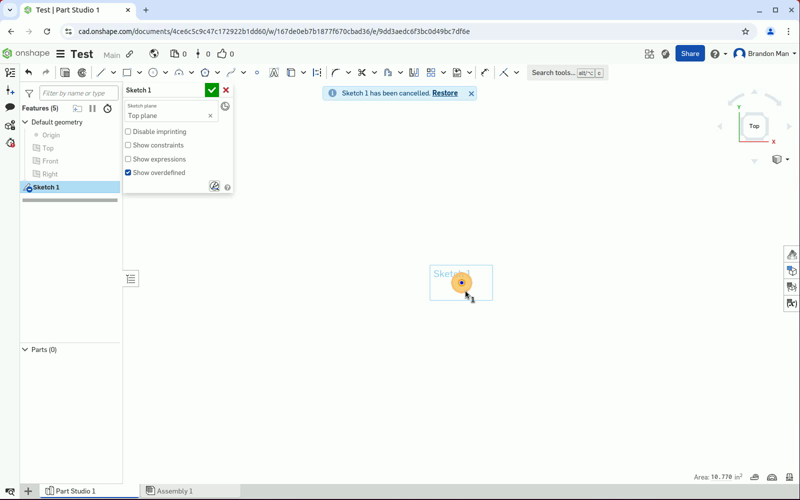
mouse_move(73, 352)
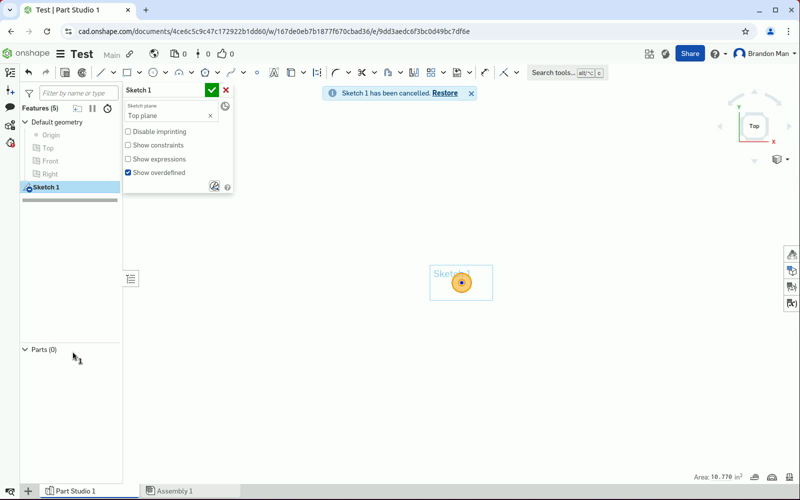
key(shift+y)
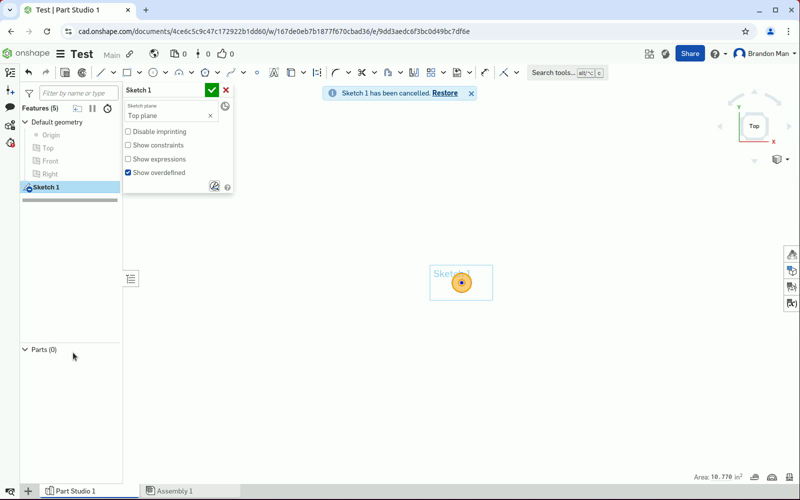
key(shift+e)
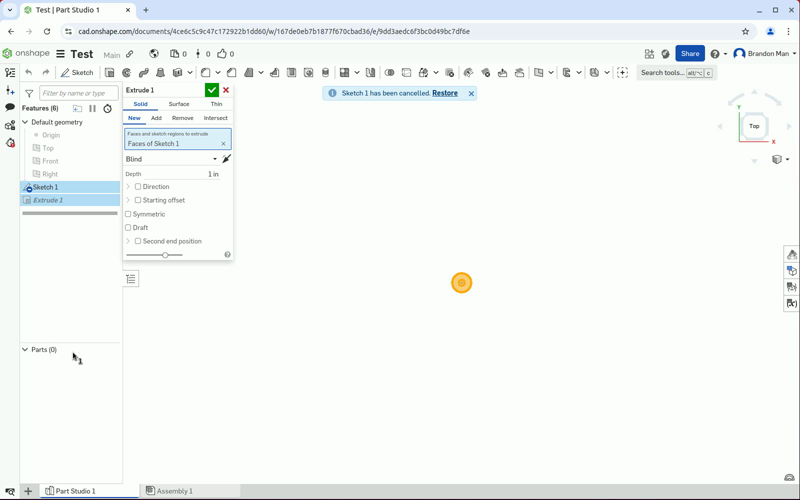
mouse_move(143, 106)
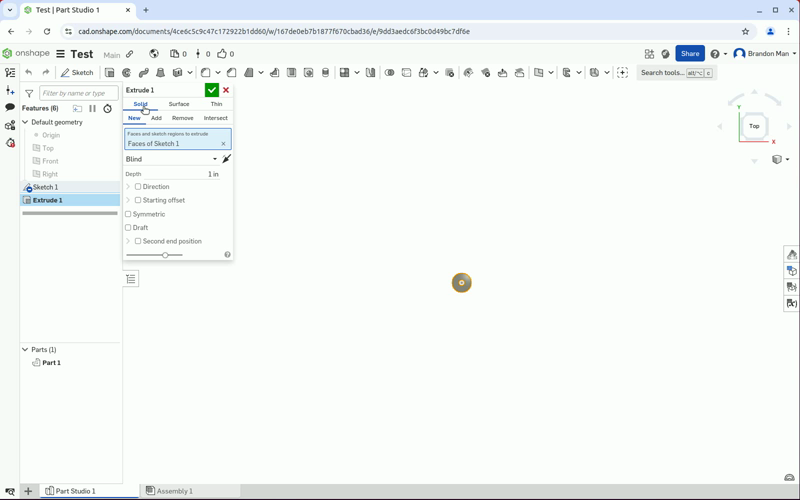
click(143, 106)
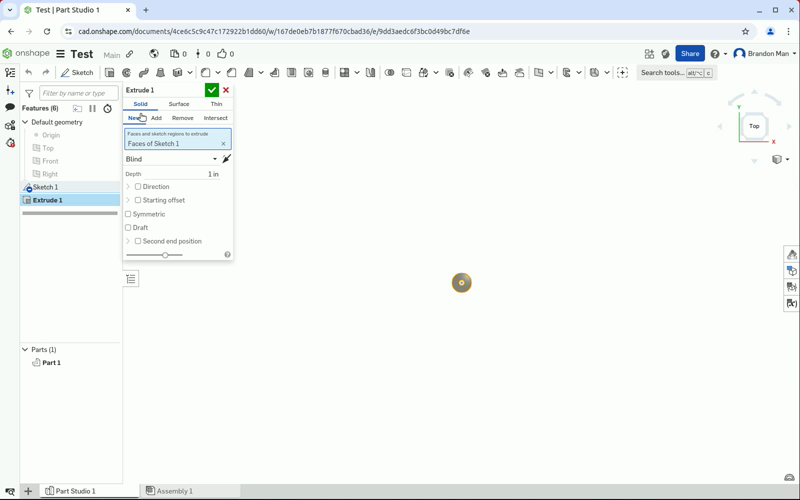
mouse_move(137, 120)
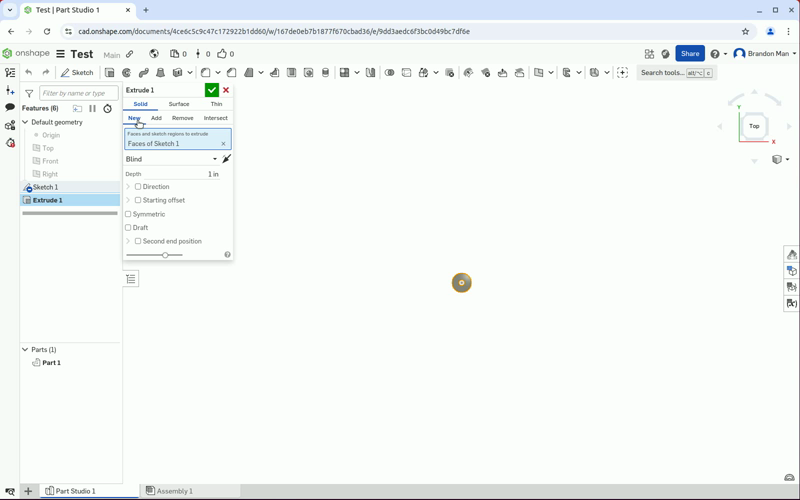
click(137, 120)
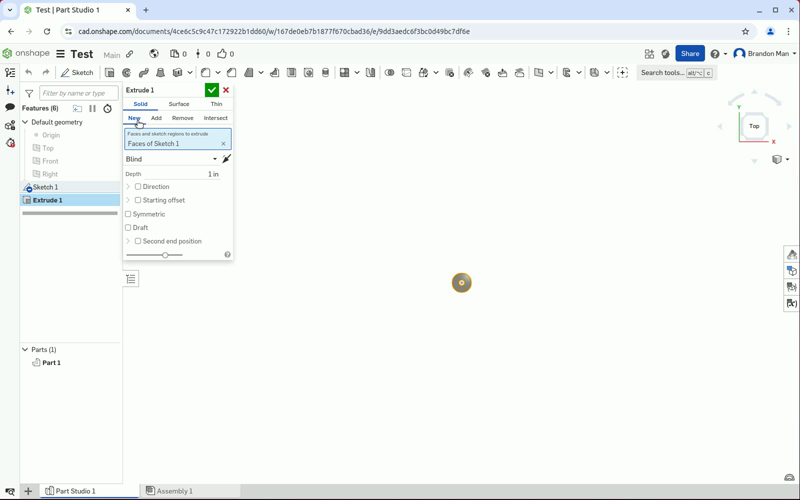
key(tab, 4)
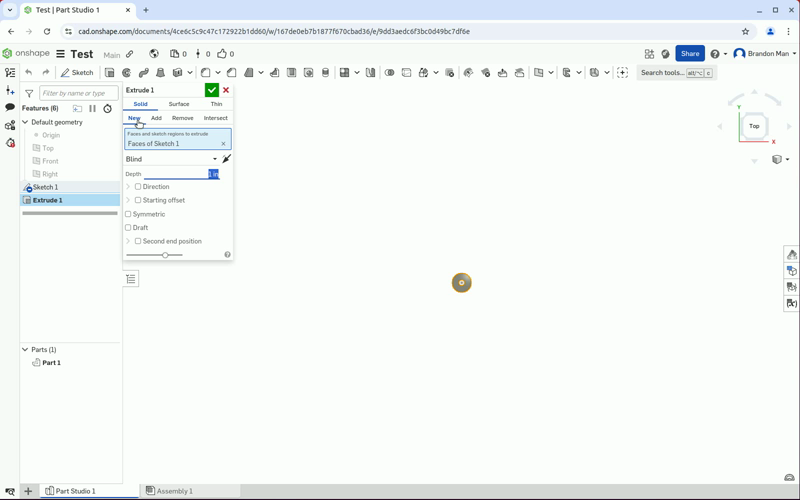
text(0.481)
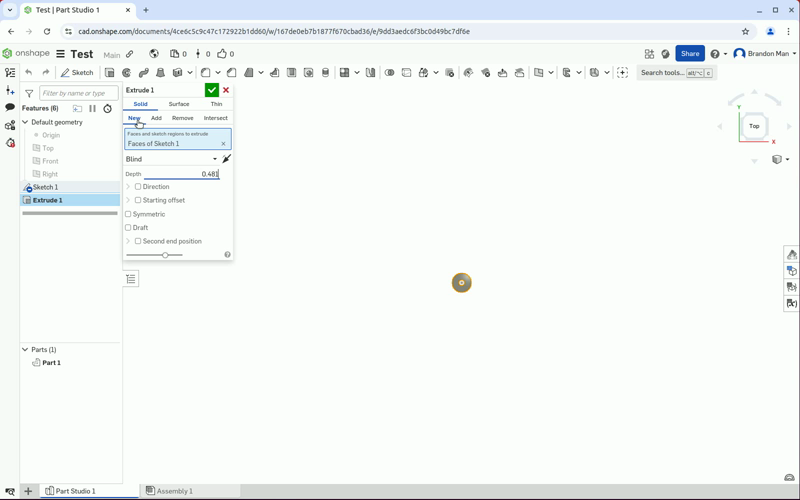
key(enter)
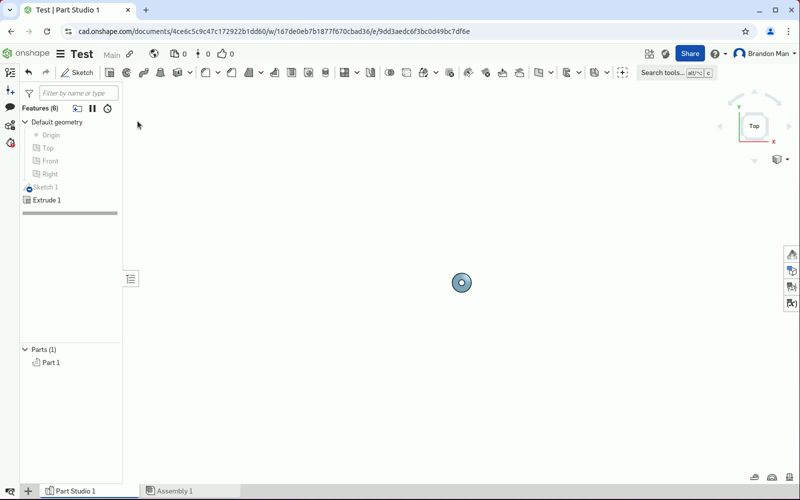
key(shift+h)
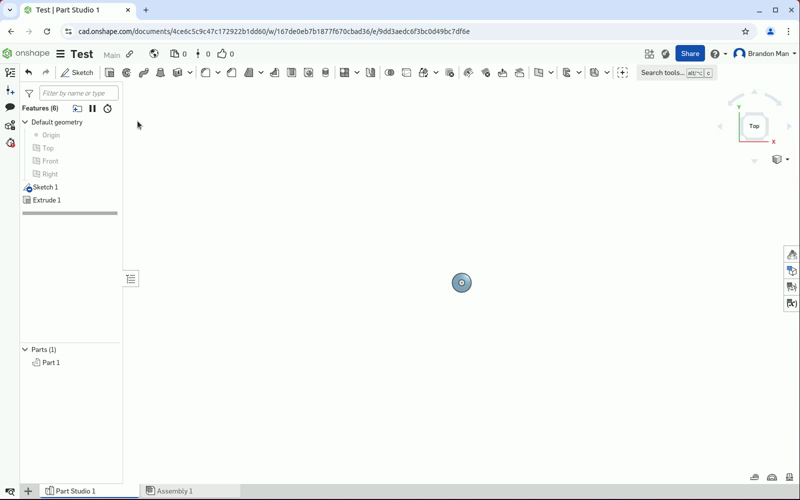
key(shift+h)
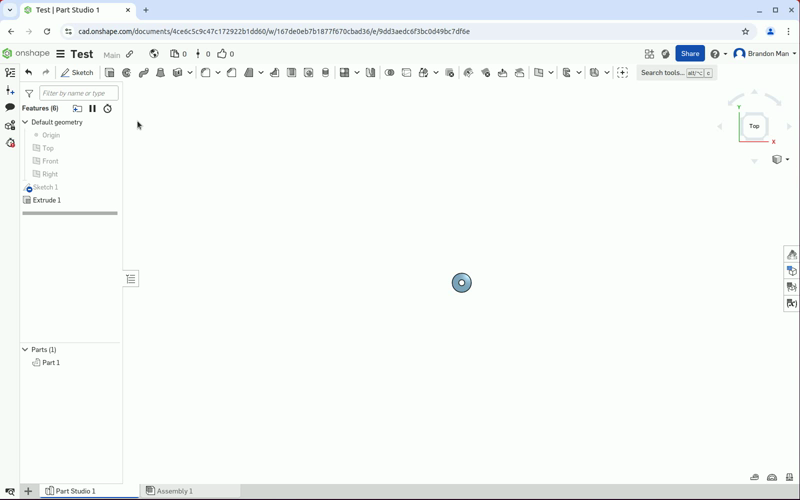
mouse_move(73, 189)
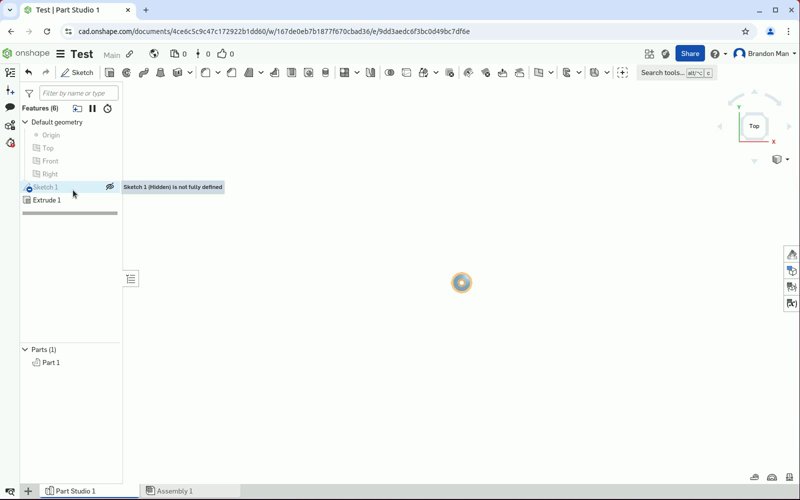
click(73, 189)
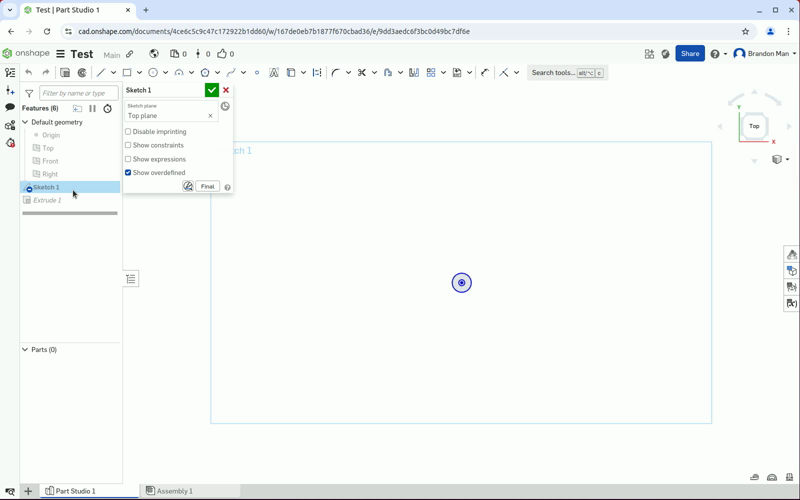
mouse_move(229, 92)
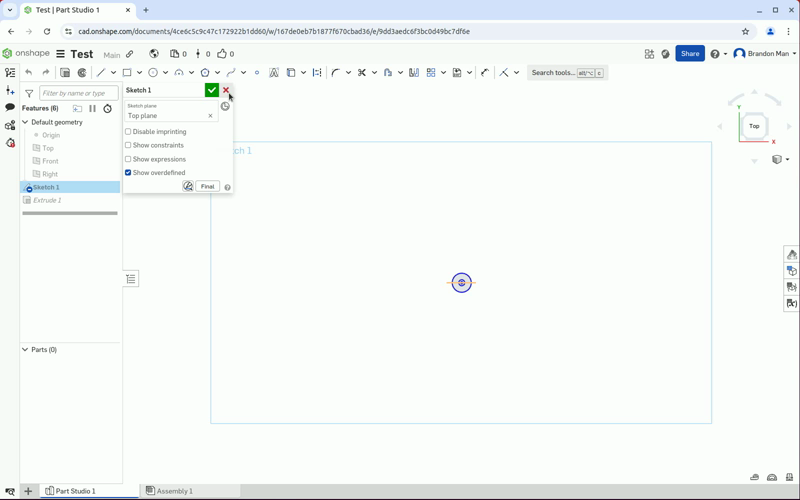
click(229, 92)
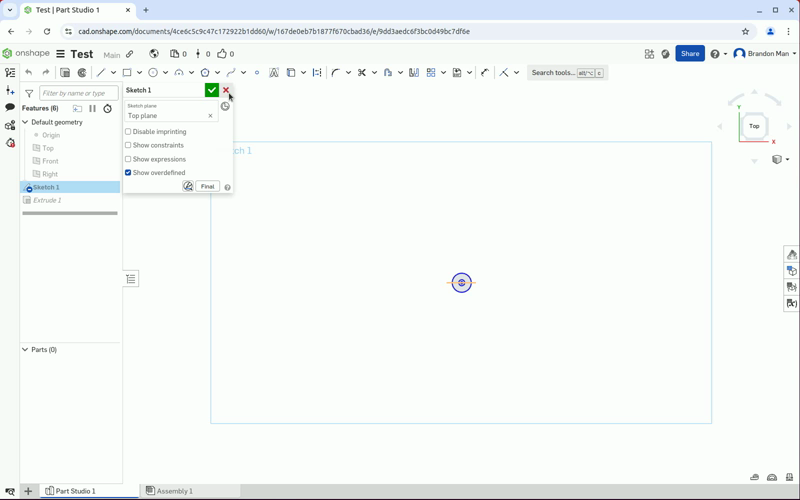
key(shift+s)
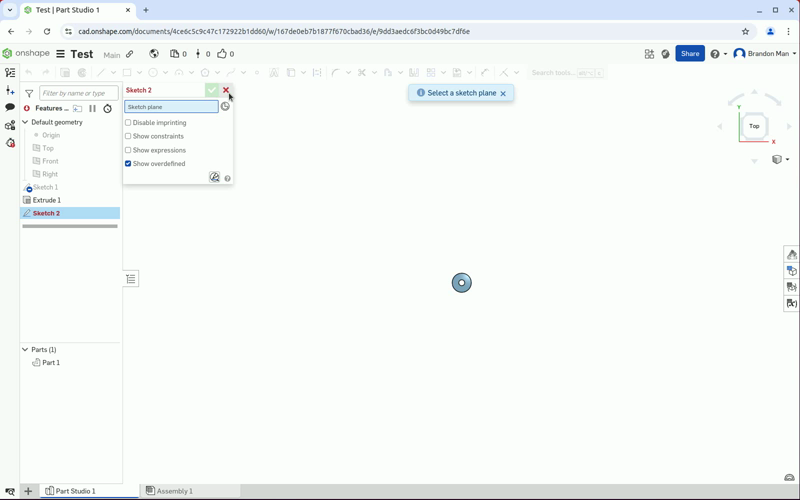
mouse_move(73, 150)
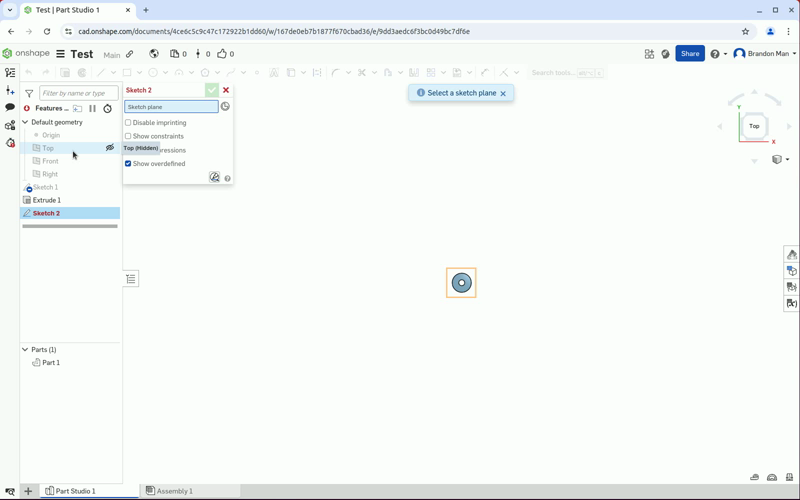
click(73, 150)
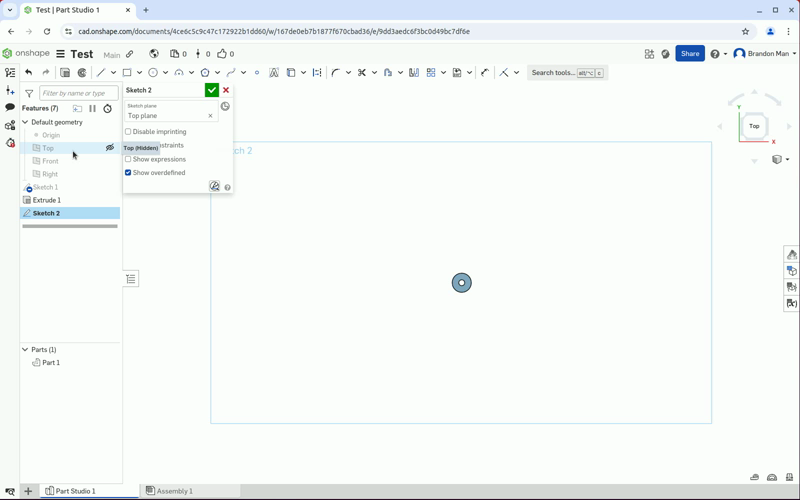
mouse_move(73, 352)
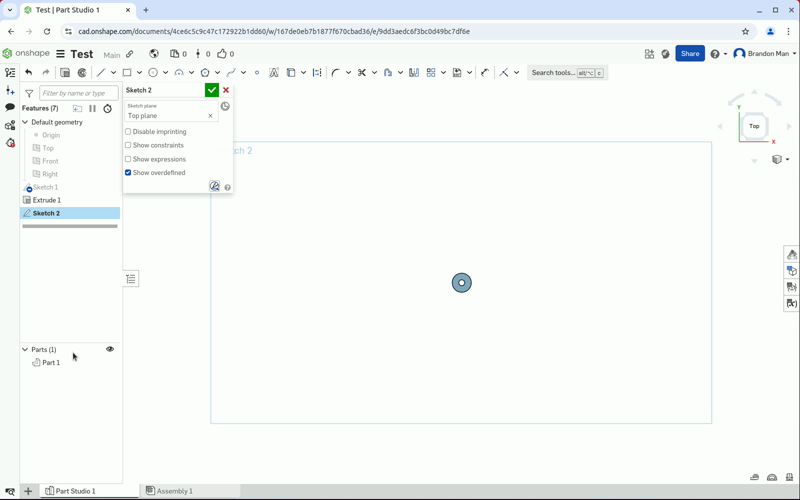
key(y)
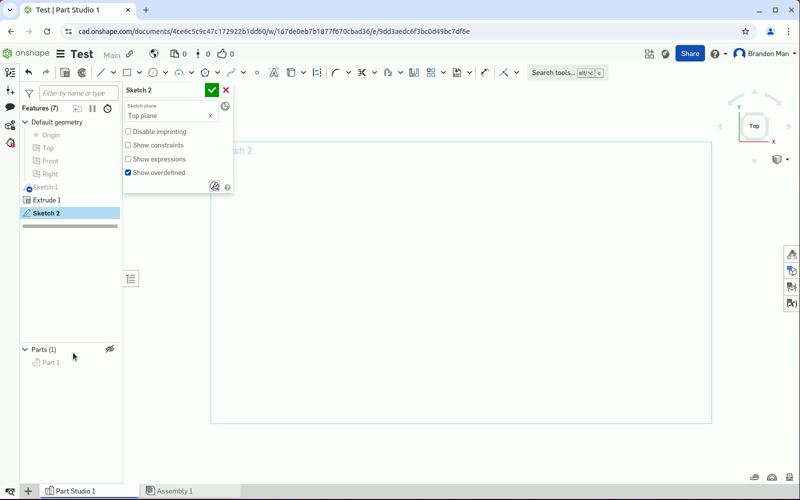
key(c)
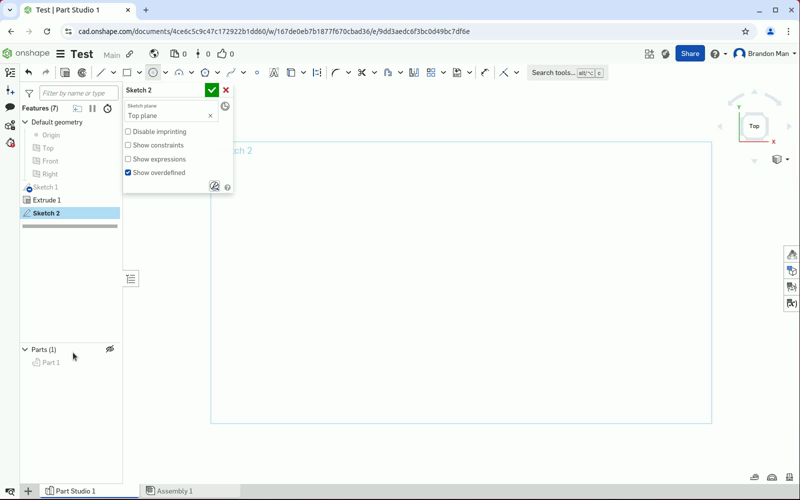
key_down(shift)
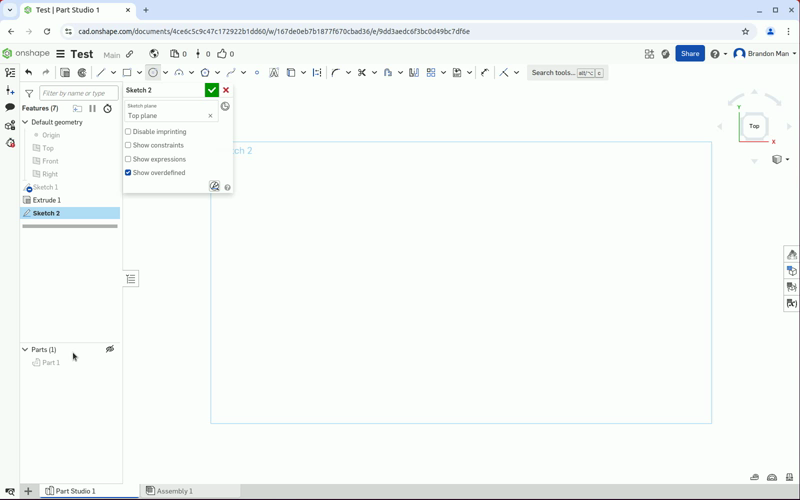
mouse_move(461, 387)
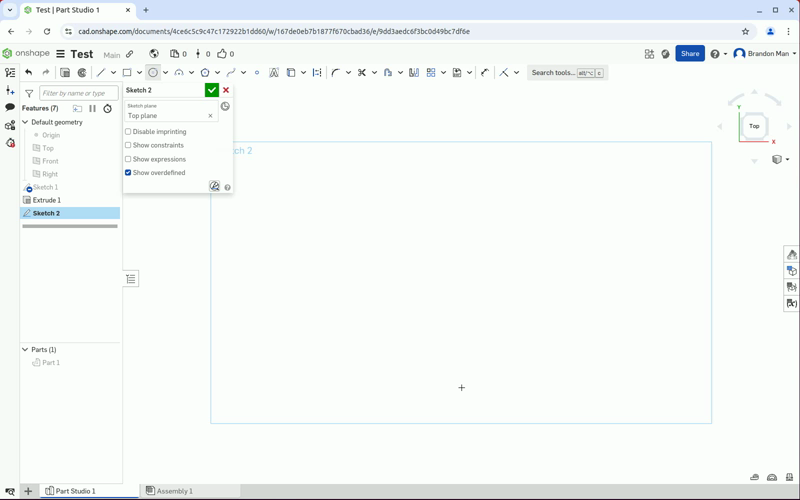
click(461, 387)
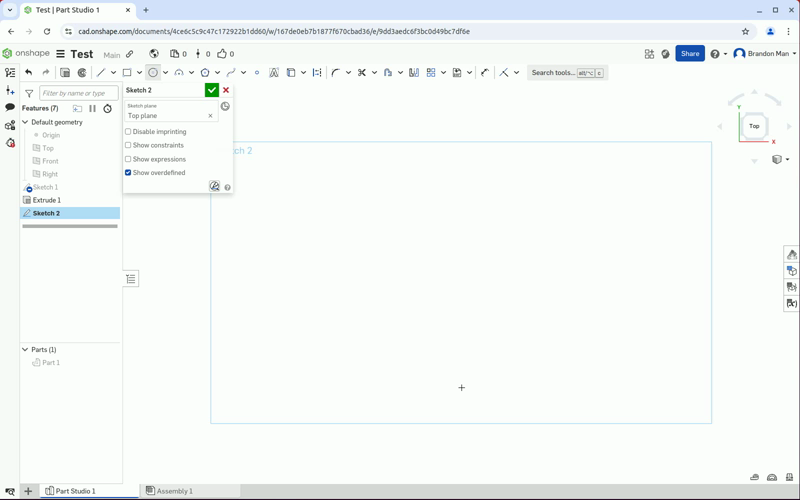
key_up(shift)
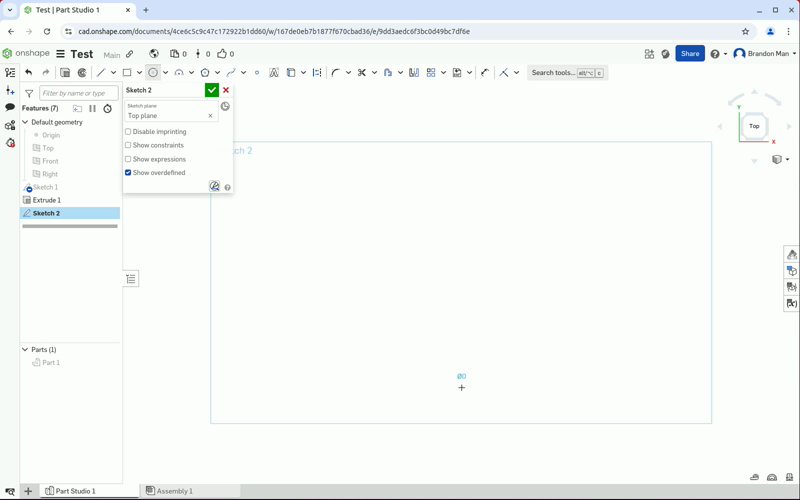
mouse_move(471, 387)
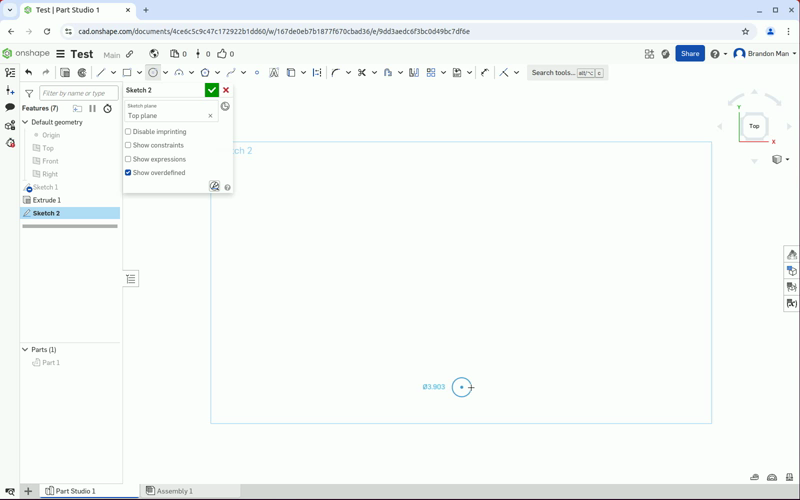
click(471, 387)
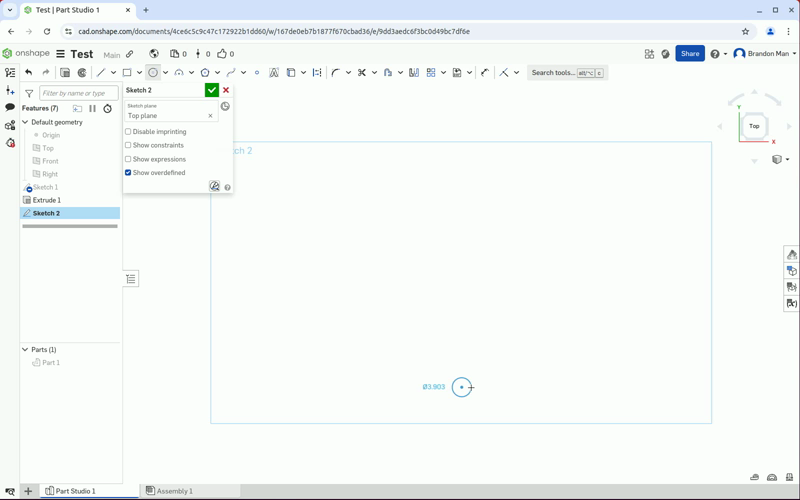
key(esc)
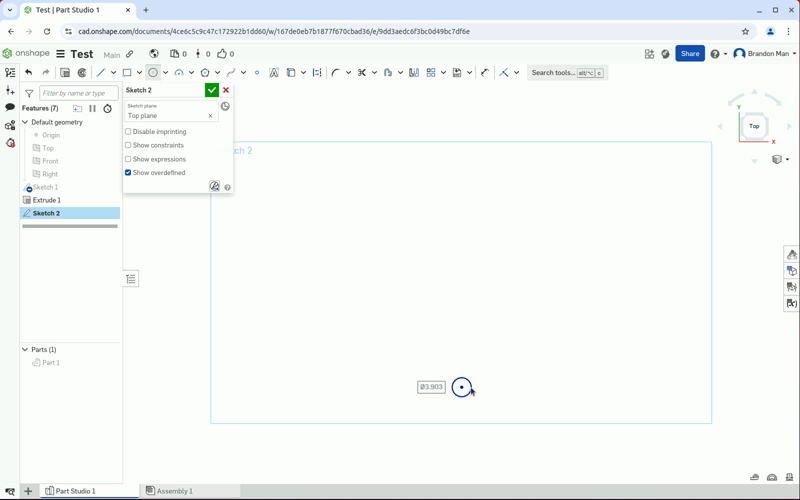
key(c)
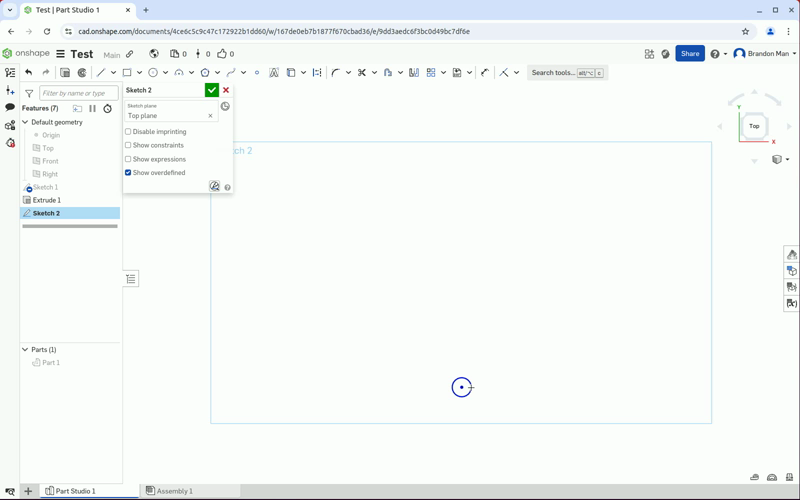
key_down(shift)
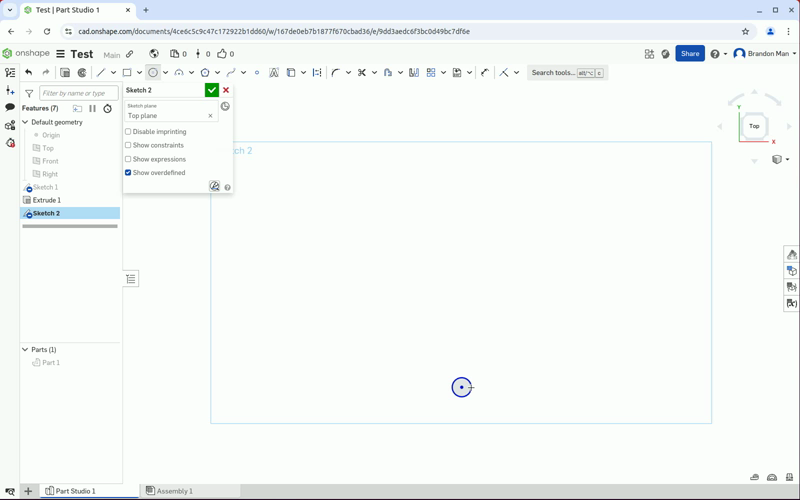
mouse_move(461, 387)
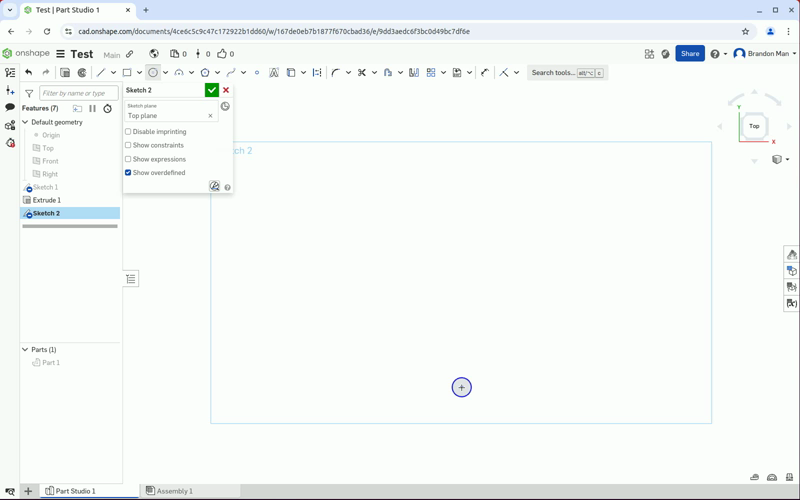
click(461, 387)
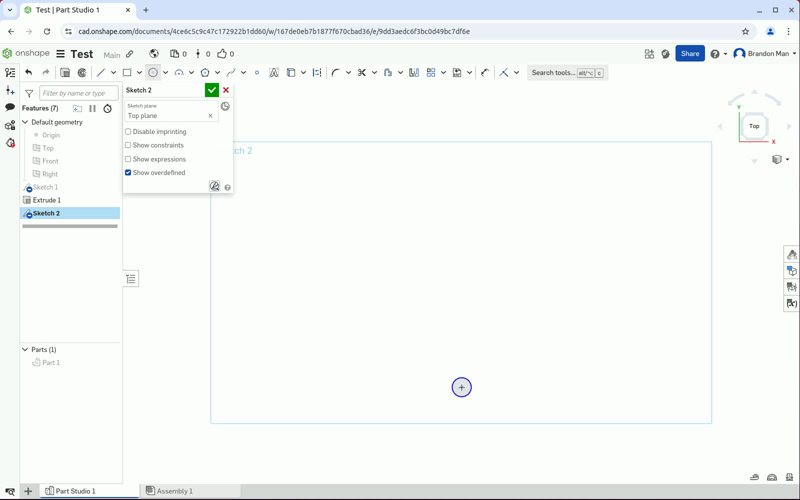
key_up(shift)
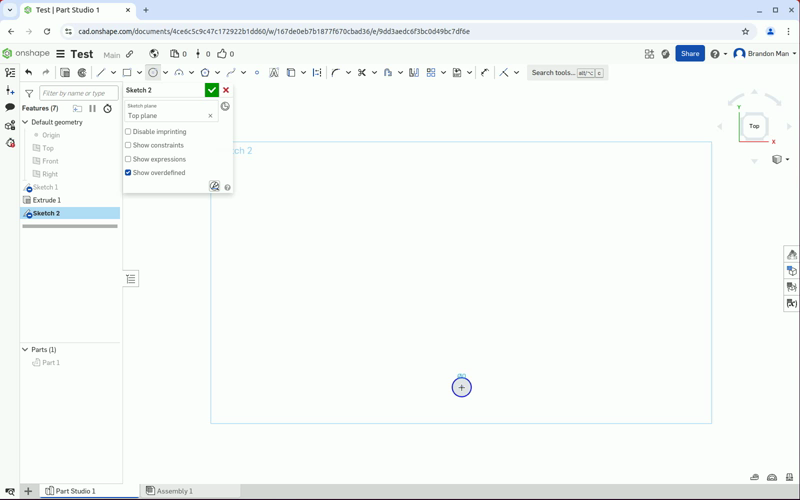
mouse_move(464, 387)
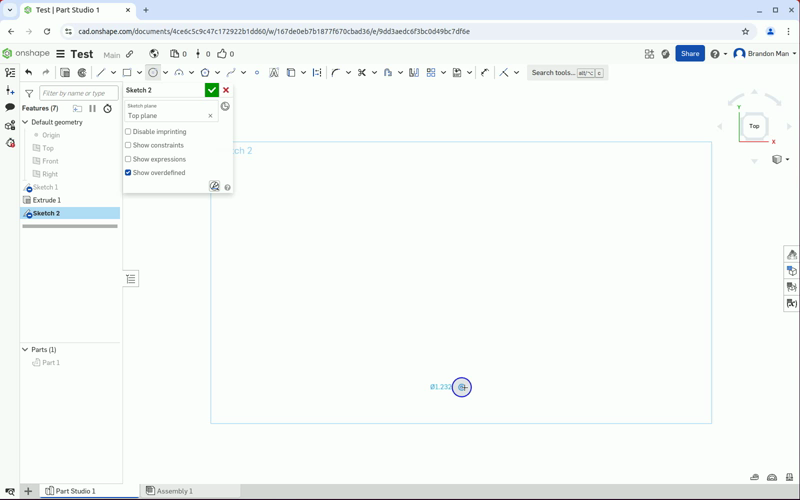
scroll(6)
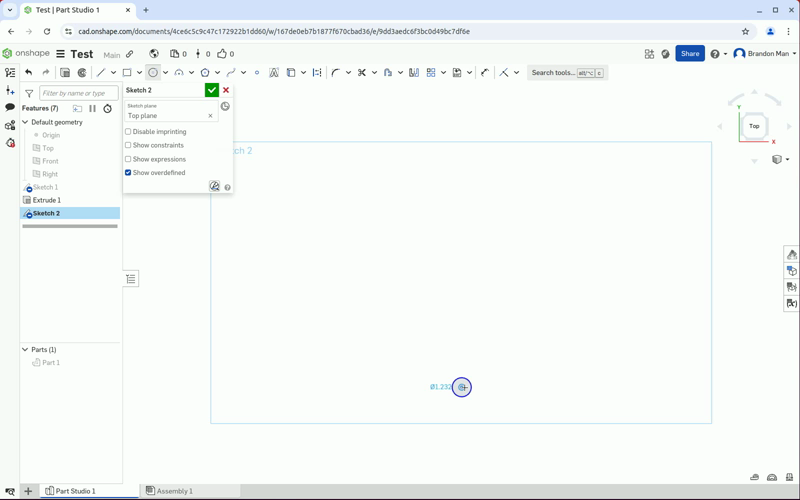
scroll(6)
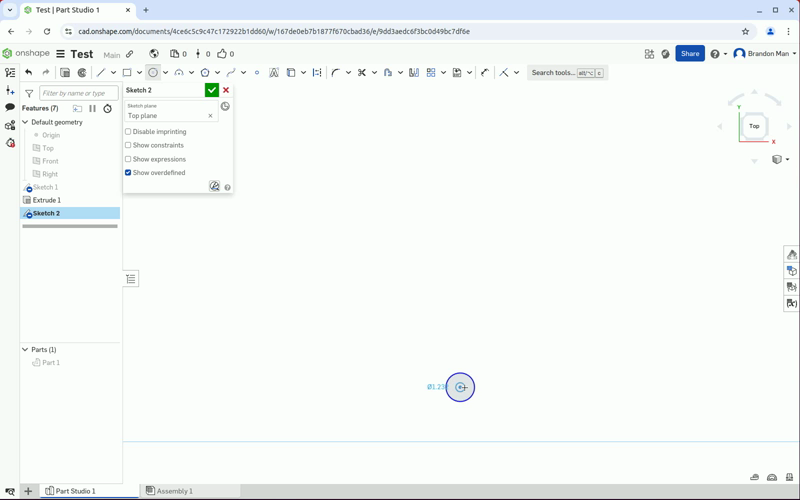
scroll(6)
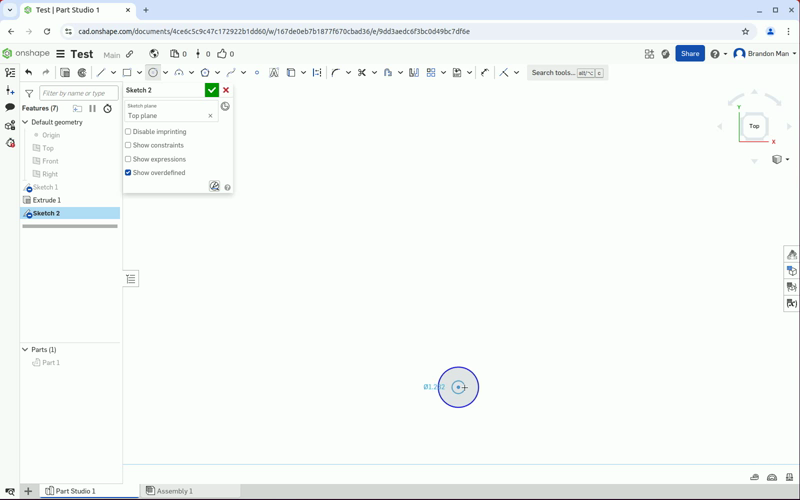
scroll(6)
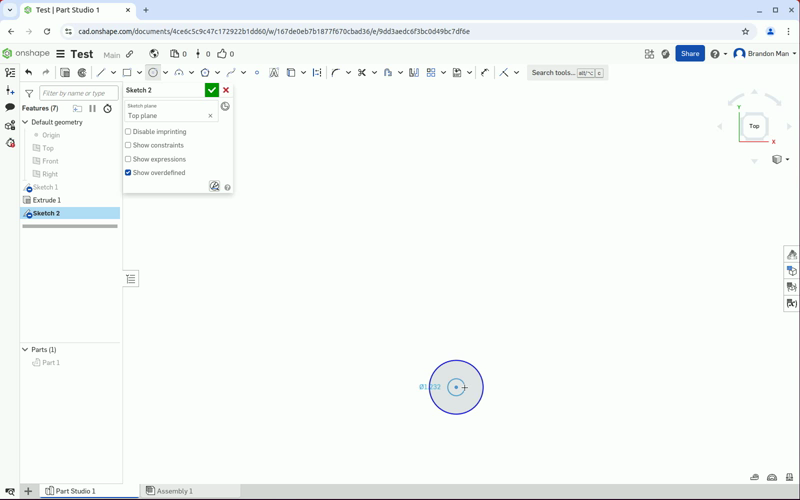
scroll(6)
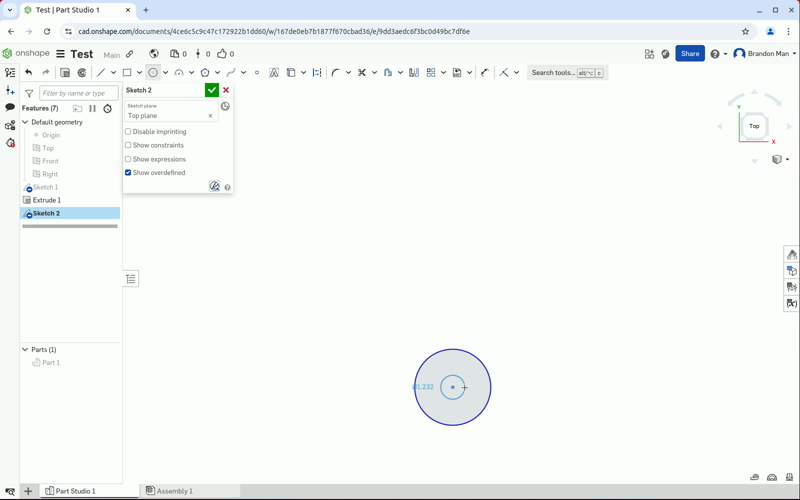
scroll(6)
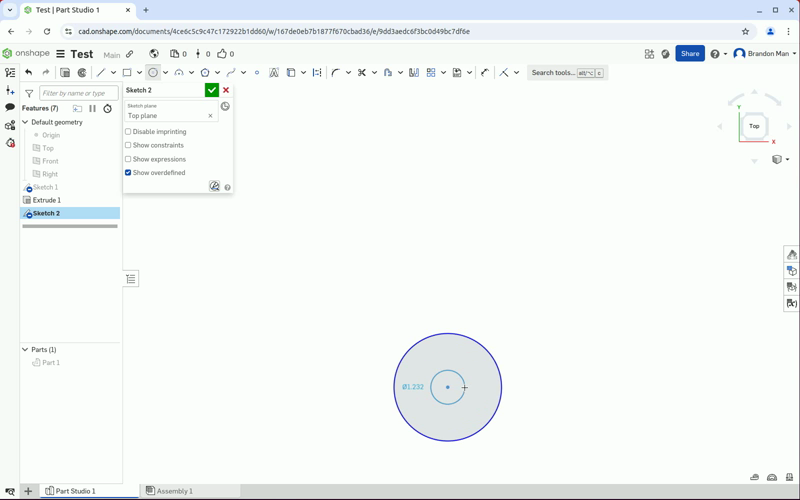
scroll(6)
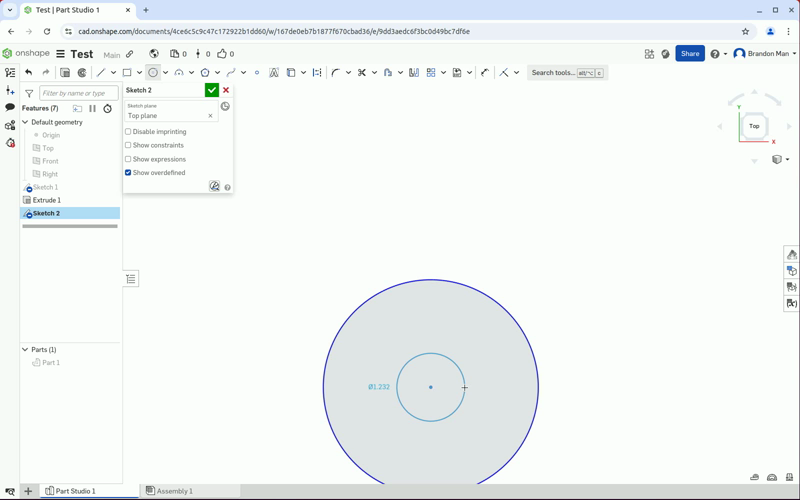
click(464, 387)
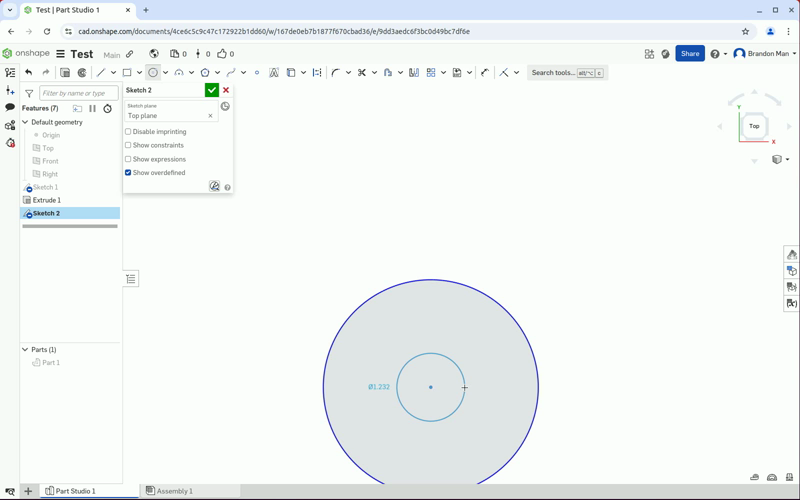
scroll(-6)
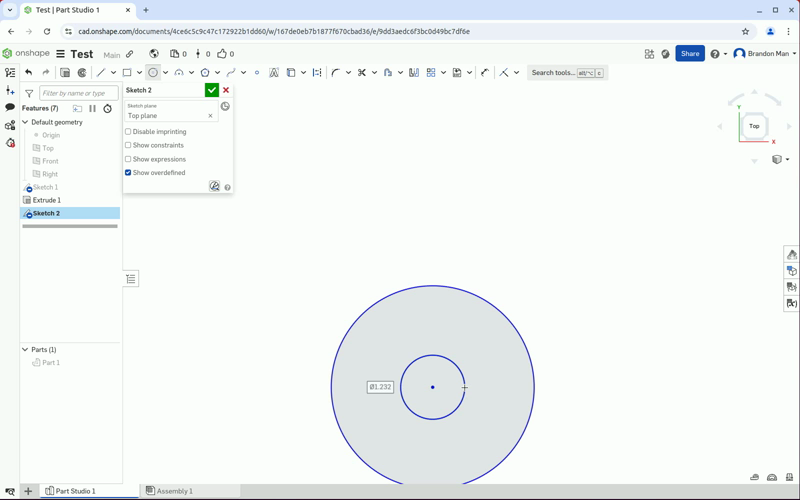
scroll(-6)
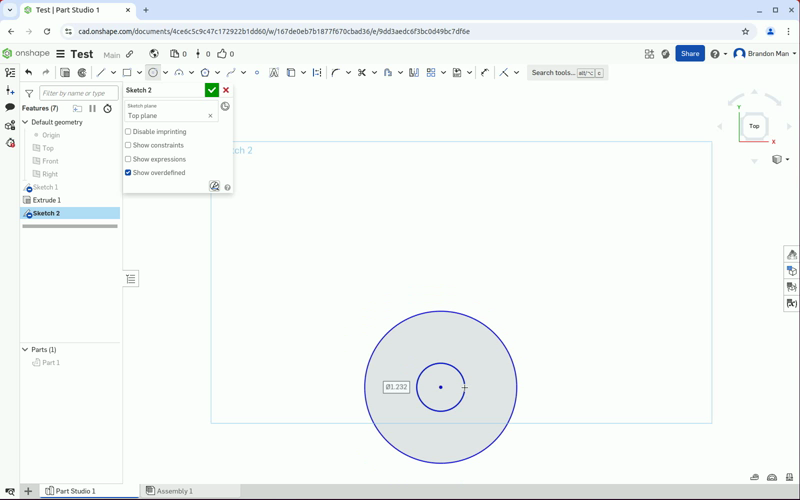
scroll(-6)
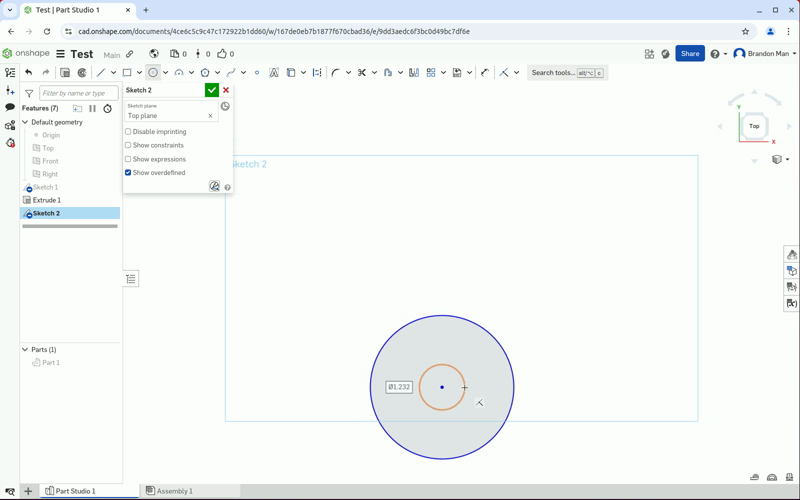
scroll(-6)
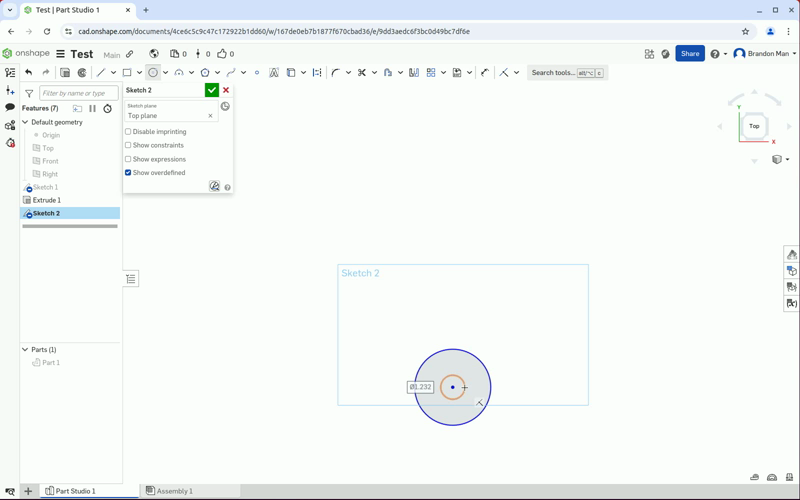
scroll(-6)
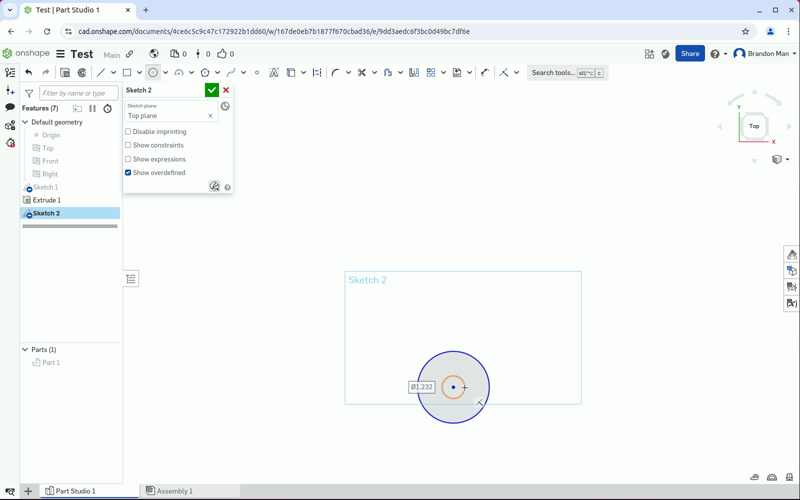
scroll(-6)
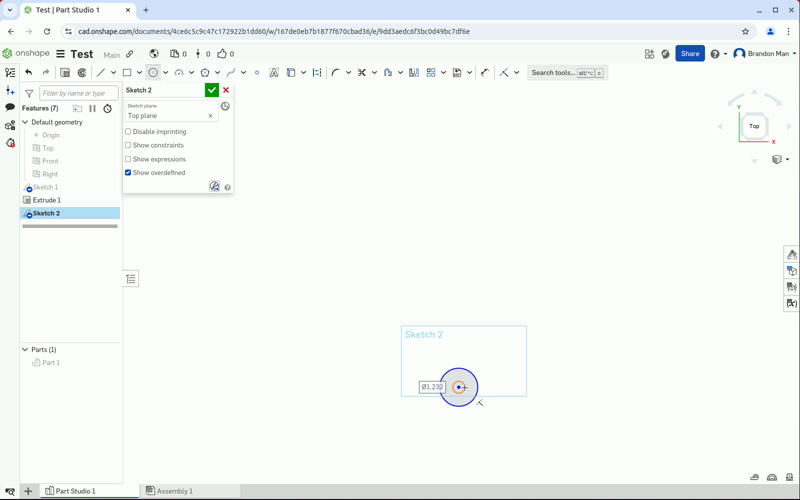
scroll(-6)
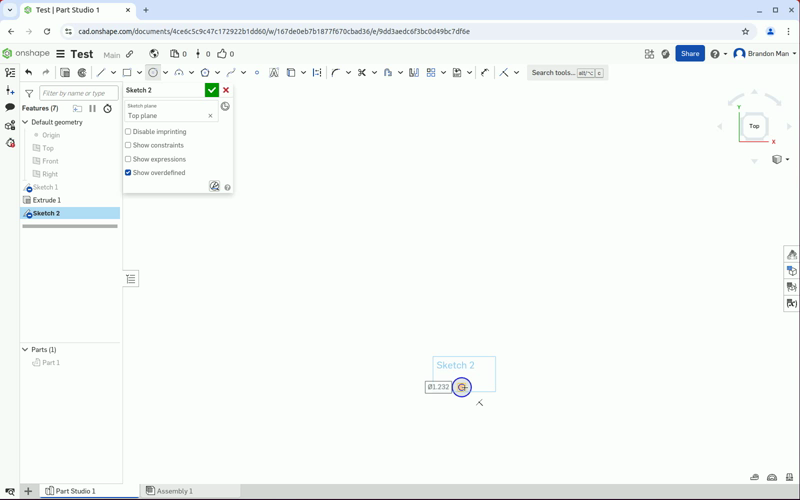
key(esc)
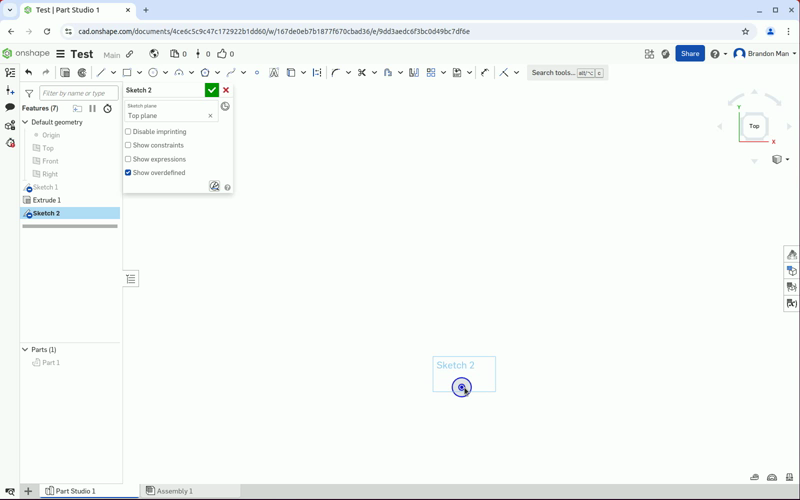
mouse_move(461, 395)
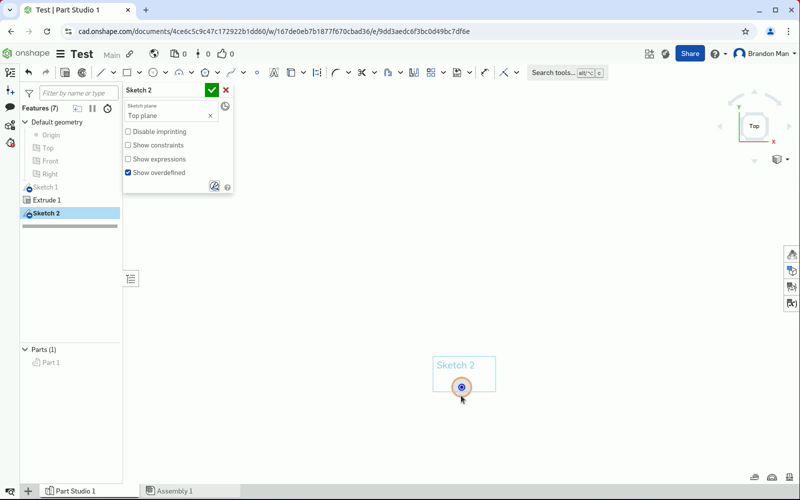
scroll(6)
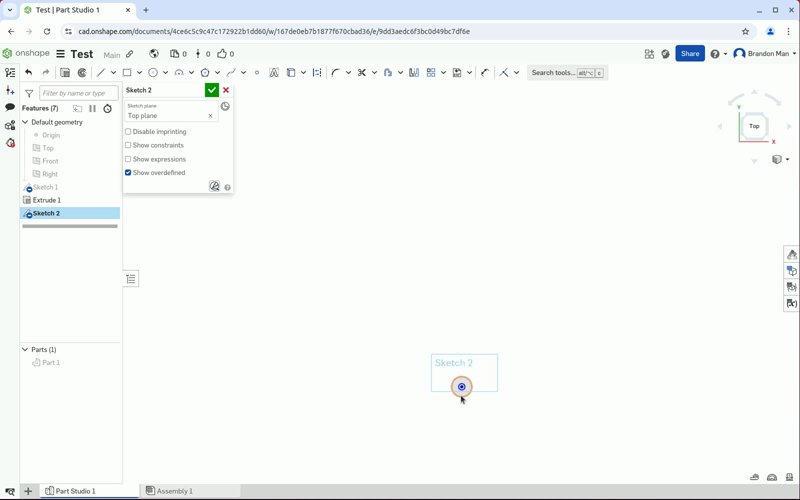
scroll(6)
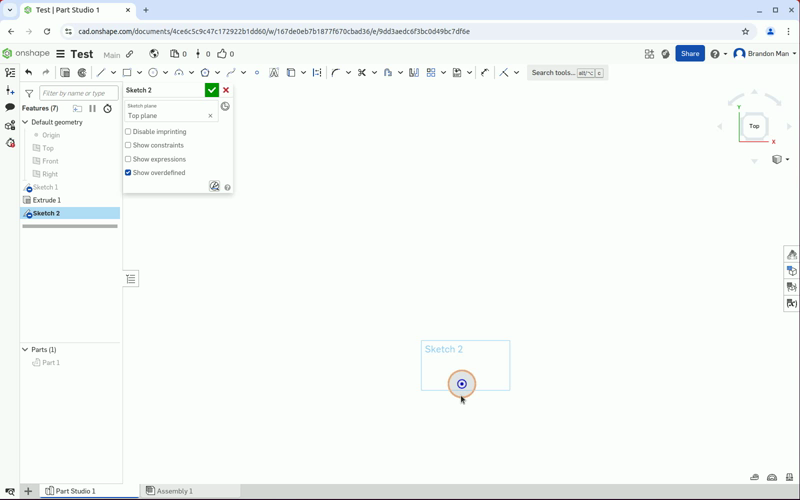
scroll(6)
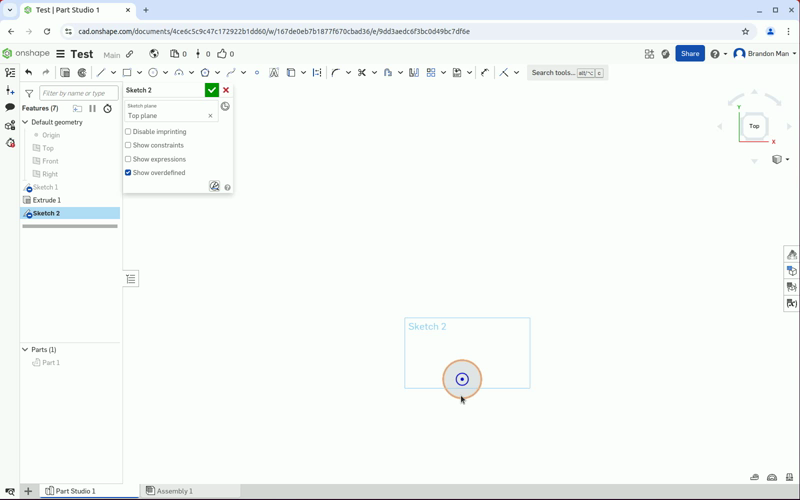
scroll(6)
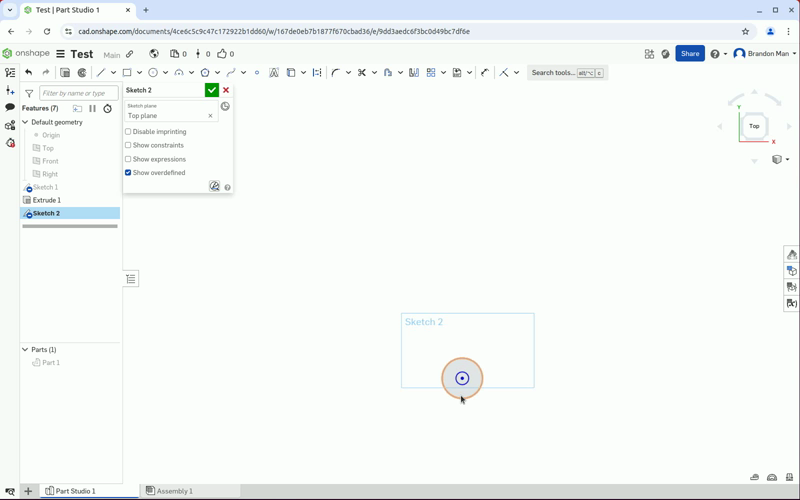
scroll(6)
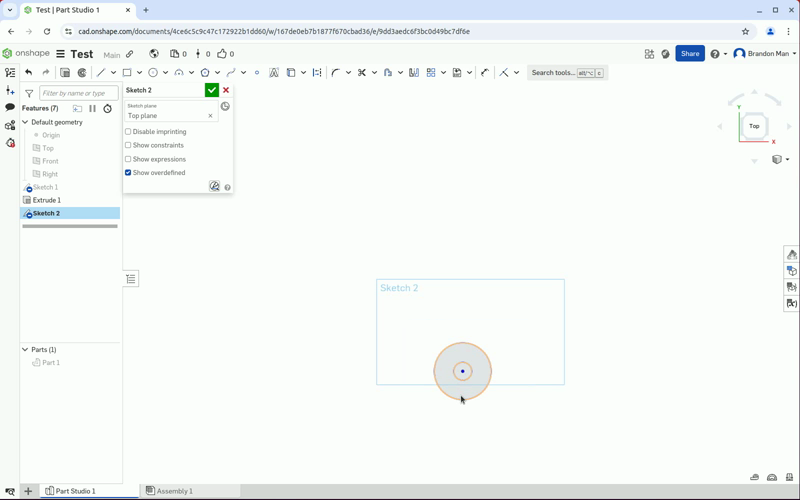
scroll(6)
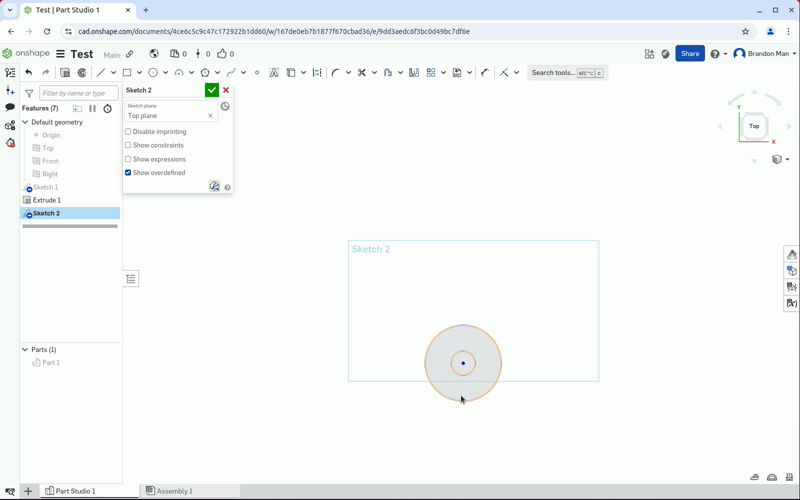
scroll(6)
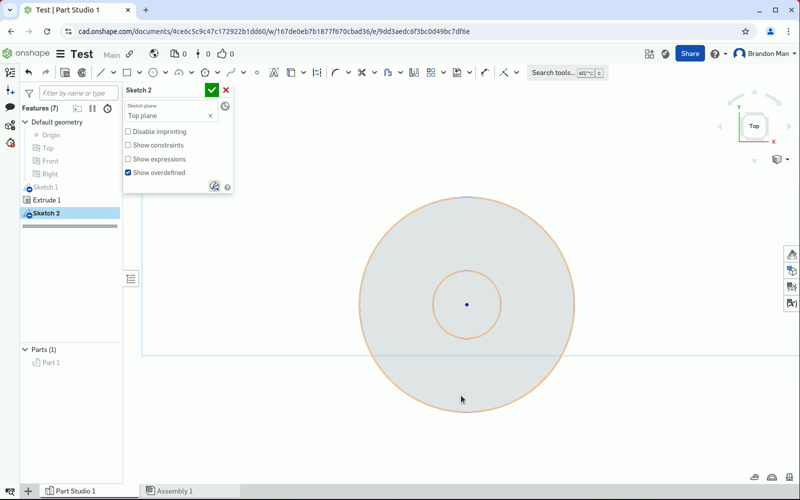
click(461, 395)
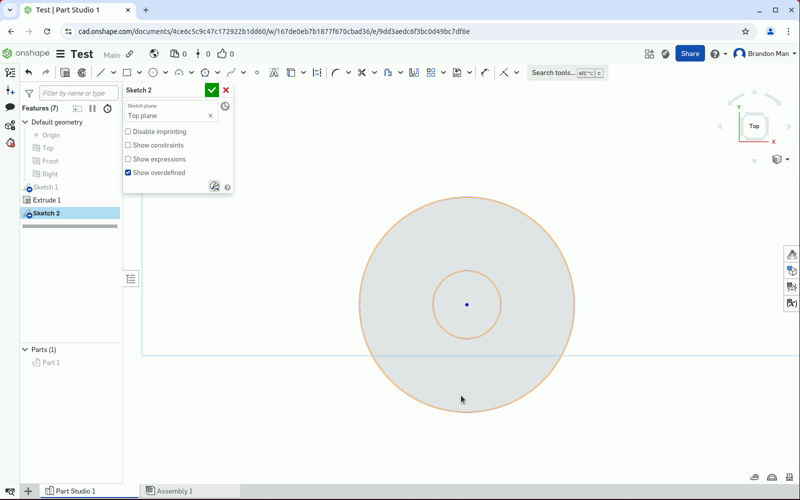
scroll(-6)
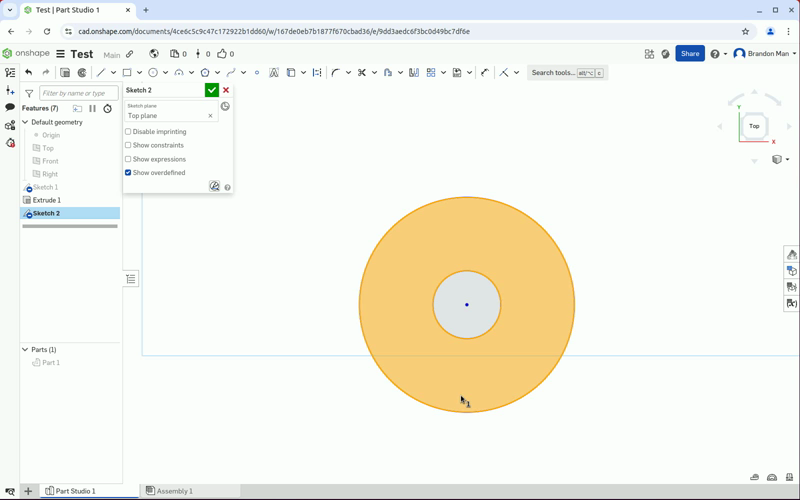
scroll(-6)
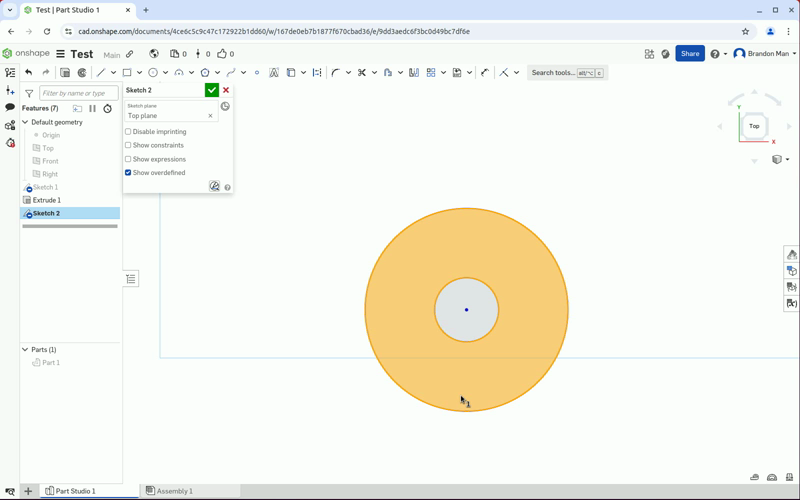
scroll(-6)
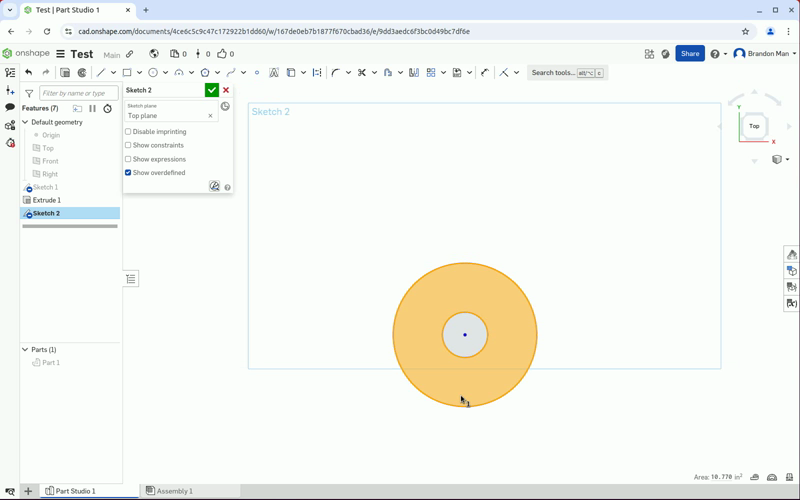
scroll(-6)
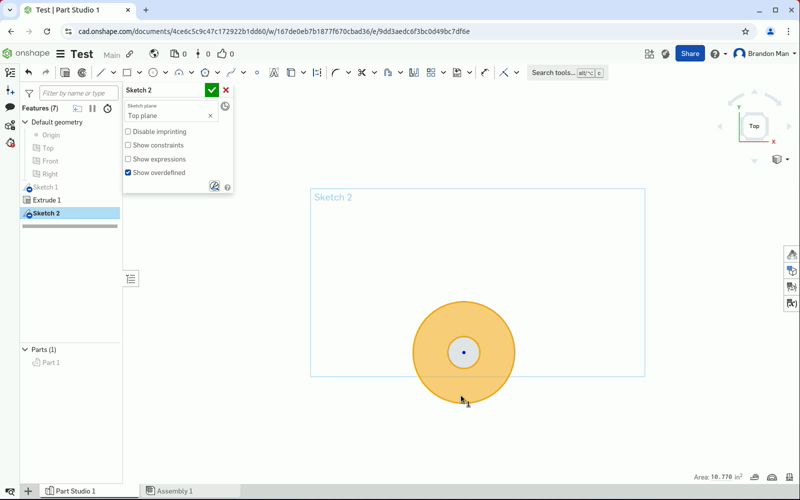
scroll(-6)
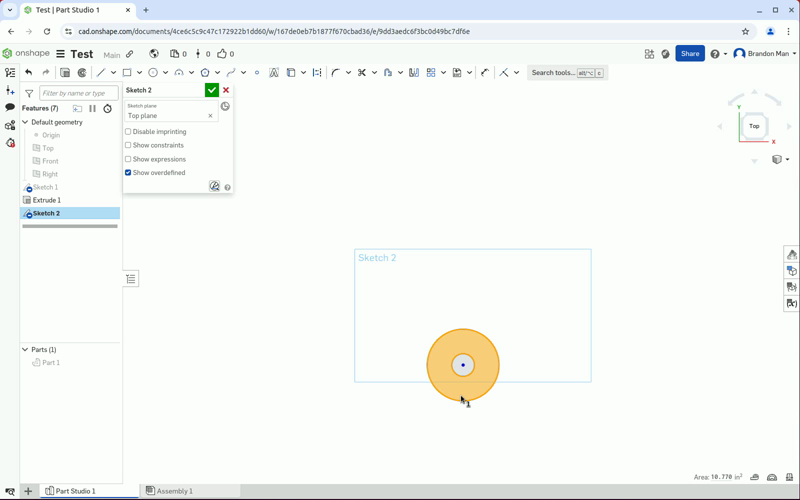
scroll(-6)
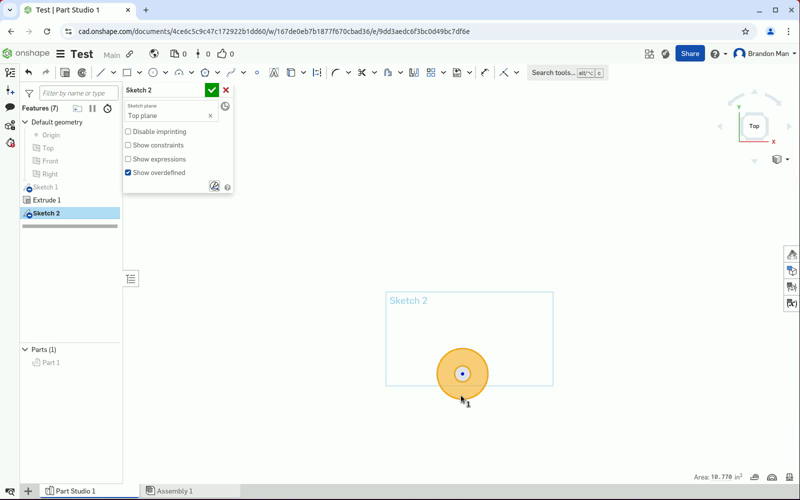
scroll(-6)
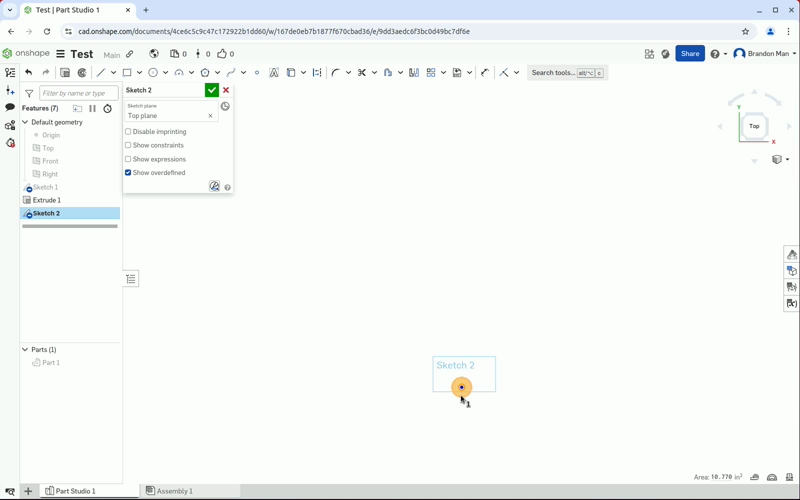
mouse_move(73, 352)
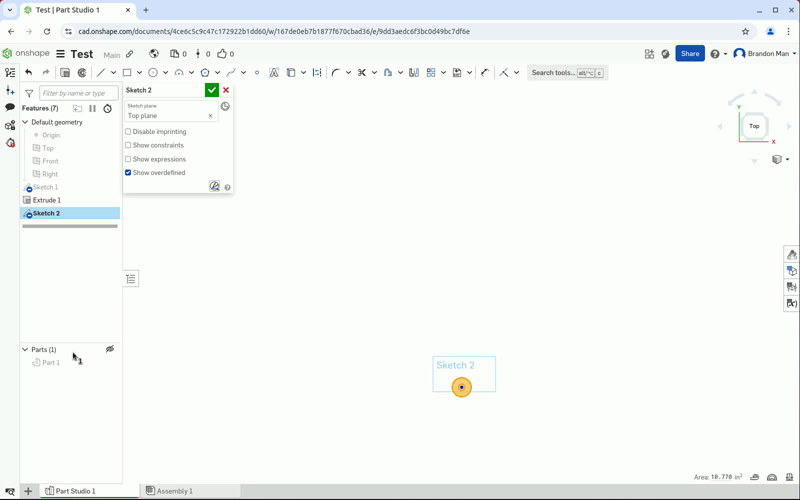
key(shift+y)
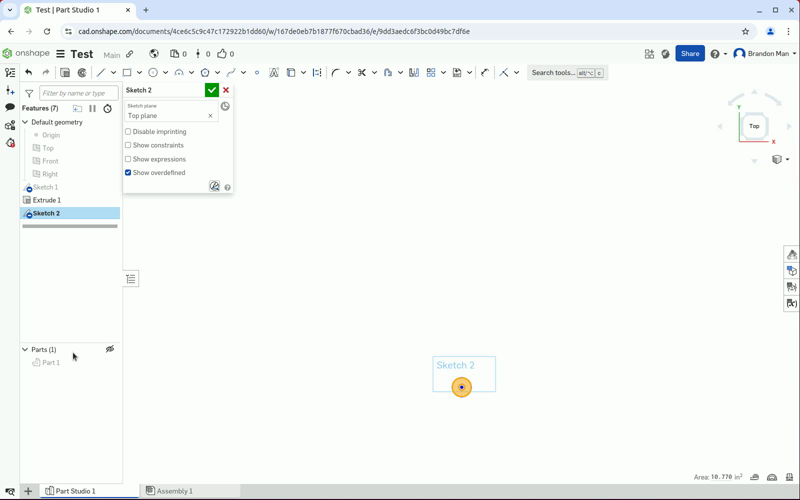
key(shift+e)
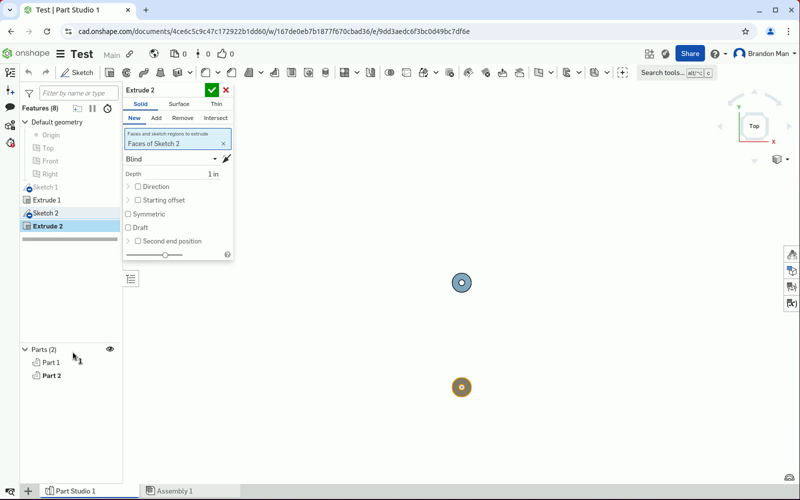
mouse_move(143, 106)
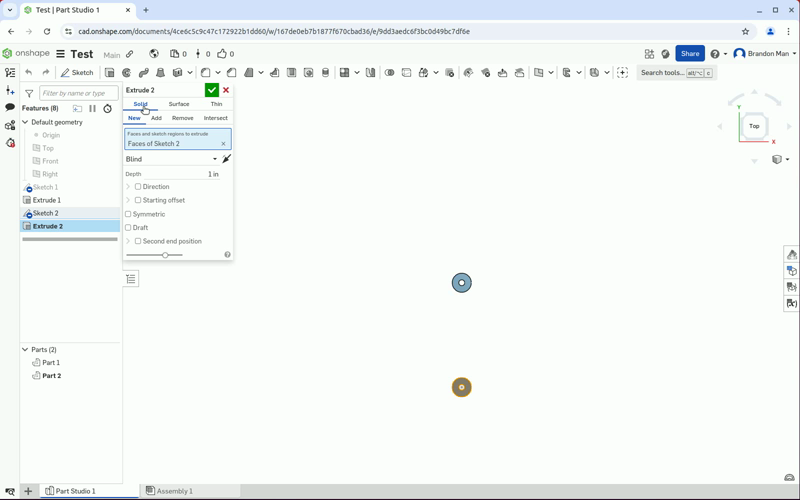
click(143, 106)
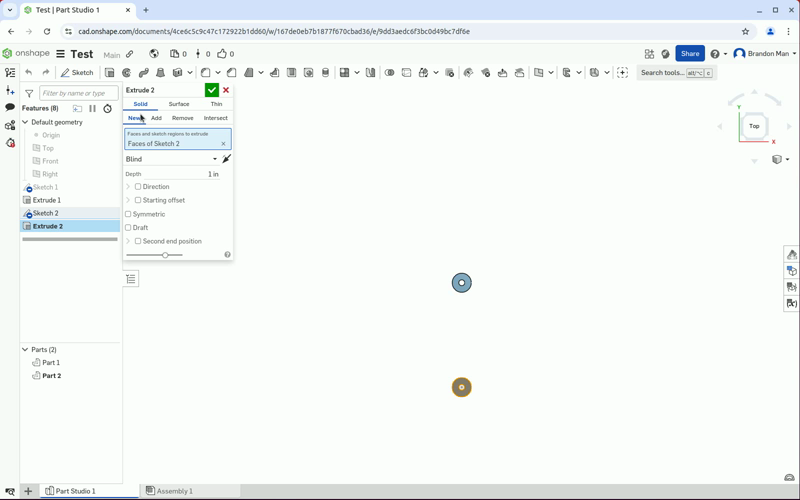
mouse_move(137, 120)
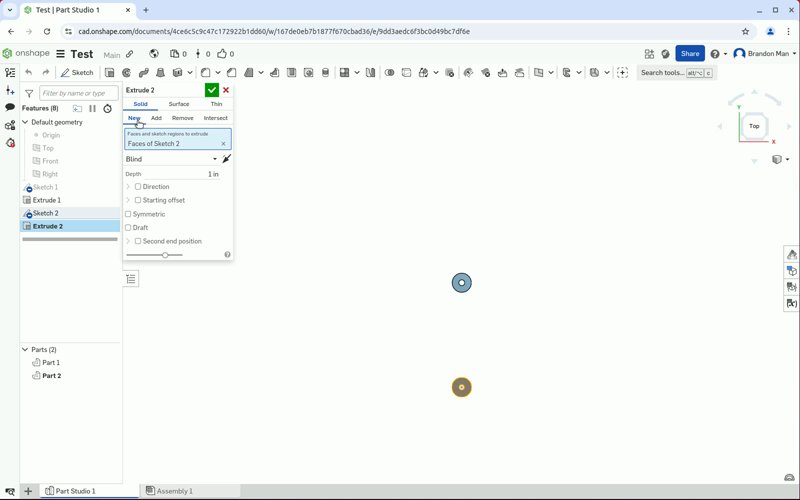
click(137, 120)
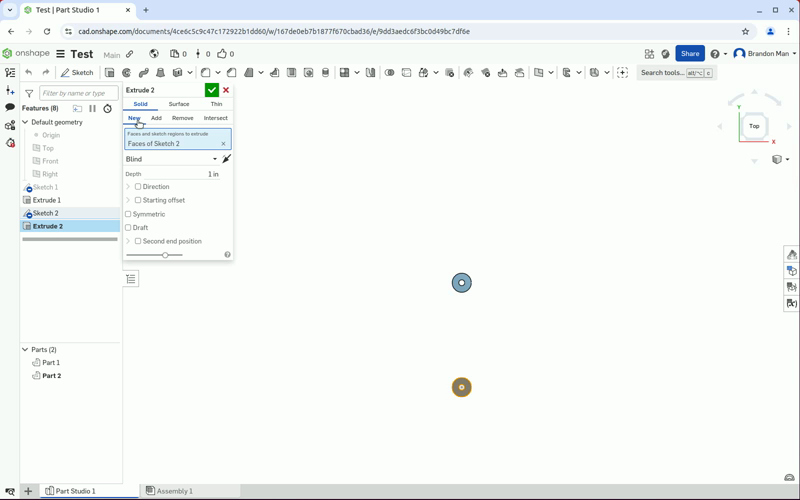
key(tab, 4)
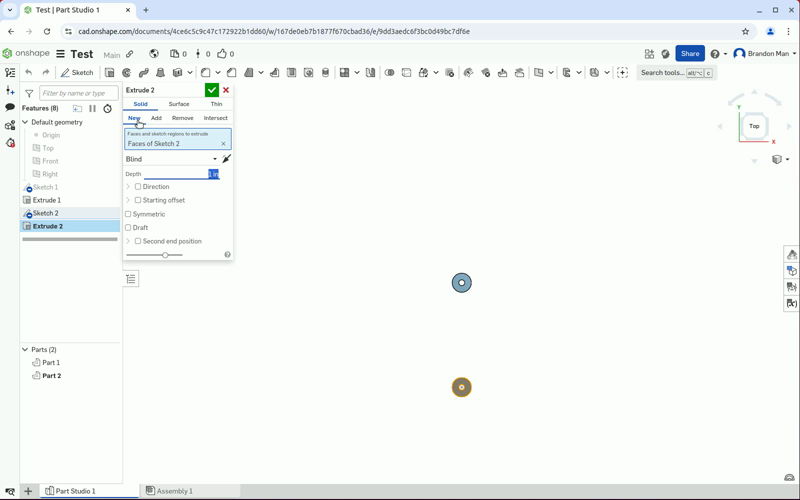
text(0.481)
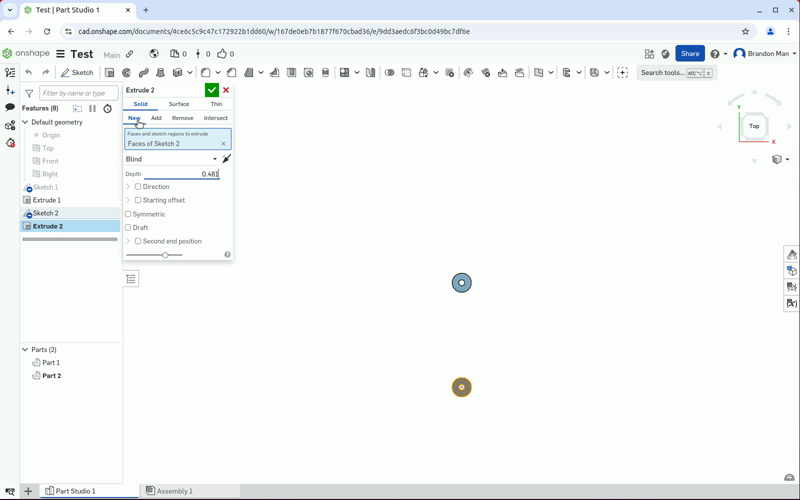
key(enter)
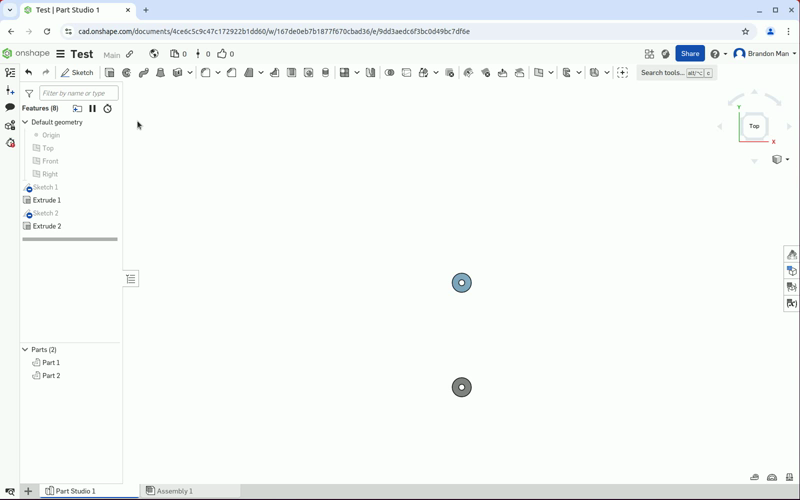
key(shift+h)
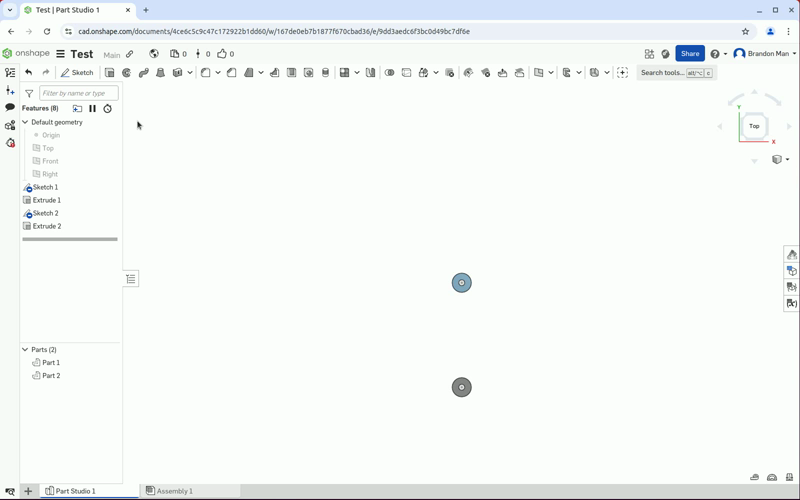
key(shift+h)
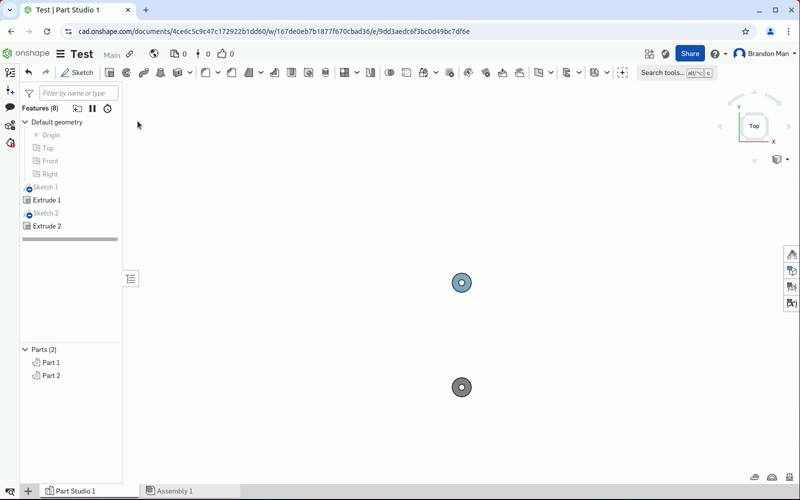
mouse_move(73, 189)
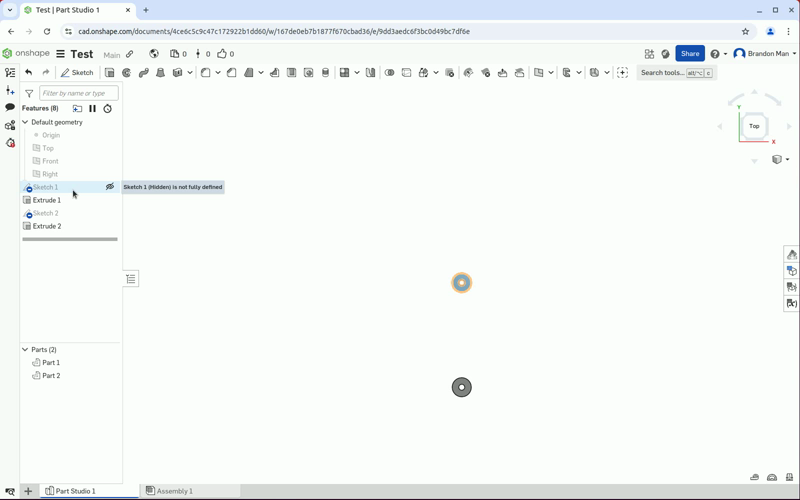
click(73, 189)
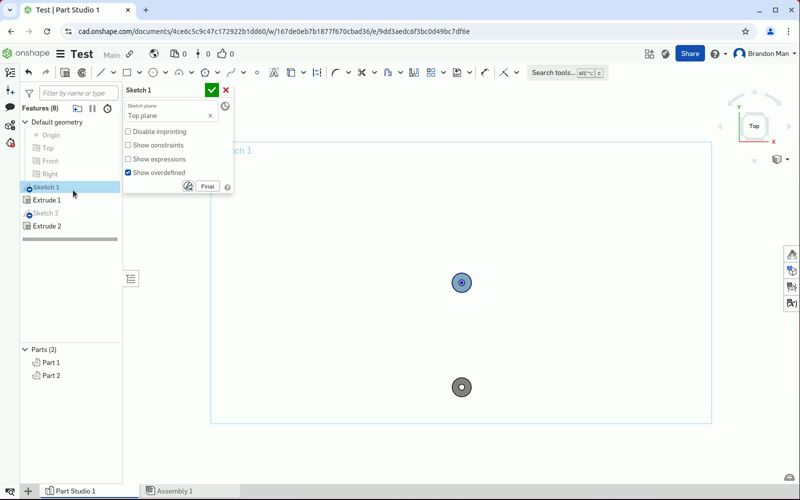
mouse_move(229, 92)
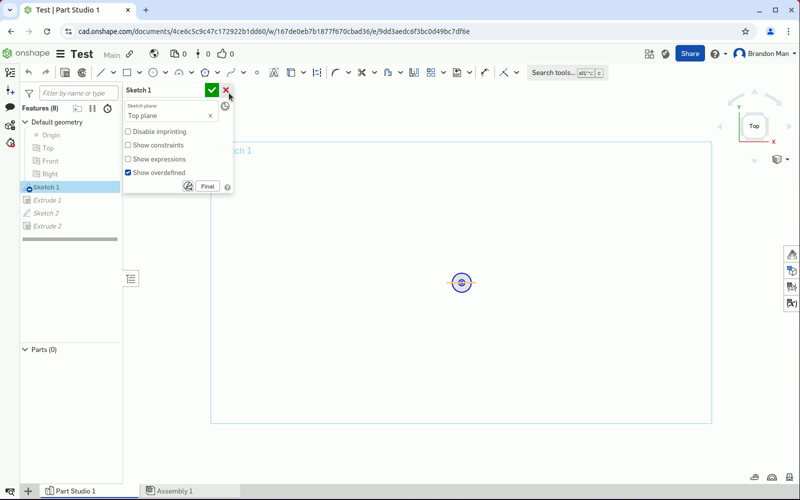
click(229, 92)
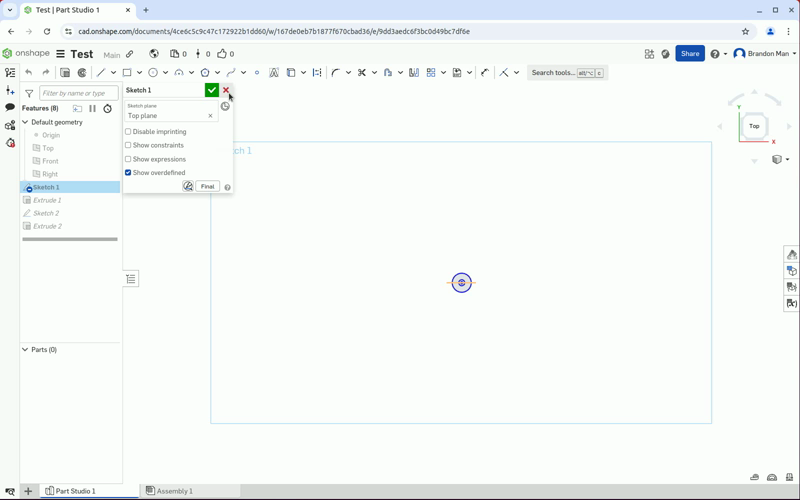
key(shift+s)
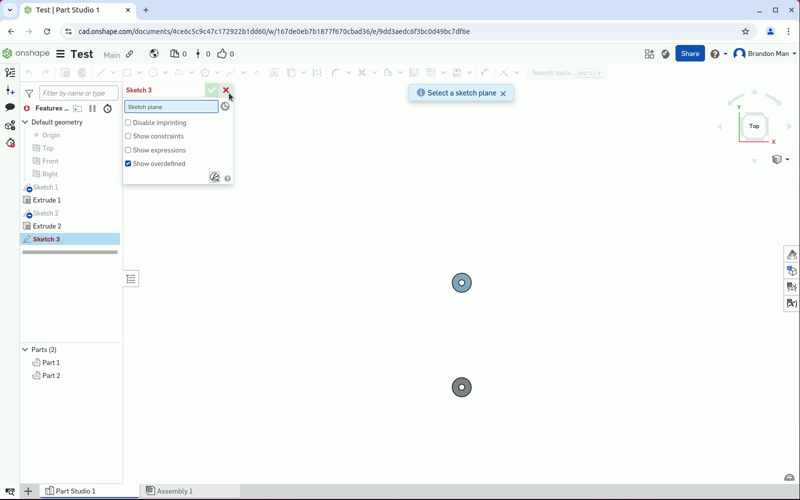
mouse_move(73, 150)
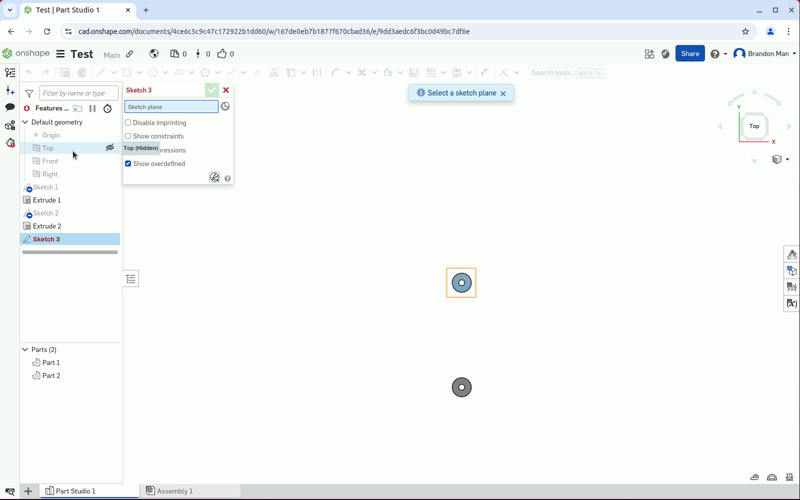
click(73, 150)
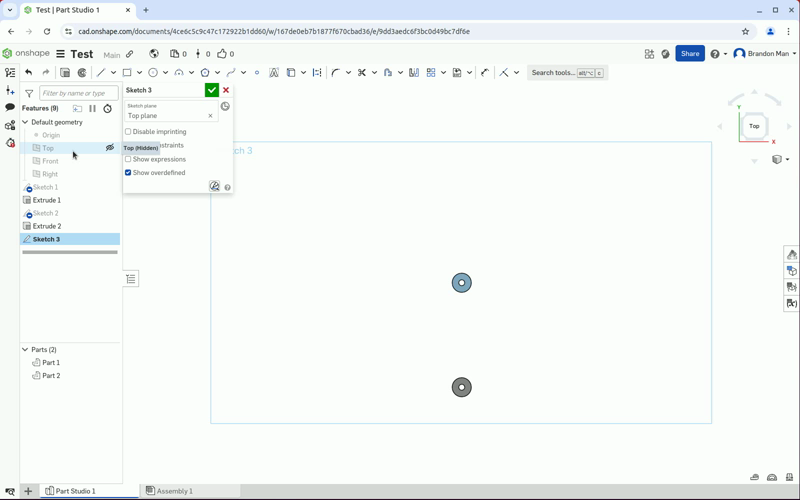
mouse_move(73, 352)
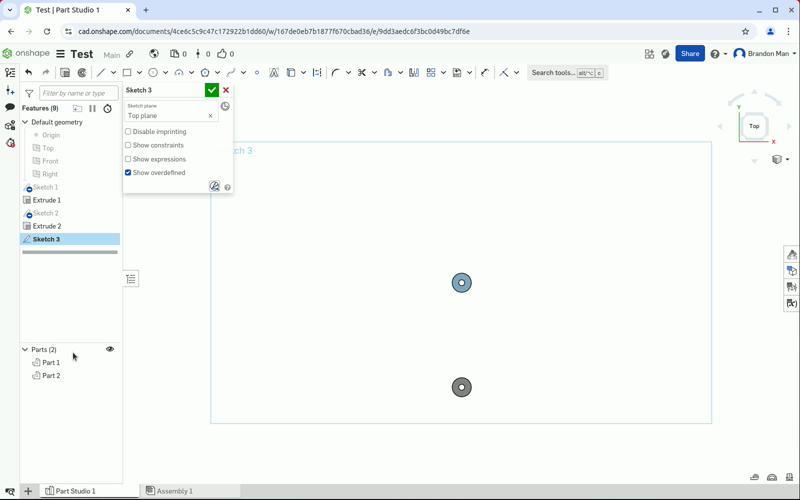
key(y)
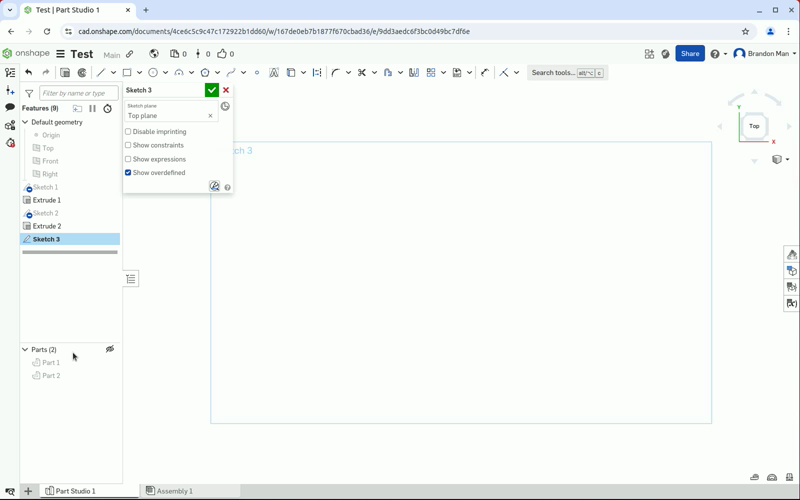
key(c)
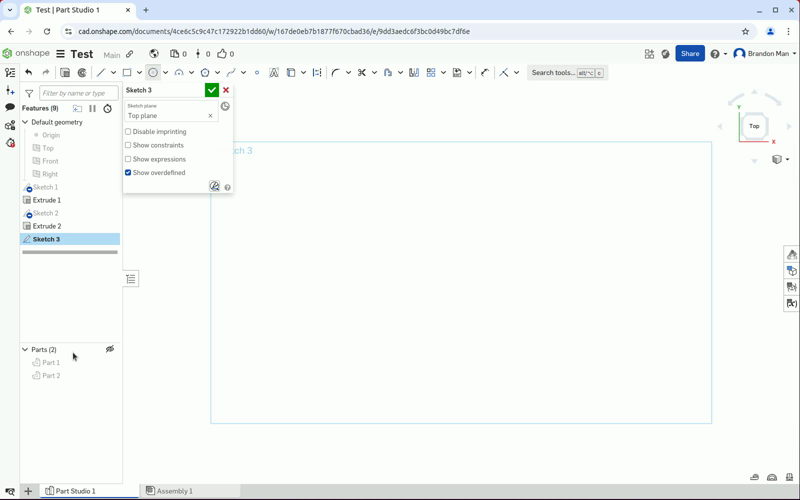
key_down(shift)
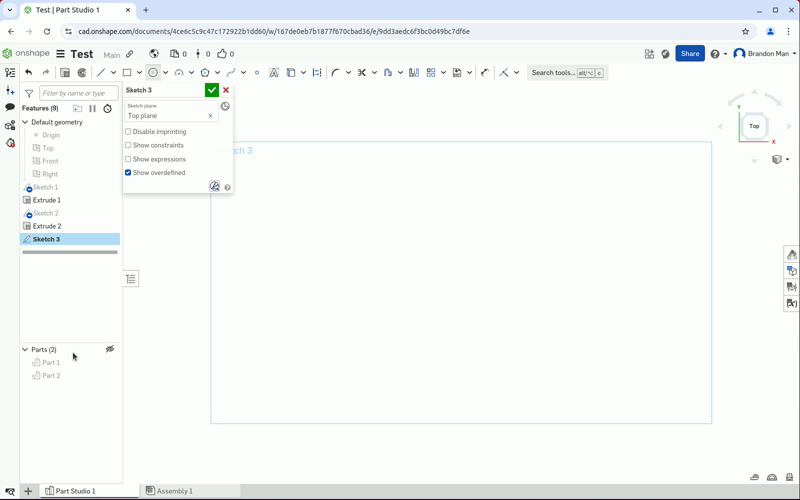
mouse_move(501, 387)
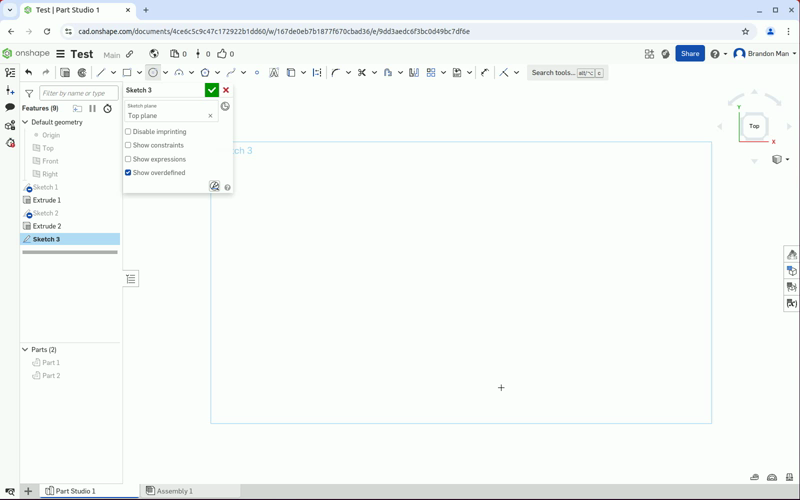
click(501, 387)
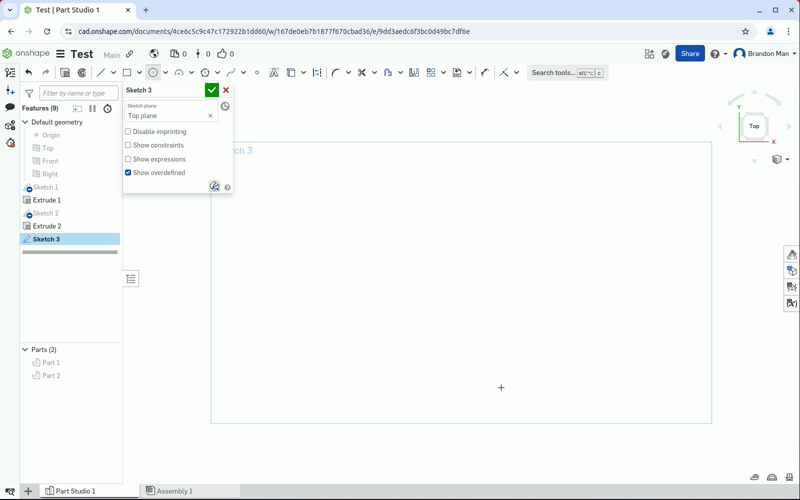
key_up(shift)
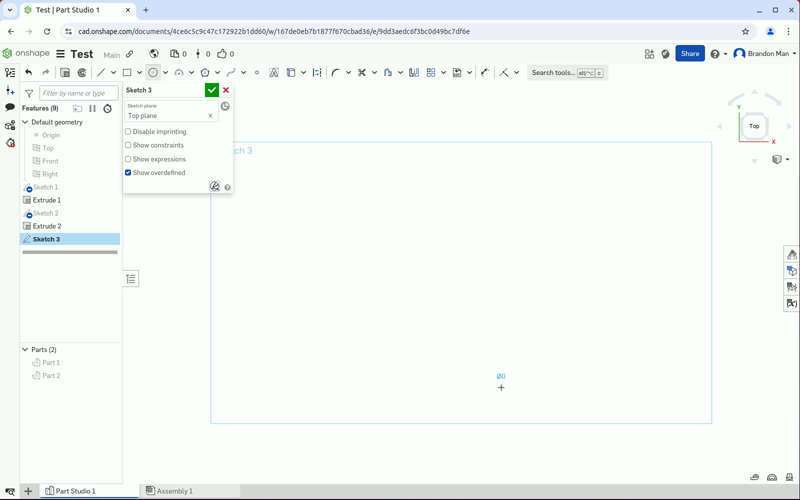
mouse_move(508, 387)
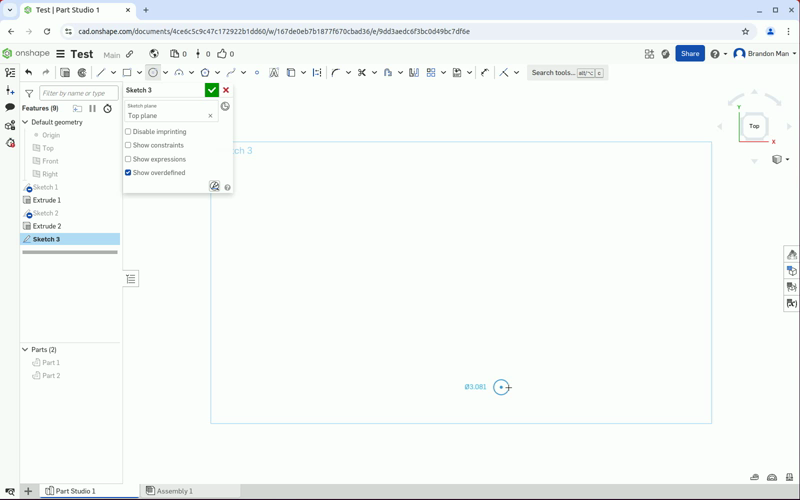
click(508, 387)
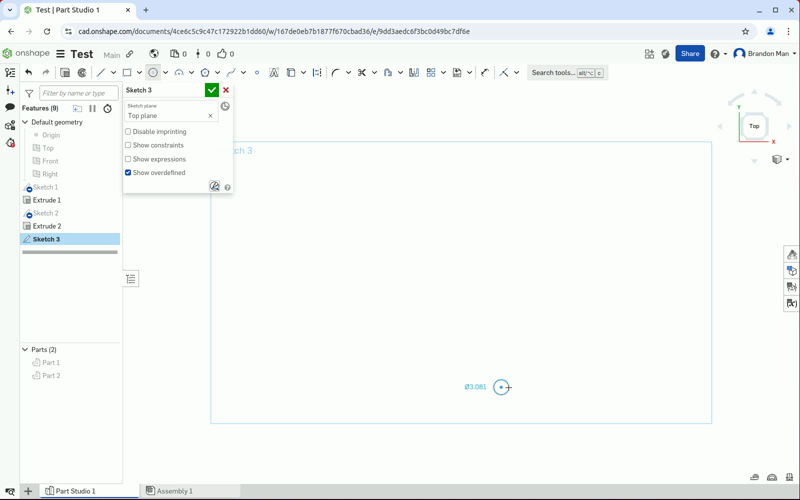
key(esc)
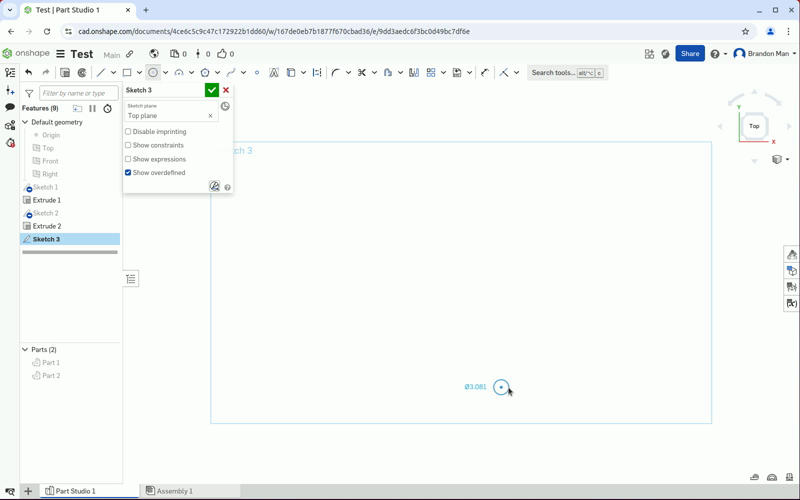
key(c)
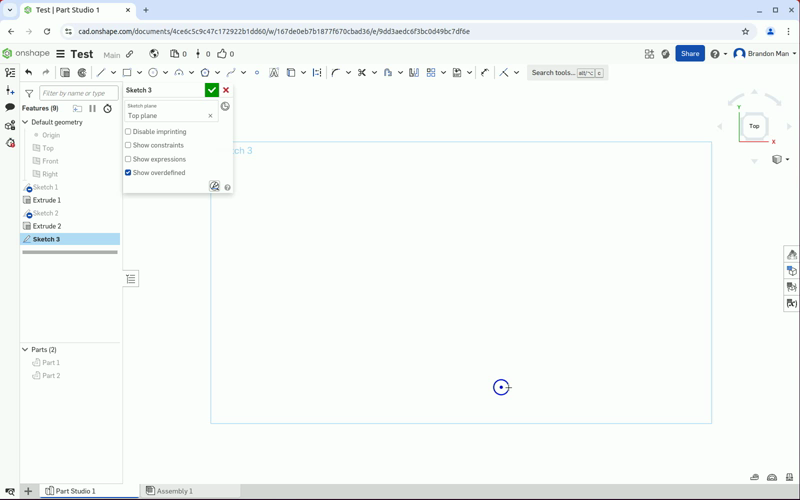
key_down(shift)
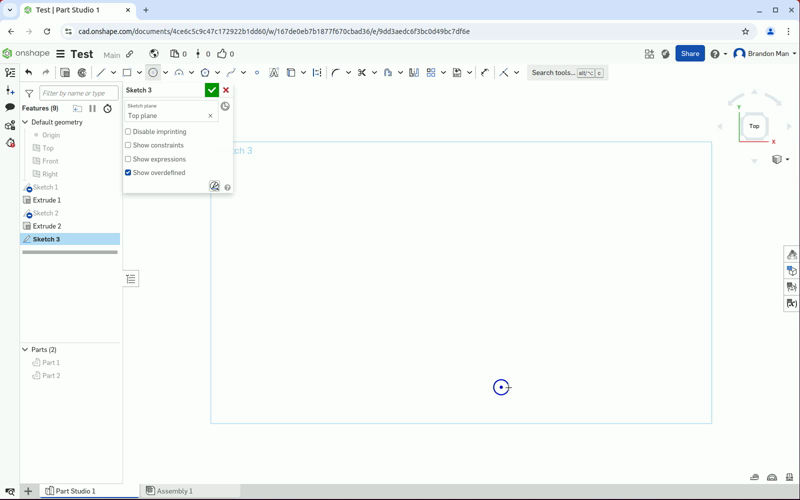
mouse_move(501, 387)
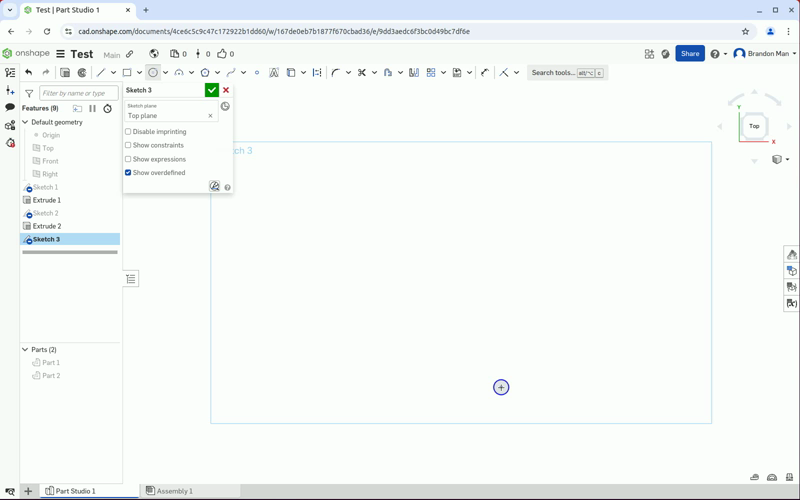
click(501, 387)
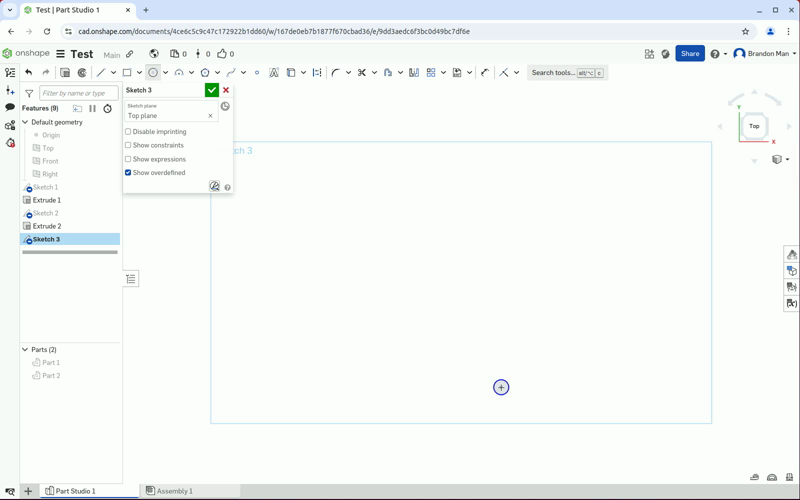
key_up(shift)
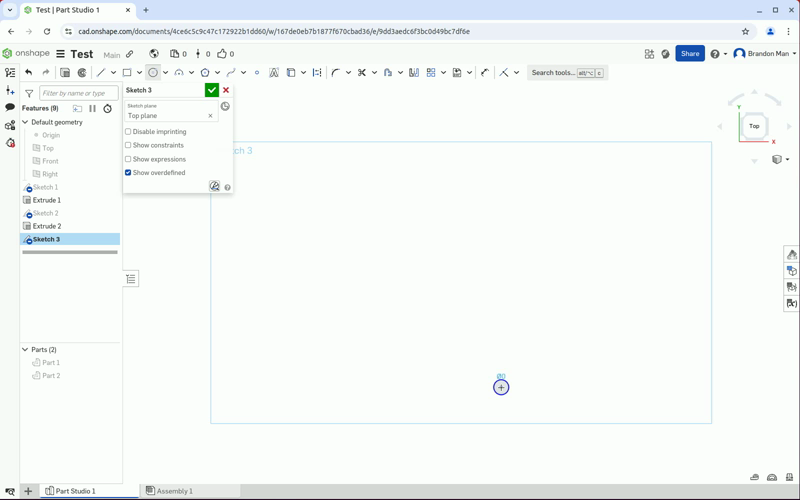
mouse_move(504, 387)
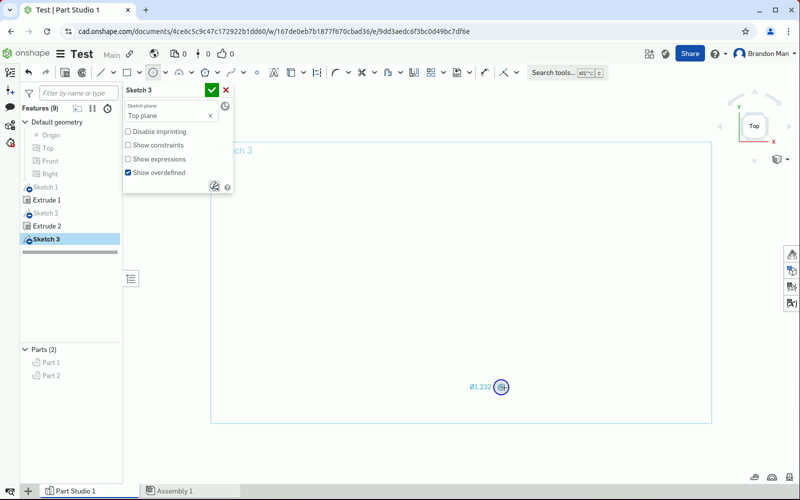
scroll(6)
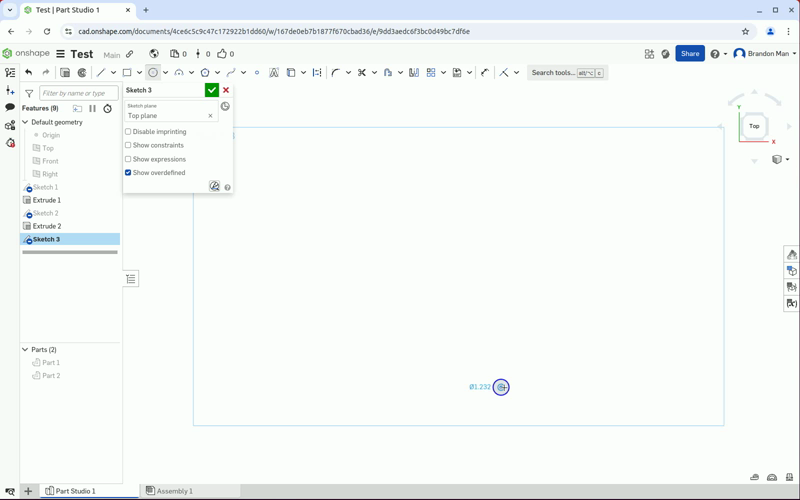
scroll(6)
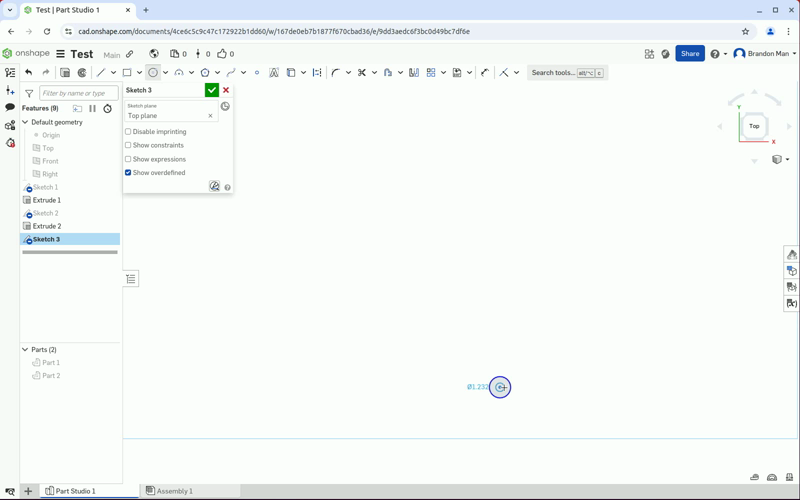
scroll(6)
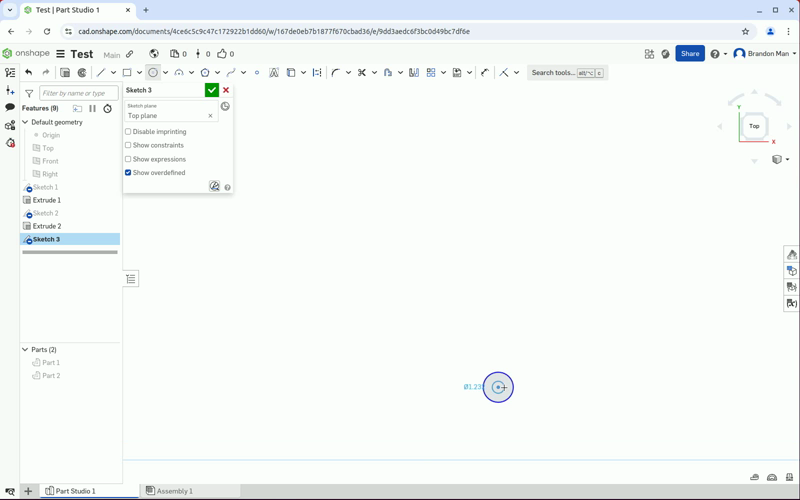
scroll(6)
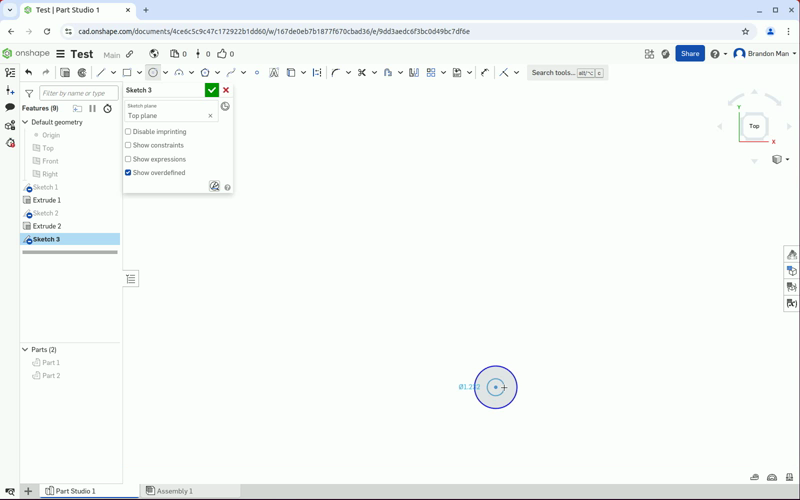
scroll(6)
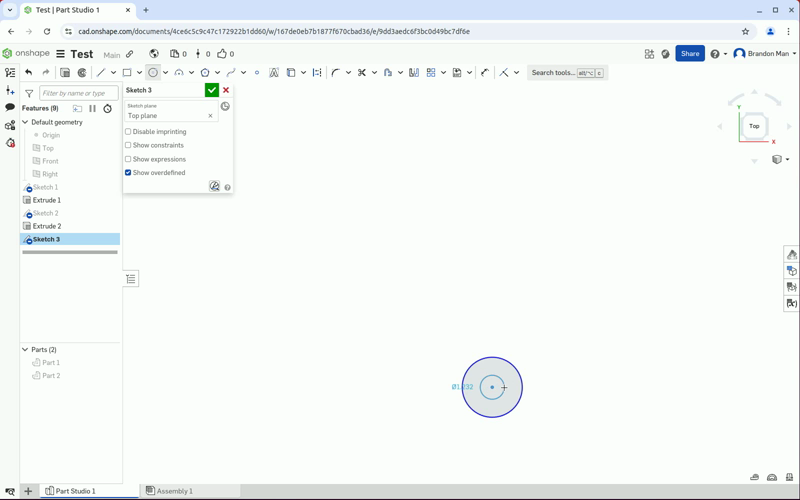
scroll(6)
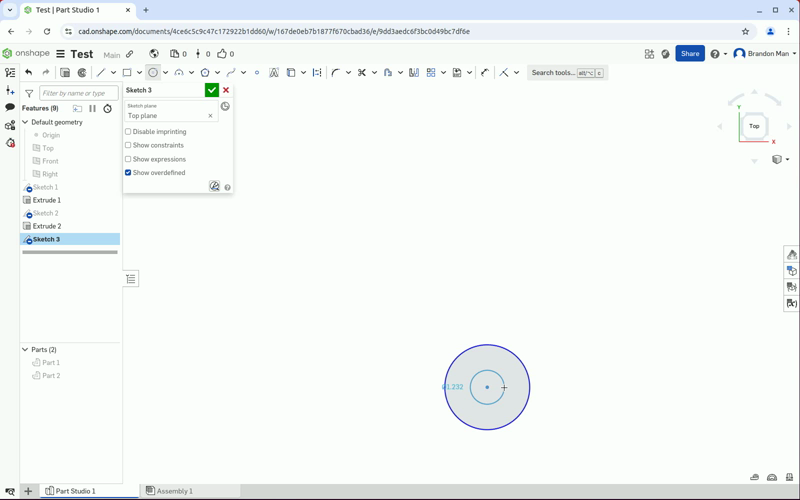
scroll(6)
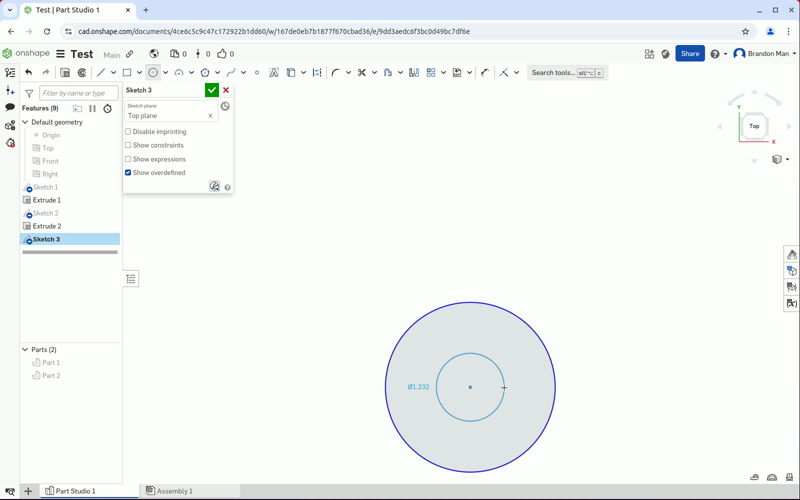
click(504, 387)
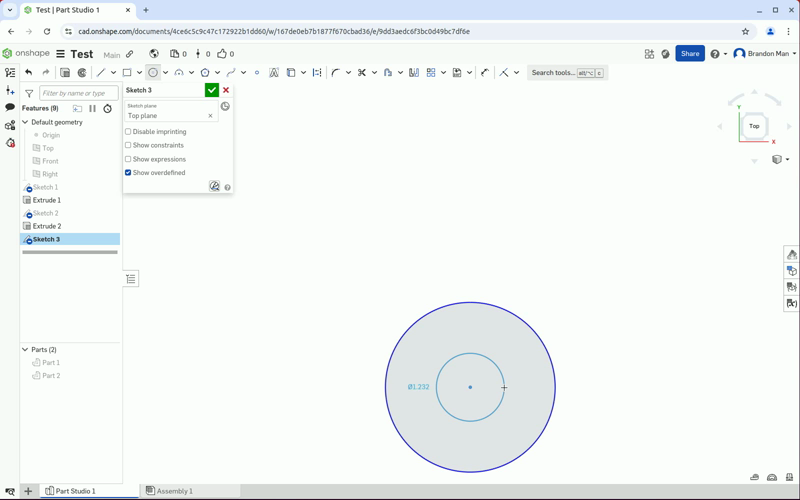
scroll(-6)
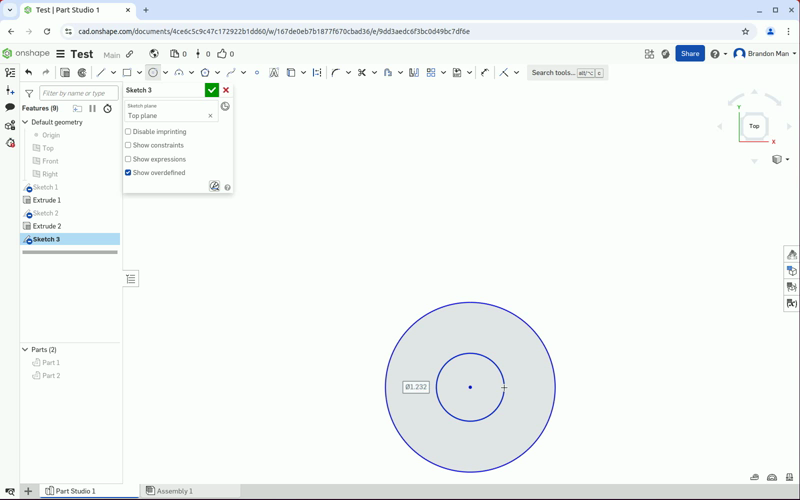
scroll(-6)
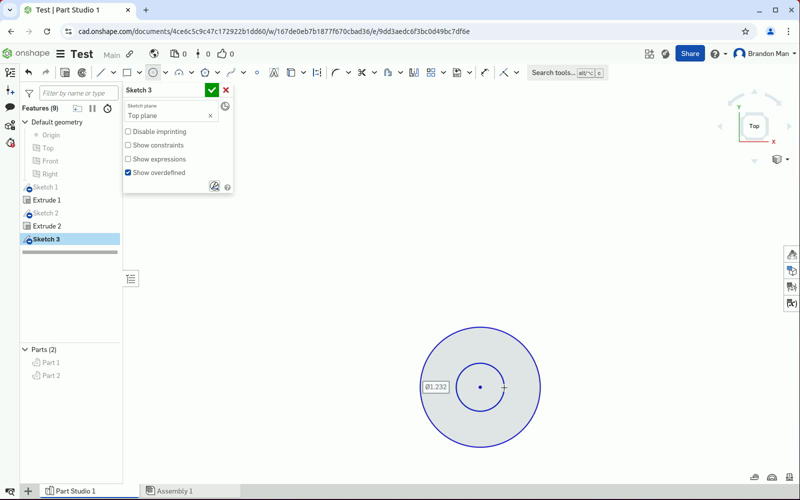
scroll(-6)
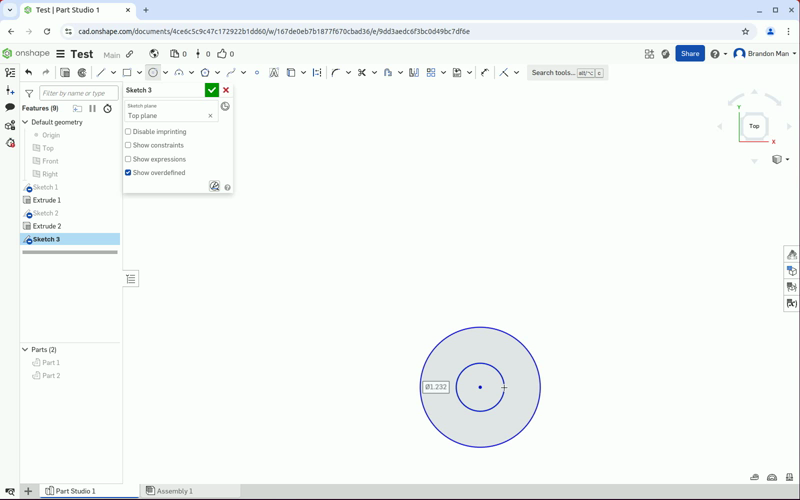
scroll(-6)
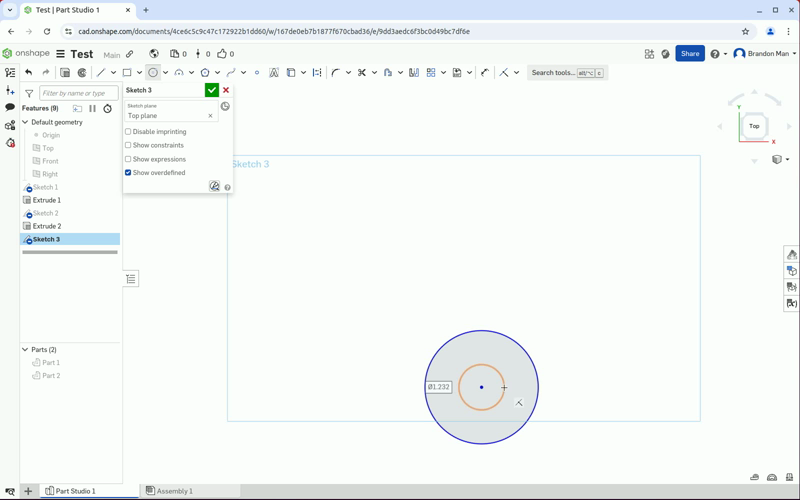
scroll(-6)
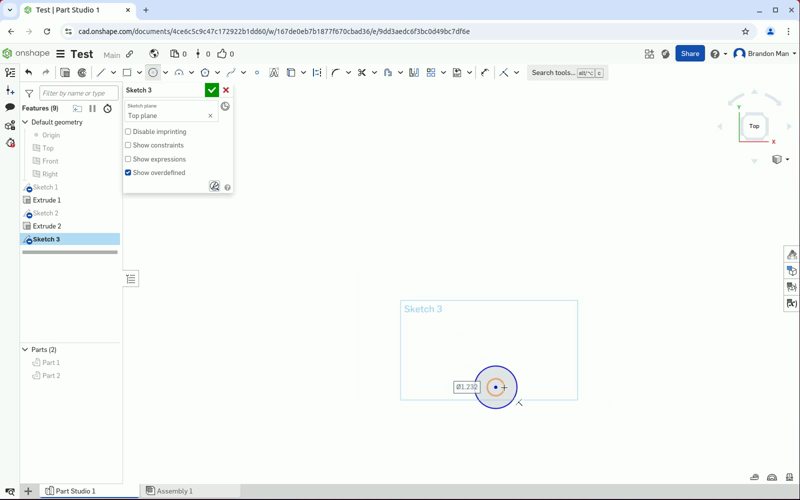
scroll(-6)
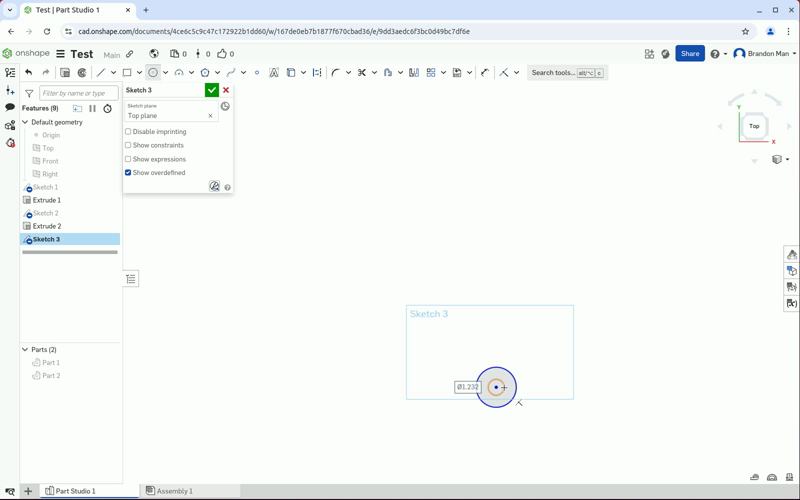
scroll(-6)
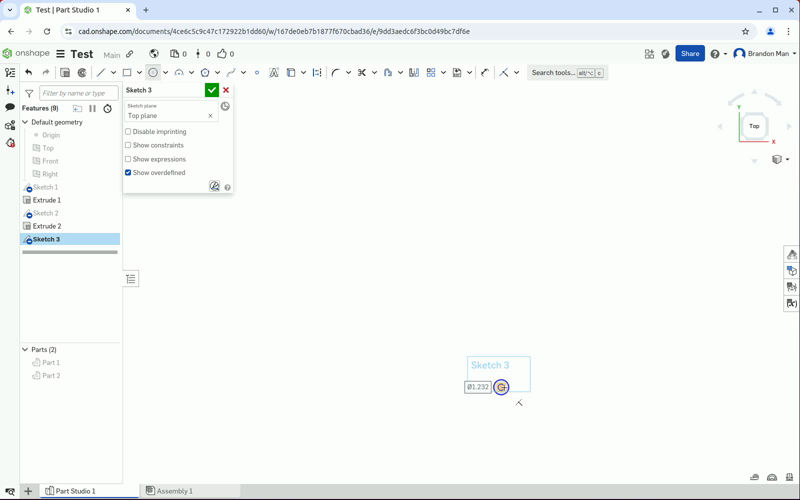
key(esc)
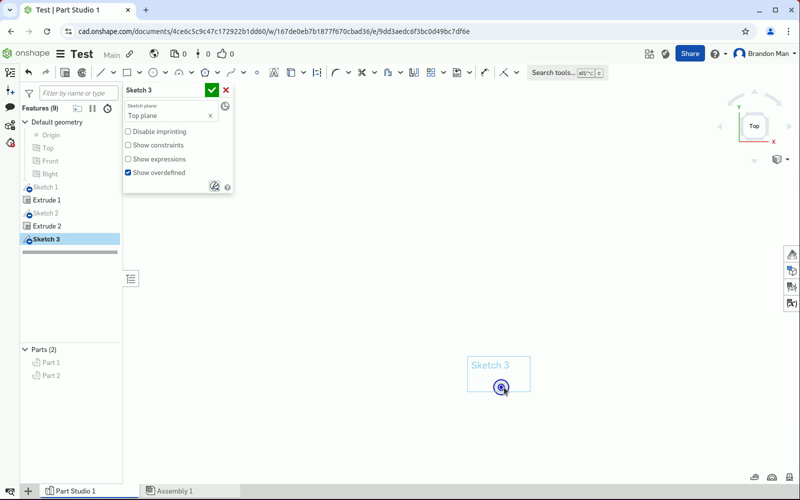
mouse_move(505, 387)
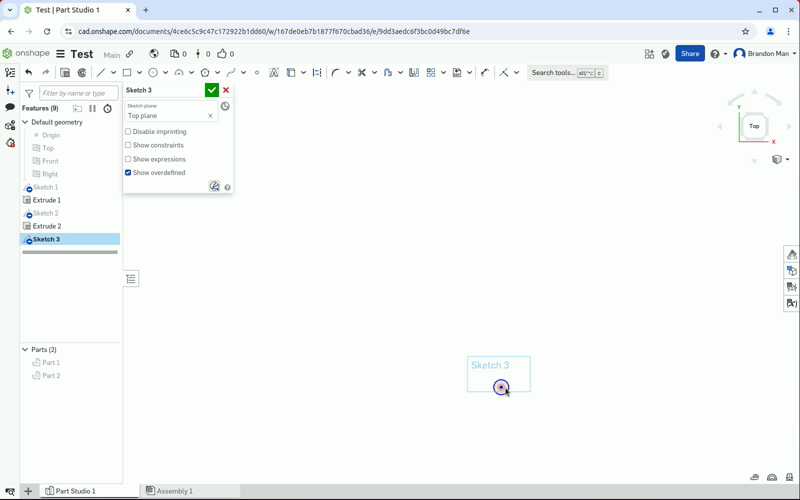
scroll(6)
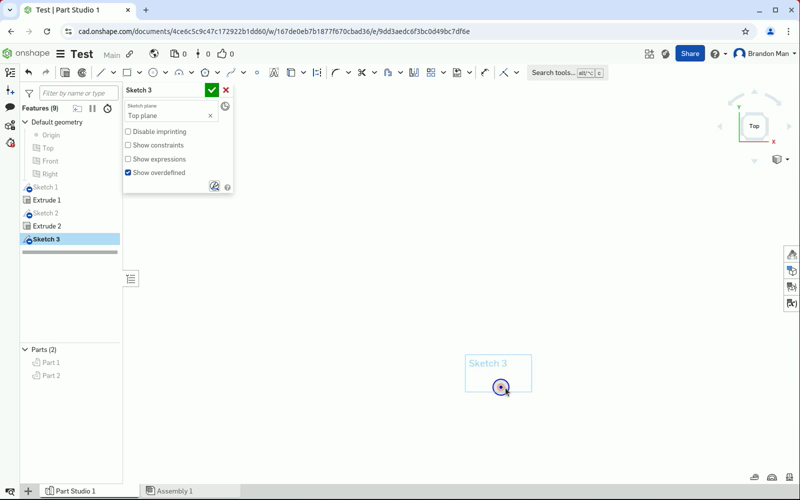
scroll(6)
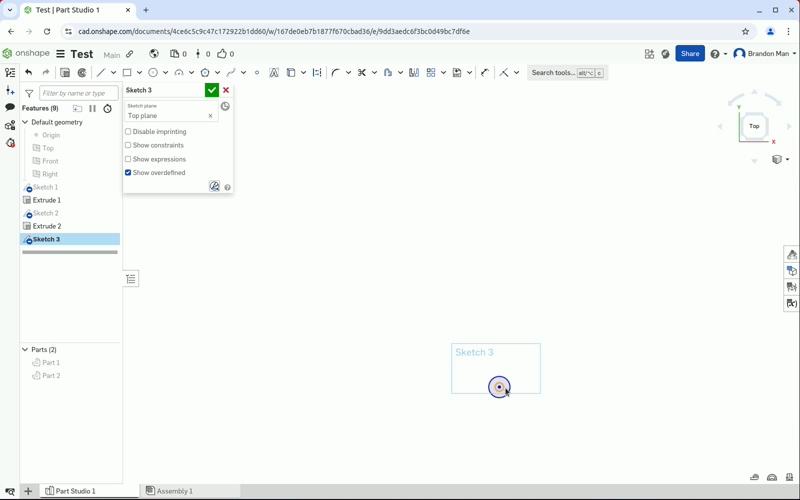
scroll(6)
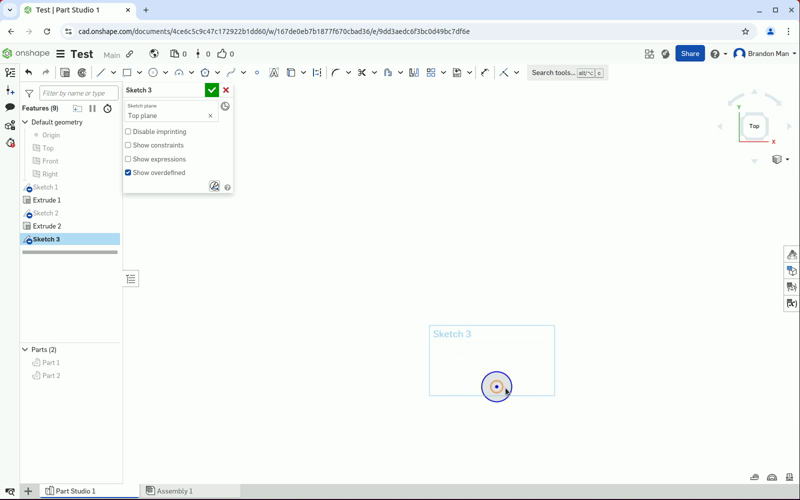
scroll(6)
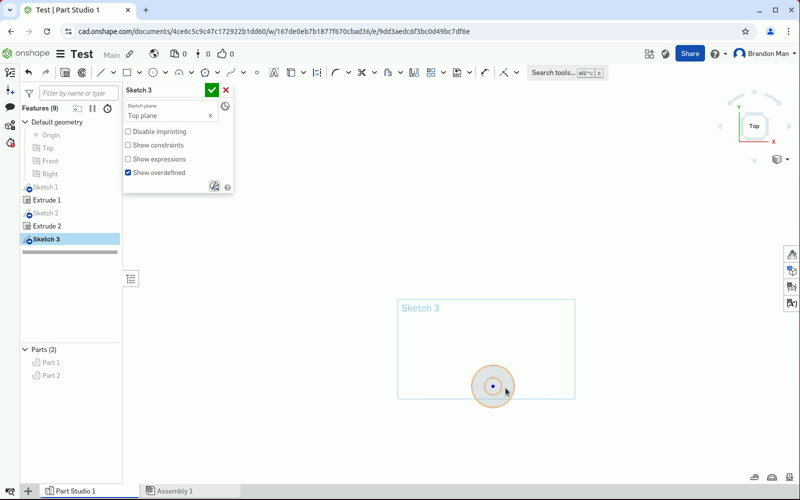
scroll(6)
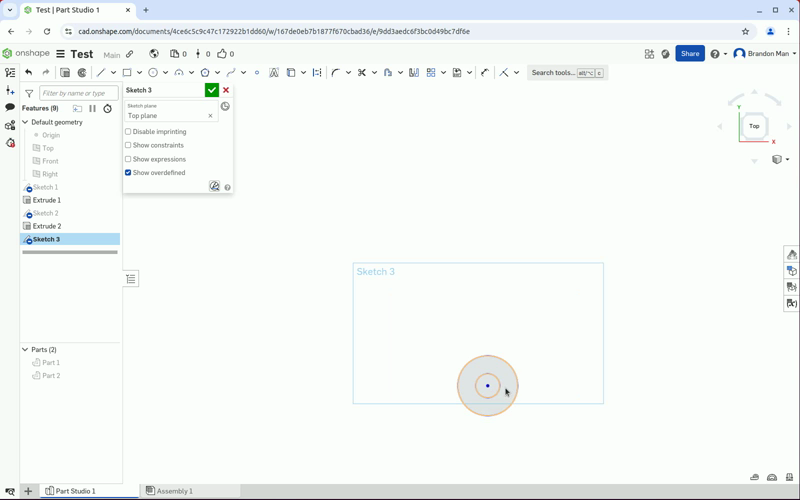
scroll(6)
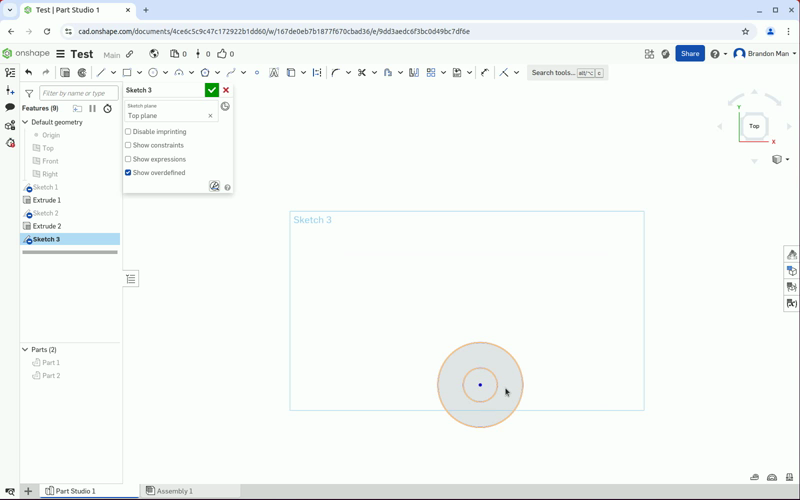
scroll(6)
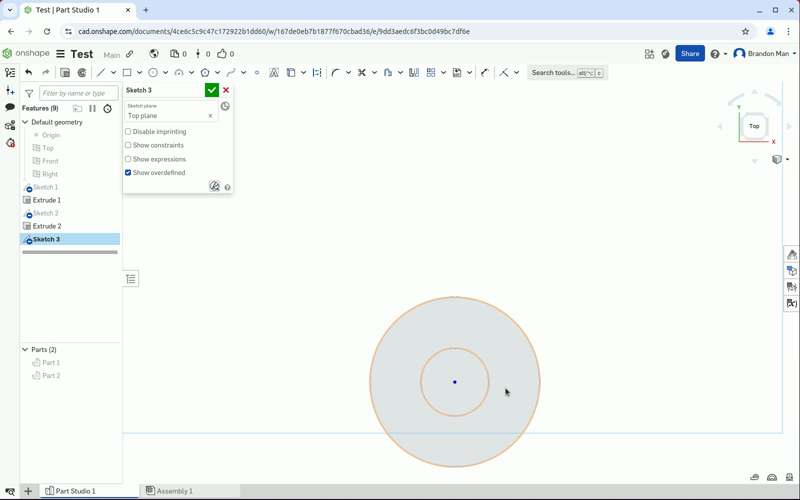
click(505, 387)
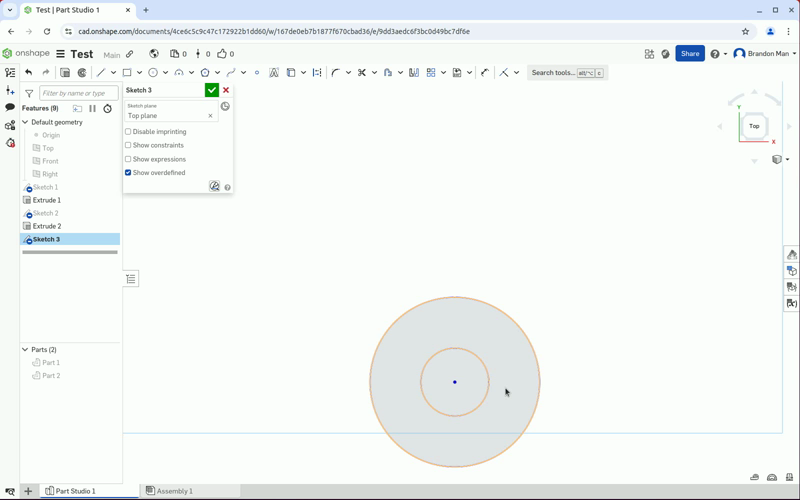
scroll(-6)
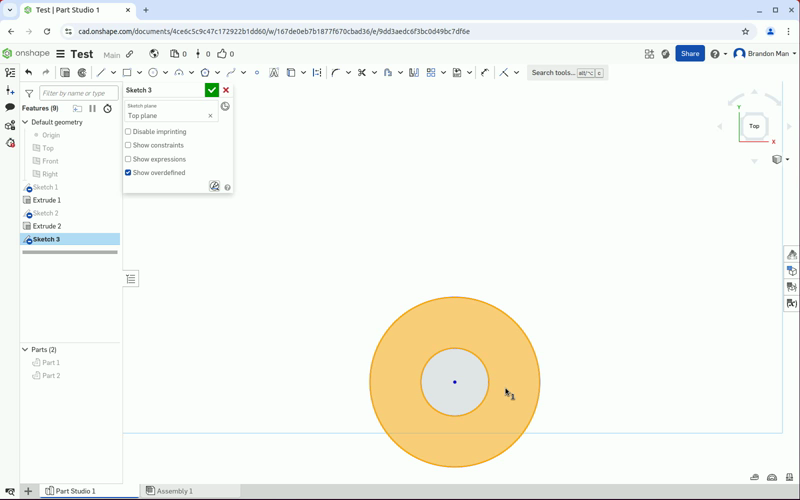
scroll(-6)
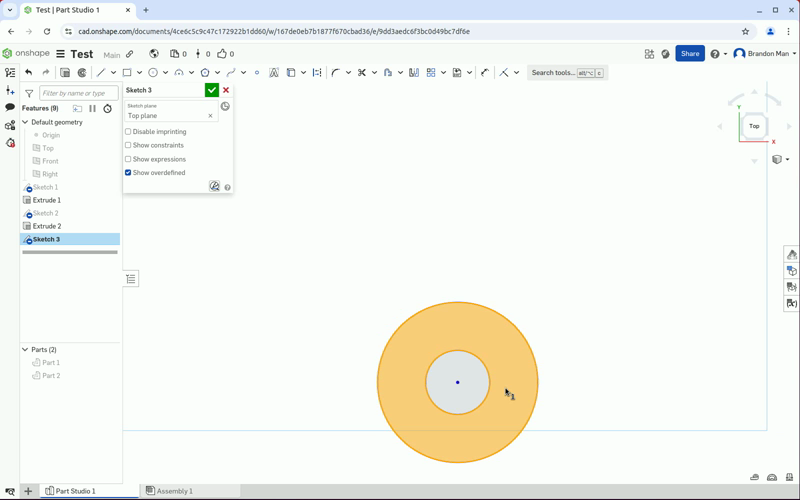
scroll(-6)
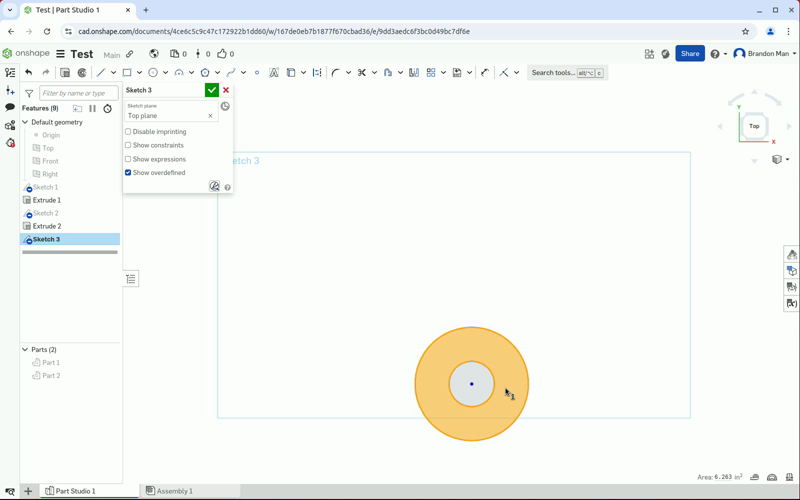
scroll(-6)
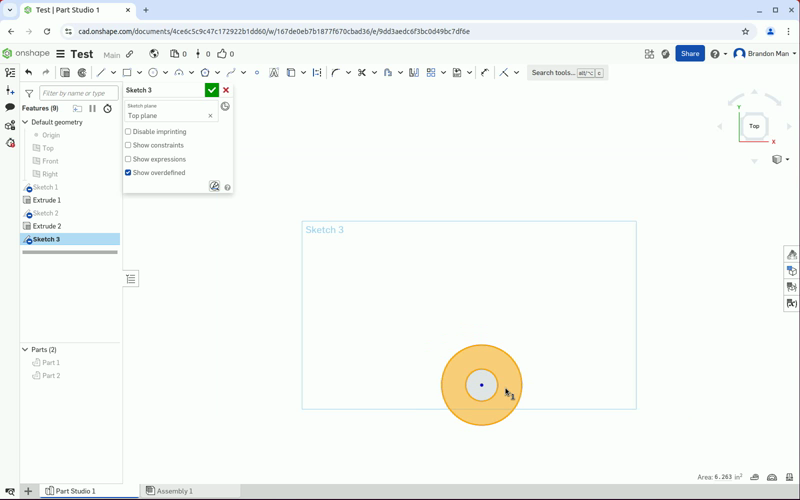
scroll(-6)
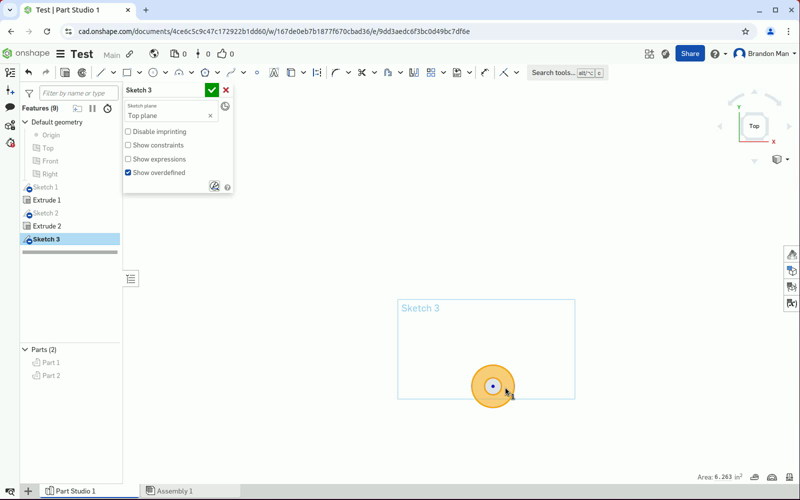
scroll(-6)
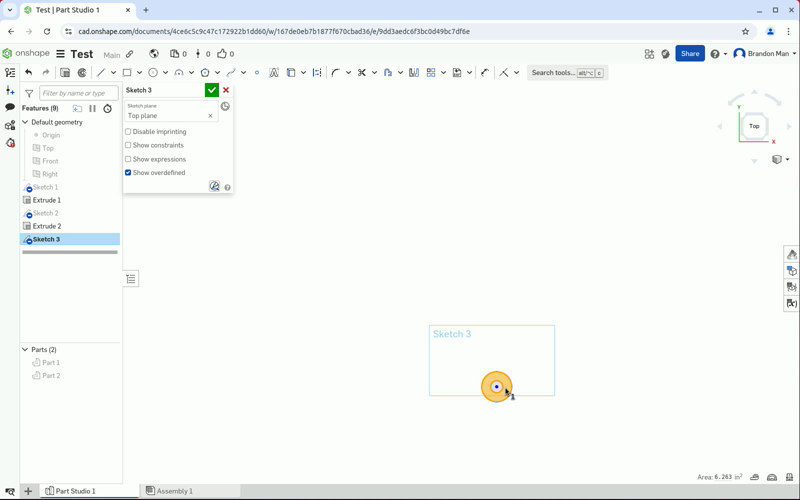
scroll(-6)
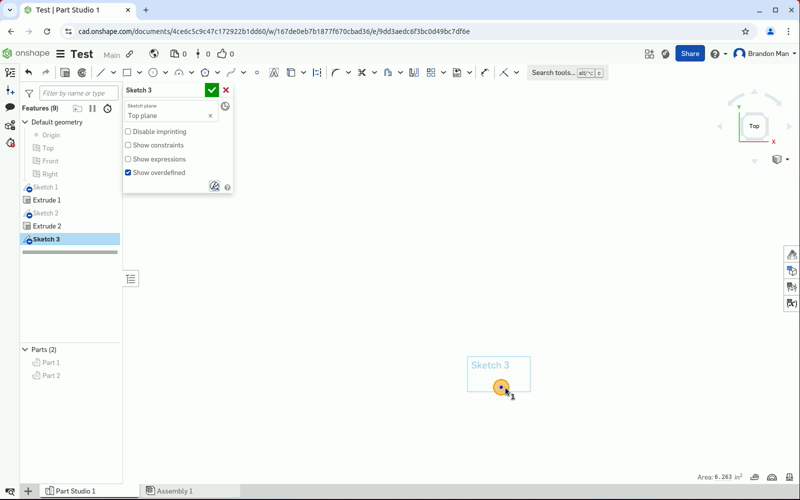
mouse_move(73, 352)
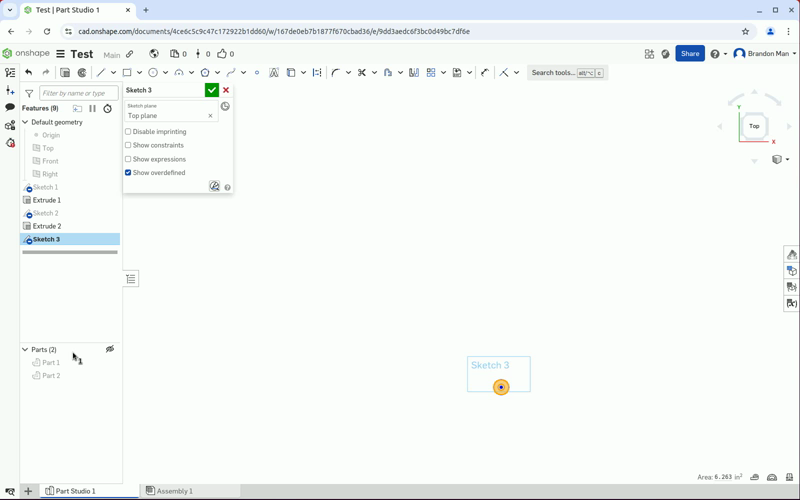
key(shift+y)
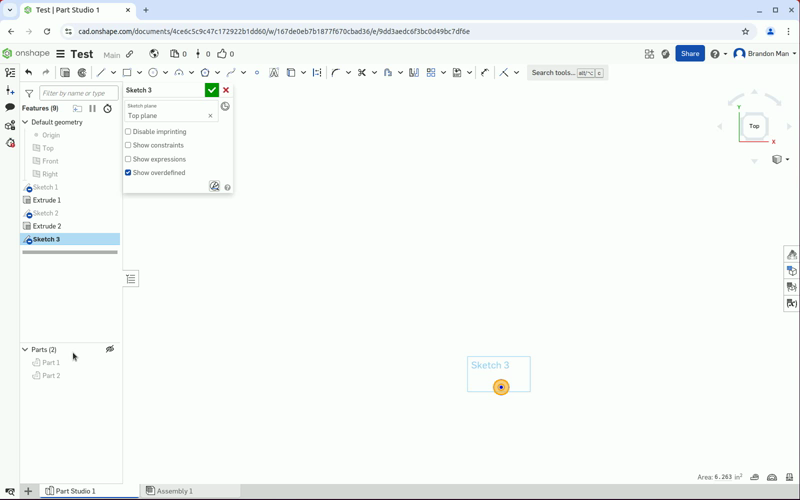
key(shift+e)
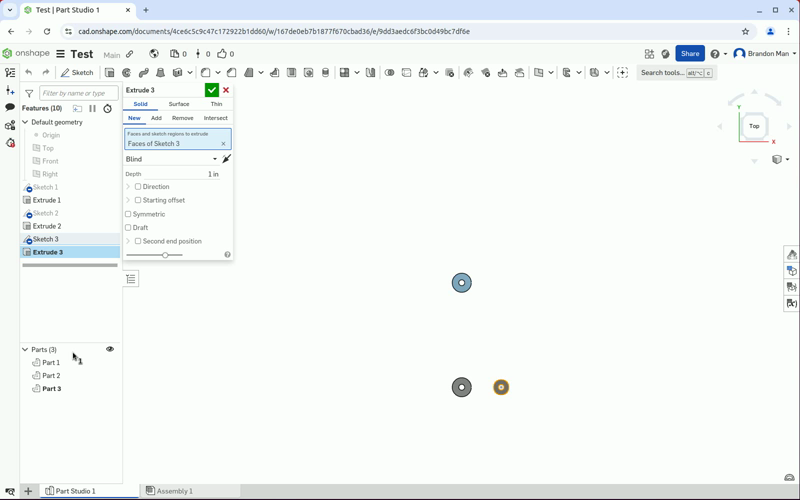
mouse_move(143, 106)
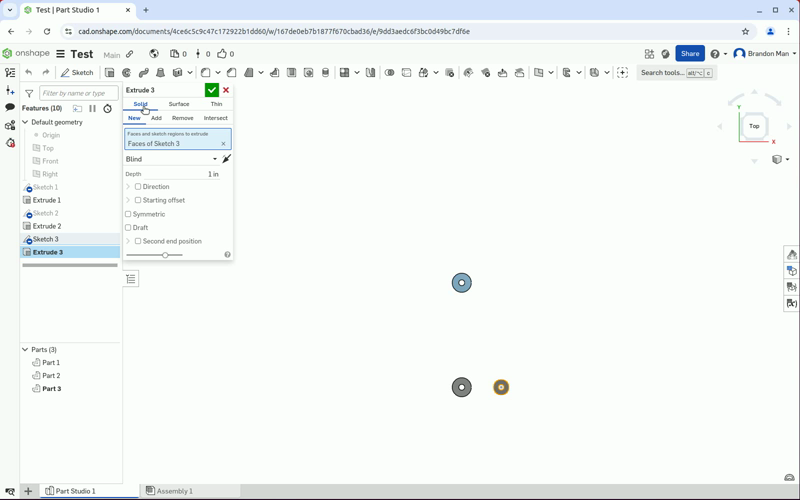
click(143, 106)
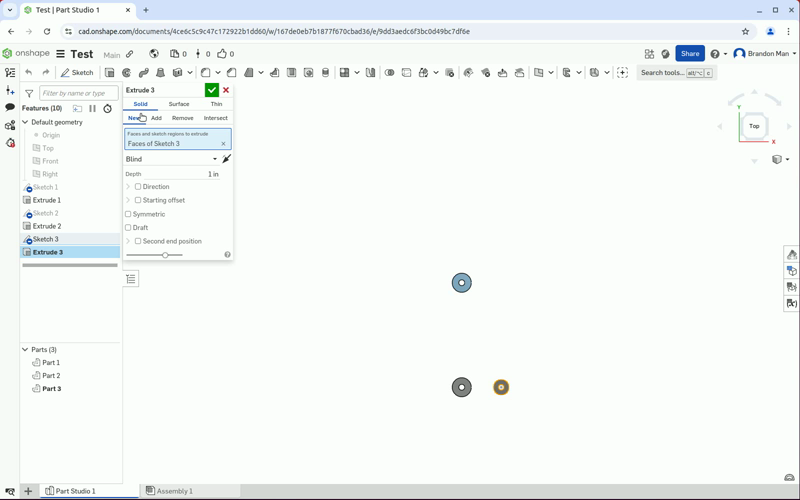
mouse_move(137, 120)
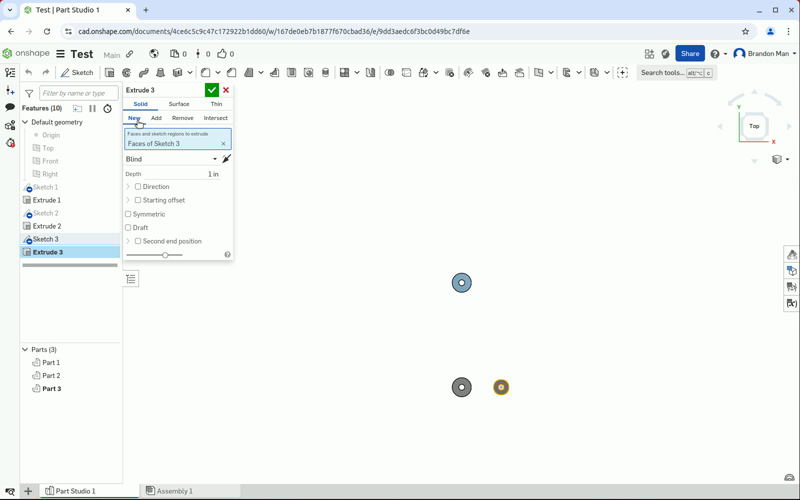
click(137, 120)
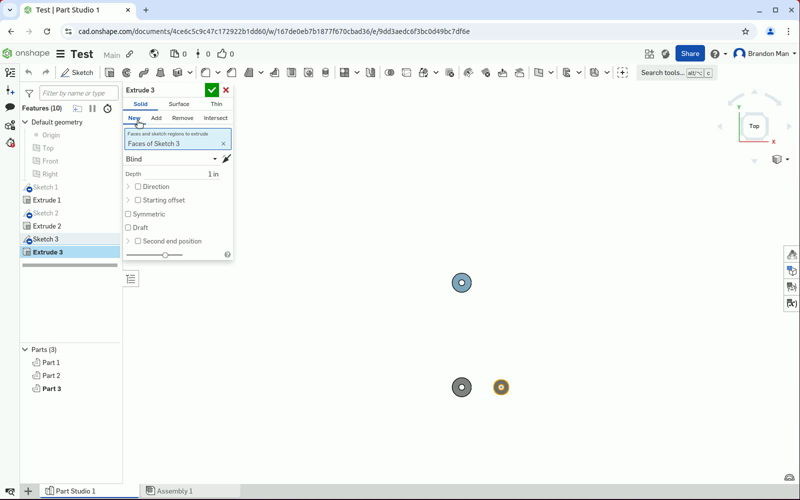
key(tab, 4)
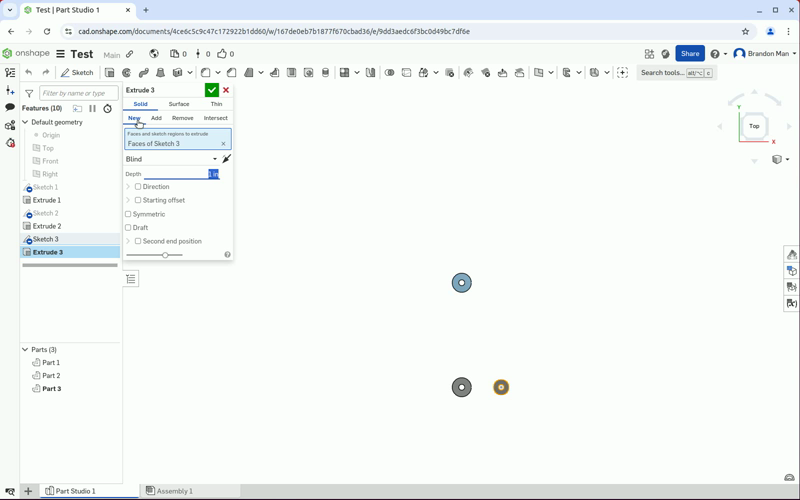
text(0.481)
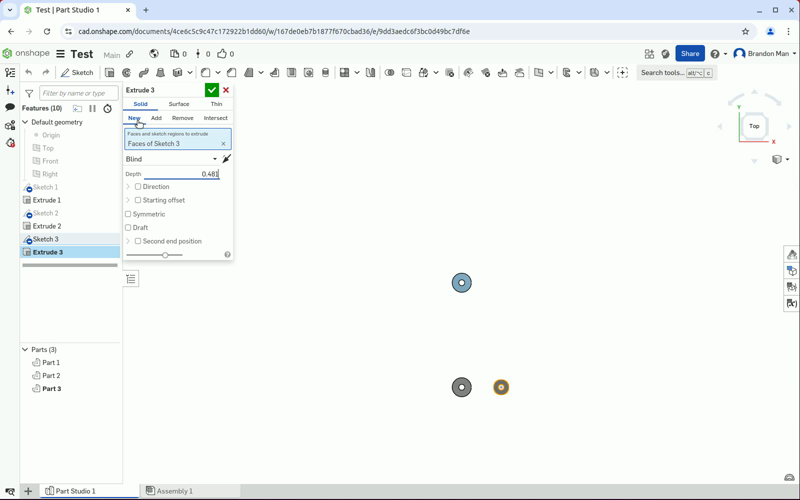
key(enter)
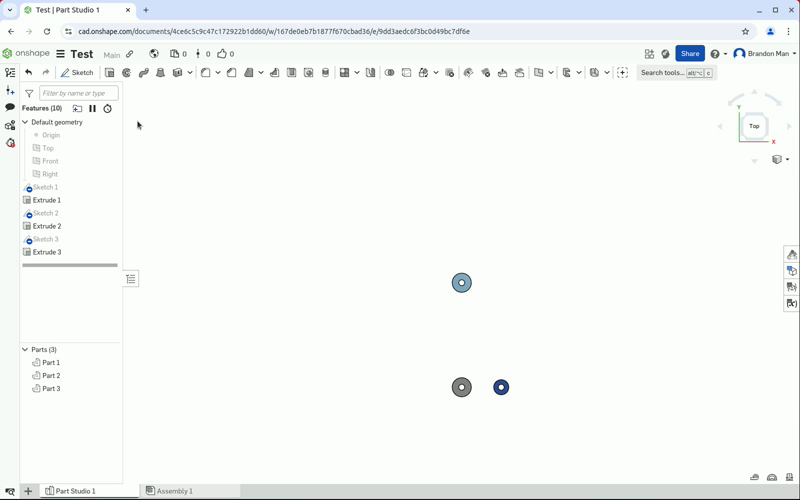
key(shift+h)
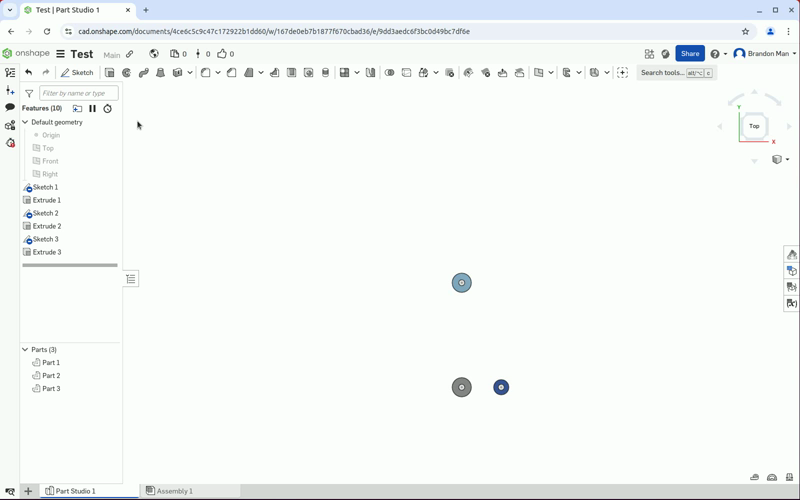
key(shift+h)
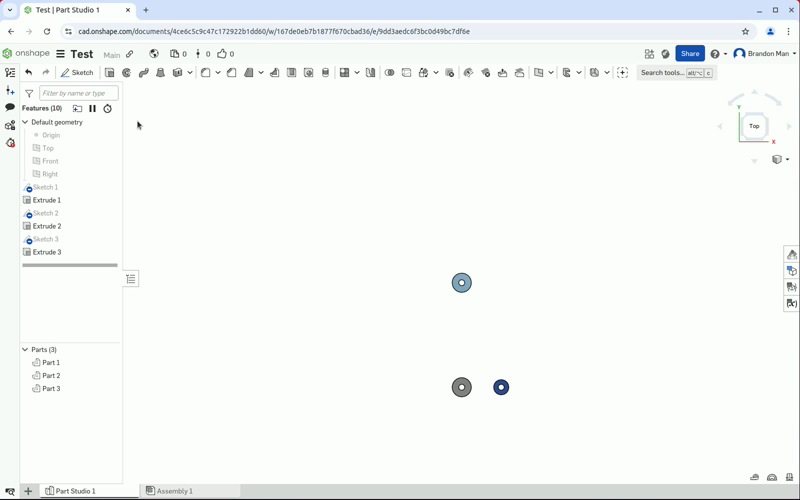
mouse_move(73, 189)
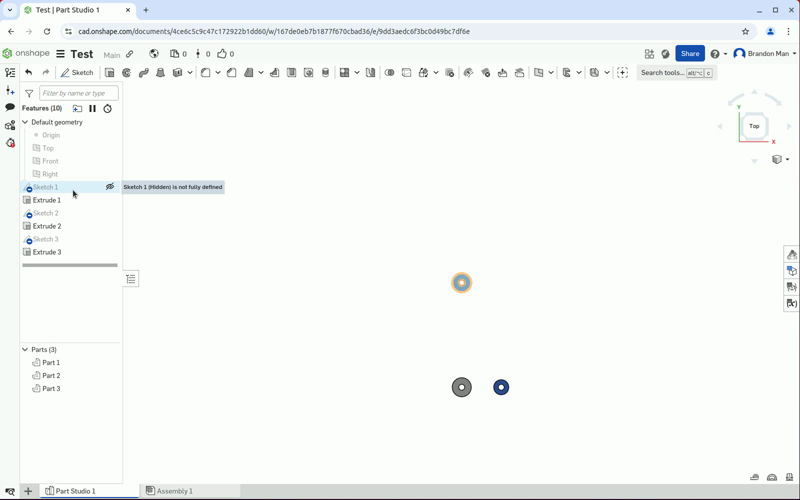
click(73, 189)
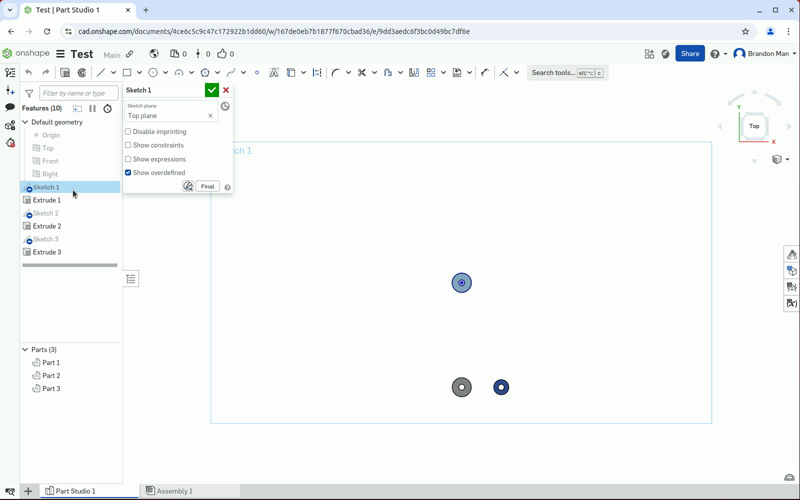
mouse_move(229, 92)
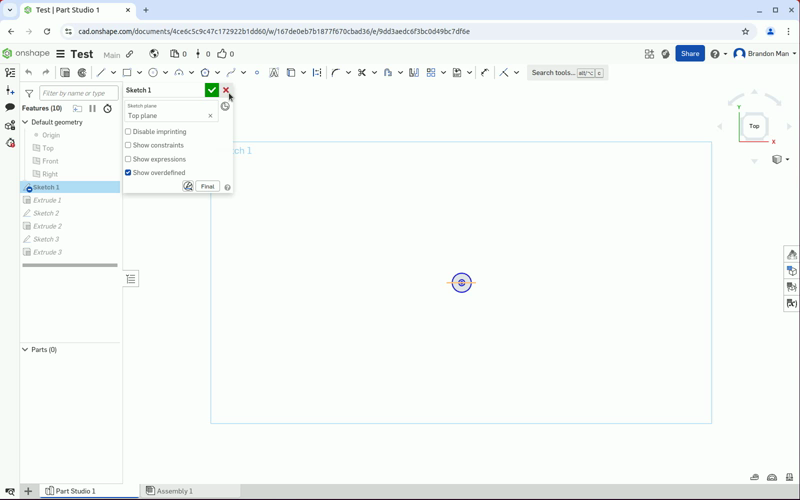
click(229, 92)
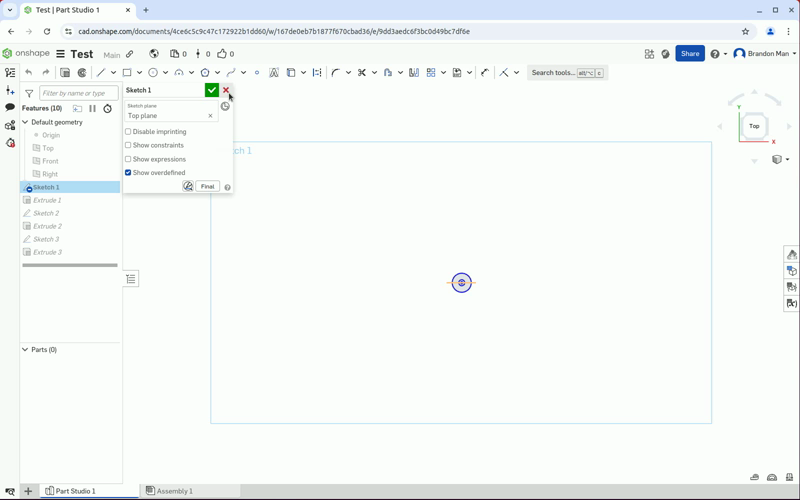
key(shift+s)
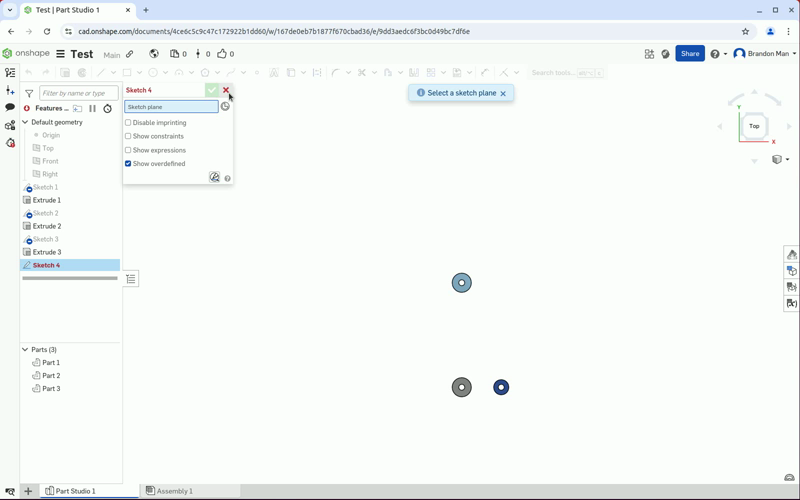
mouse_move(73, 150)
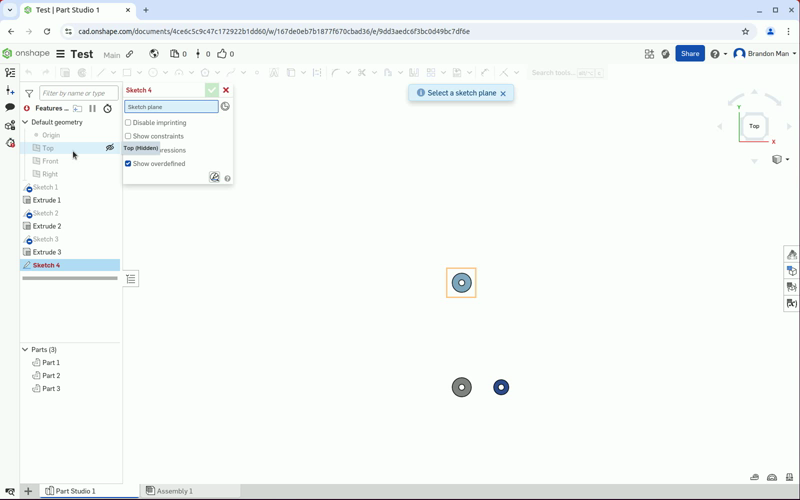
click(73, 150)
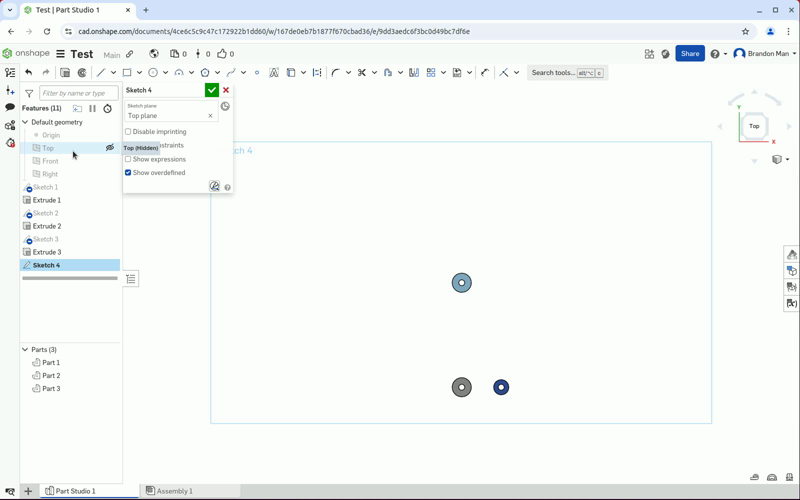
mouse_move(73, 352)
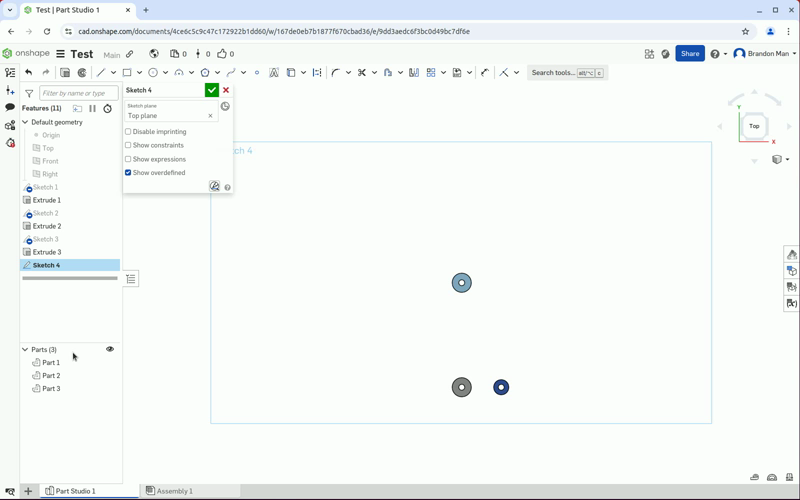
key(y)
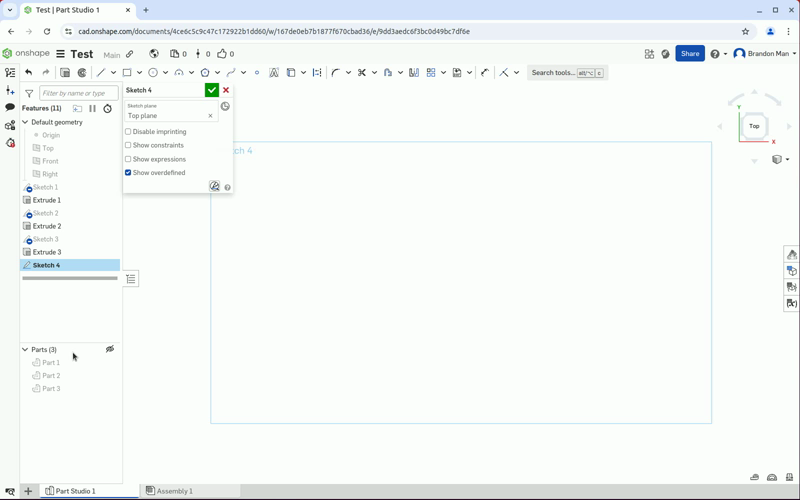
key(a)
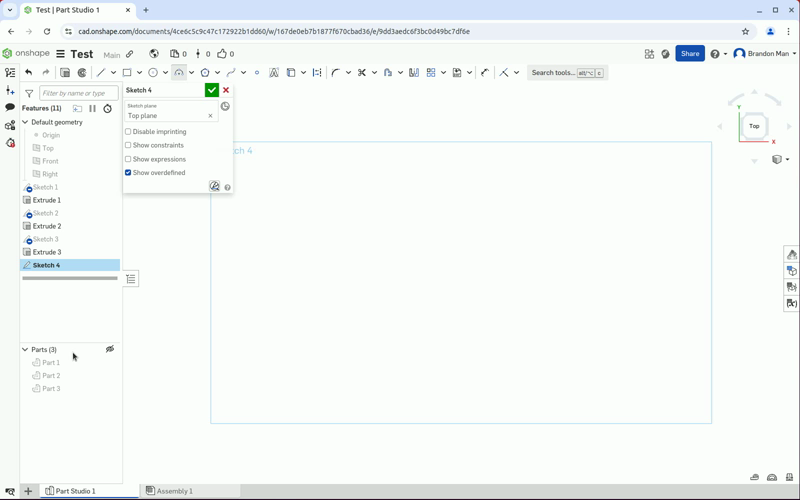
key_down(shift)
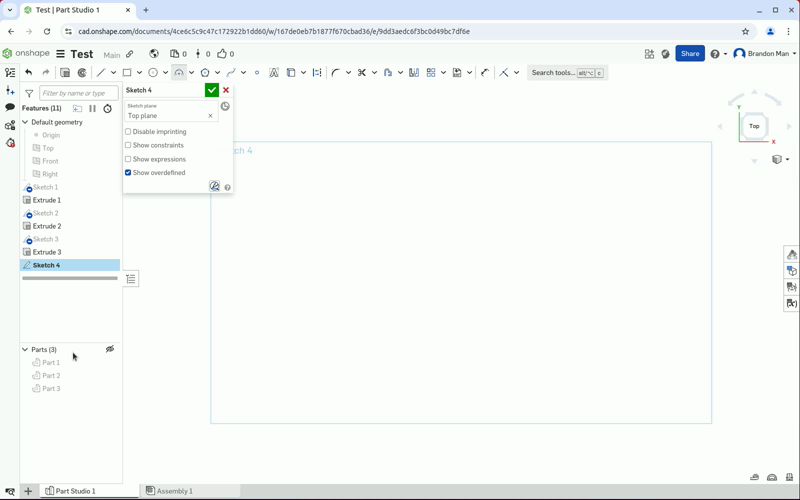
mouse_move(446, 327)
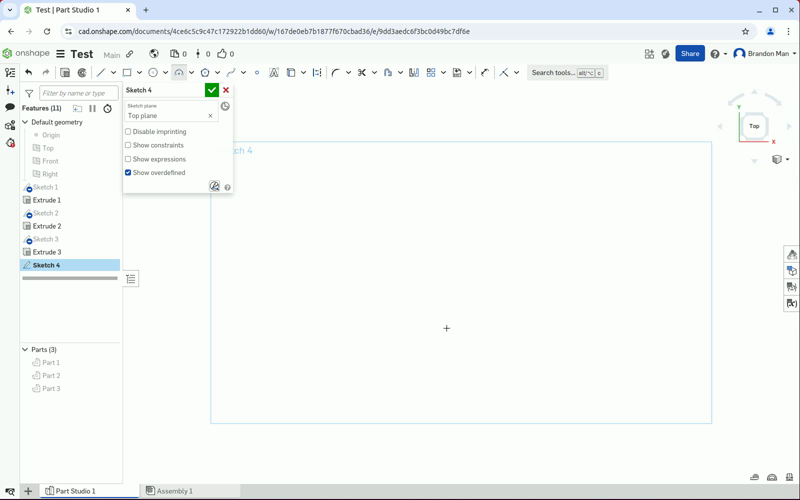
click(446, 327)
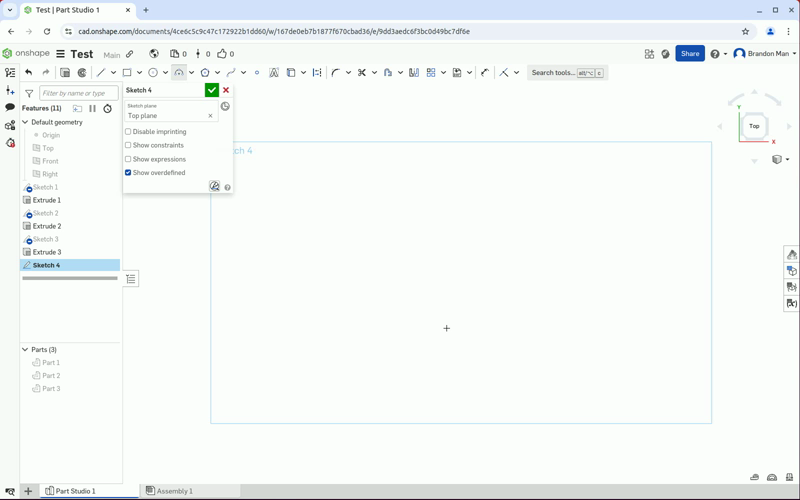
key_up(shift)
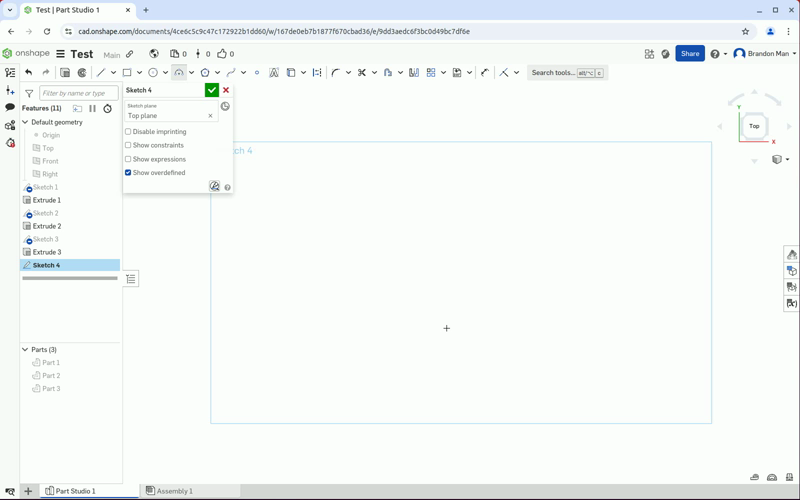
key_down(shift)
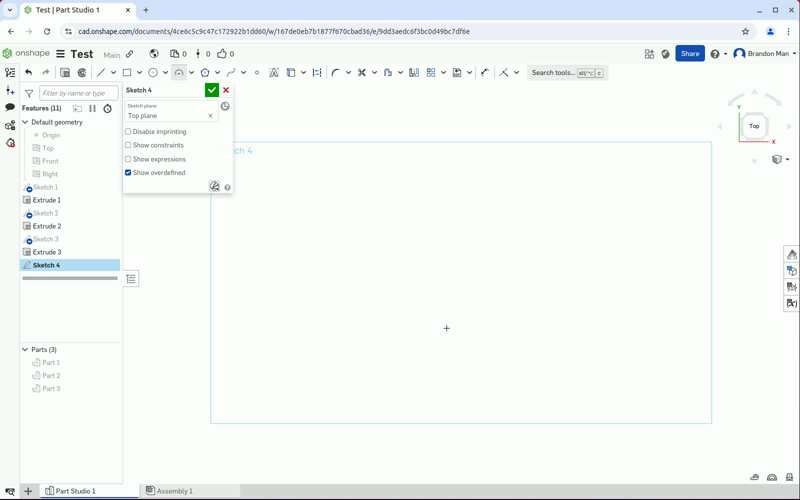
mouse_move(476, 327)
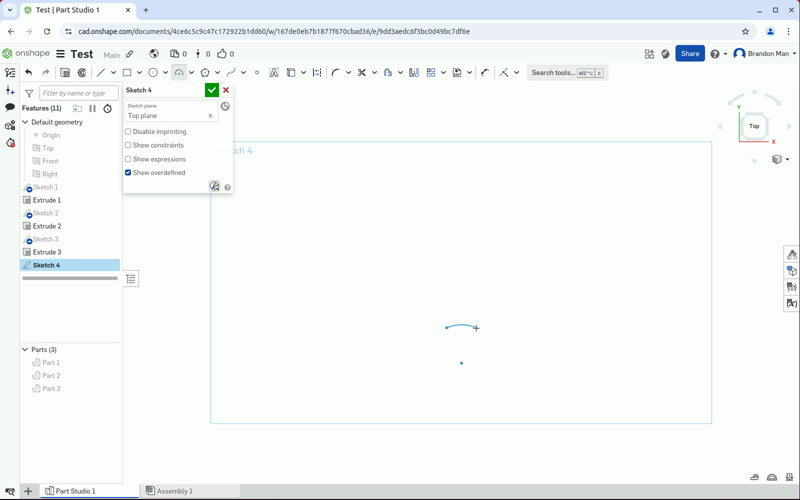
click(476, 327)
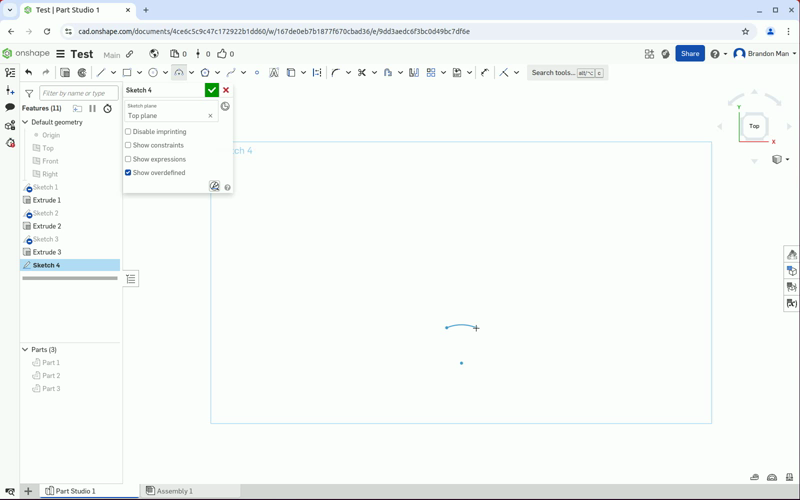
mouse_move(461, 314)
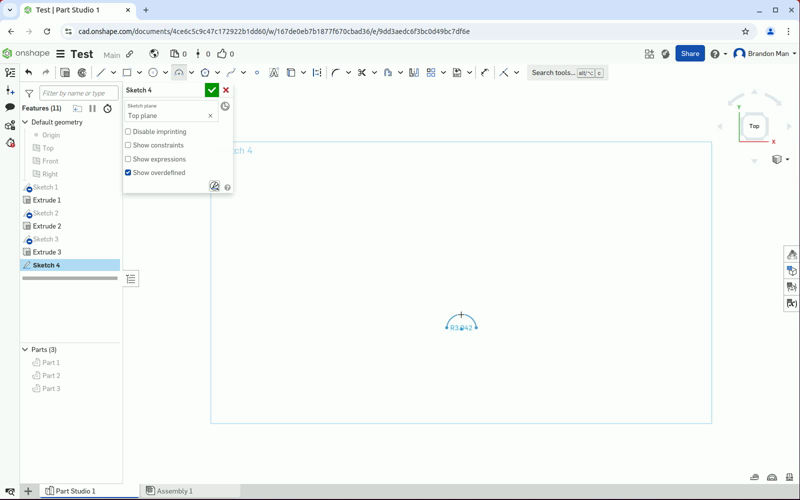
click(461, 314)
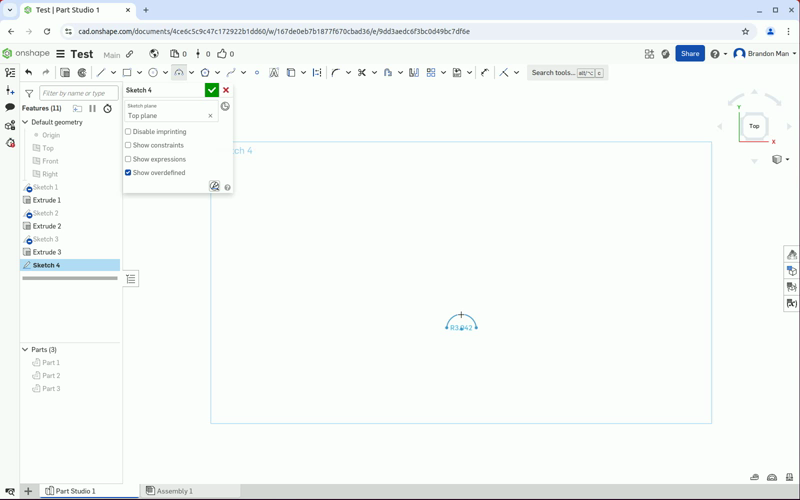
key_up(shift)
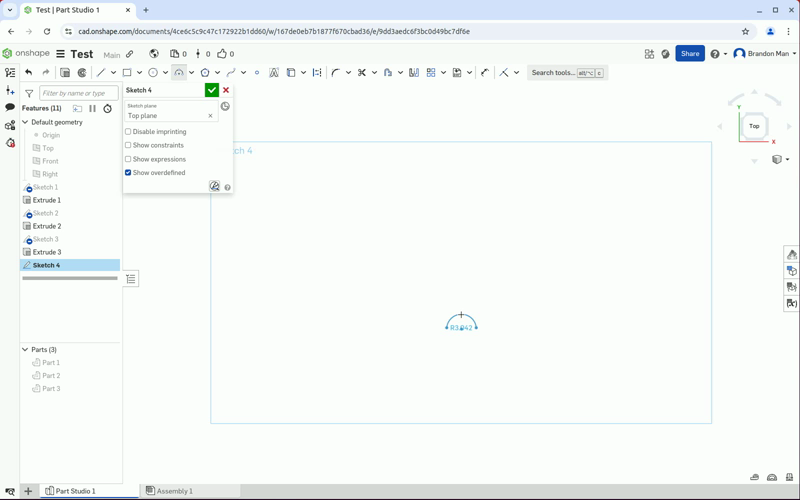
key(esc)
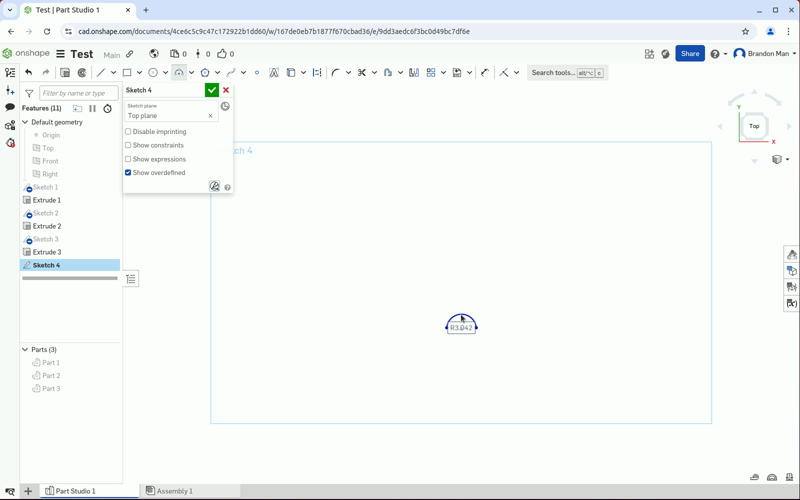
key(l)
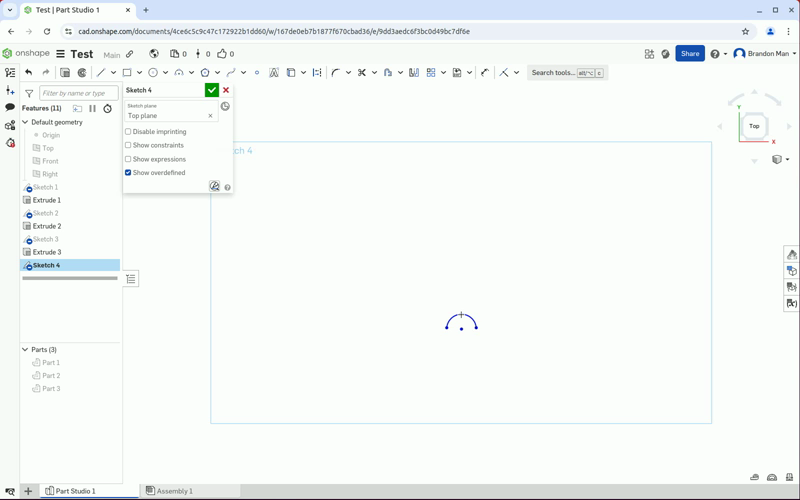
mouse_move(476, 327)
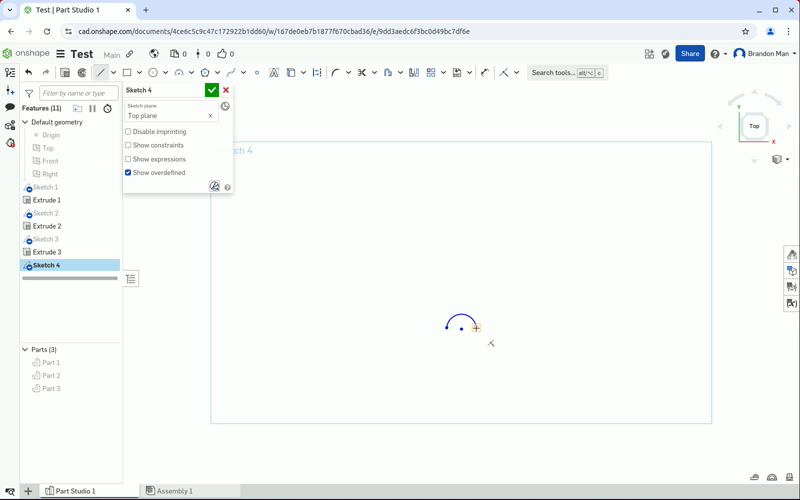
click(476, 327)
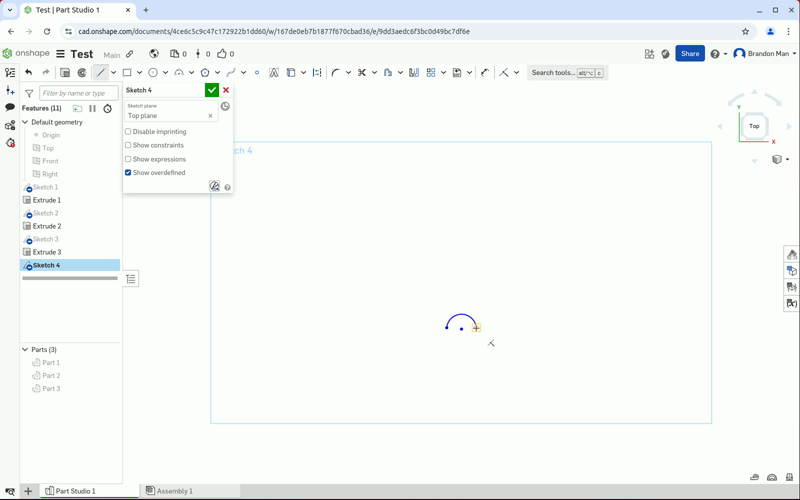
key_down(shift)
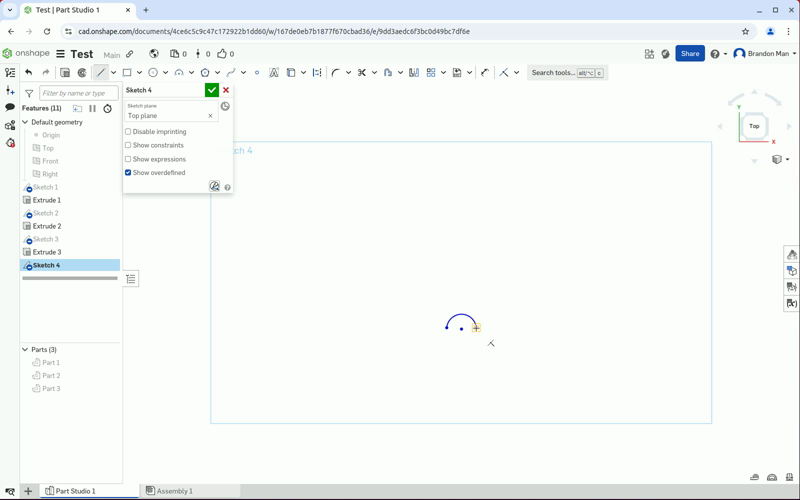
mouse_move(506, 327)
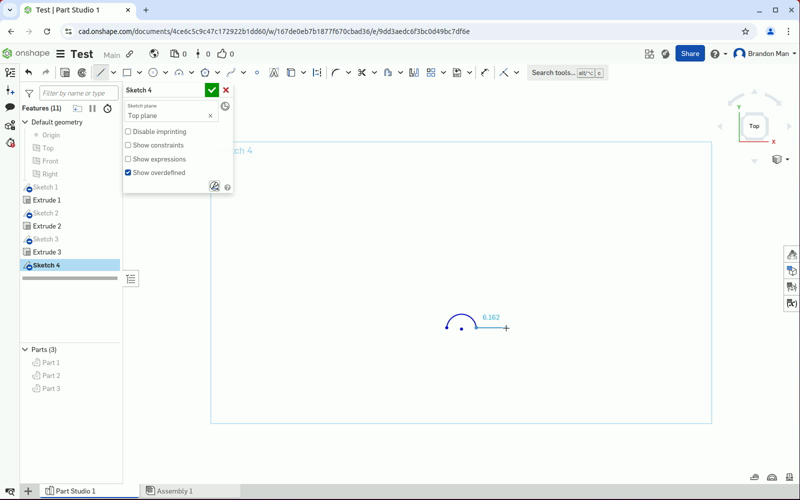
mouse_move(470, 281)
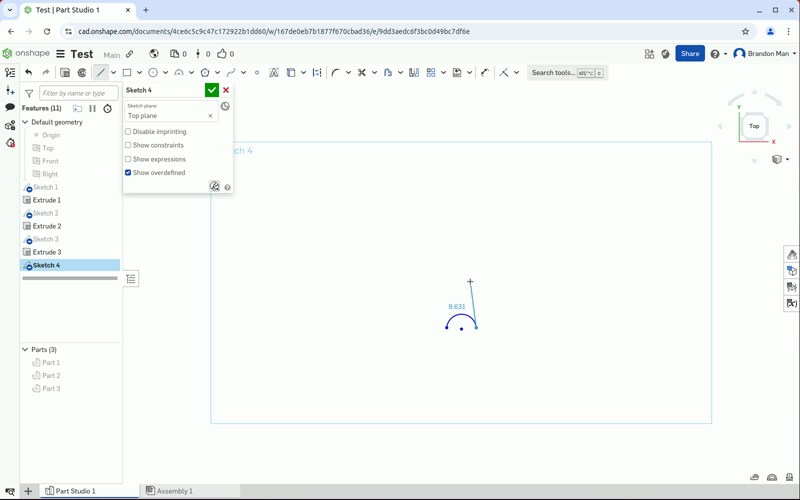
click(470, 281)
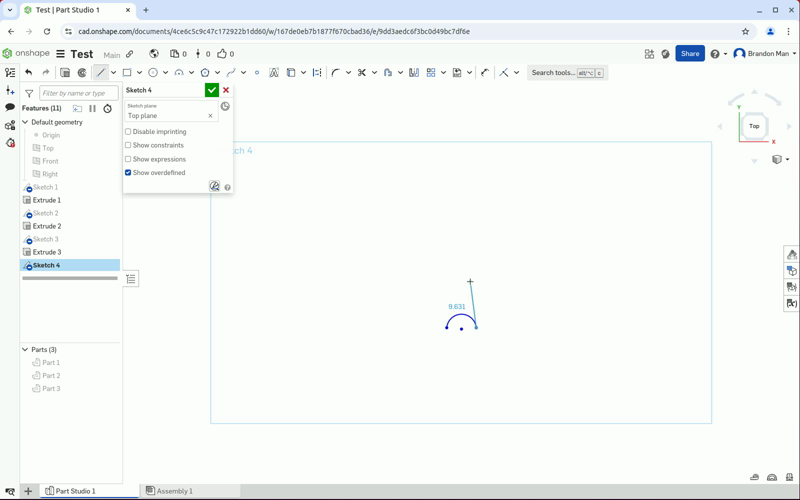
key_up(shift)
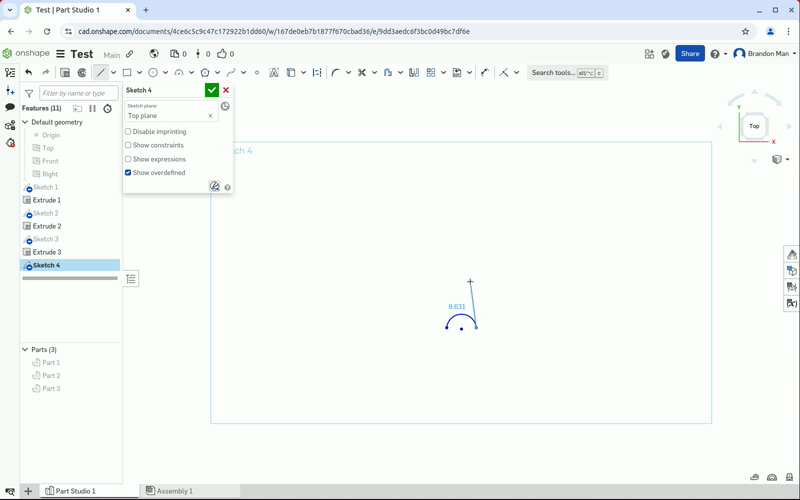
key(esc)
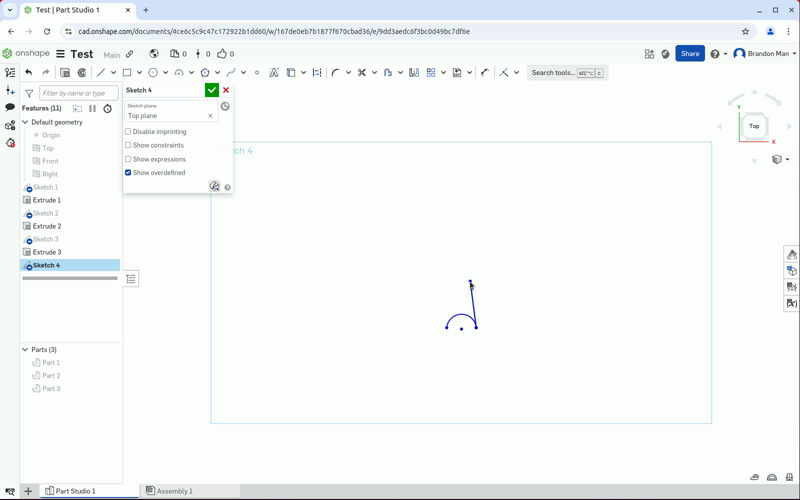
key(a)
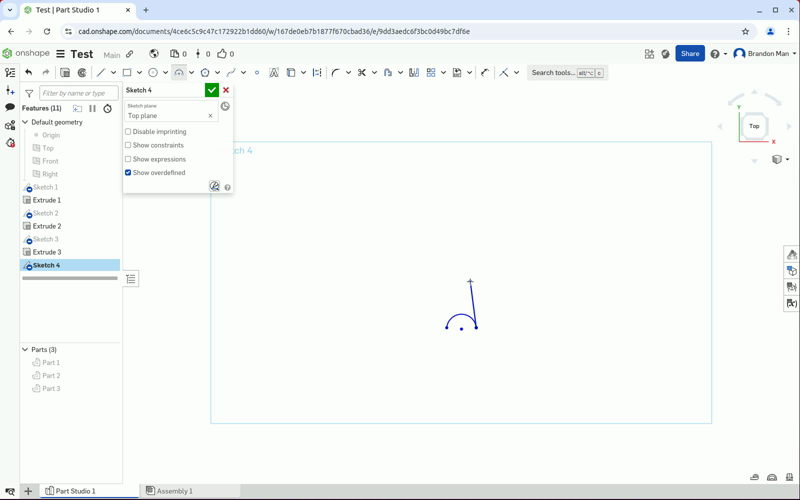
mouse_move(470, 281)
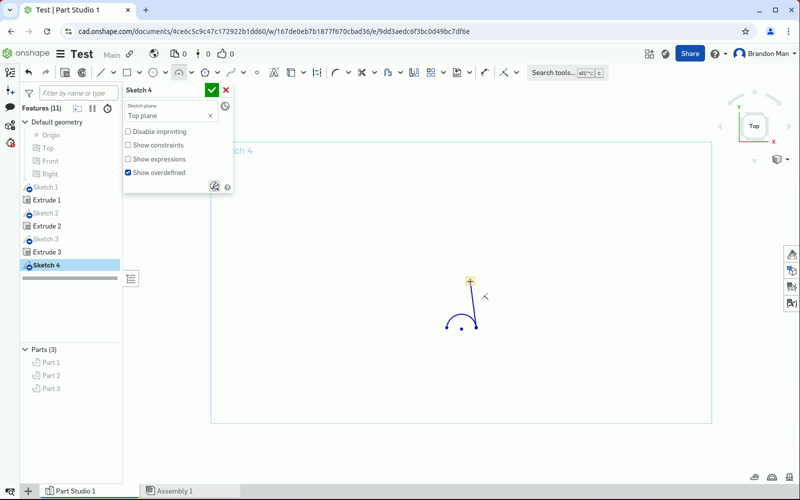
click(470, 281)
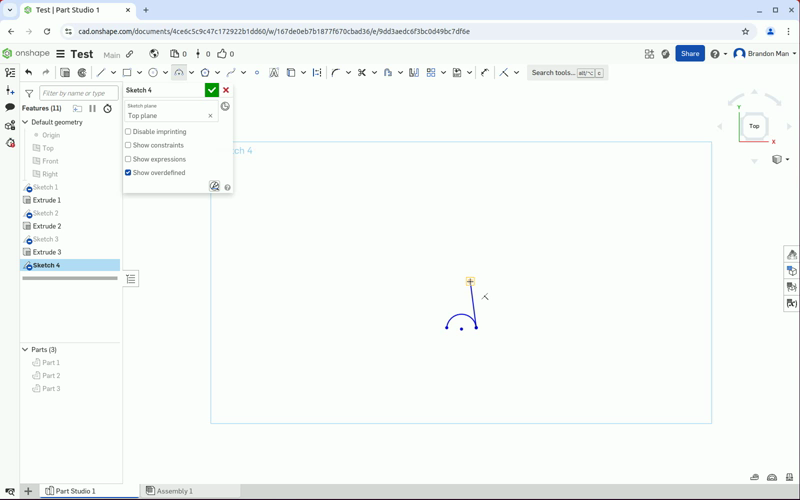
key_down(shift)
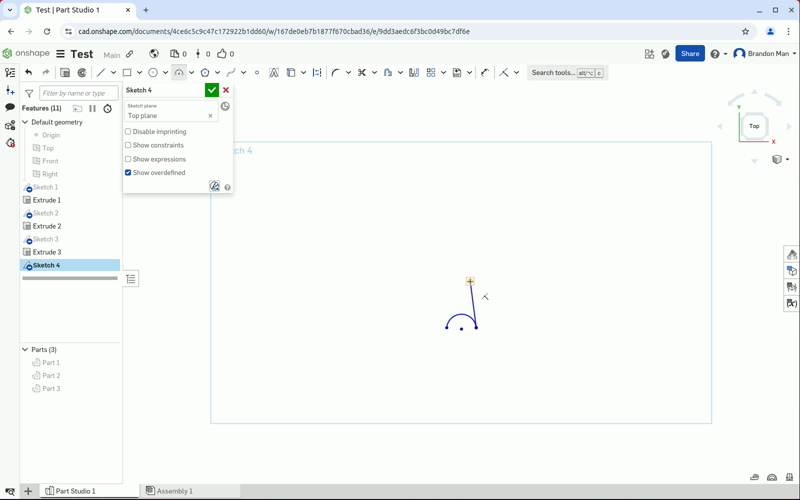
mouse_move(452, 281)
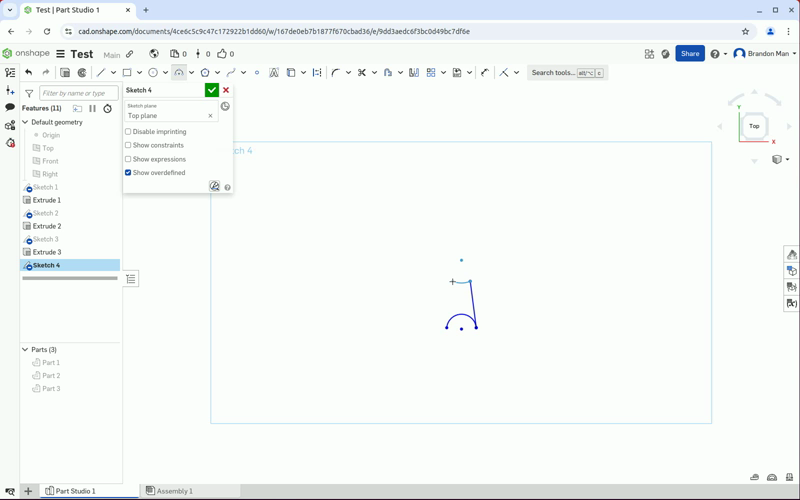
click(452, 281)
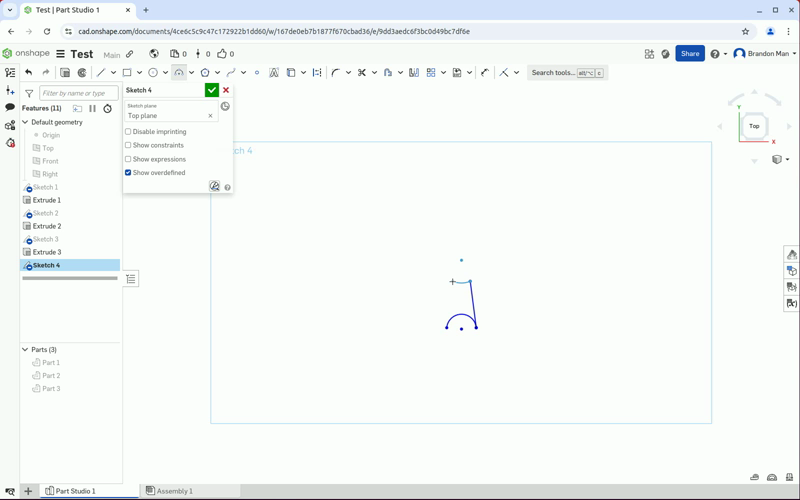
mouse_move(461, 291)
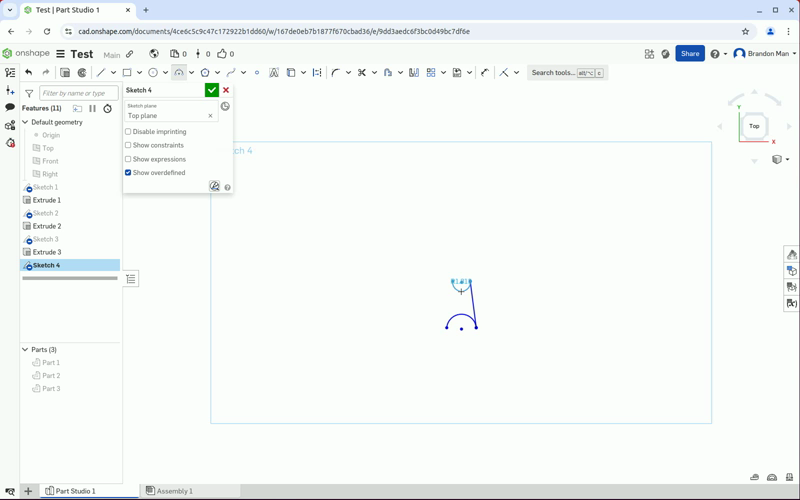
click(461, 291)
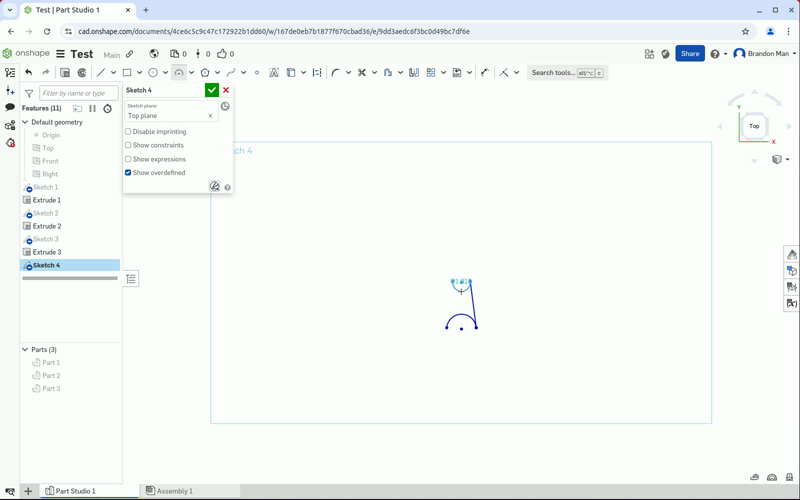
key_up(shift)
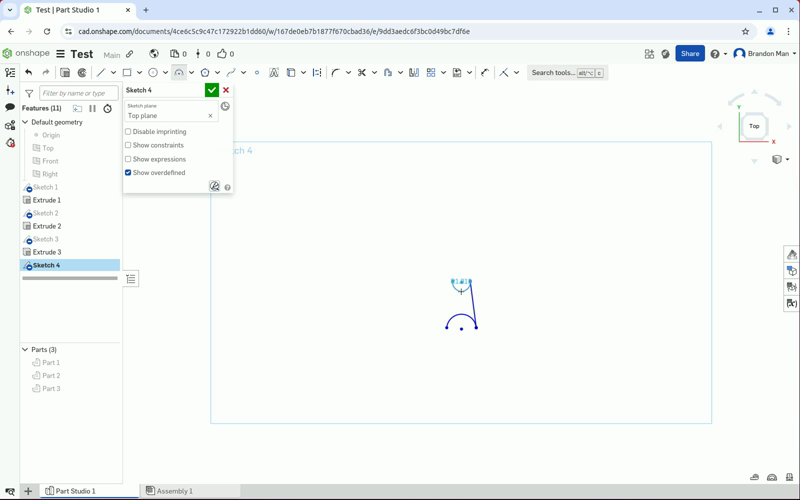
key(esc)
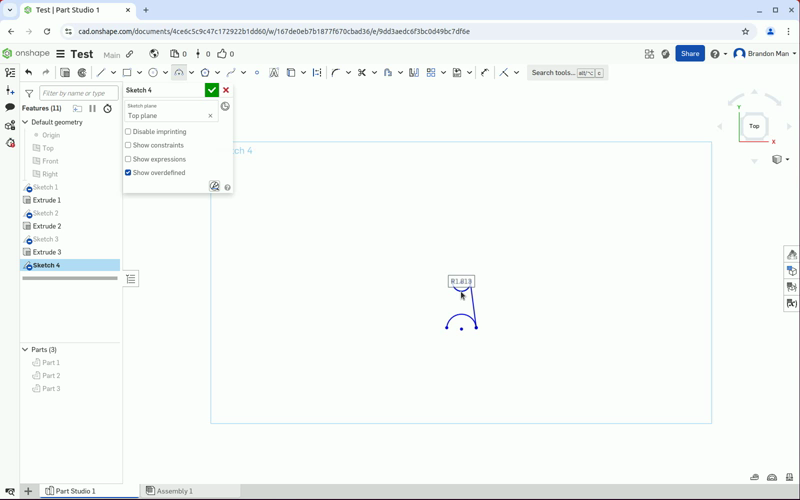
key(l)
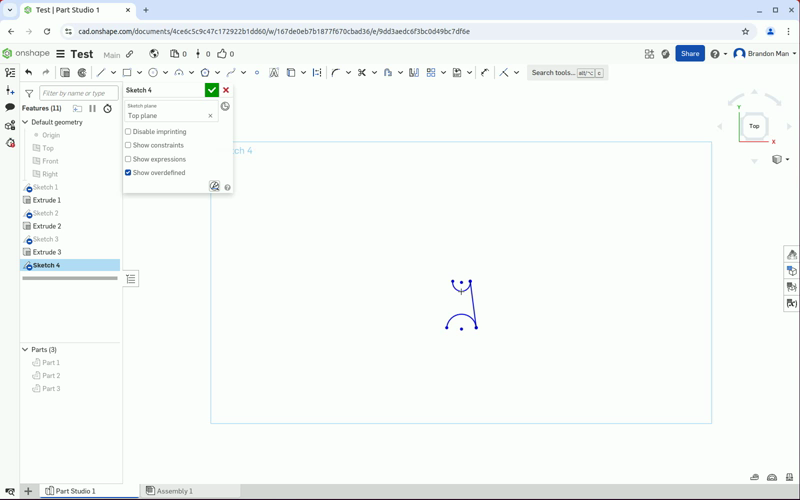
mouse_move(452, 281)
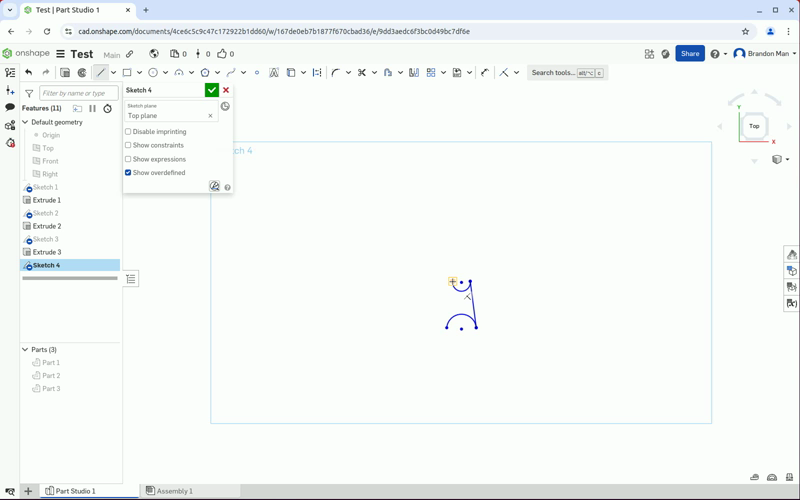
click(452, 281)
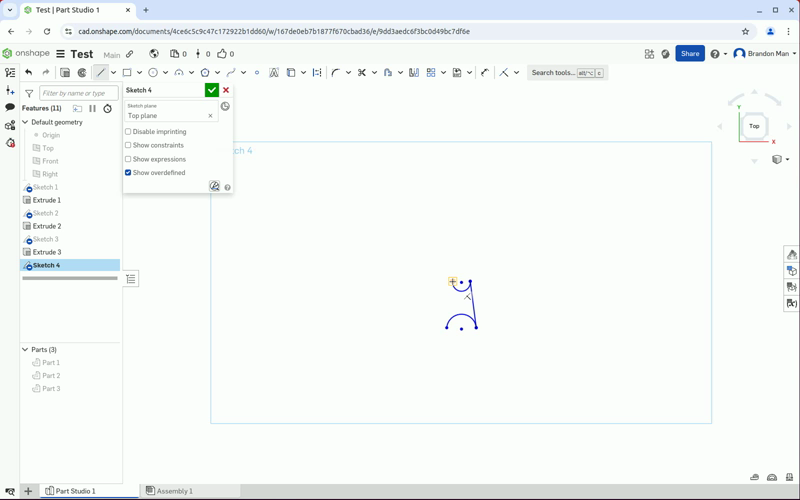
mouse_move(482, 281)
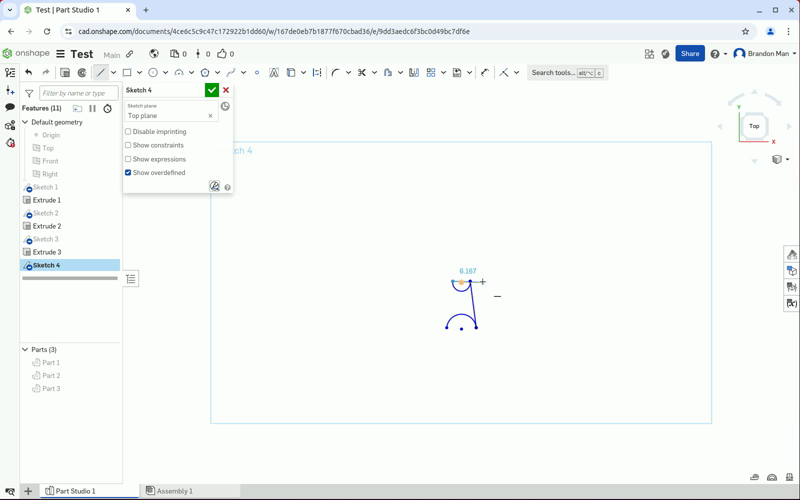
key_down(shift)
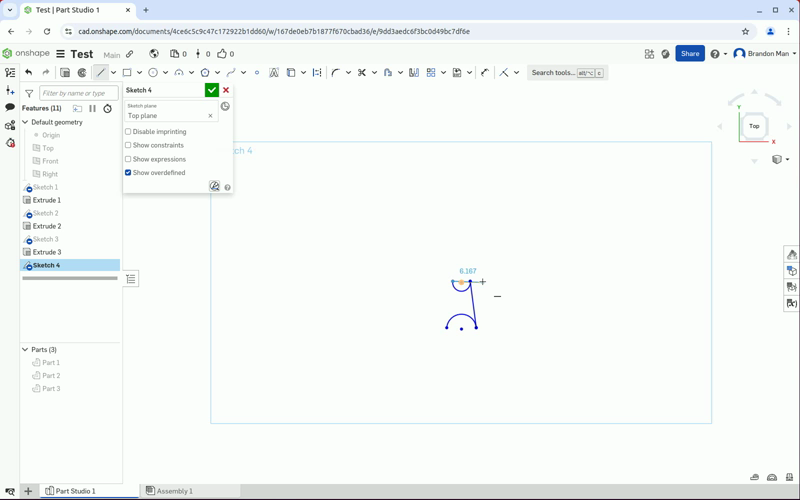
mouse_move(446, 327)
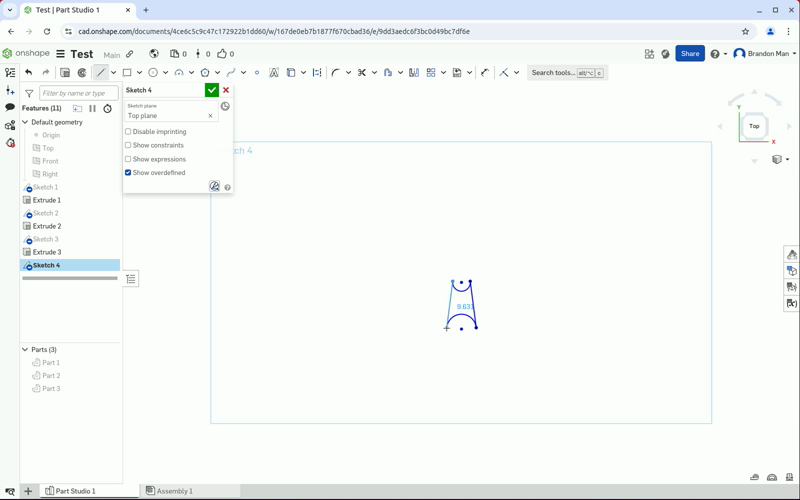
key_up(shift)
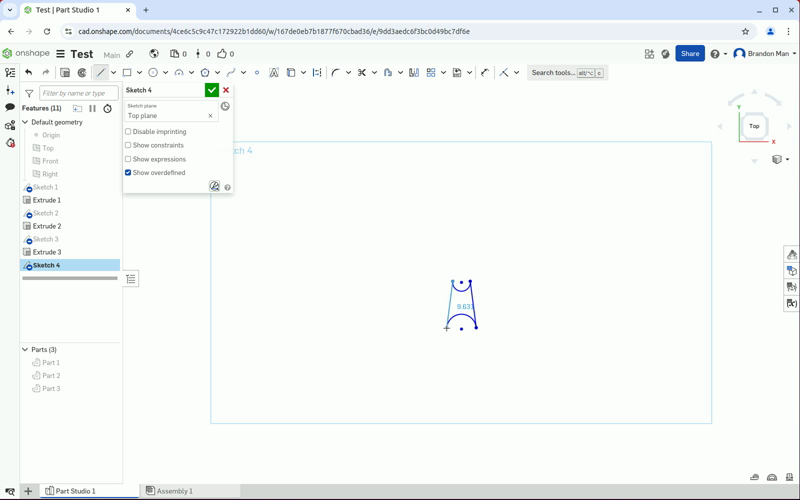
click(446, 327)
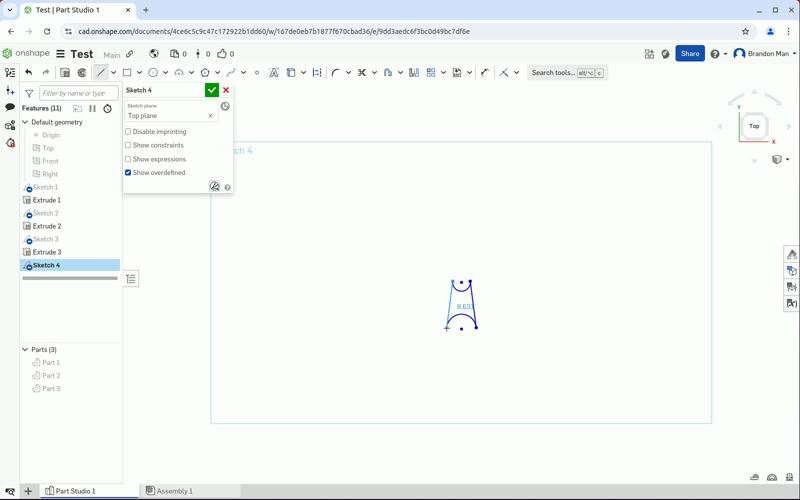
key(esc)
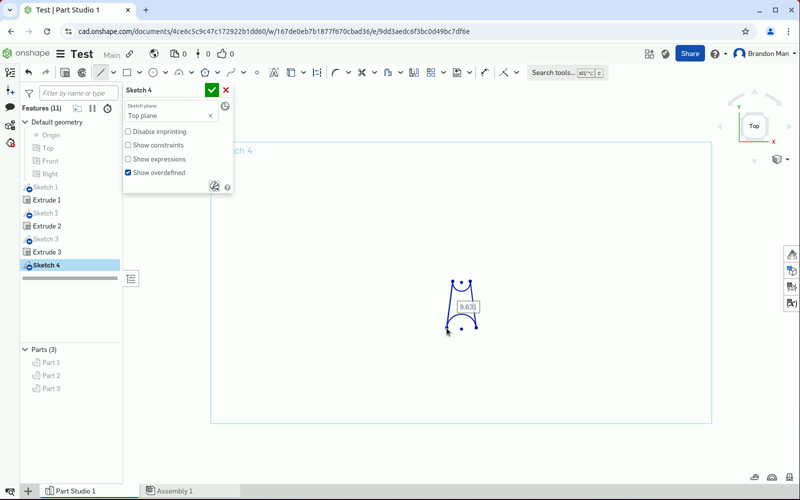
key(c)
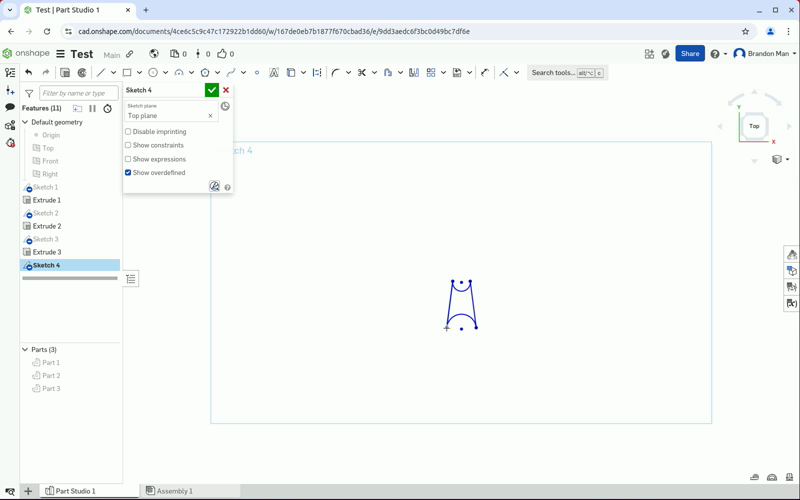
key_down(shift)
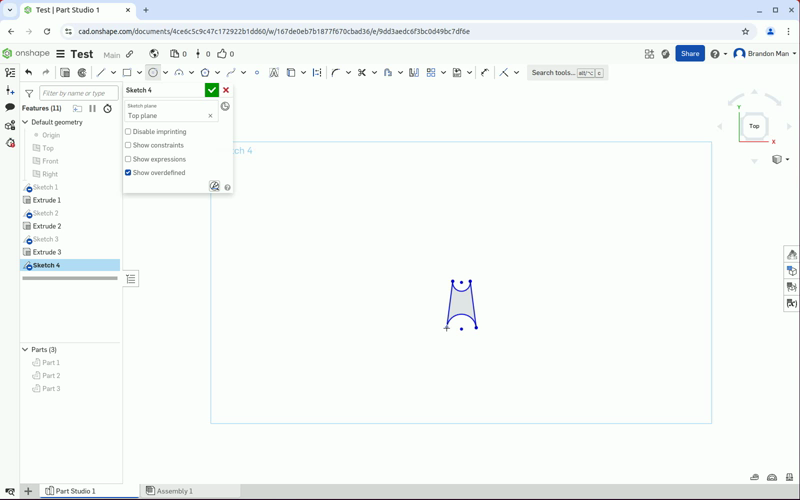
mouse_move(459, 295)
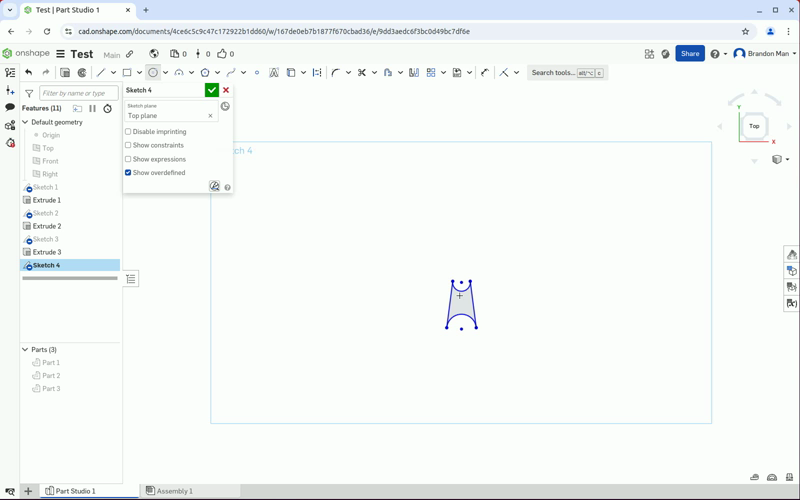
scroll(6)
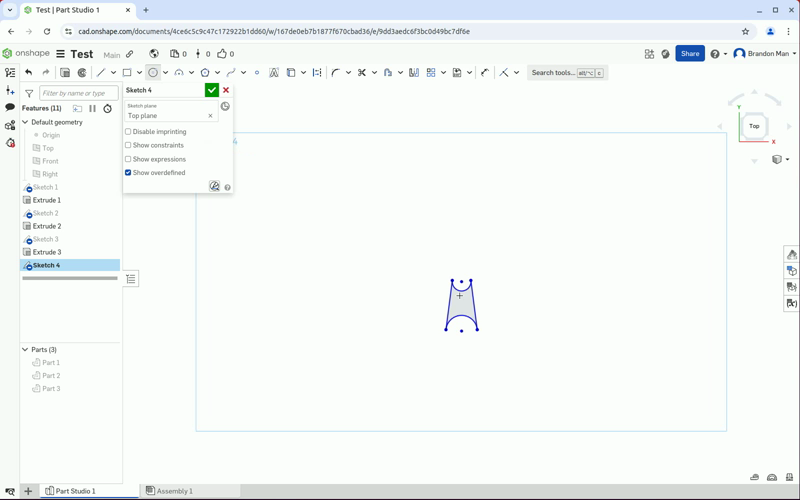
scroll(6)
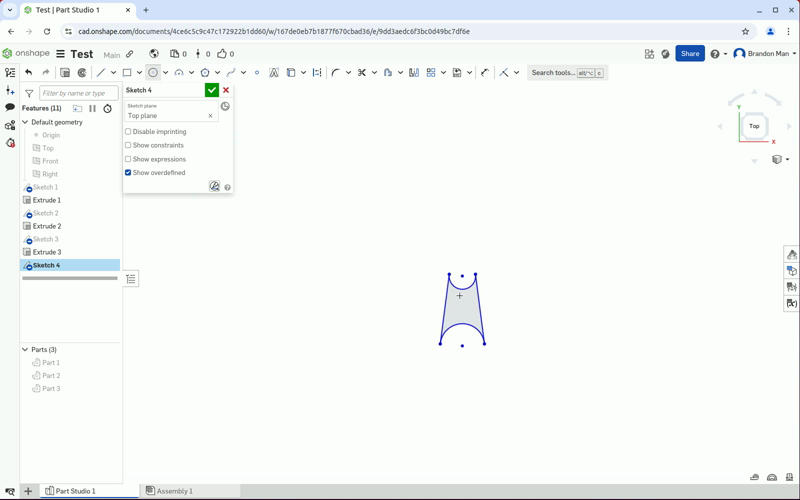
scroll(6)
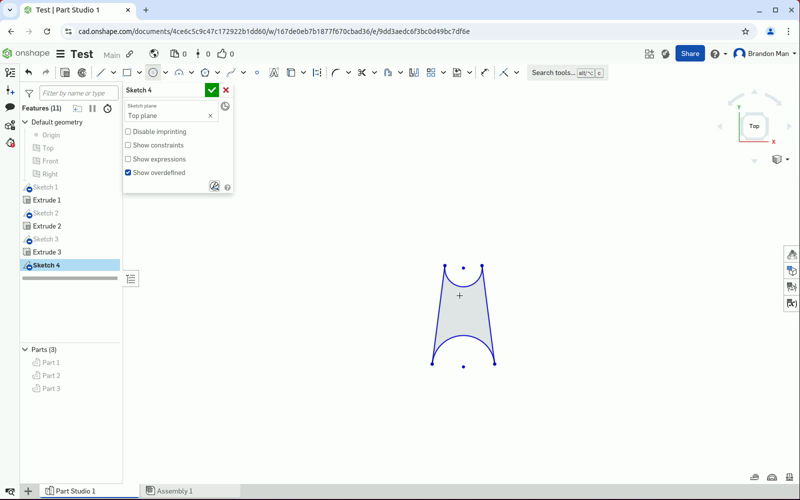
scroll(6)
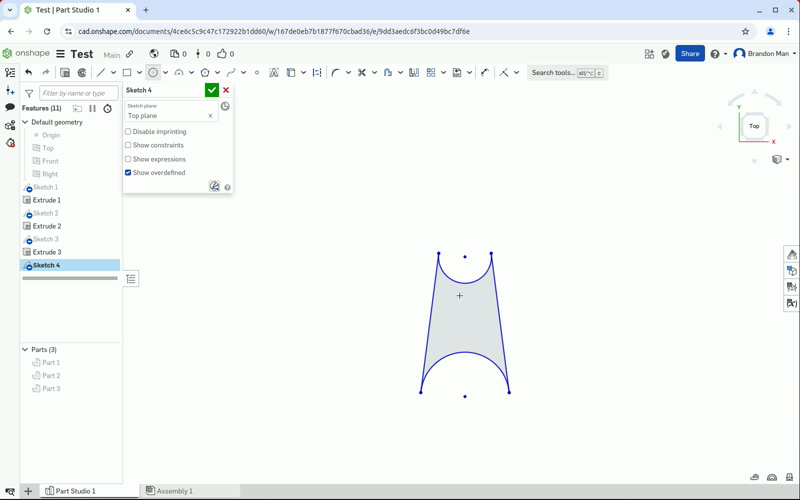
scroll(6)
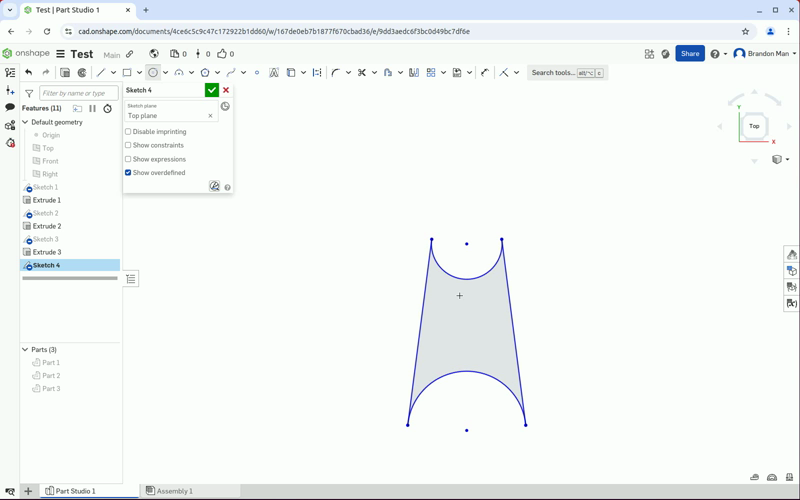
scroll(6)
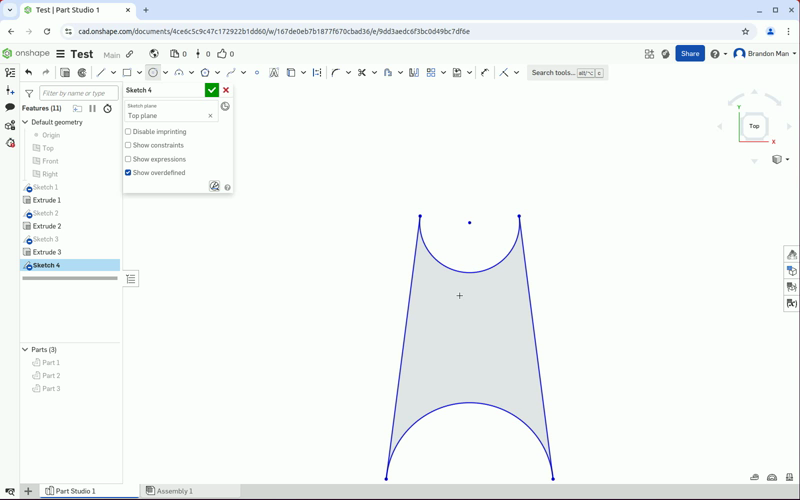
scroll(6)
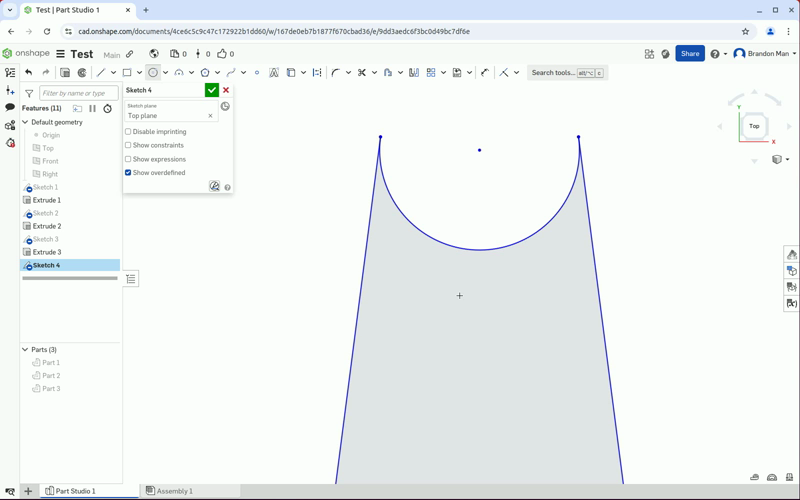
click(459, 295)
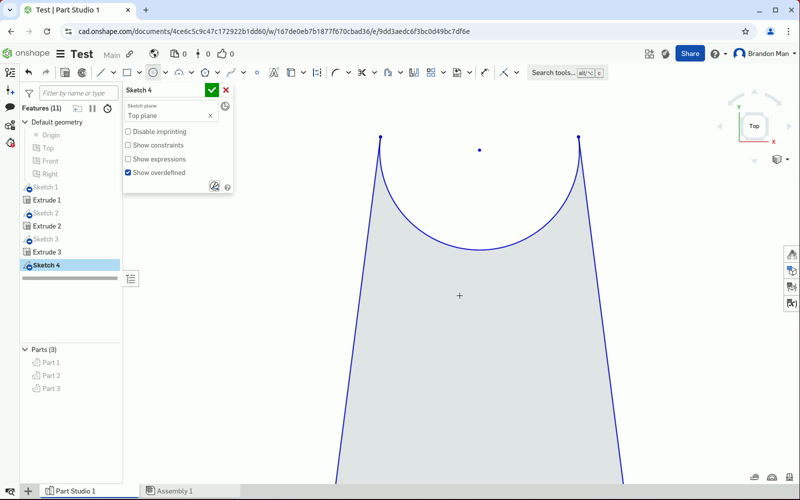
scroll(-6)
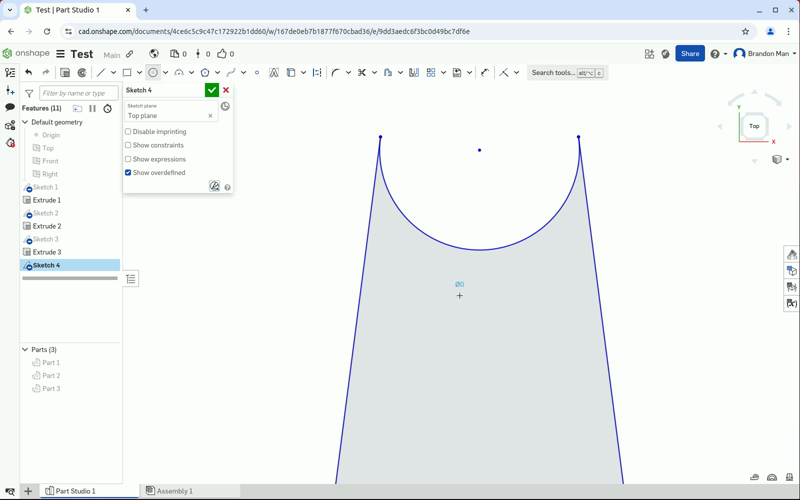
scroll(-6)
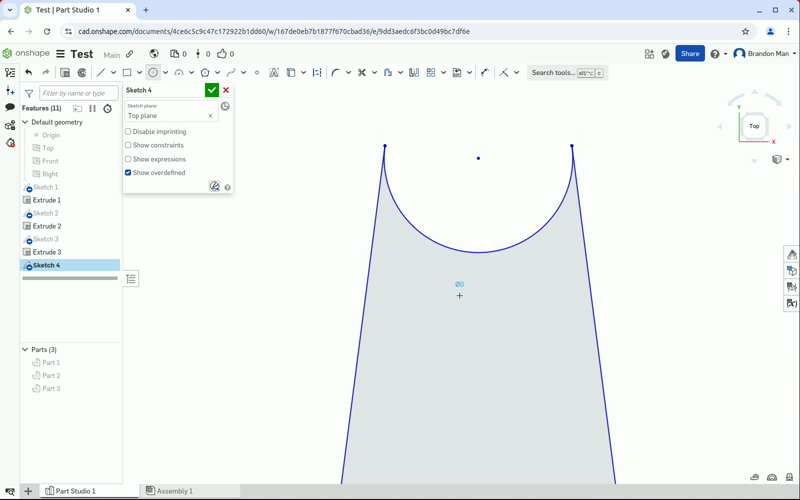
scroll(-6)
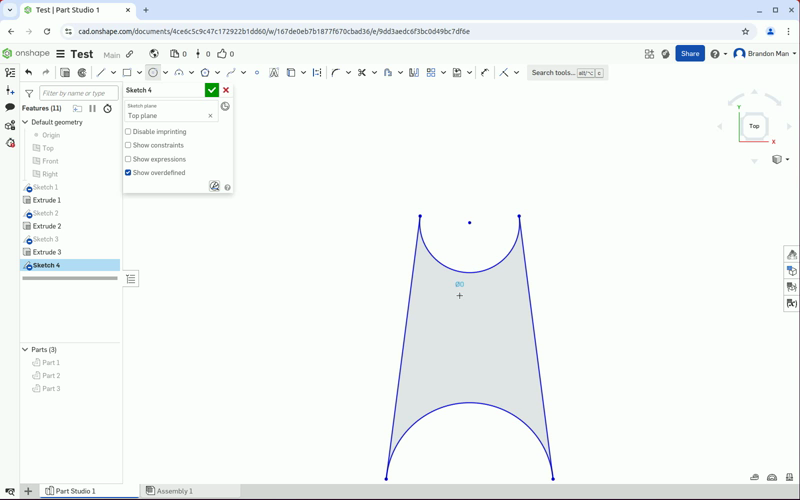
scroll(-6)
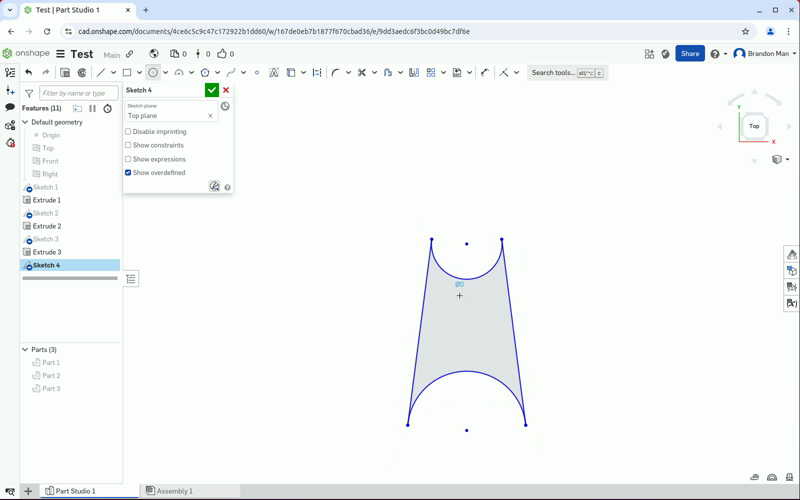
scroll(-6)
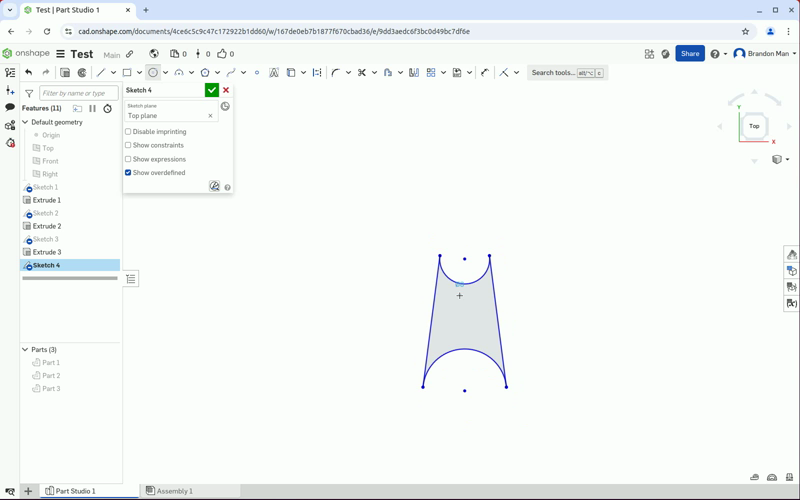
scroll(-6)
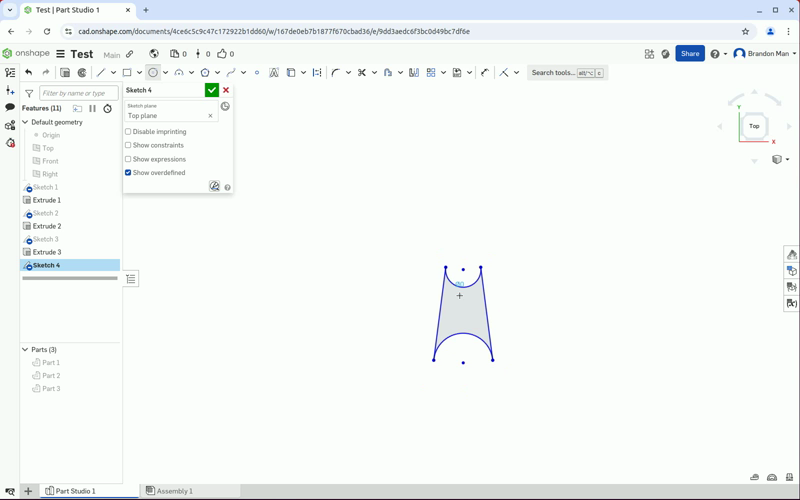
scroll(-6)
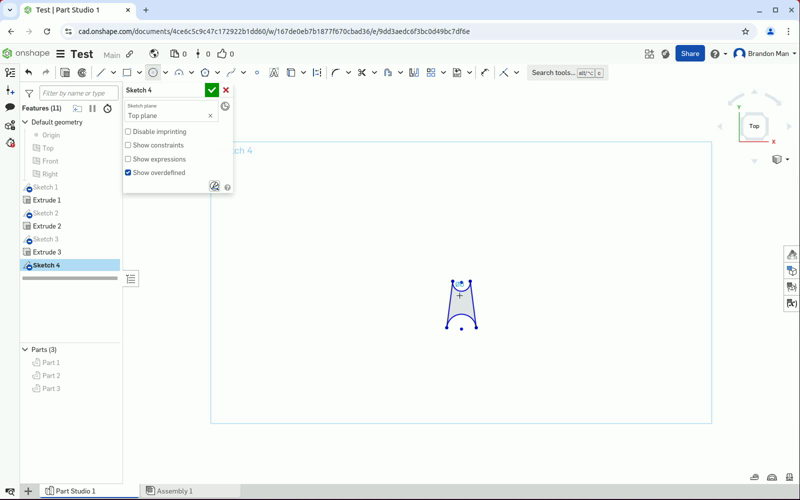
key_up(shift)
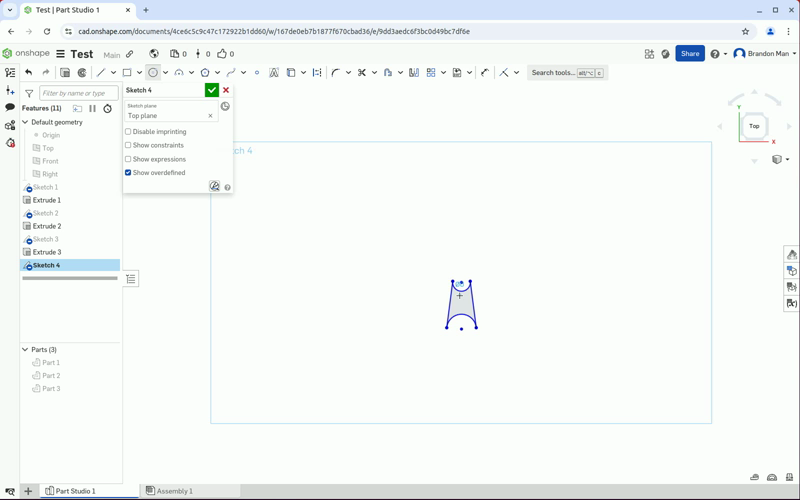
mouse_move(462, 295)
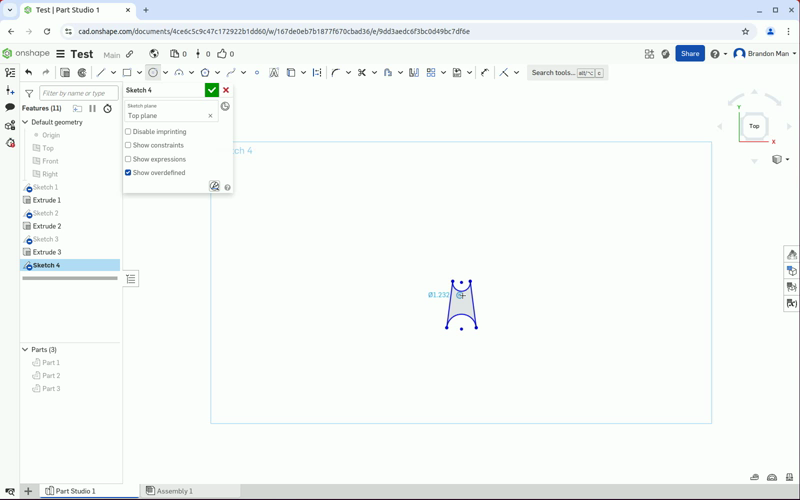
scroll(6)
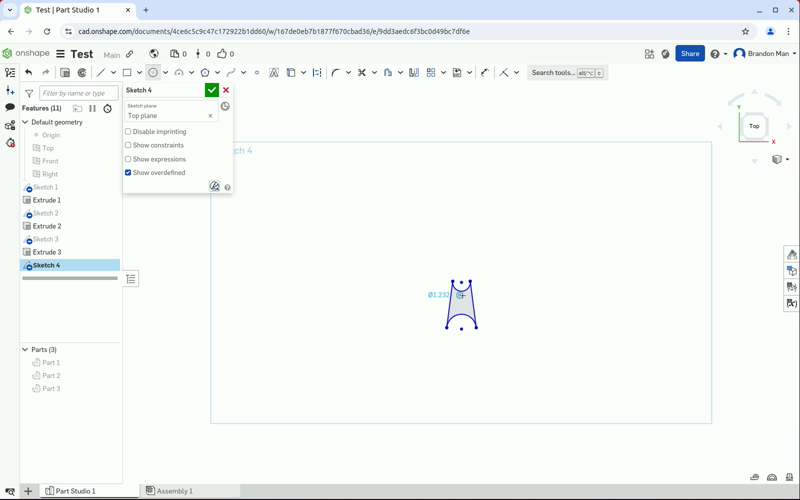
scroll(6)
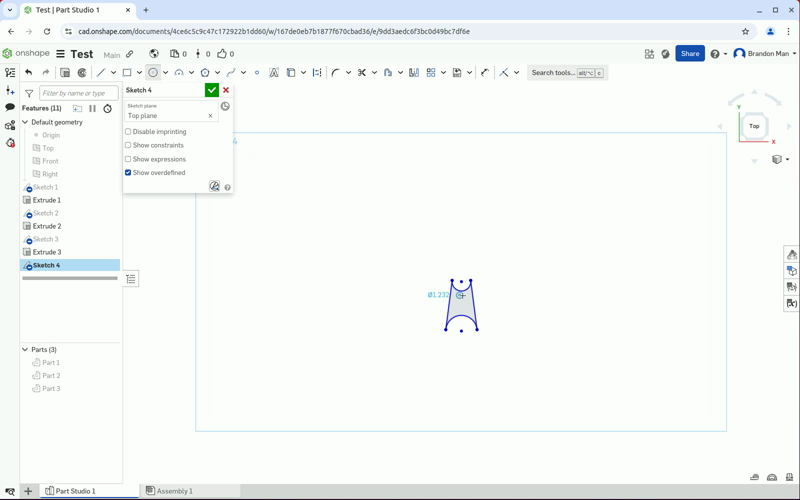
scroll(6)
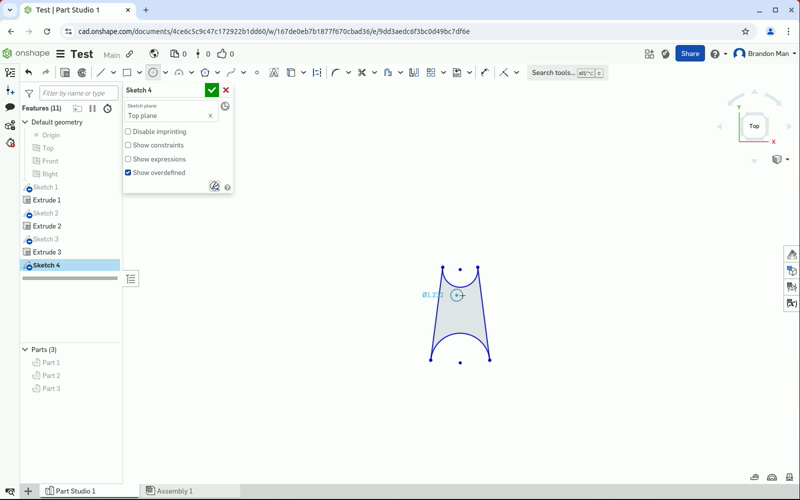
scroll(6)
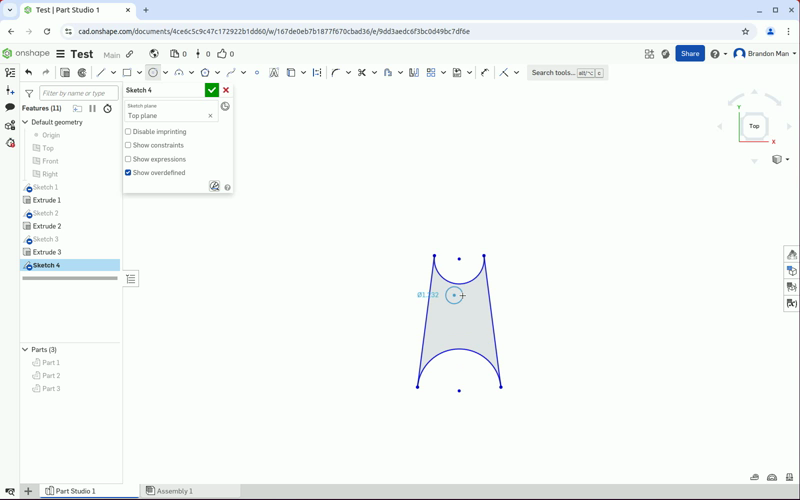
scroll(6)
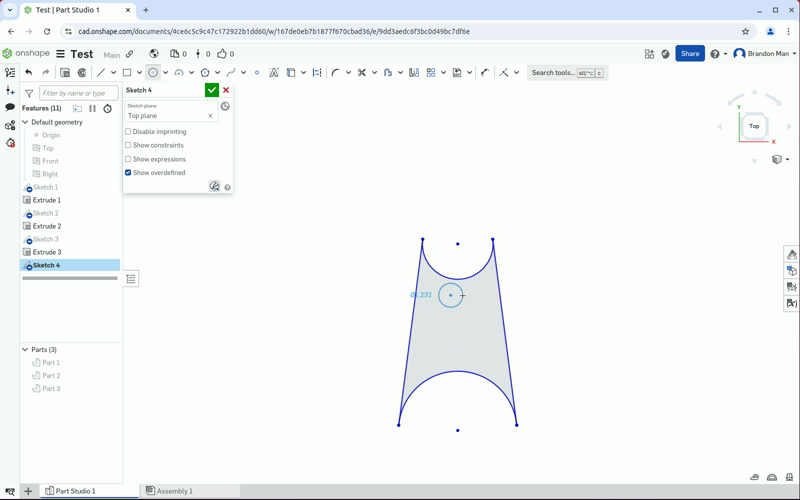
scroll(6)
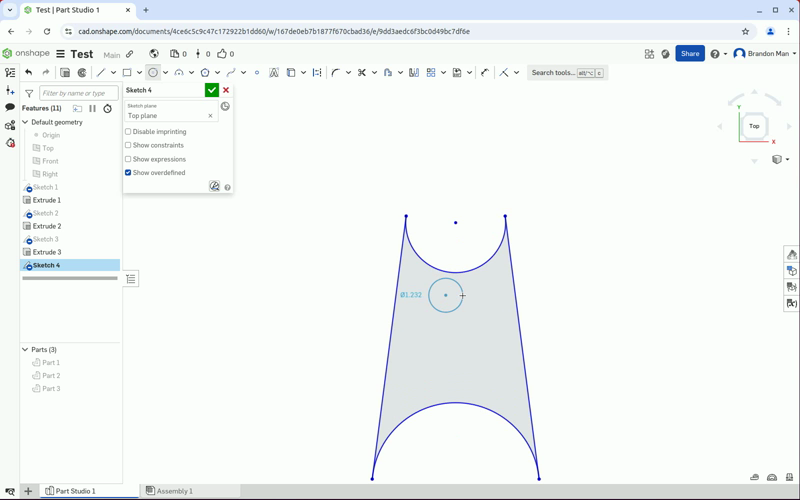
scroll(6)
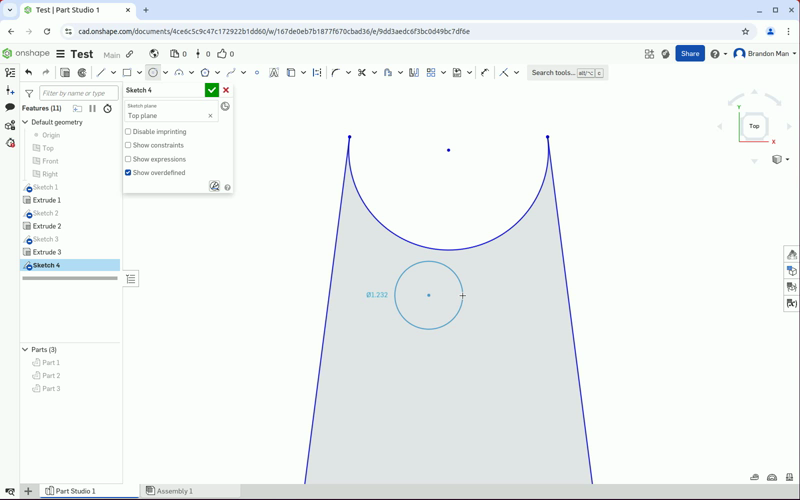
click(462, 295)
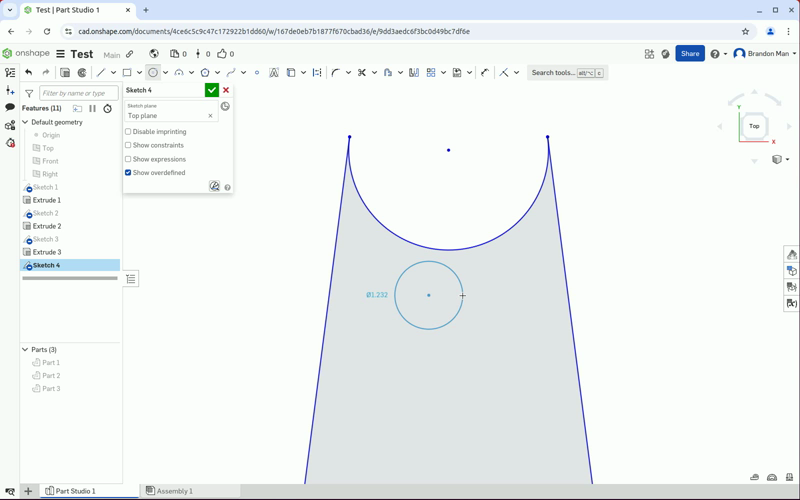
scroll(-6)
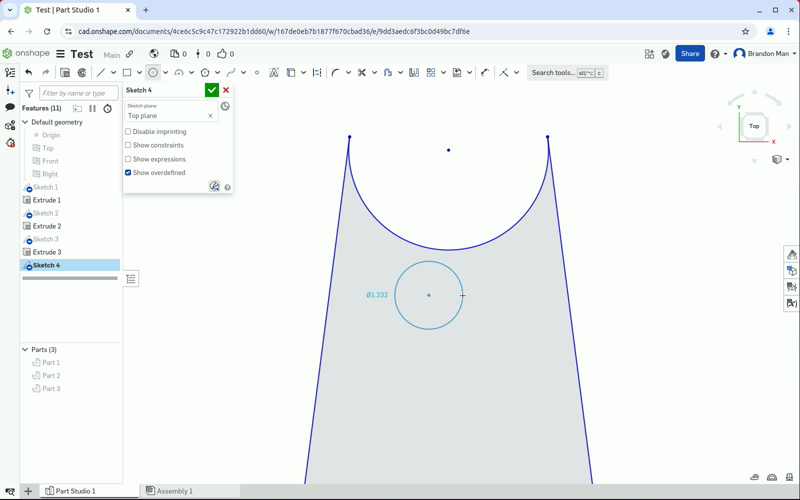
scroll(-6)
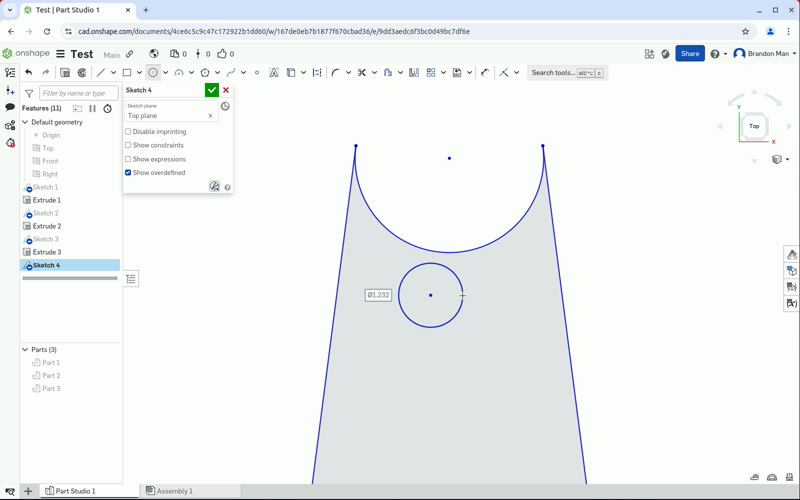
scroll(-6)
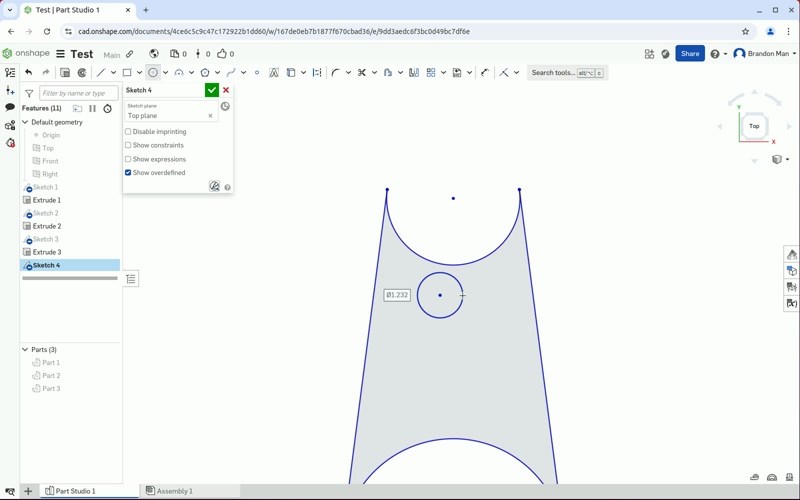
scroll(-6)
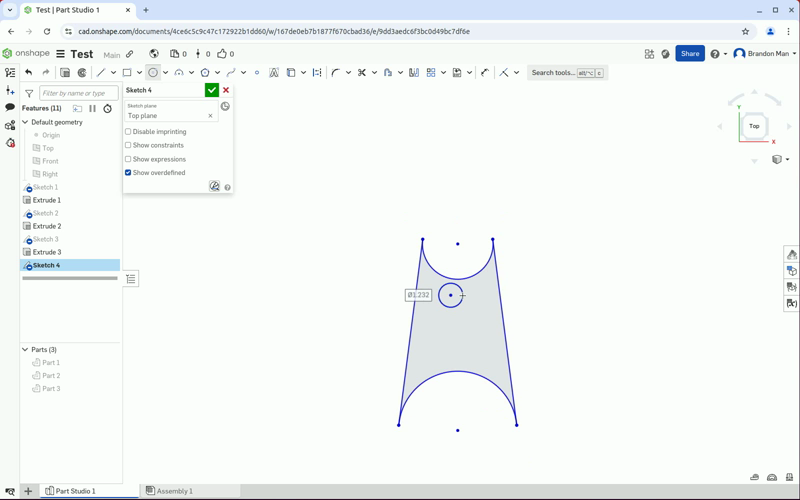
scroll(-6)
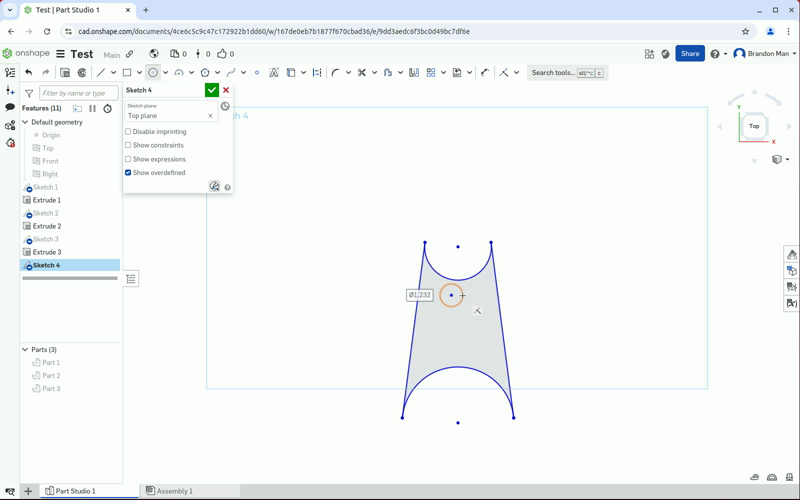
scroll(-6)
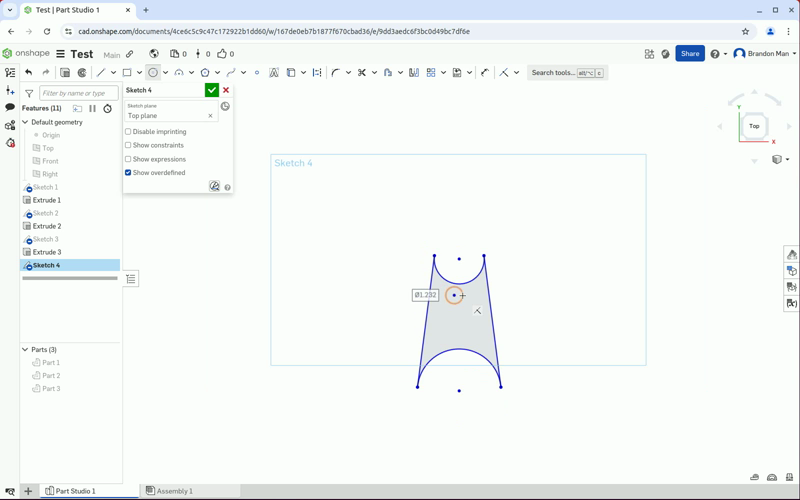
scroll(-6)
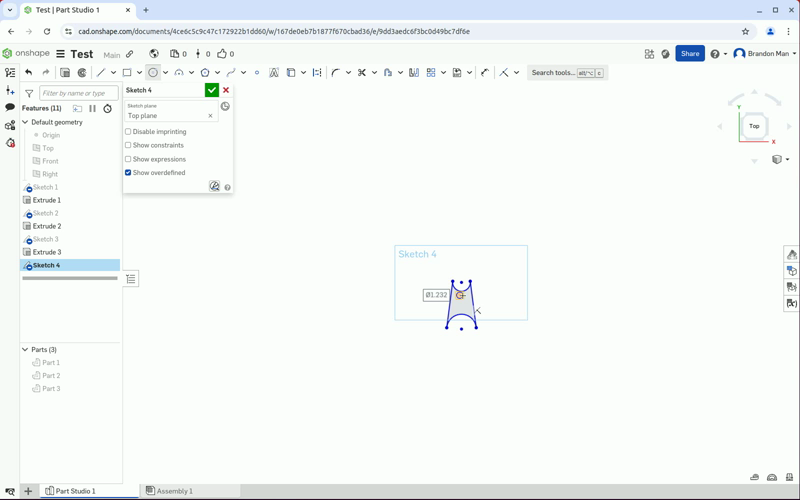
key(esc)
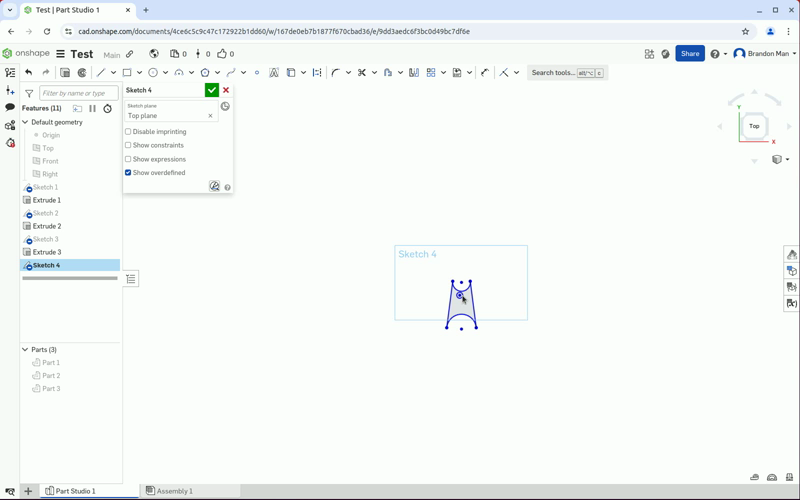
mouse_move(469, 313)
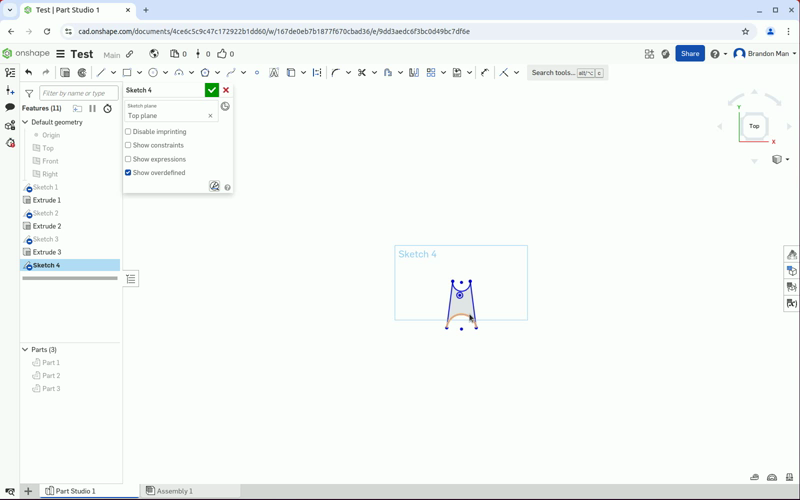
scroll(6)
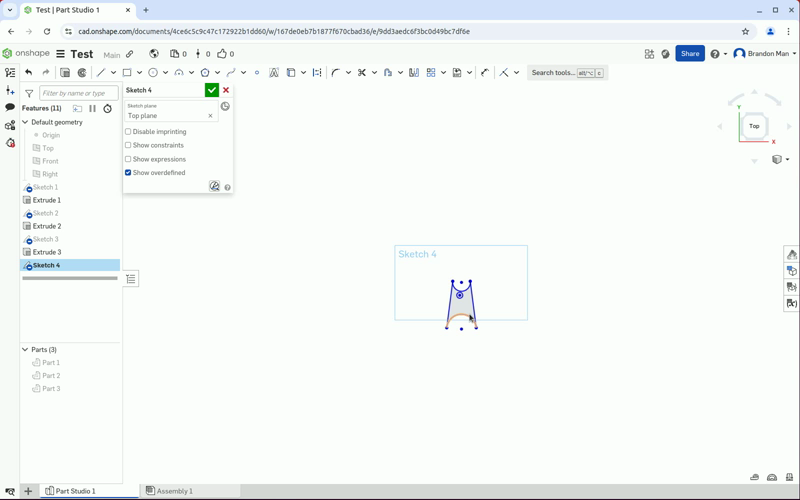
scroll(6)
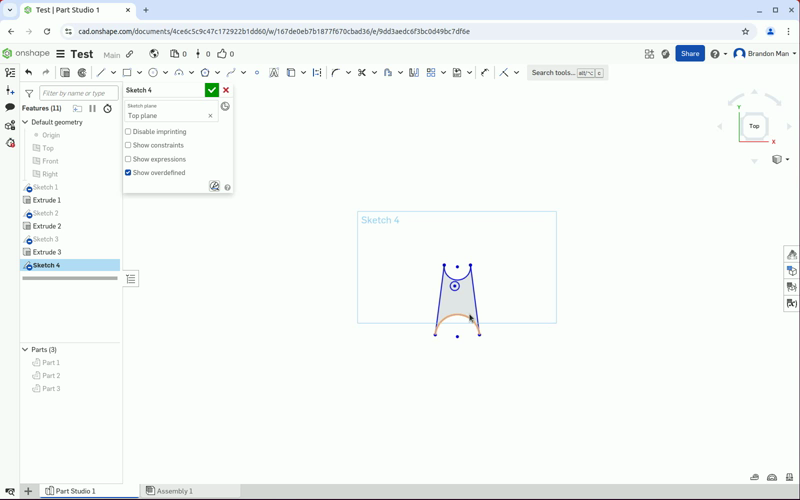
scroll(6)
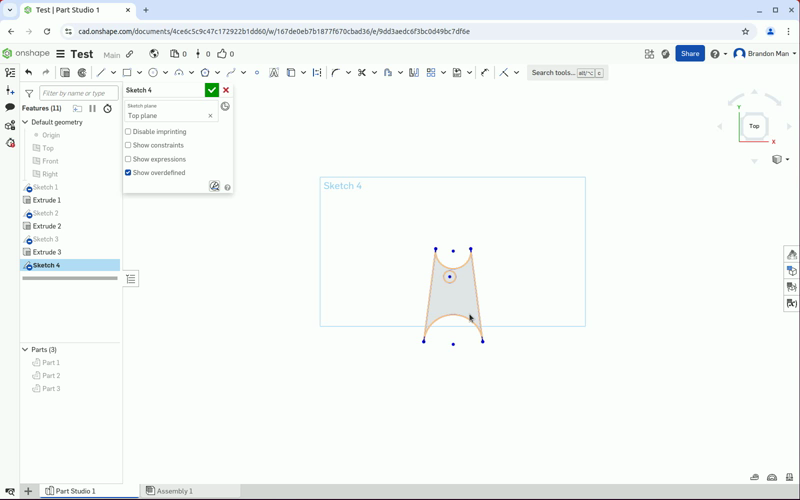
scroll(6)
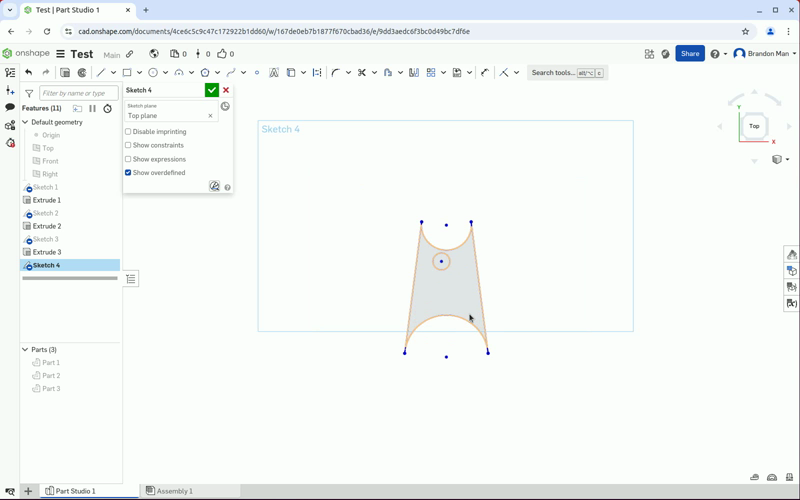
scroll(6)
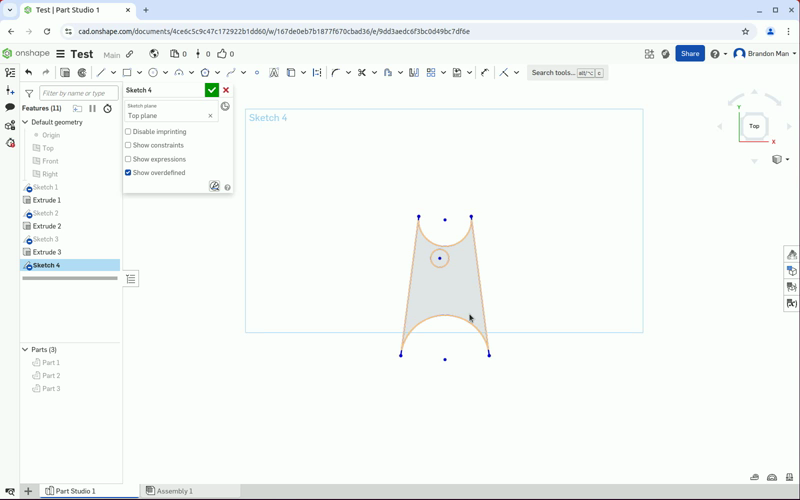
scroll(6)
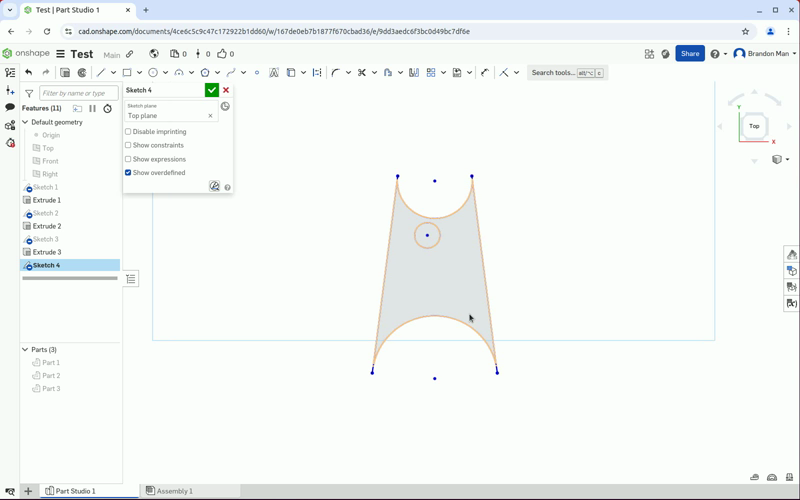
scroll(6)
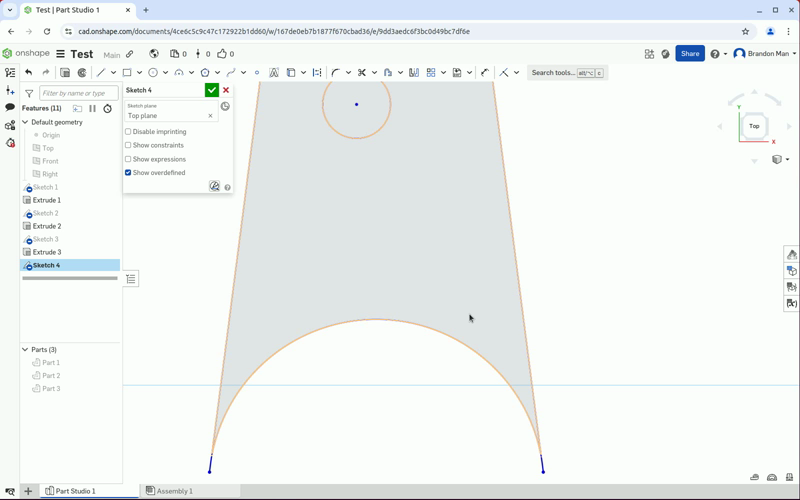
click(469, 313)
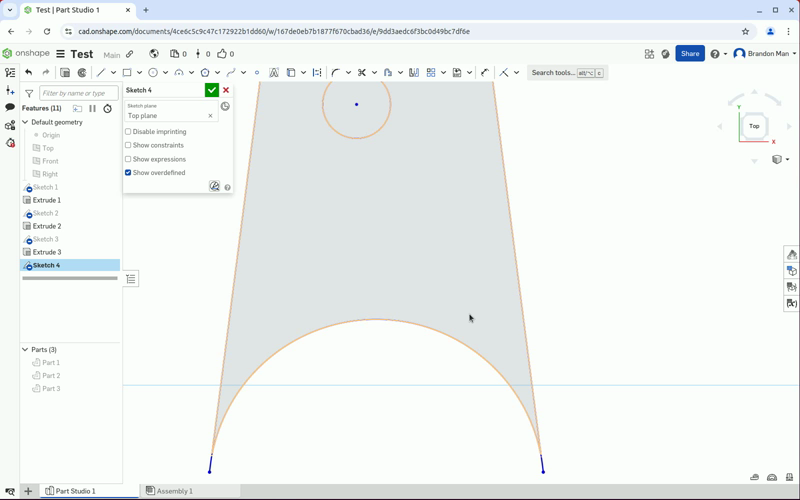
scroll(-6)
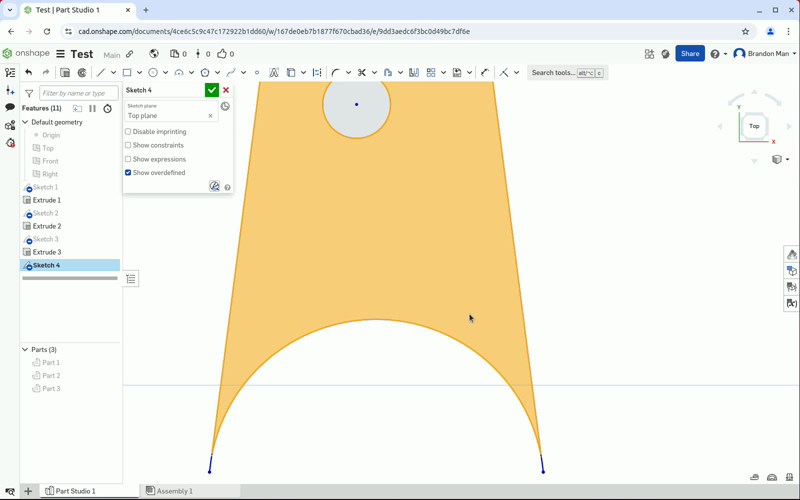
scroll(-6)
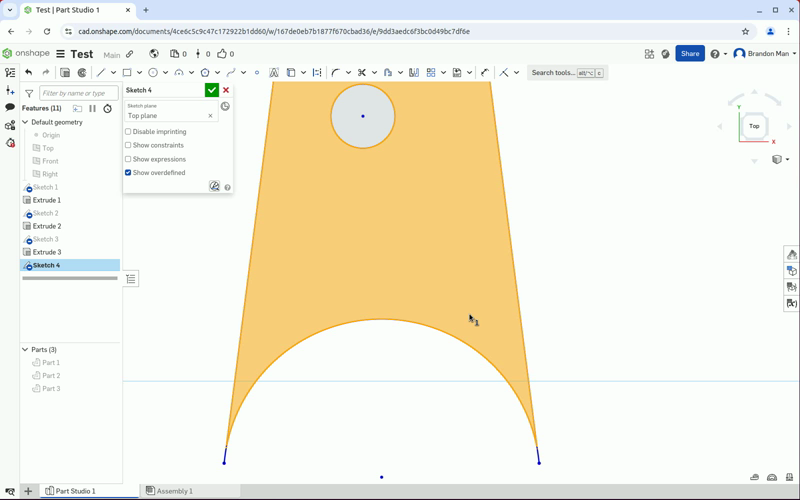
scroll(-6)
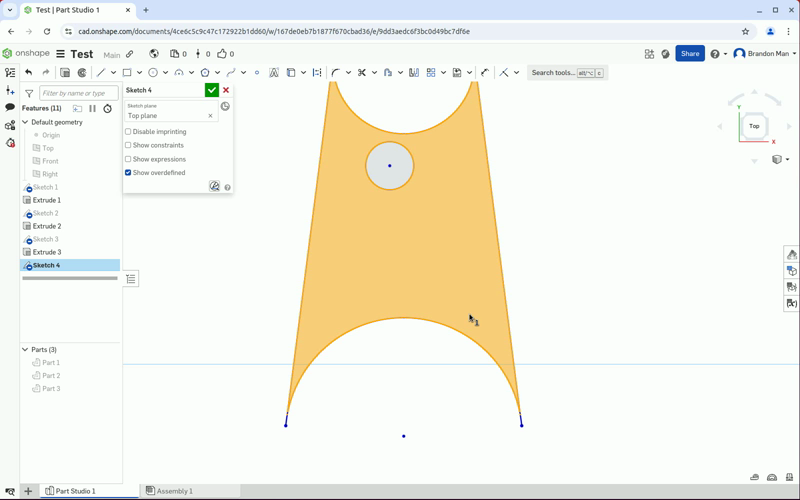
scroll(-6)
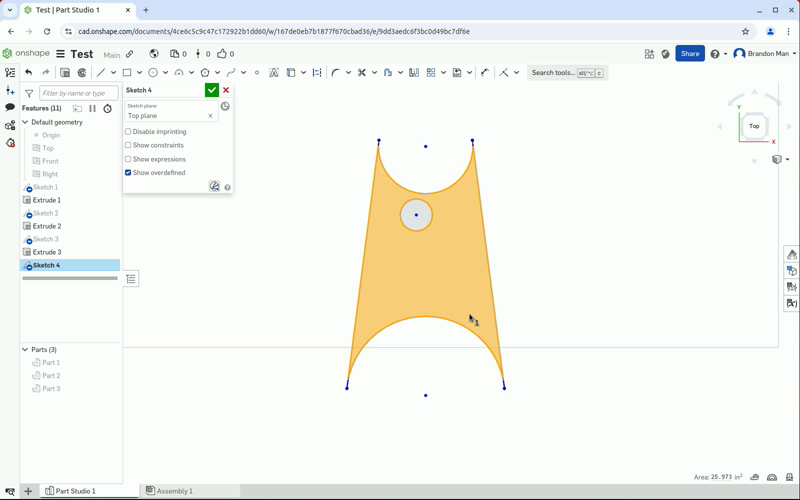
scroll(-6)
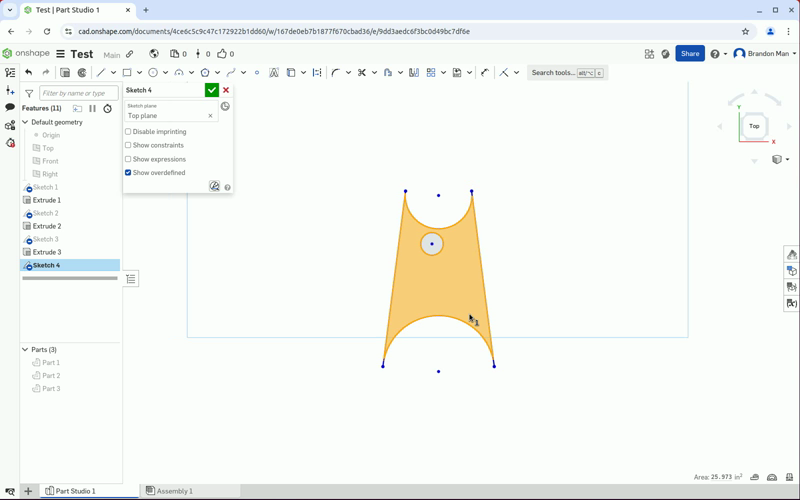
scroll(-6)
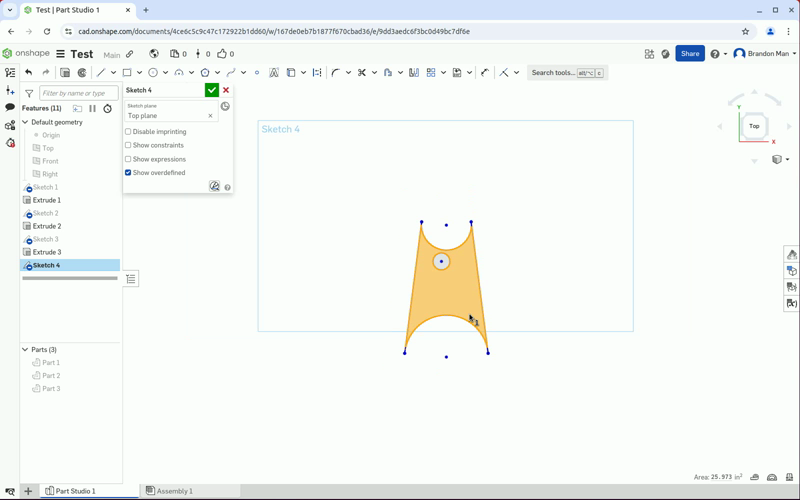
scroll(-6)
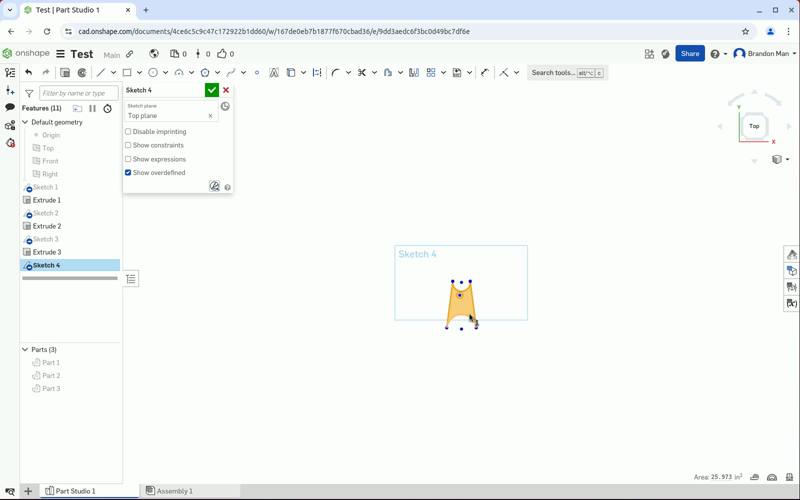
mouse_move(73, 352)
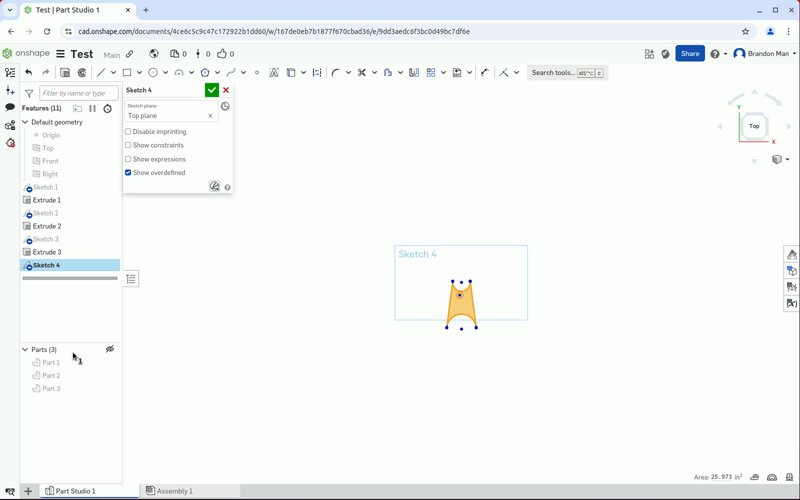
key(shift+y)
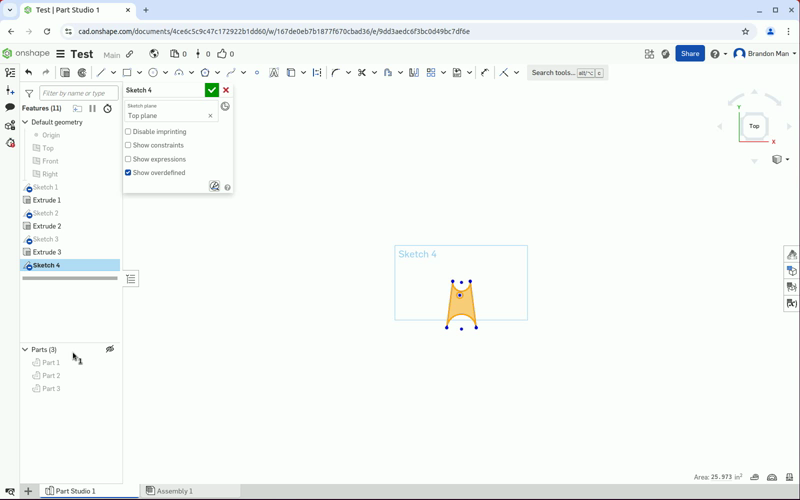
key(shift+e)
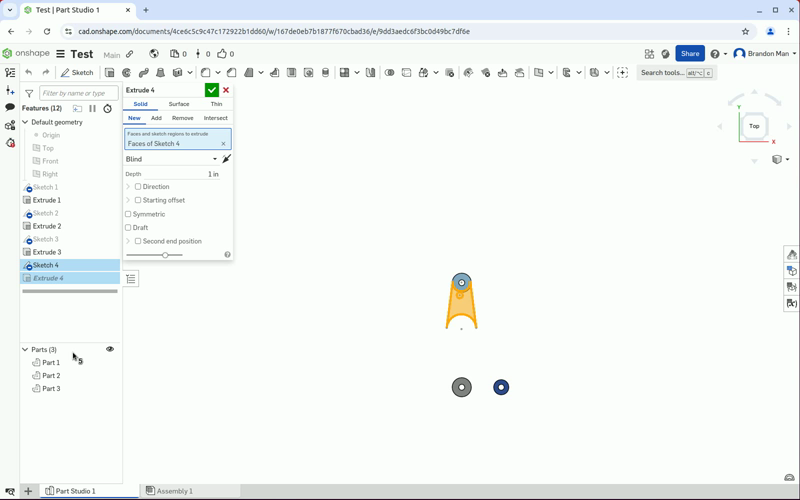
mouse_move(143, 106)
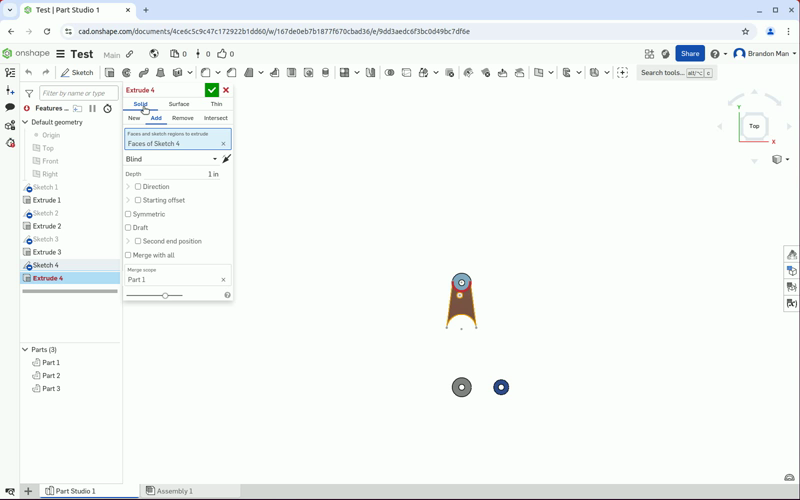
click(143, 106)
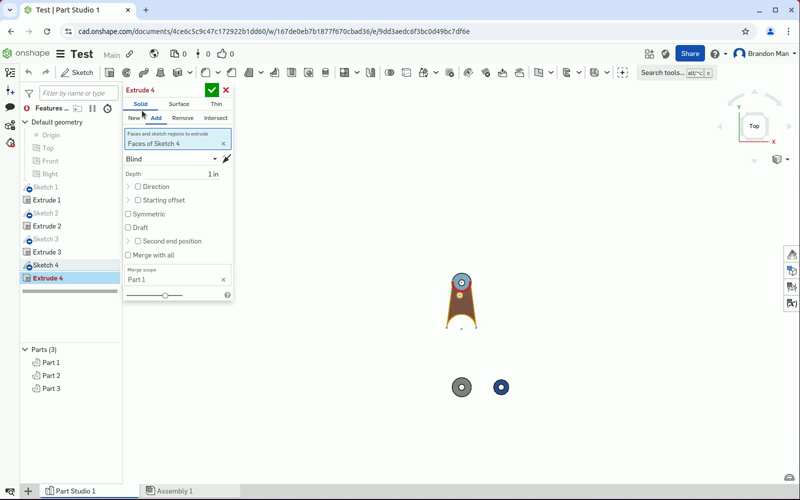
mouse_move(137, 120)
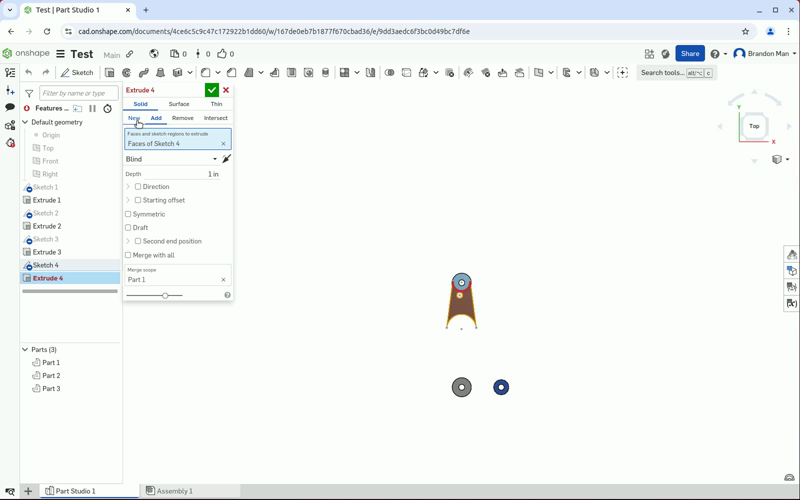
click(137, 120)
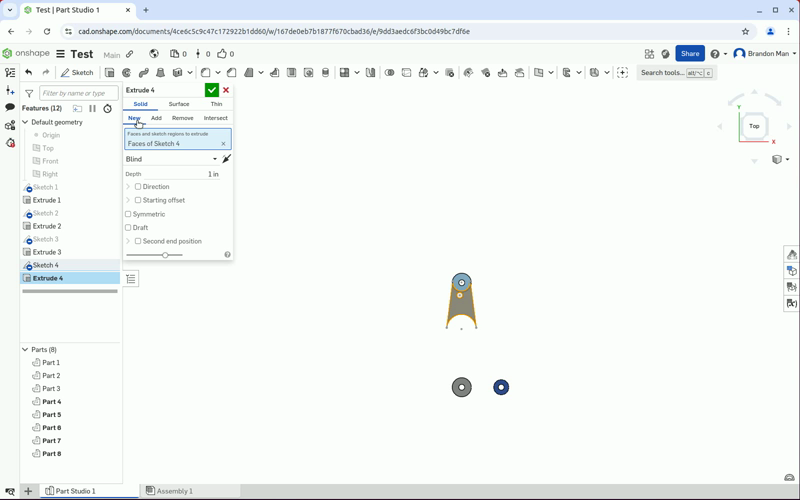
key(tab, 4)
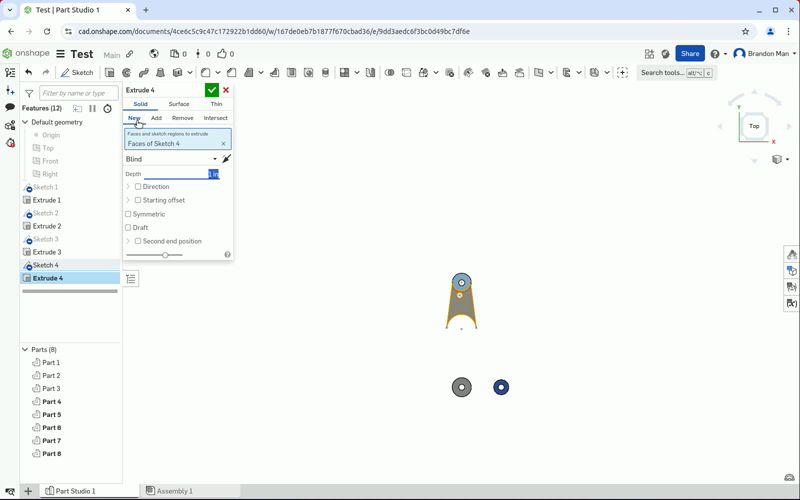
text(0.481)
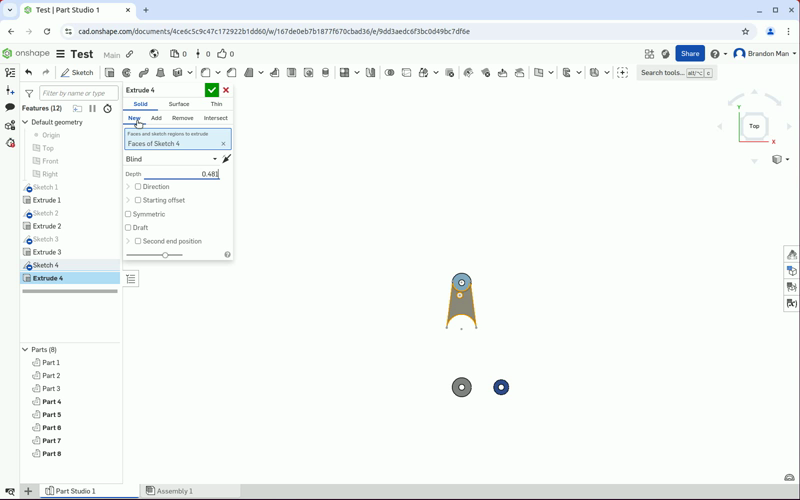
key(enter)
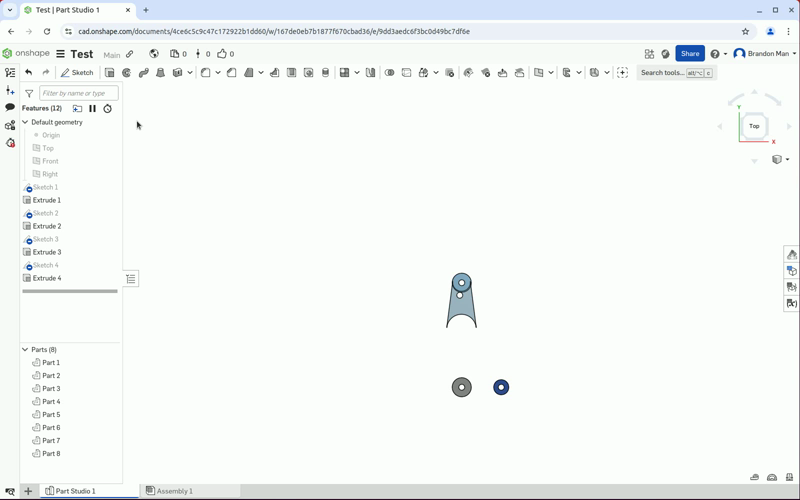
key(shift+h)
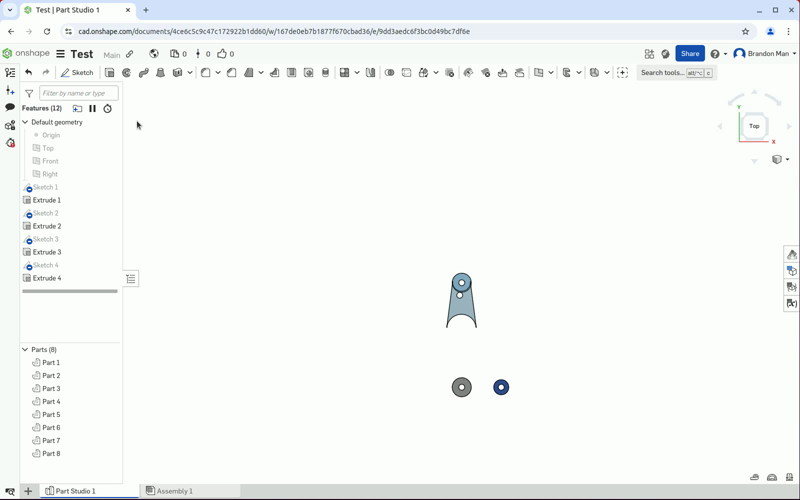
key(shift+h)
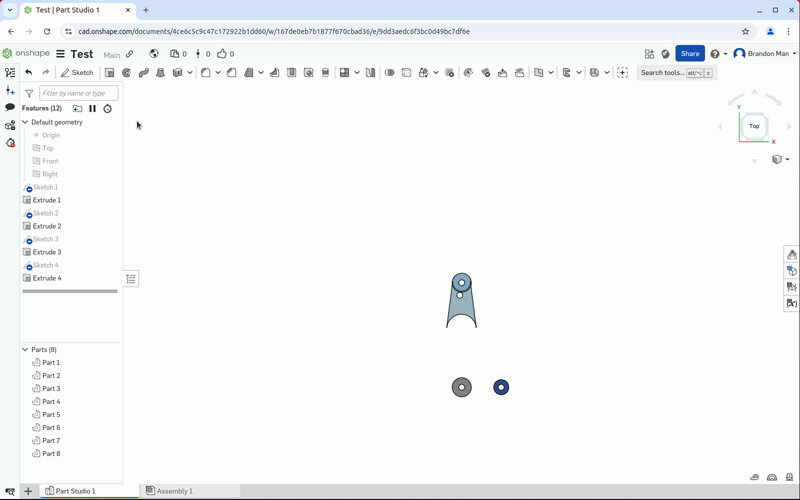
mouse_move(73, 189)
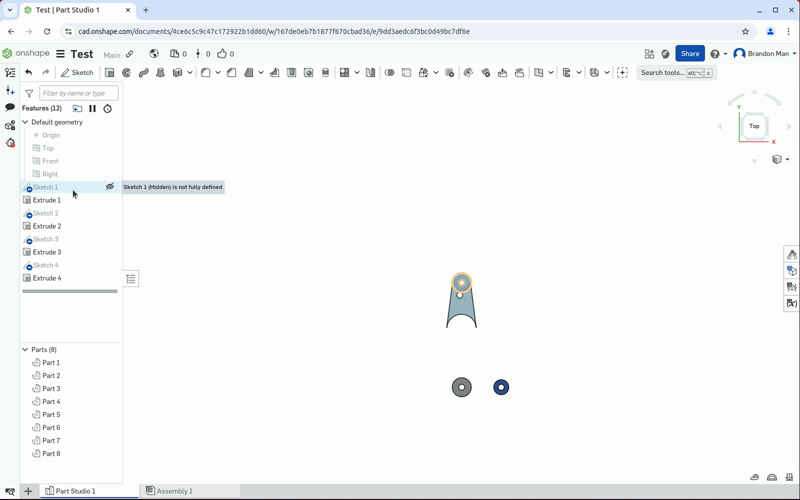
click(73, 189)
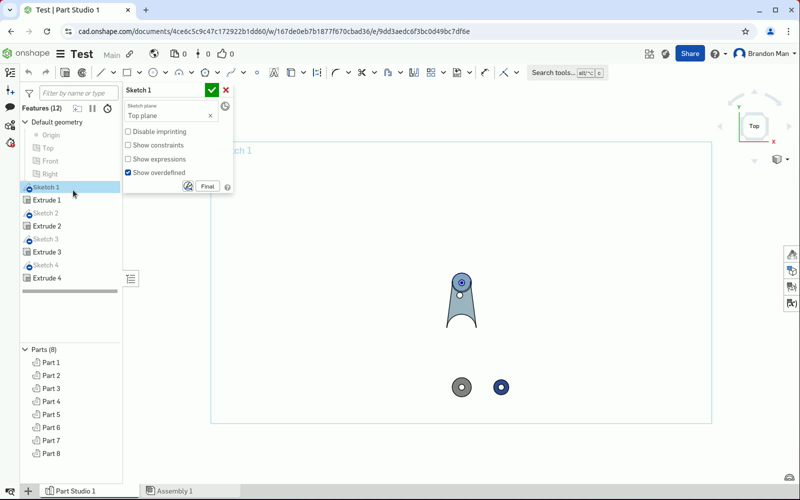
mouse_move(229, 92)
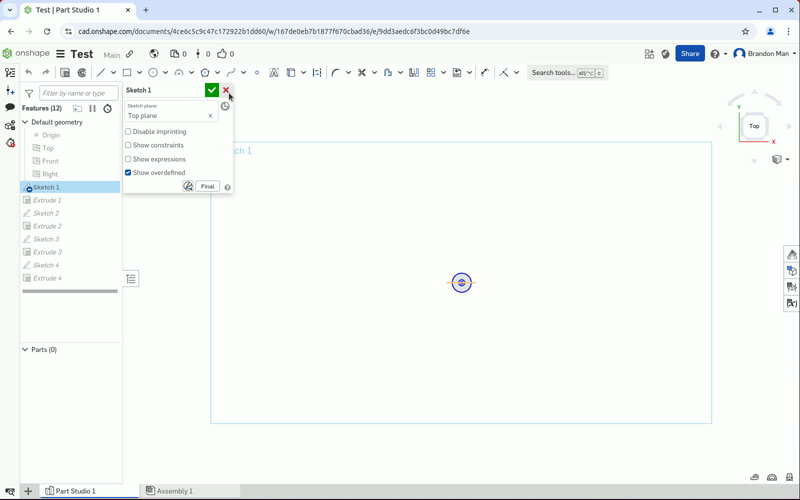
click(229, 92)
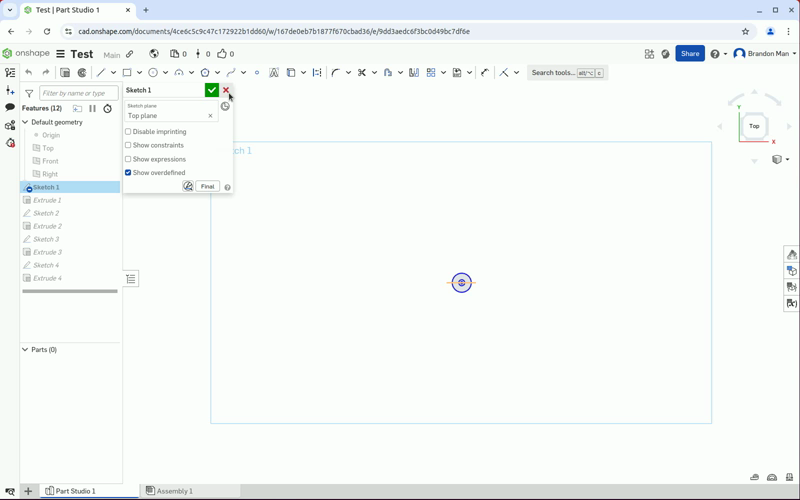
key(shift+s)
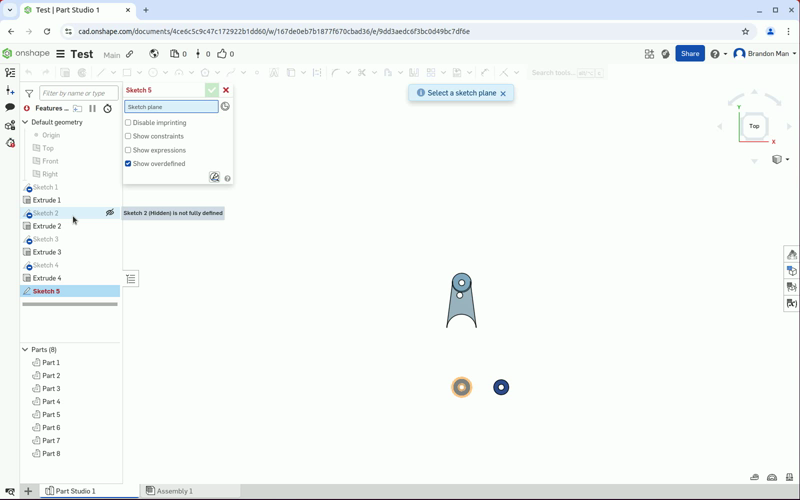
scroll(3)
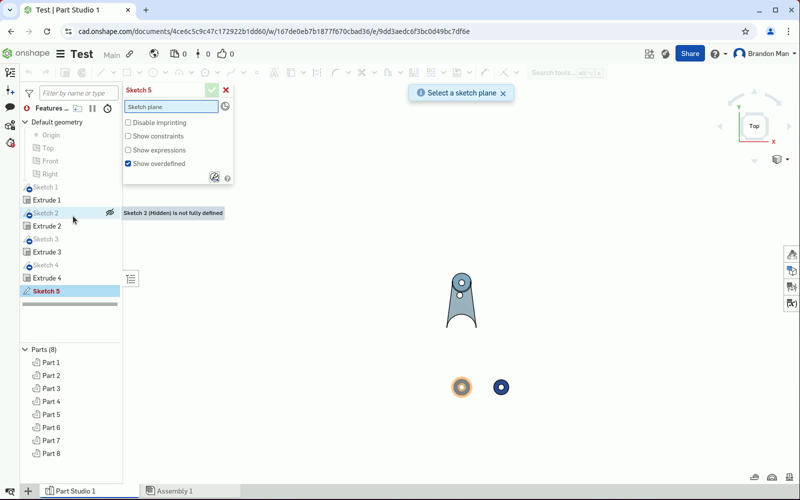
mouse_move(73, 150)
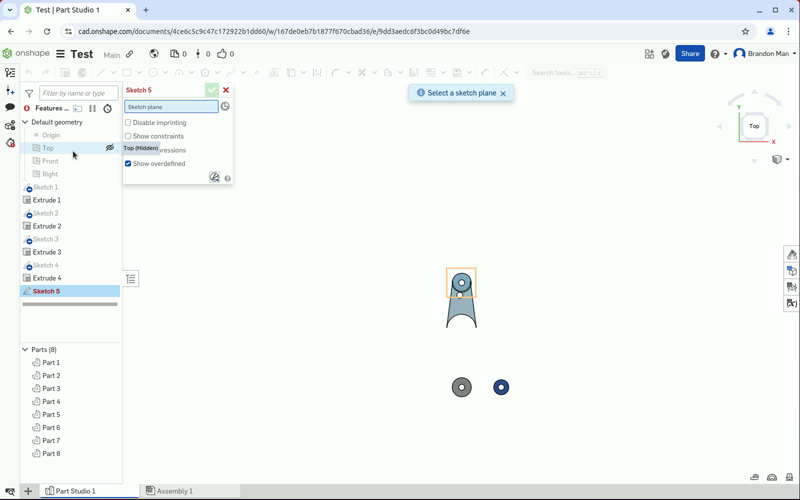
click(73, 150)
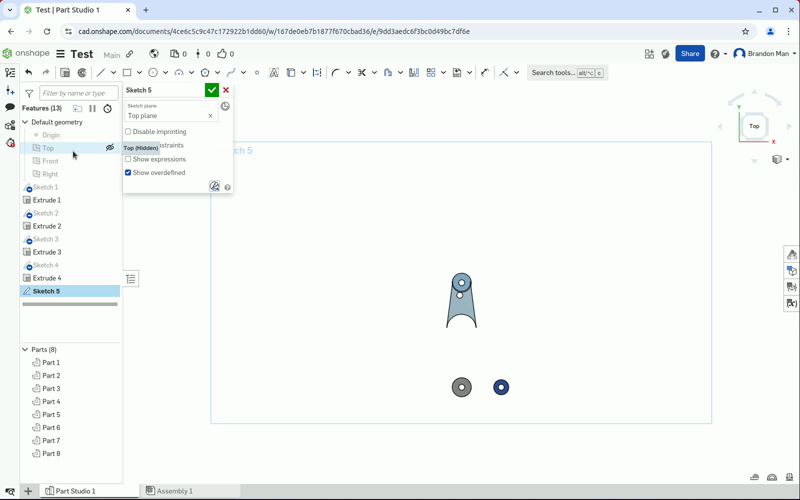
mouse_move(73, 352)
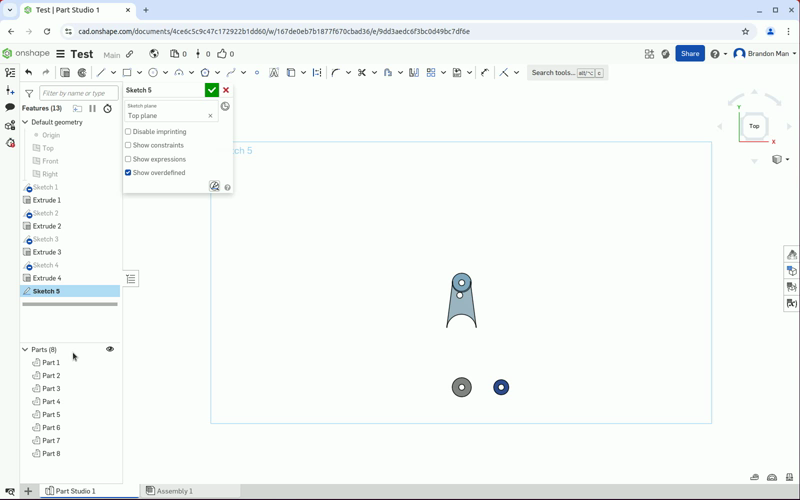
key(y)
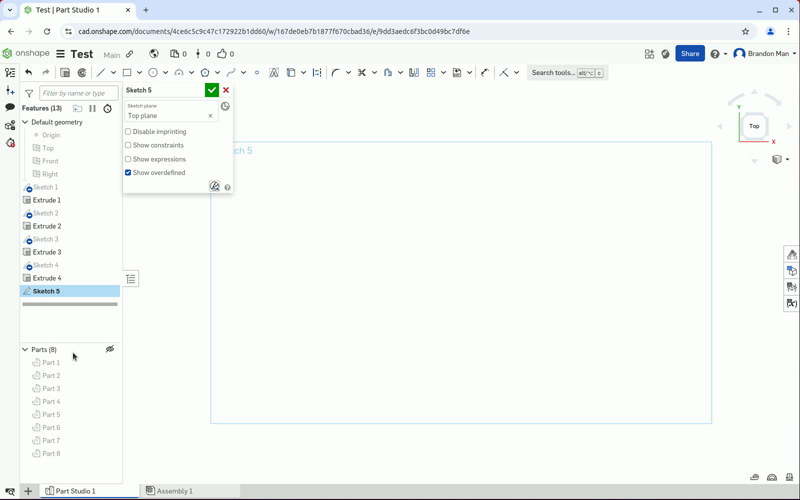
key(c)
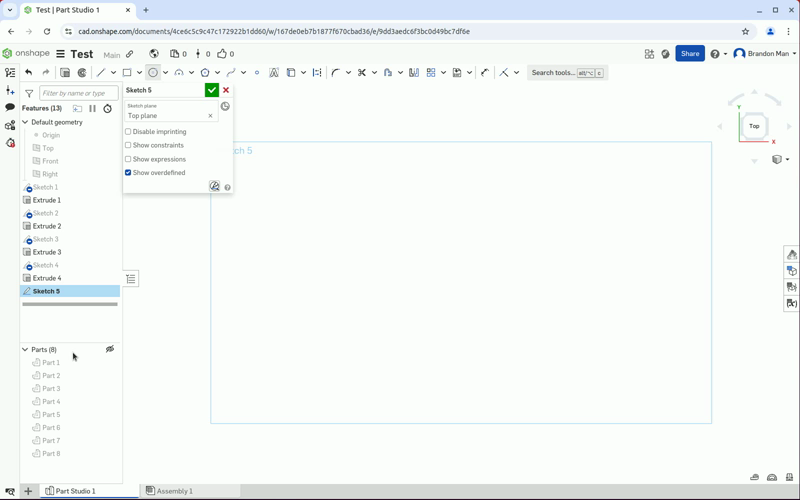
key_down(shift)
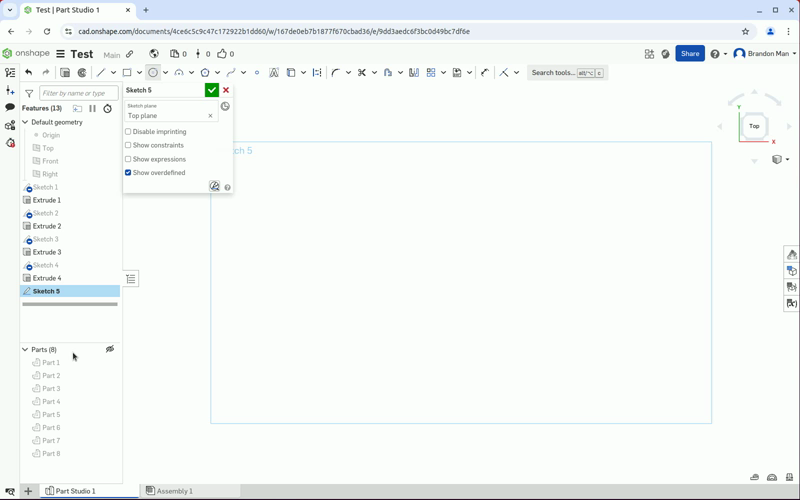
mouse_move(461, 328)
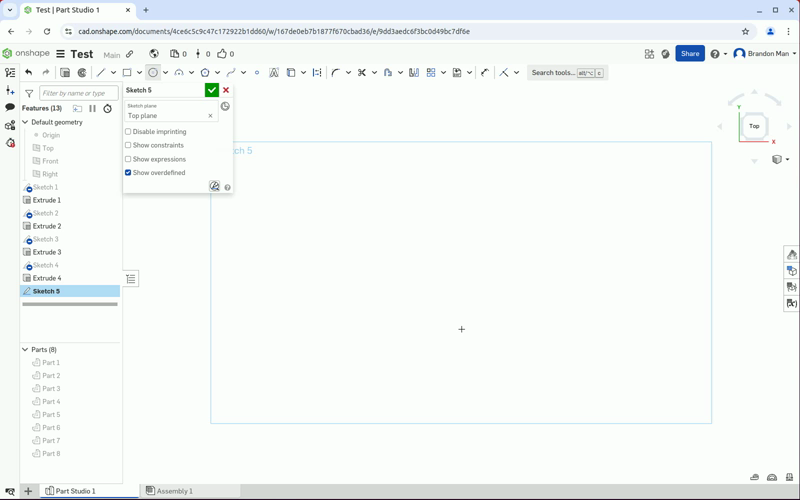
click(461, 328)
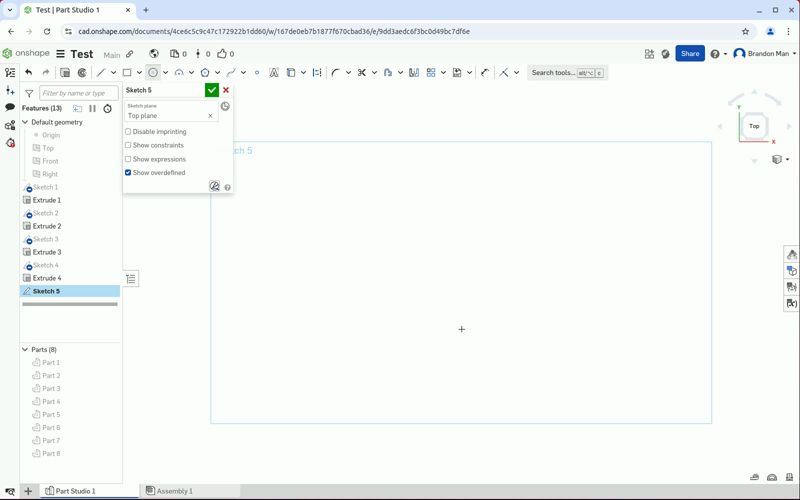
key_up(shift)
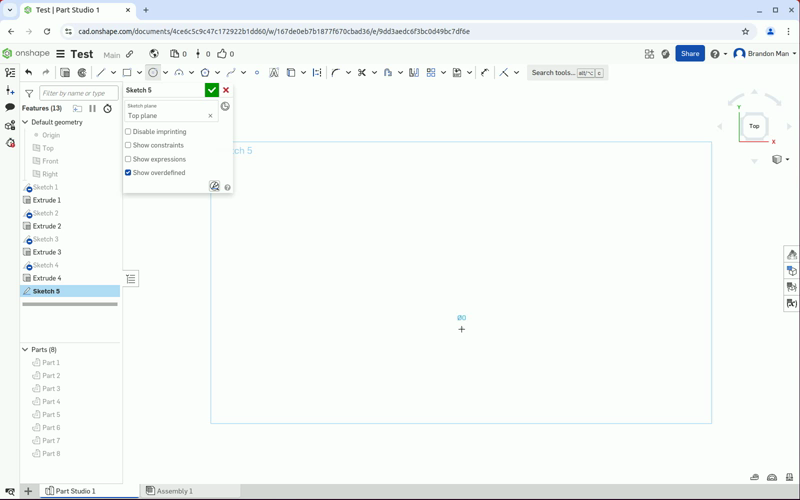
mouse_move(477, 328)
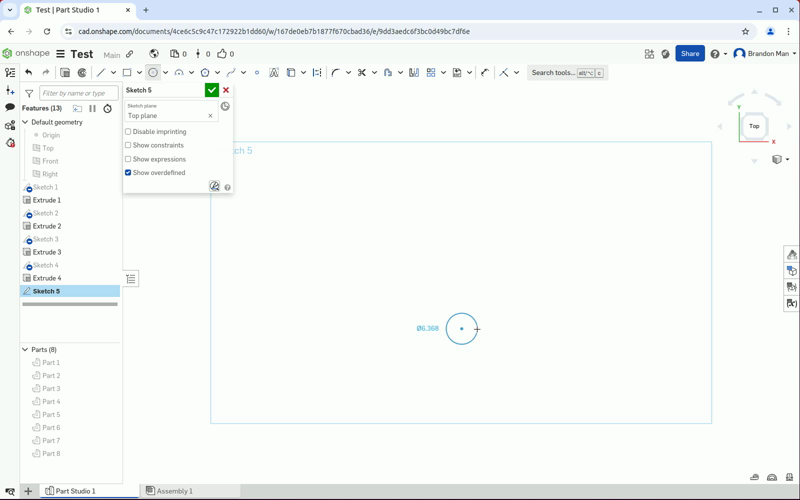
click(477, 328)
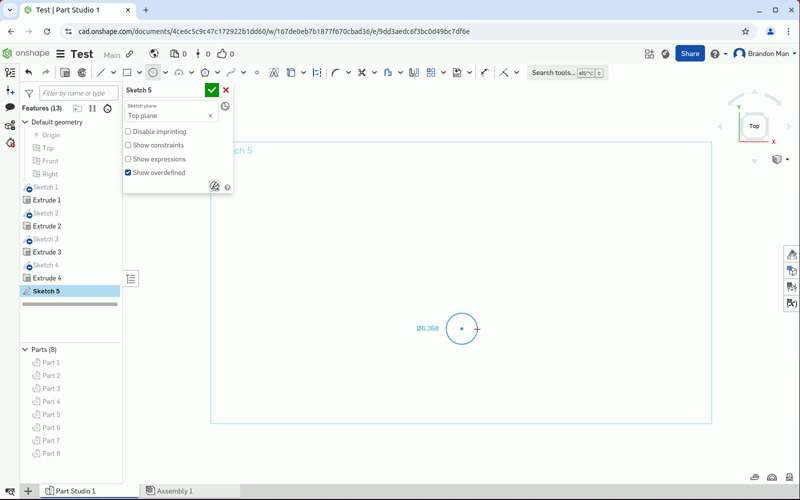
key(esc)
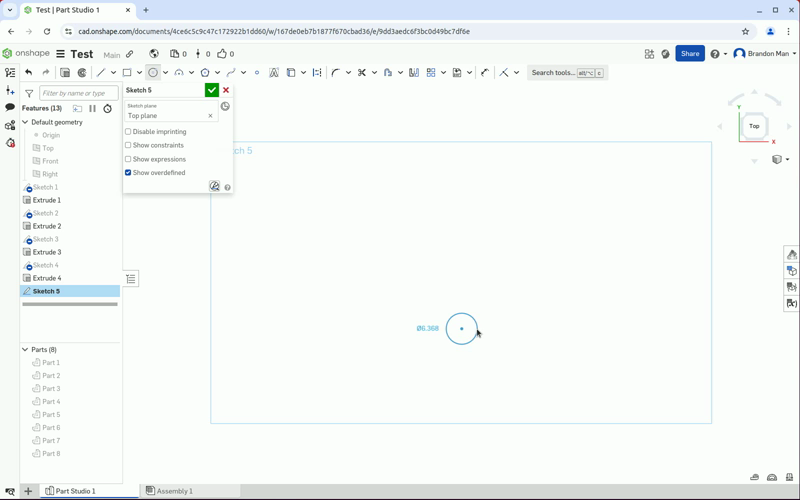
key(c)
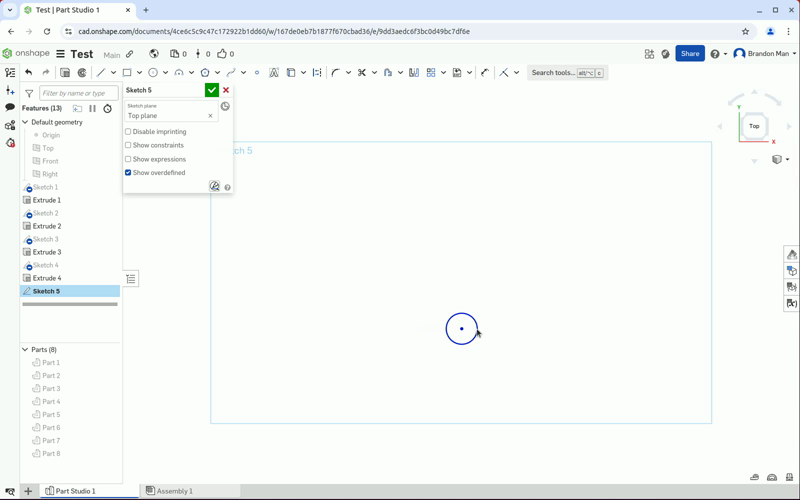
key_down(shift)
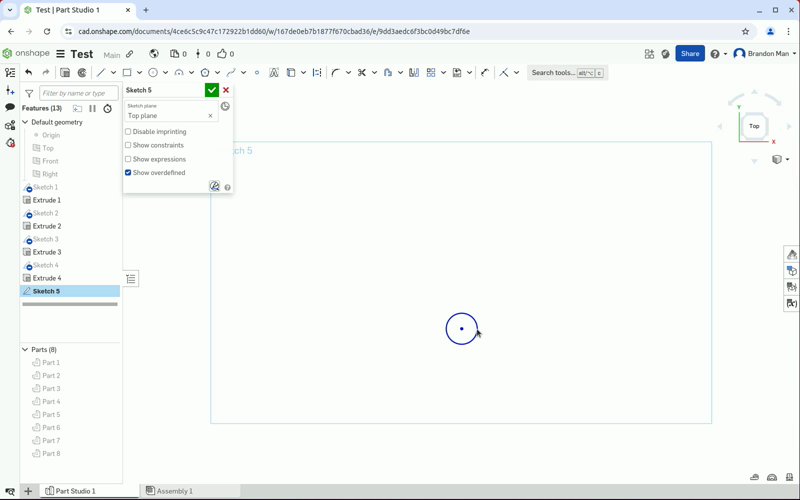
mouse_move(461, 328)
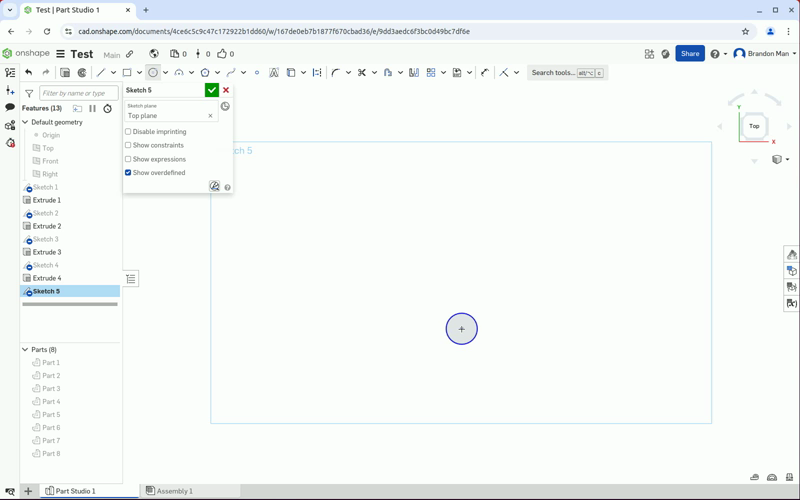
click(461, 328)
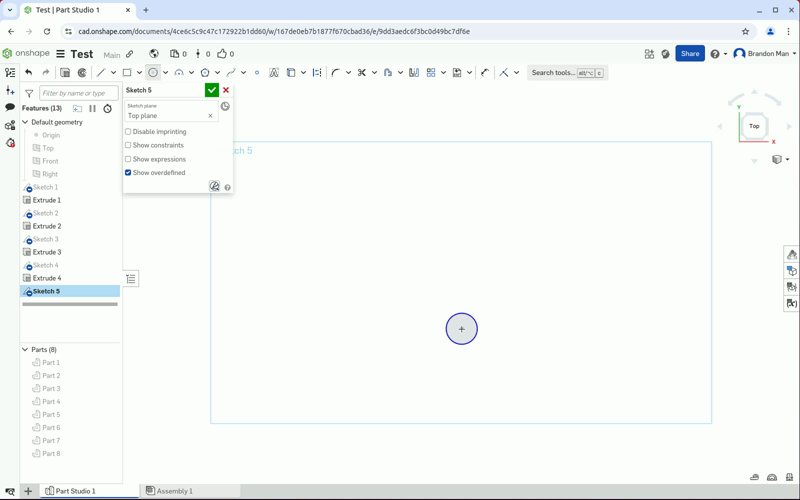
key_up(shift)
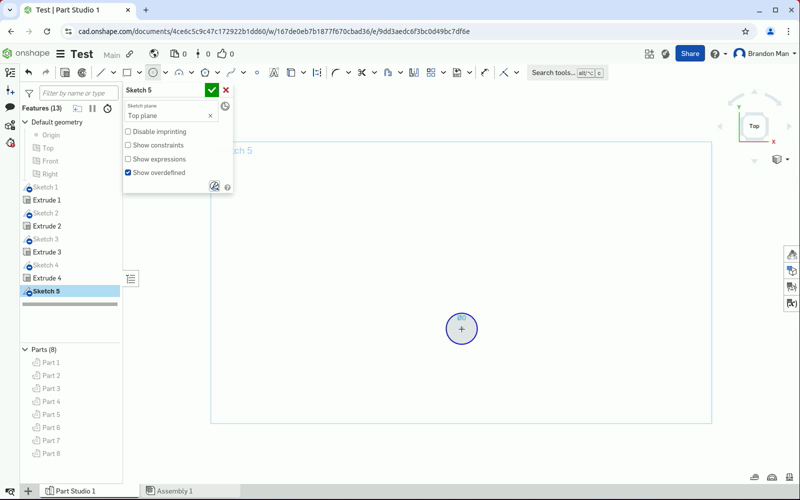
mouse_move(465, 328)
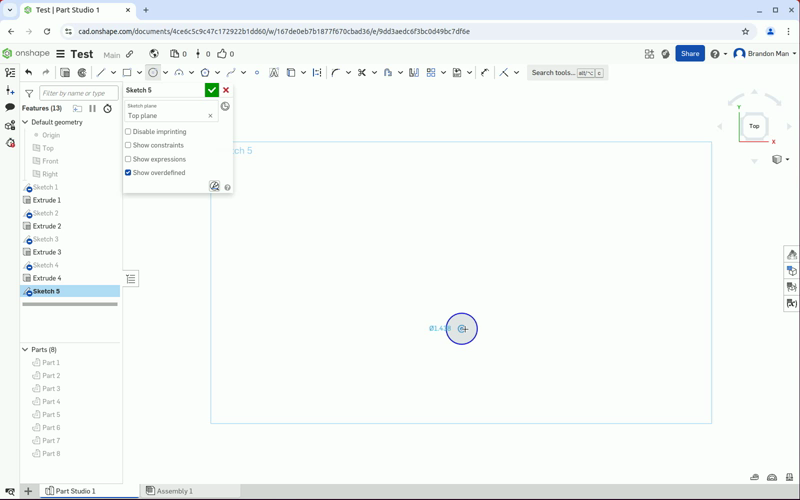
scroll(6)
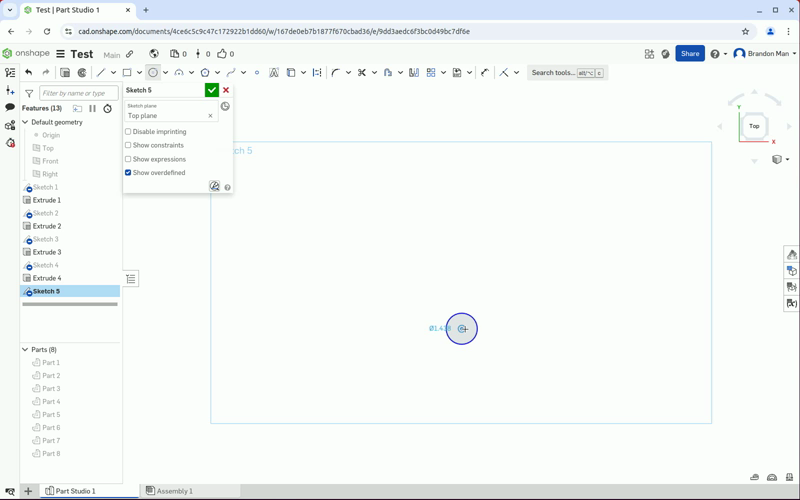
scroll(6)
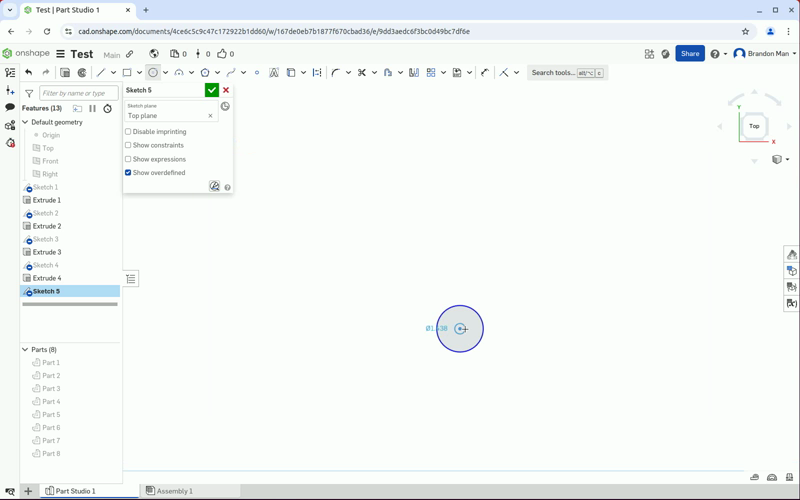
scroll(6)
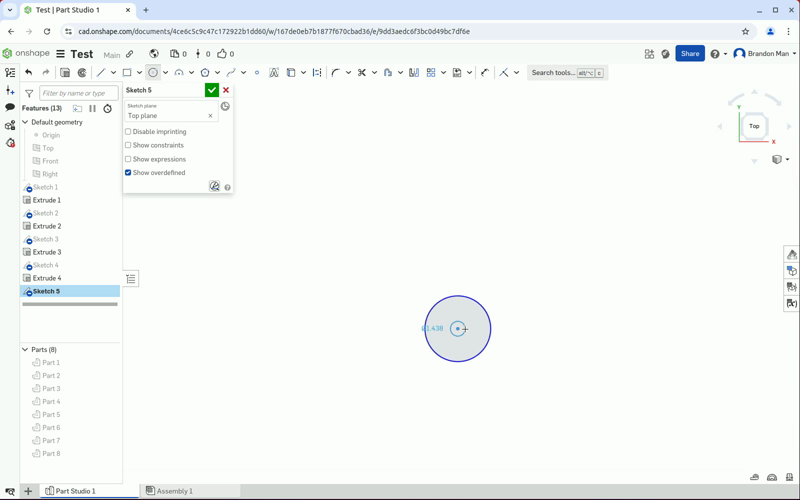
scroll(6)
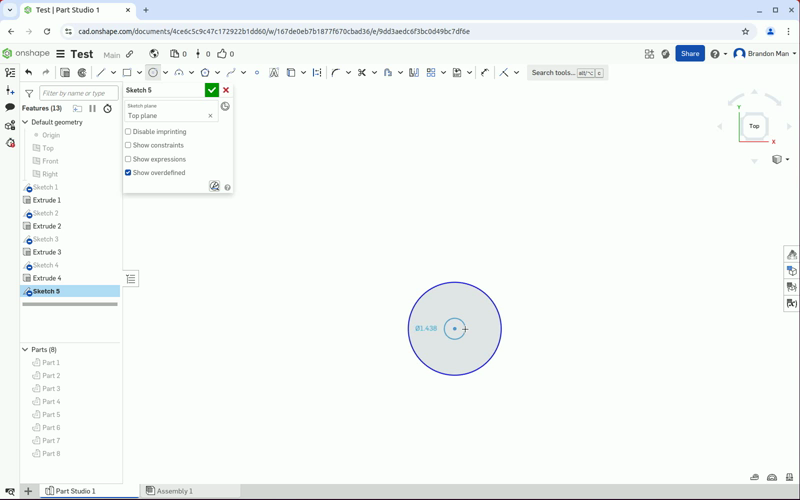
scroll(6)
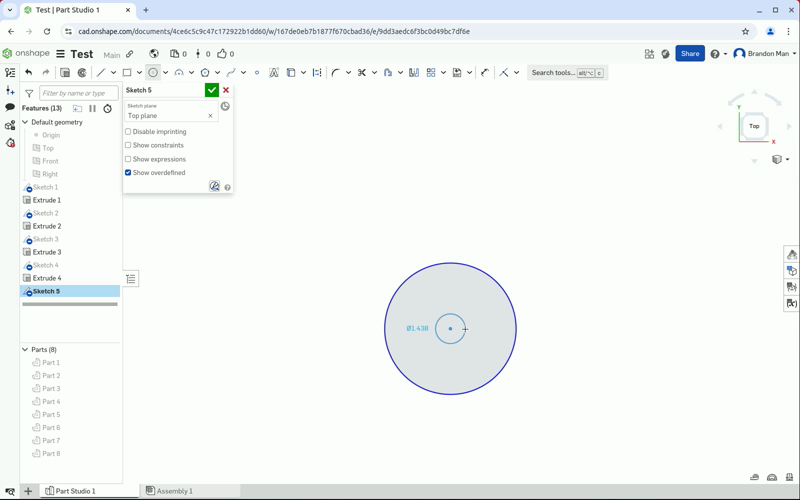
scroll(6)
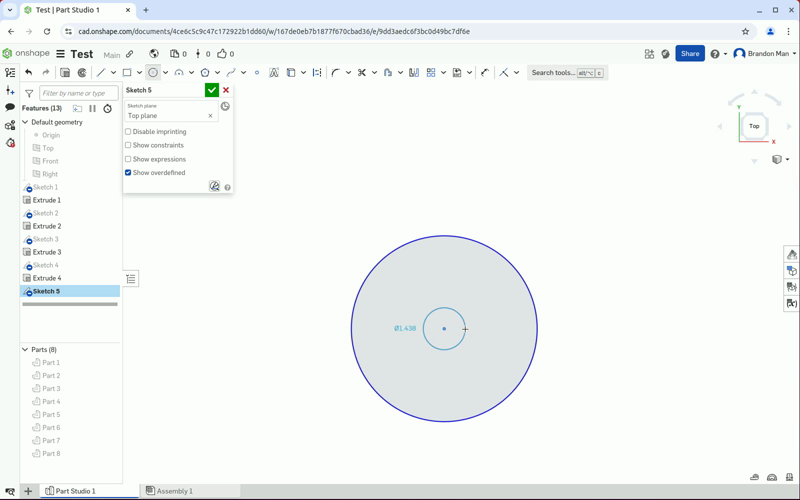
scroll(6)
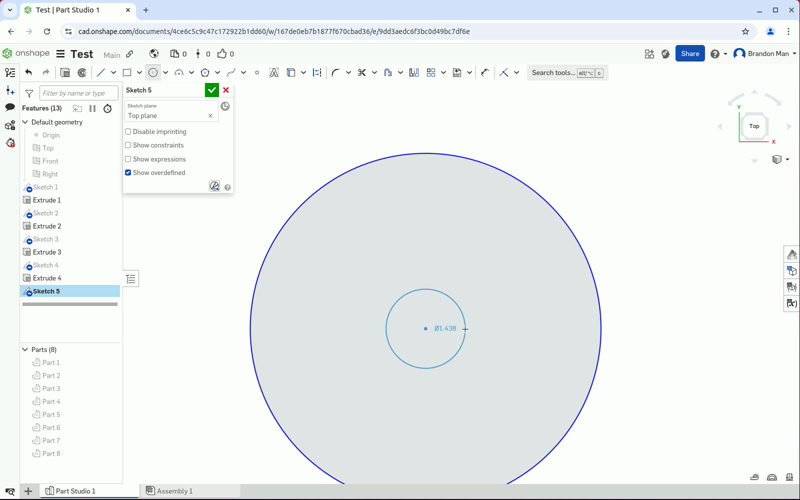
click(465, 328)
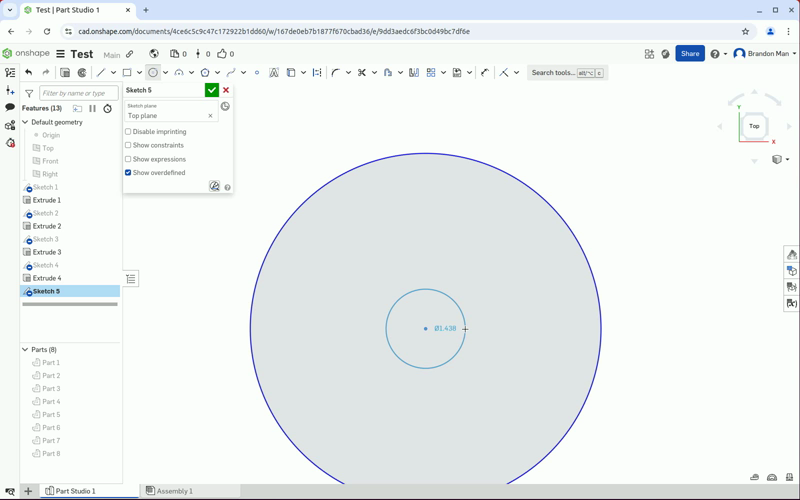
scroll(-6)
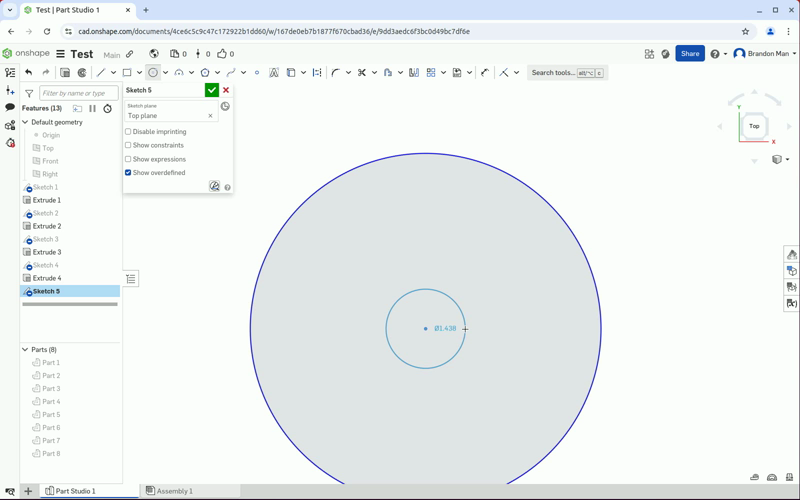
scroll(-6)
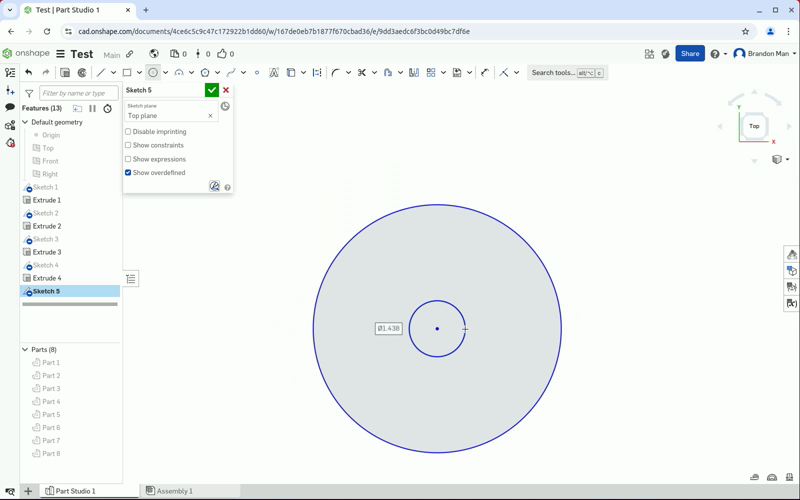
scroll(-6)
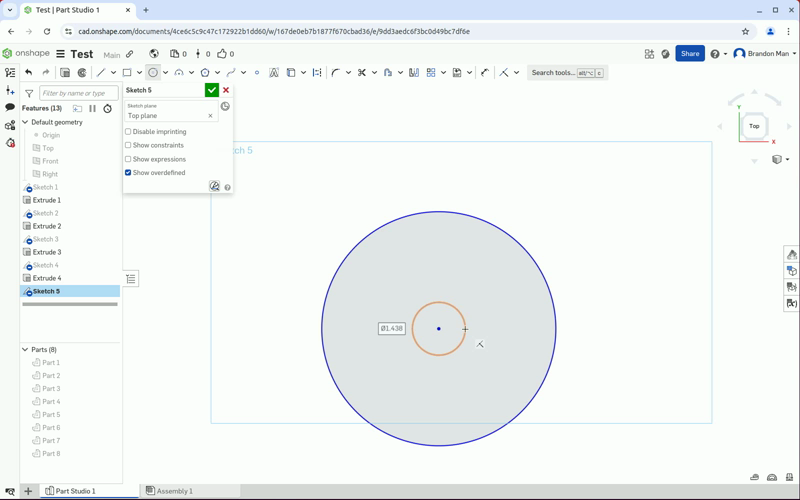
scroll(-6)
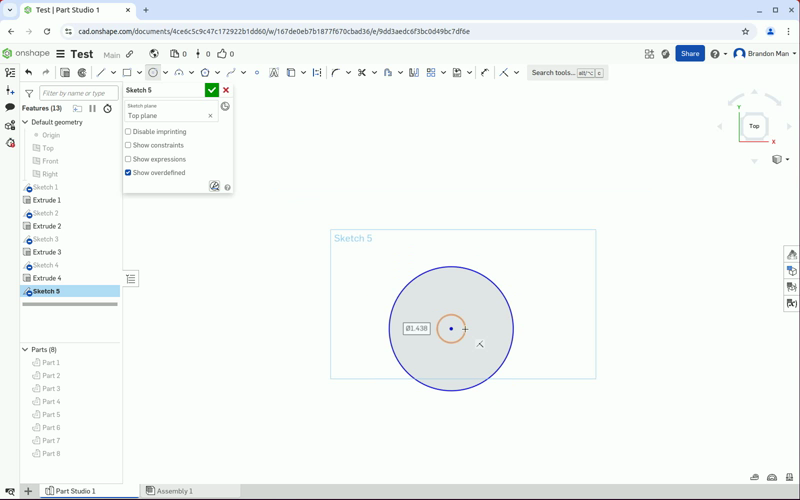
scroll(-6)
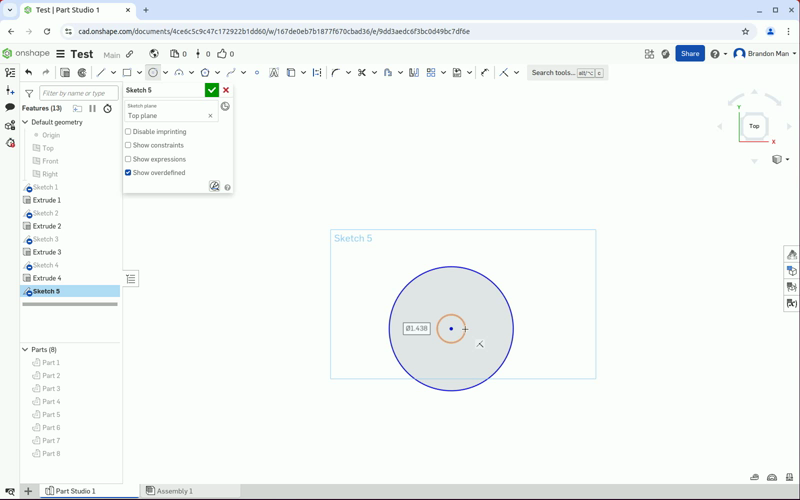
scroll(-6)
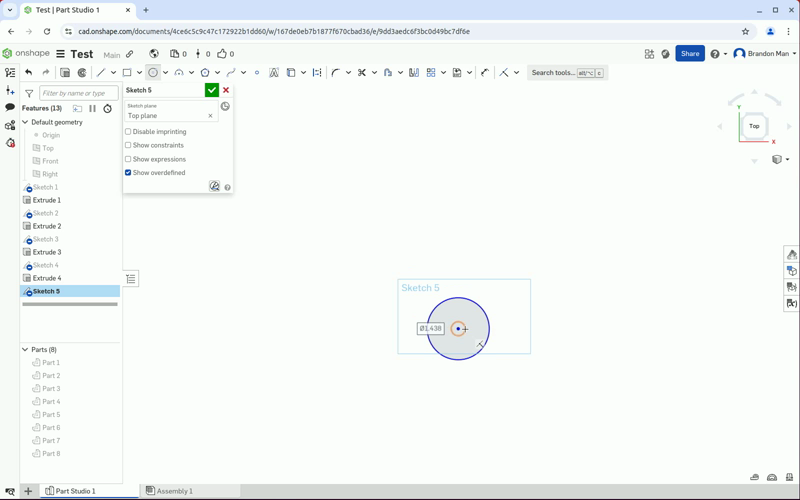
scroll(-6)
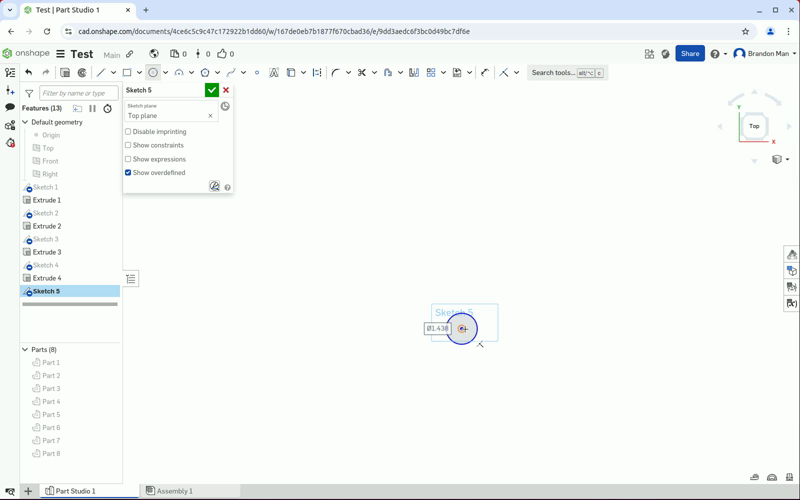
key(esc)
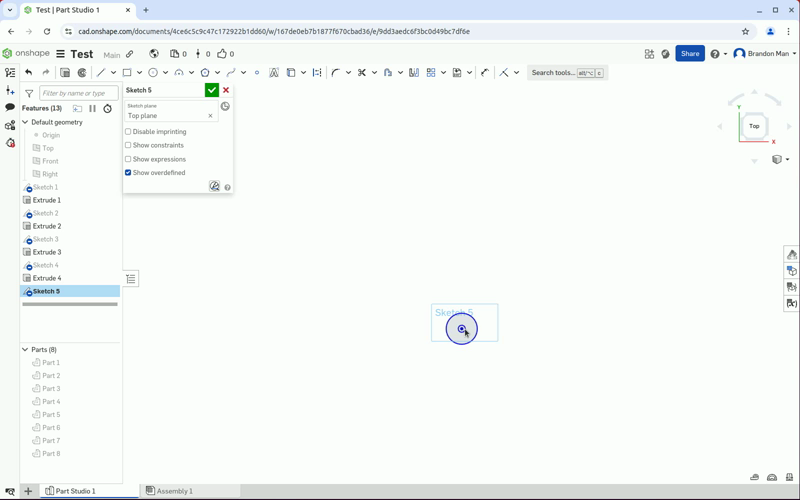
mouse_move(449, 326)
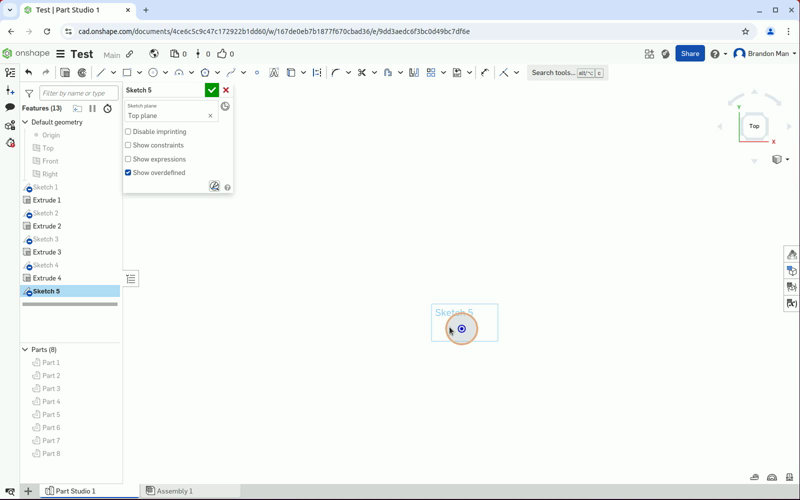
scroll(6)
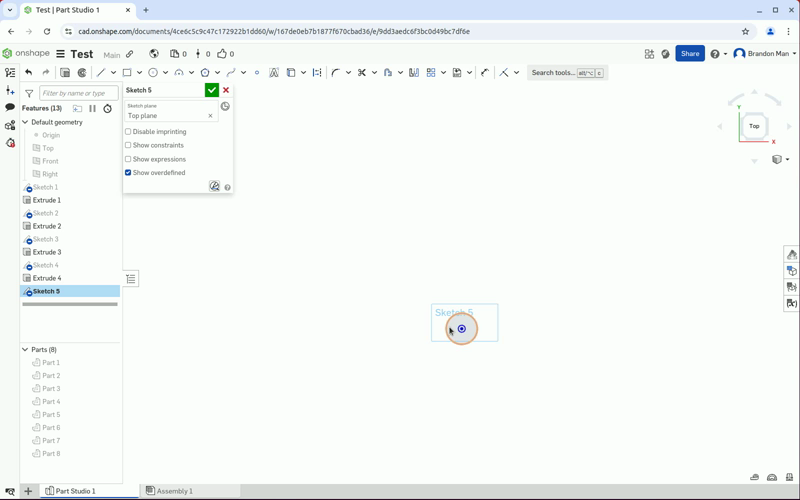
scroll(6)
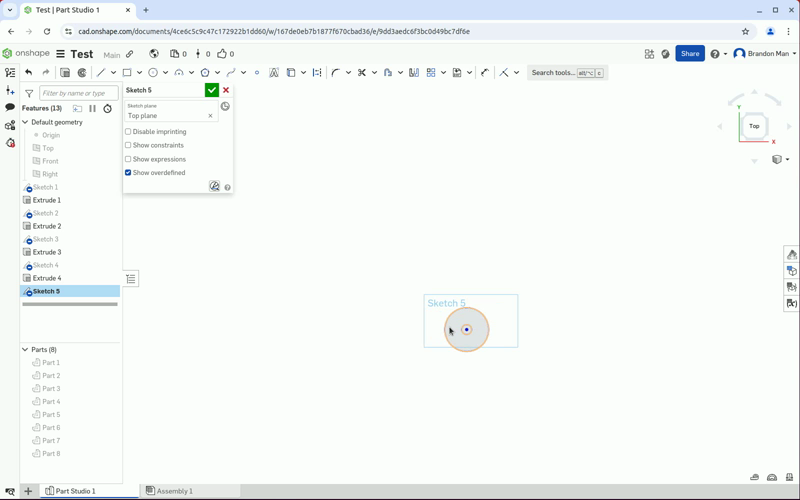
scroll(6)
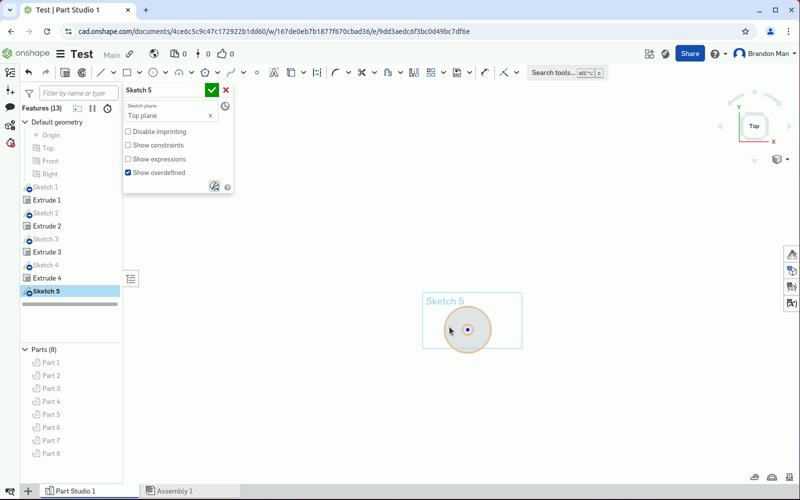
scroll(6)
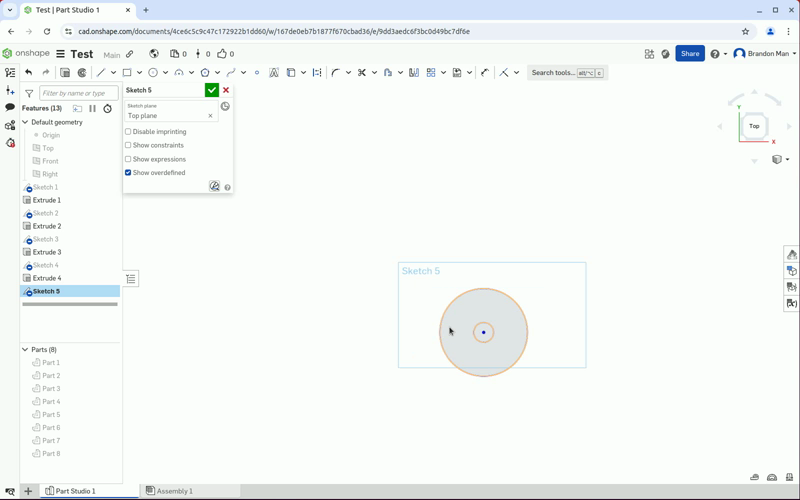
scroll(6)
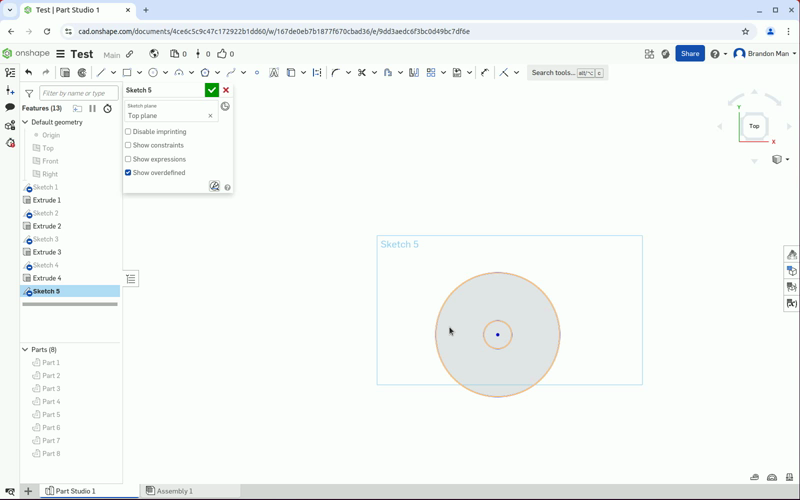
scroll(6)
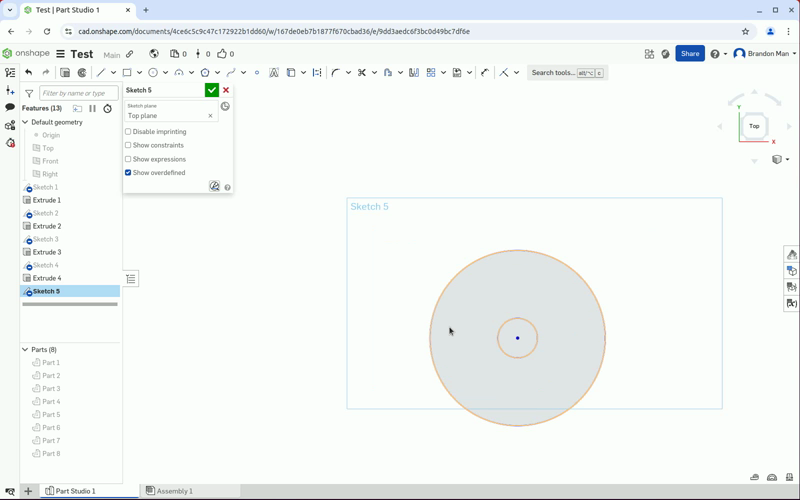
scroll(6)
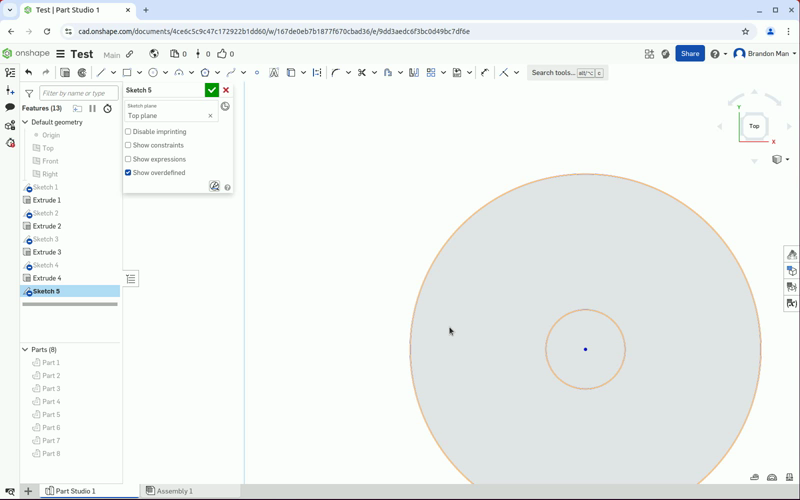
click(449, 326)
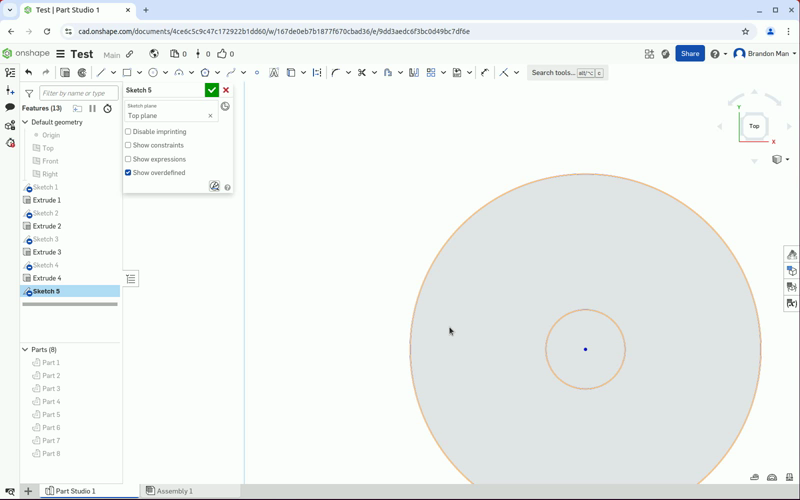
scroll(-6)
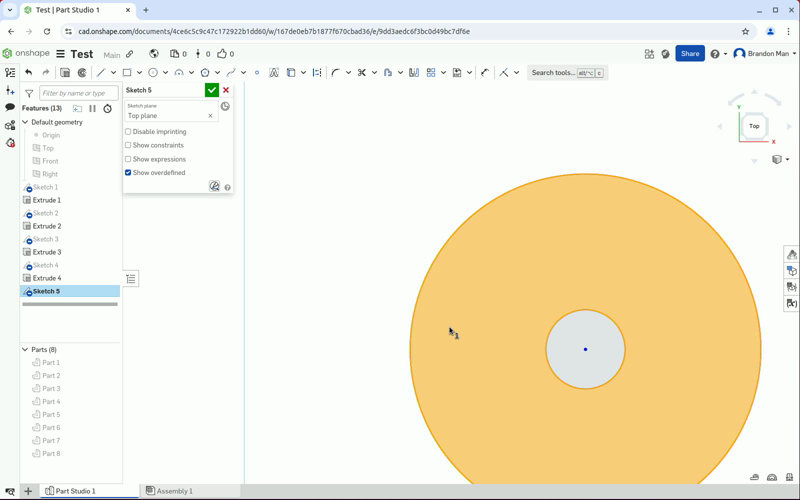
scroll(-6)
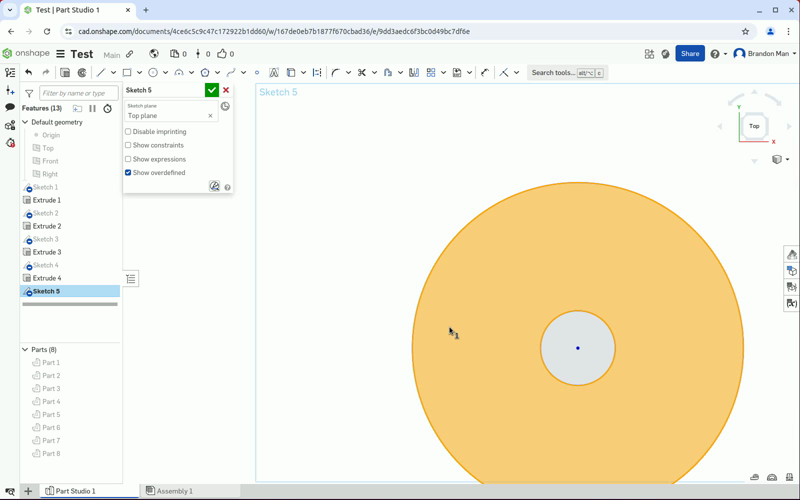
scroll(-6)
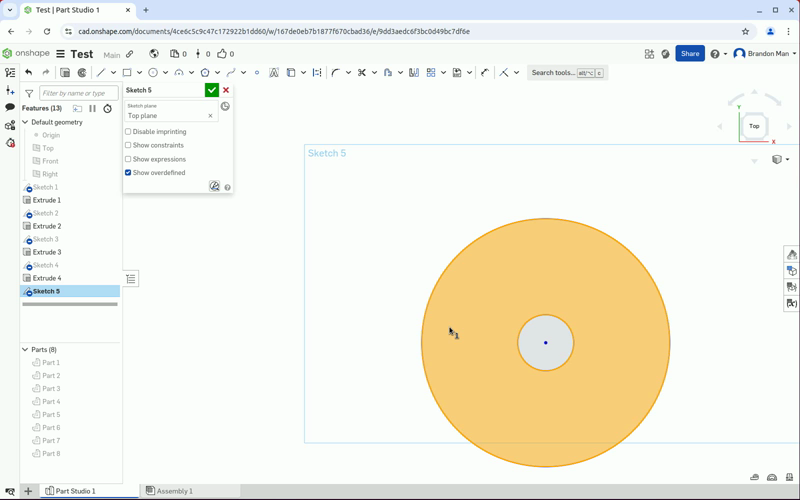
scroll(-6)
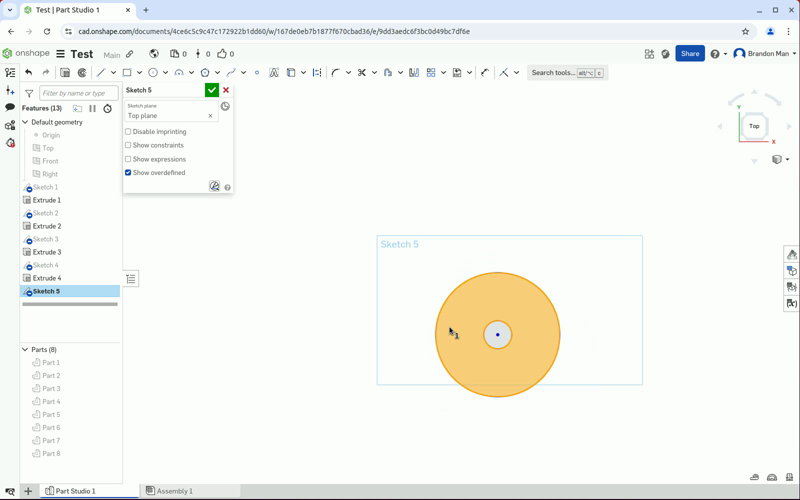
scroll(-6)
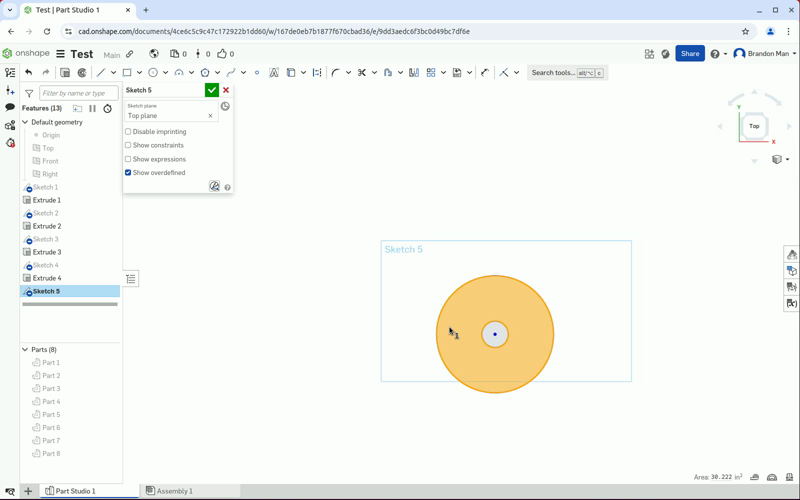
scroll(-6)
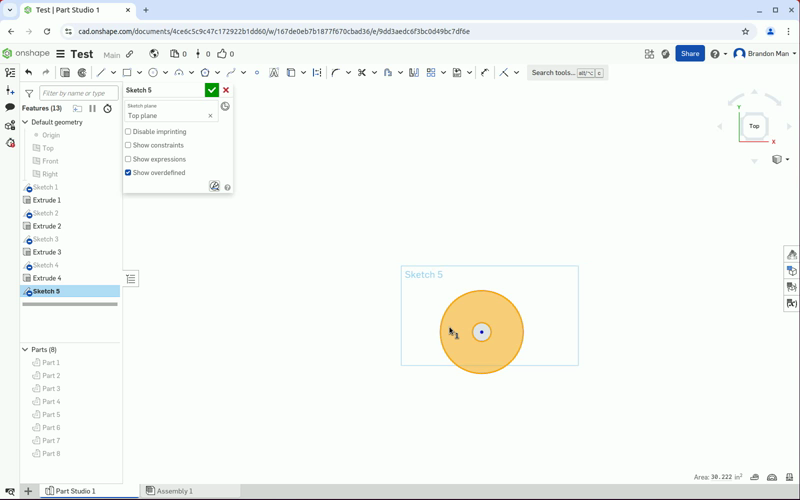
scroll(-6)
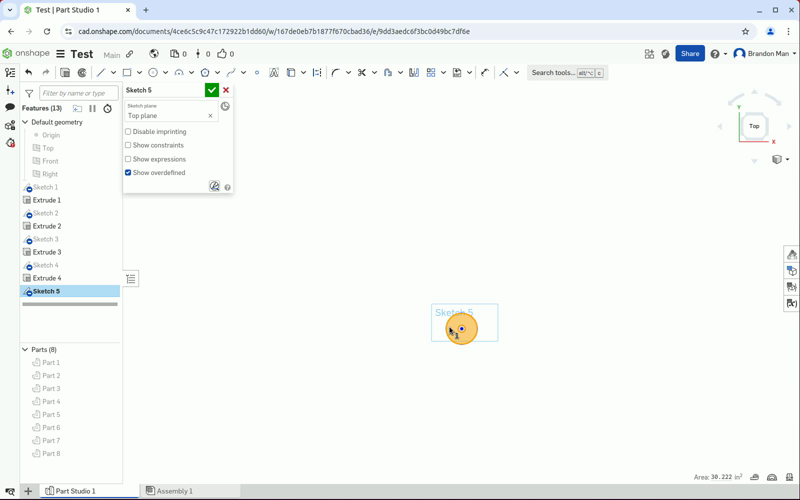
mouse_move(73, 352)
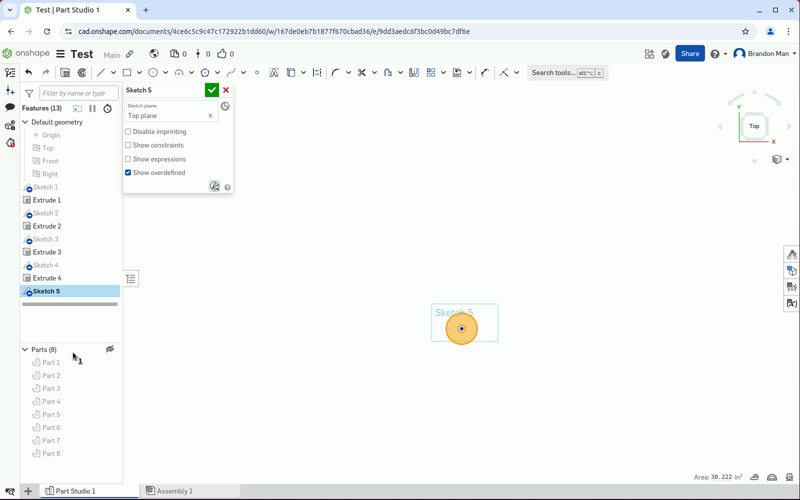
key(shift+y)
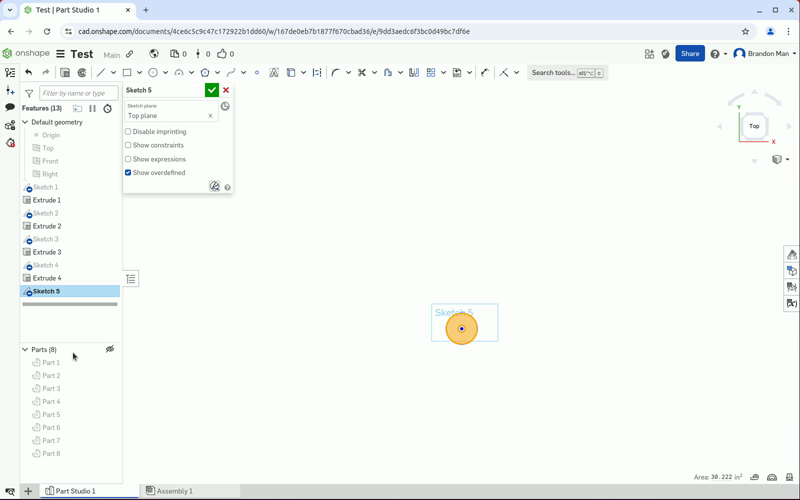
key(shift+e)
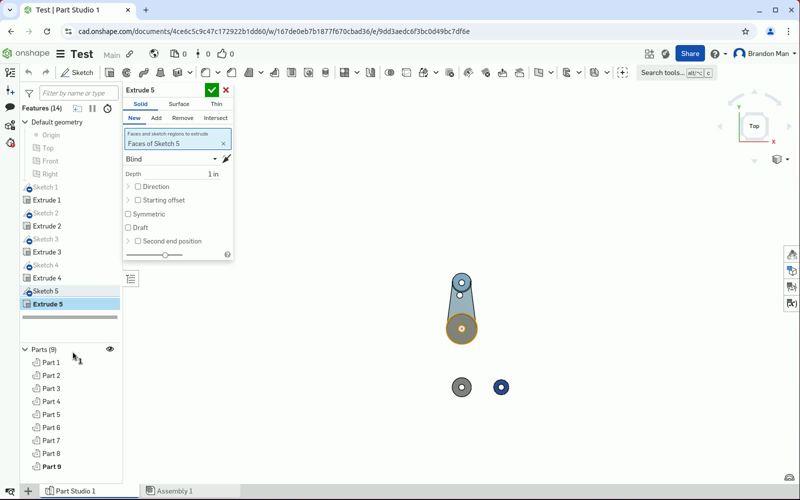
mouse_move(143, 106)
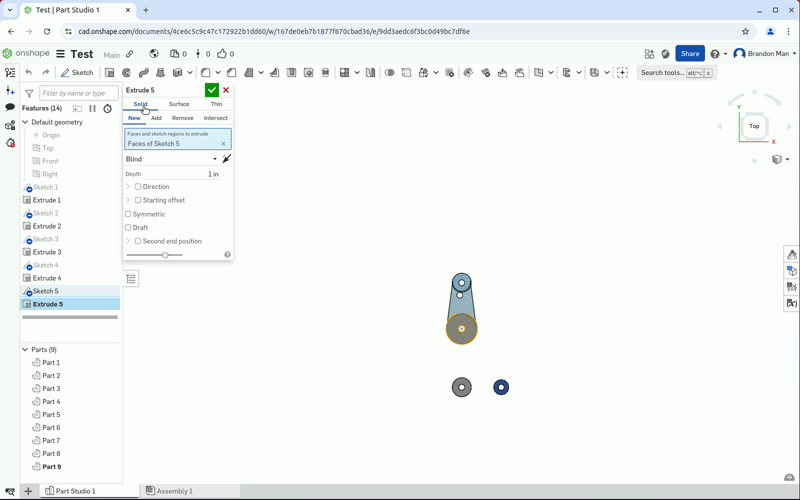
click(143, 106)
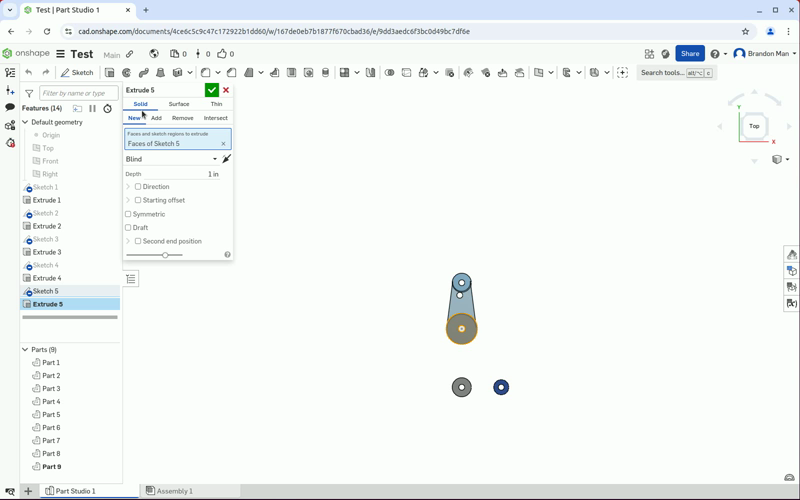
mouse_move(137, 120)
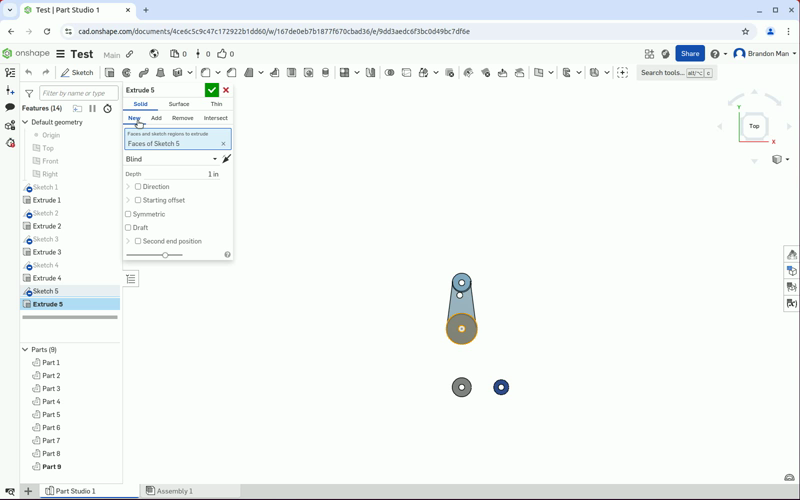
click(137, 120)
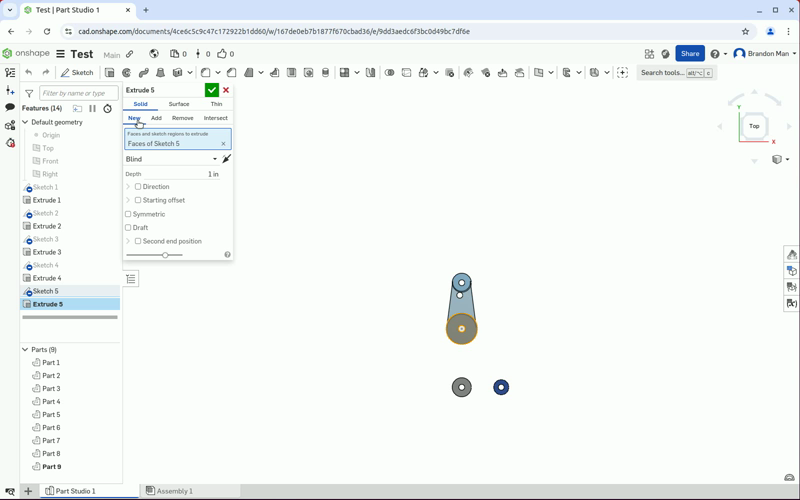
key(tab, 4)
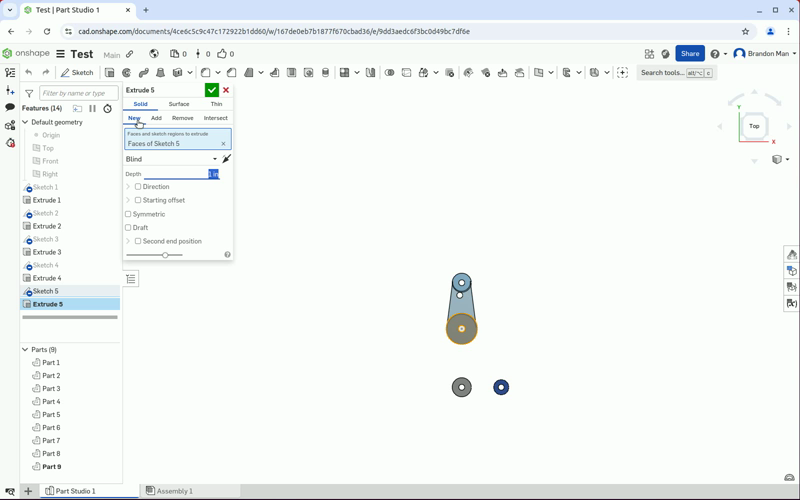
text(0.481)
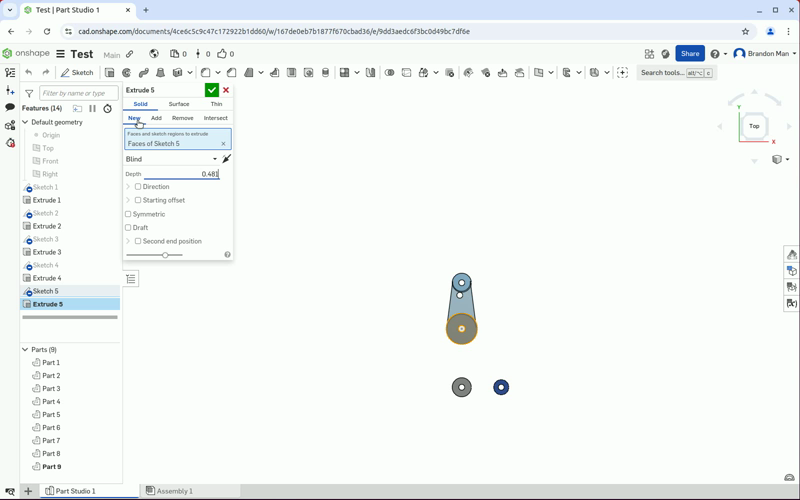
key(enter)
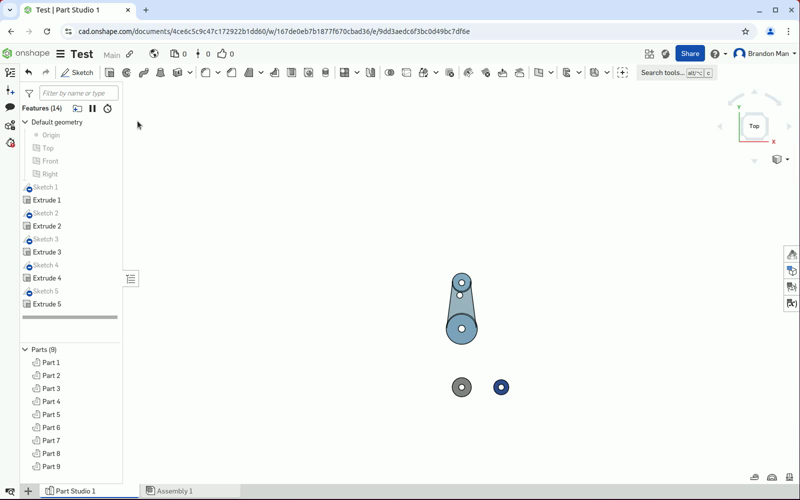
key(shift+h)
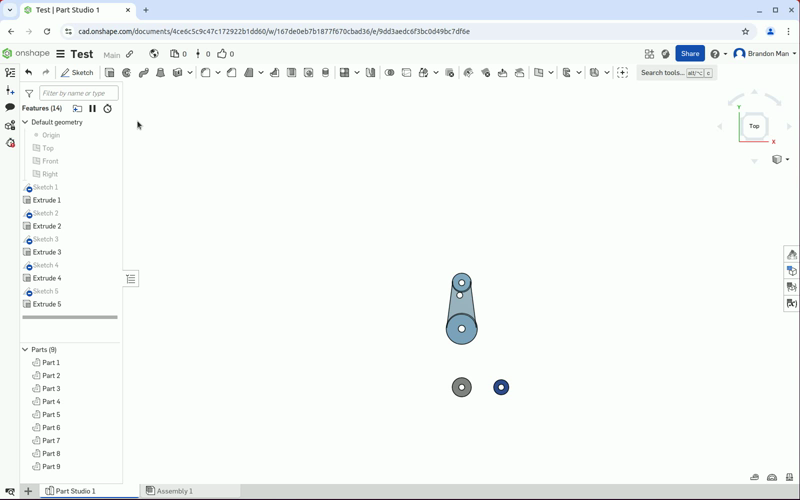
key(shift+h)
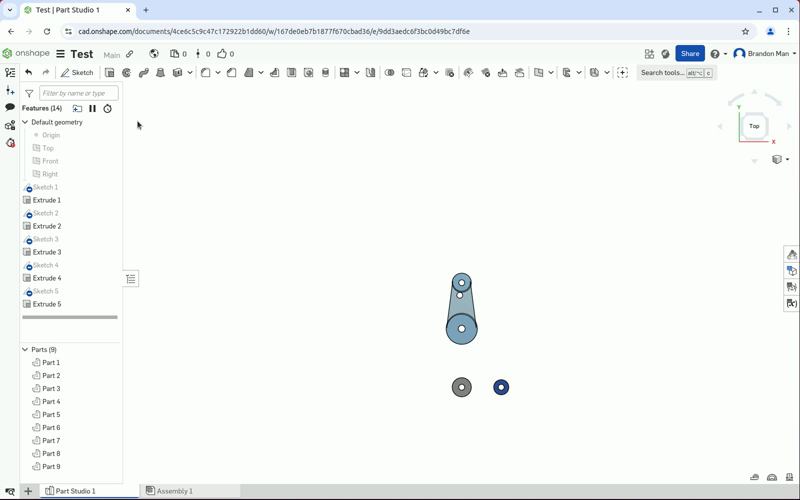
mouse_move(73, 189)
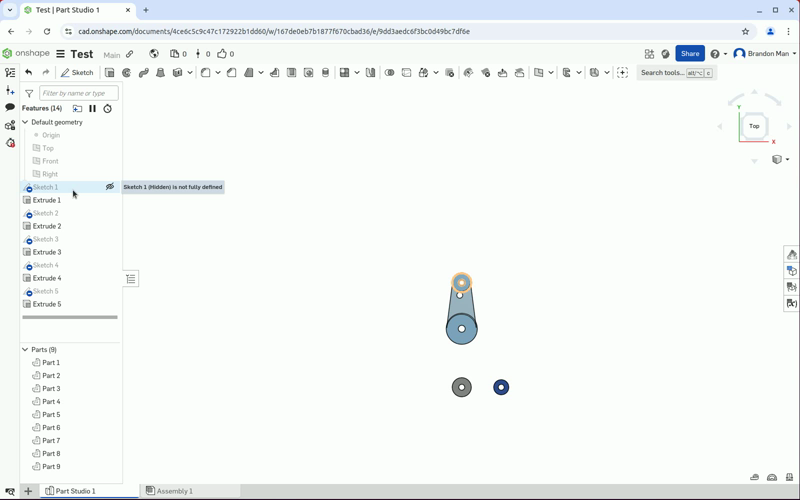
click(73, 189)
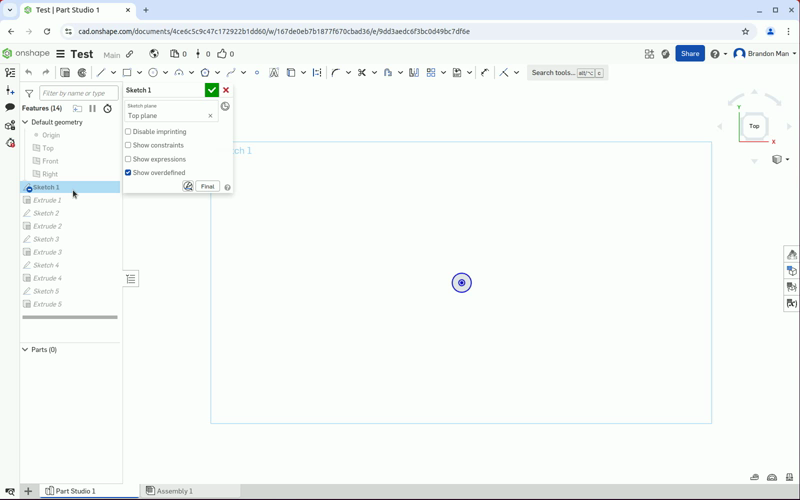
mouse_move(229, 92)
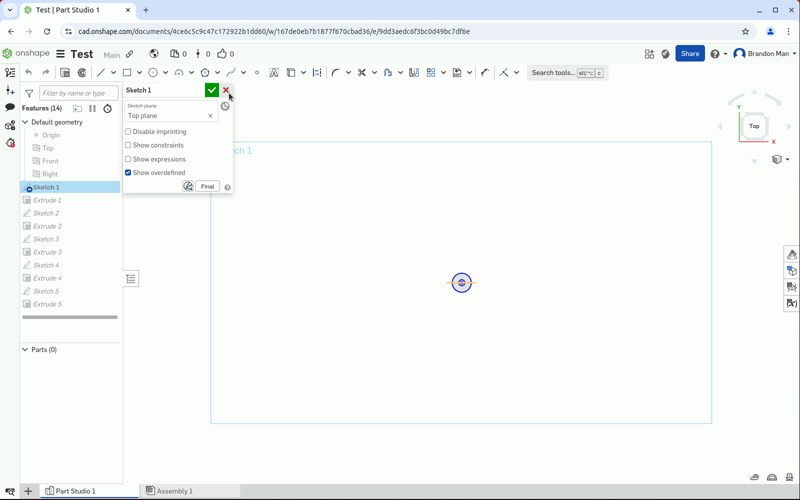
click(229, 92)
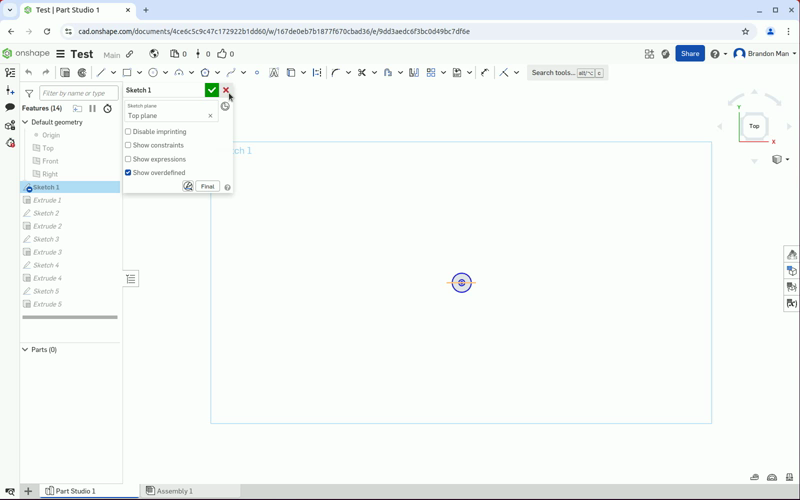
key(shift+s)
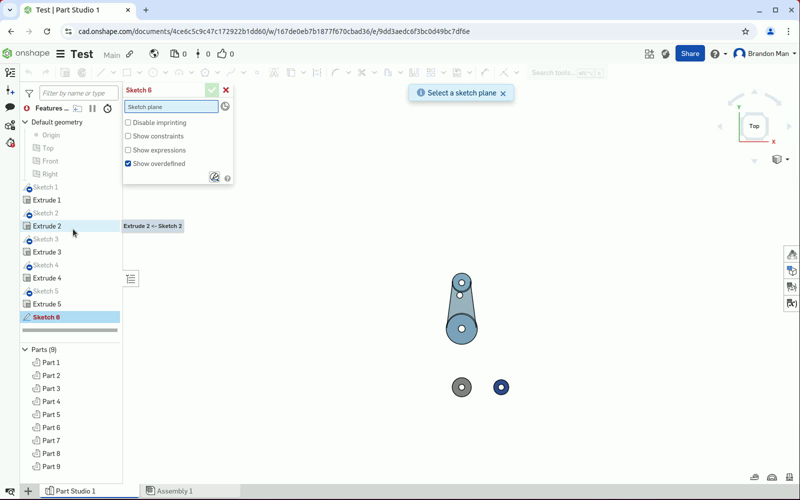
scroll(3)
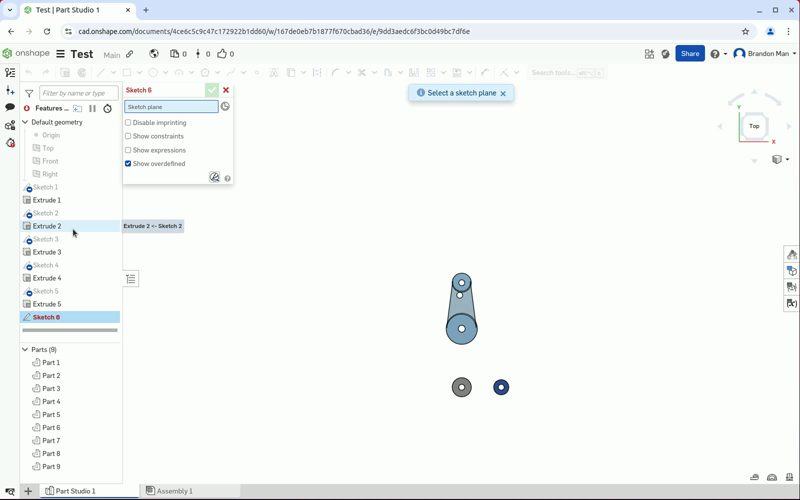
mouse_move(73, 150)
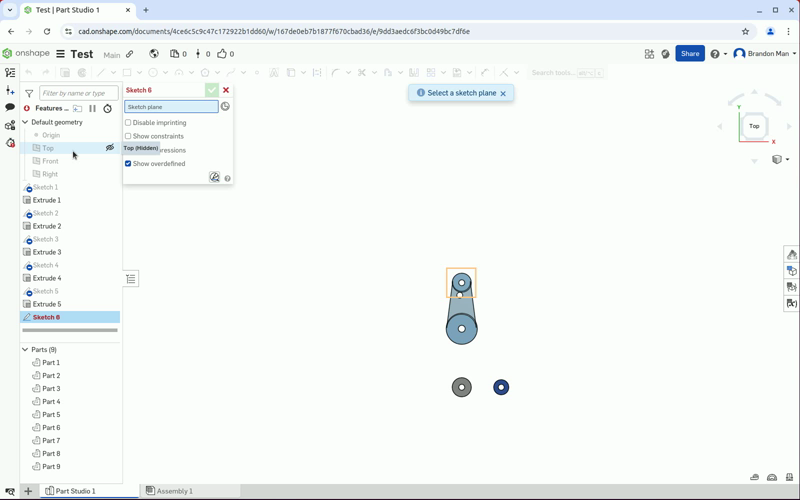
click(73, 150)
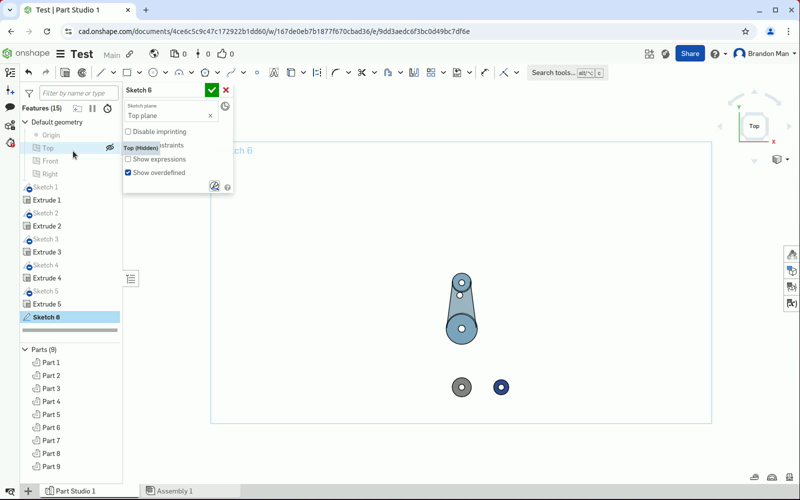
mouse_move(73, 352)
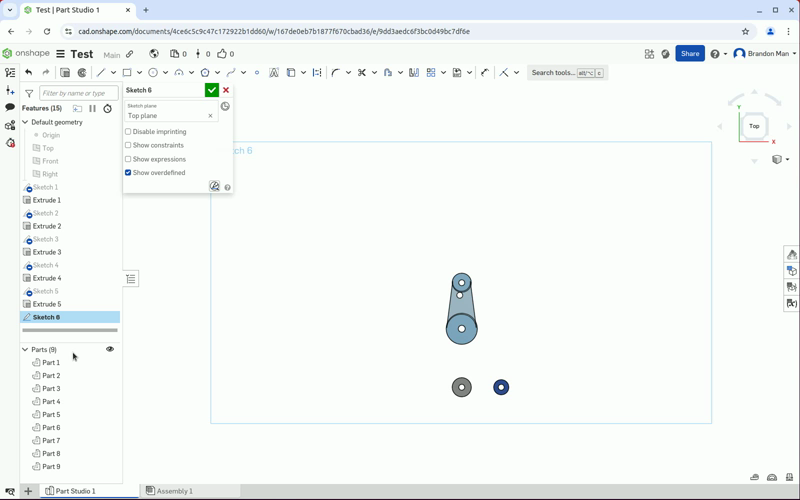
key(y)
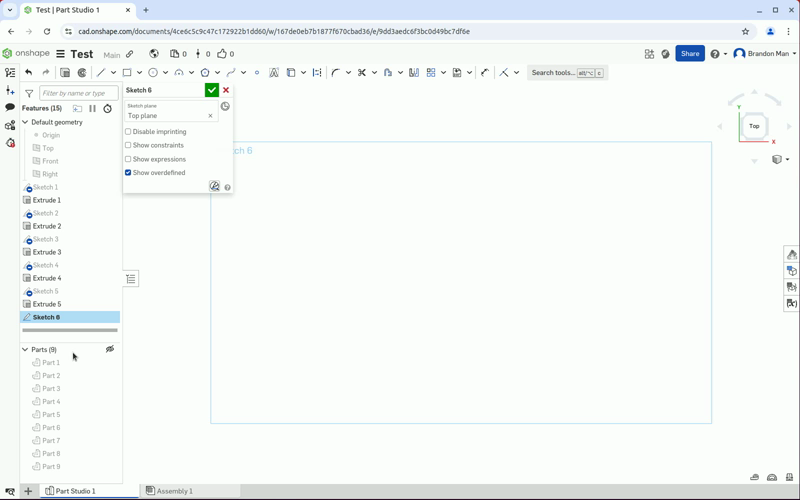
key(l)
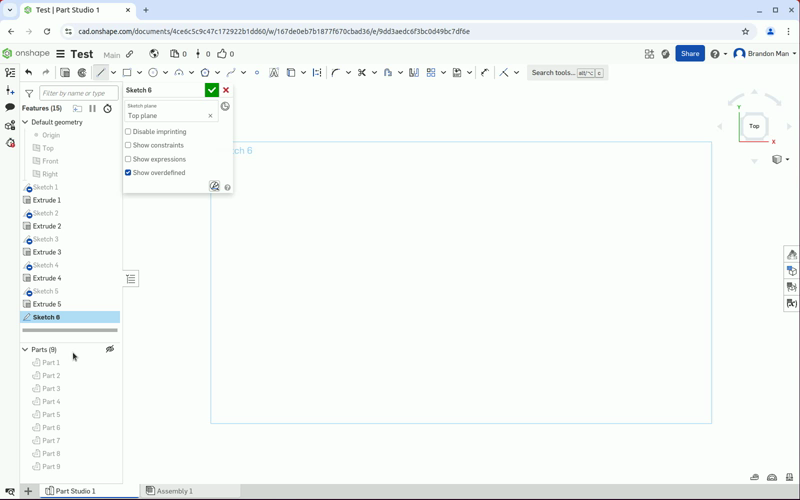
key_down(shift)
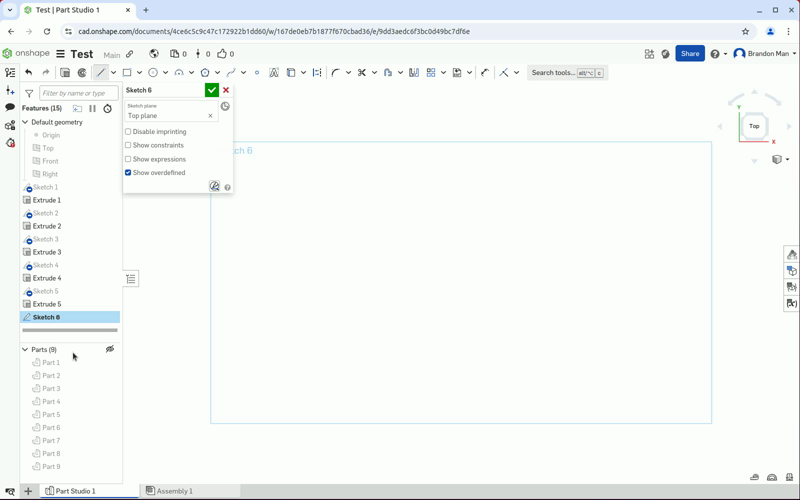
mouse_move(446, 330)
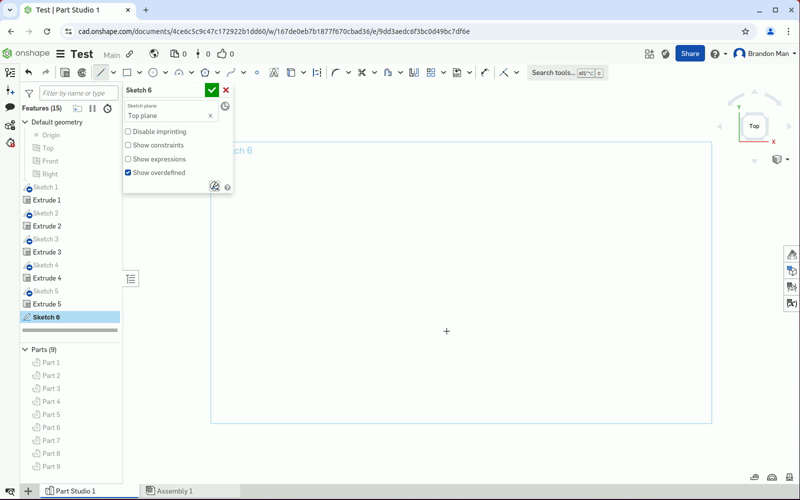
click(446, 330)
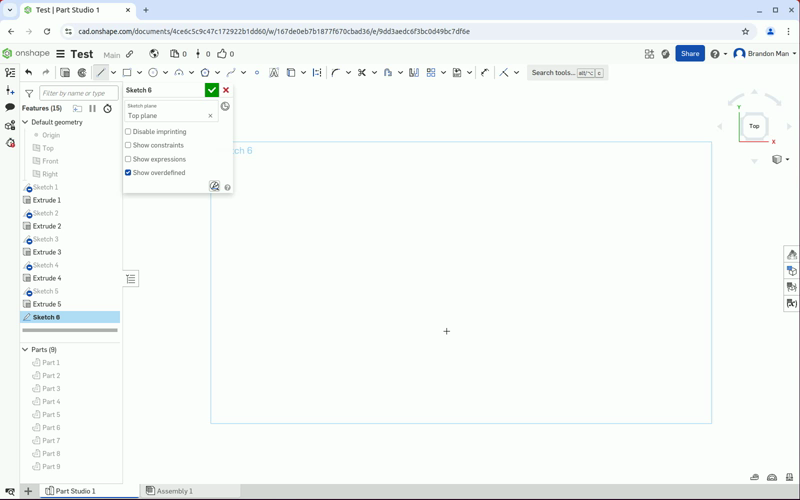
key_up(shift)
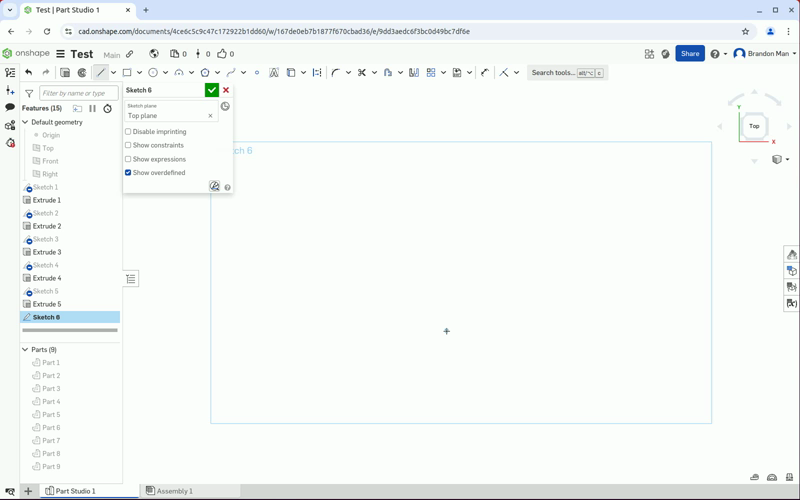
key_down(shift)
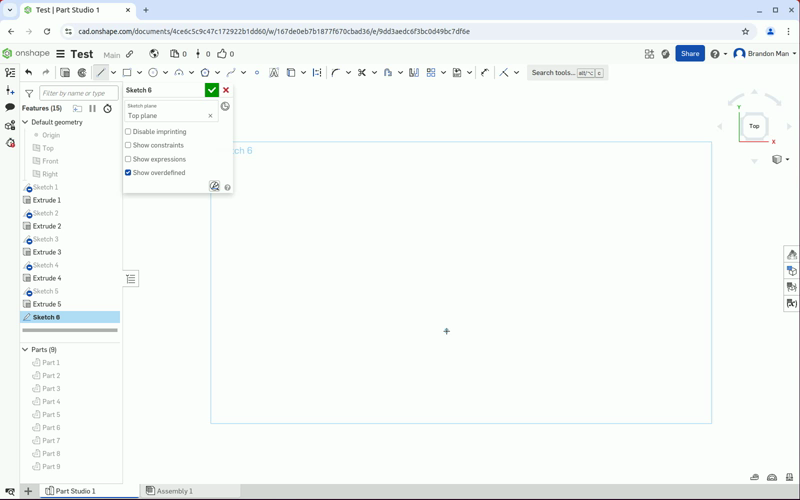
mouse_move(476, 330)
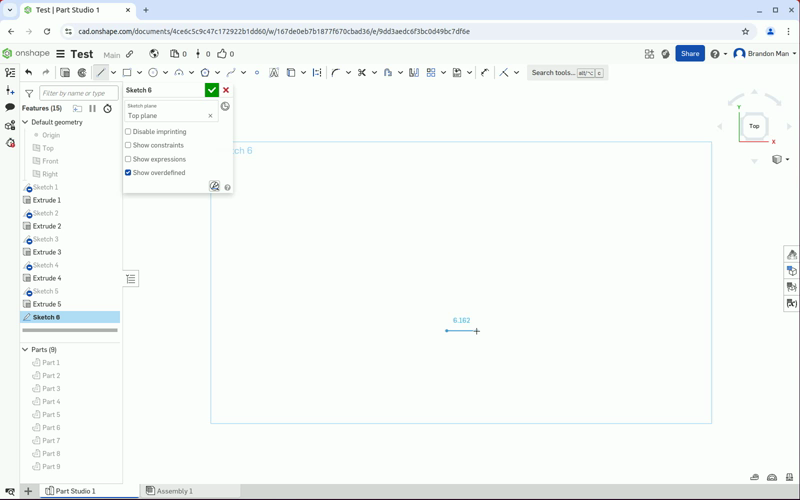
mouse_move(452, 388)
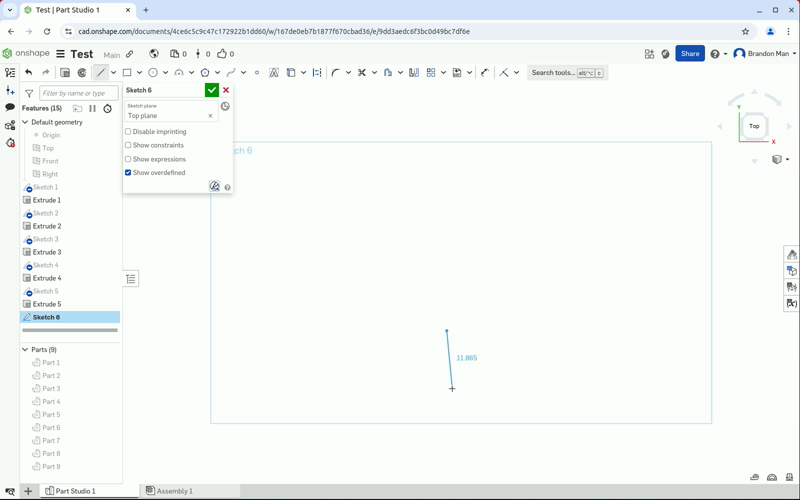
click(452, 388)
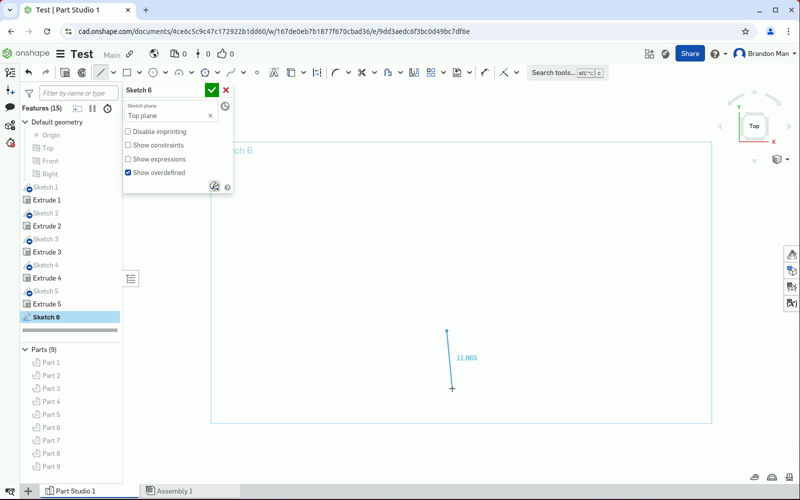
key_up(shift)
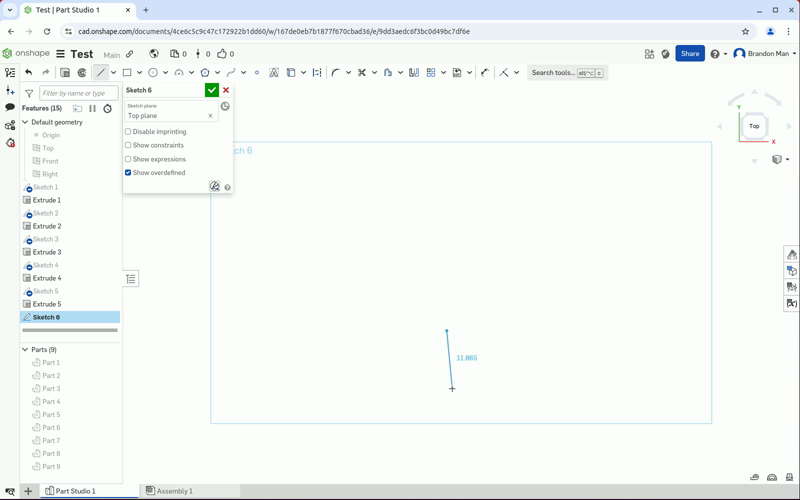
key(esc)
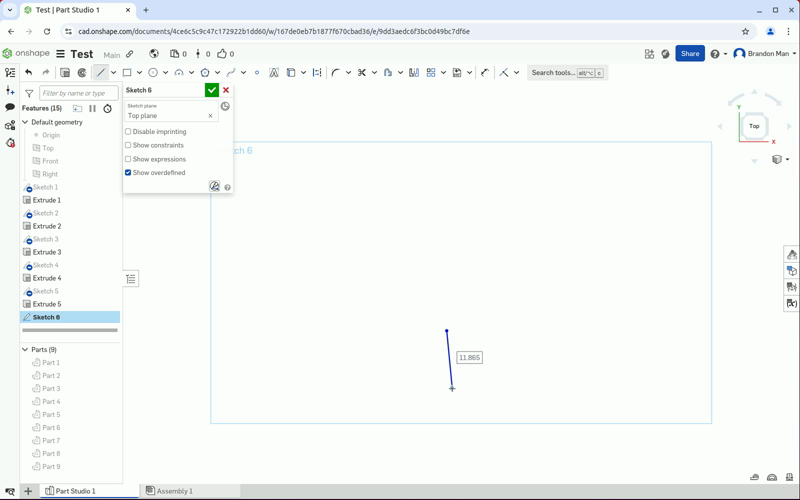
key(a)
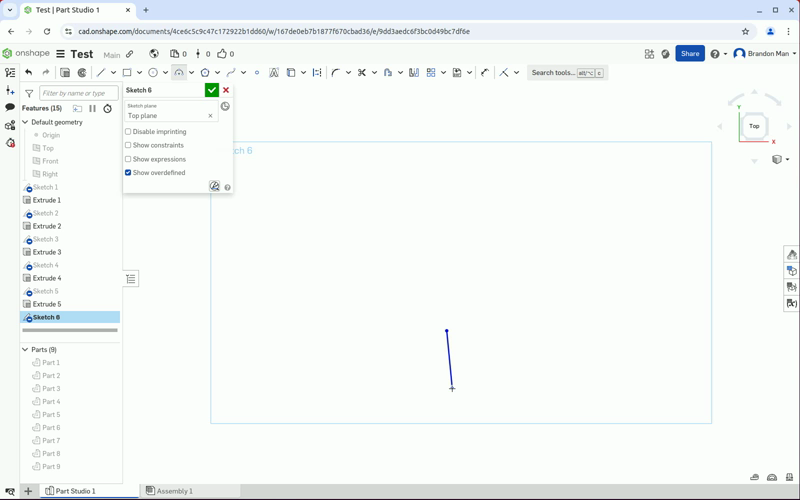
mouse_move(452, 388)
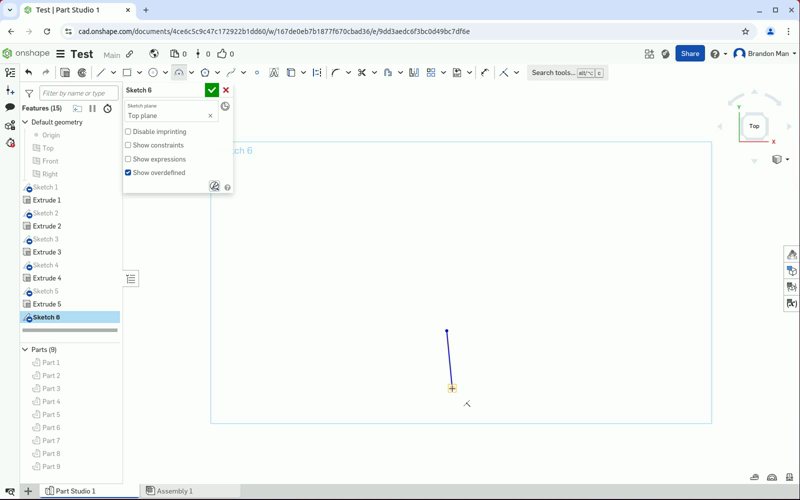
click(452, 388)
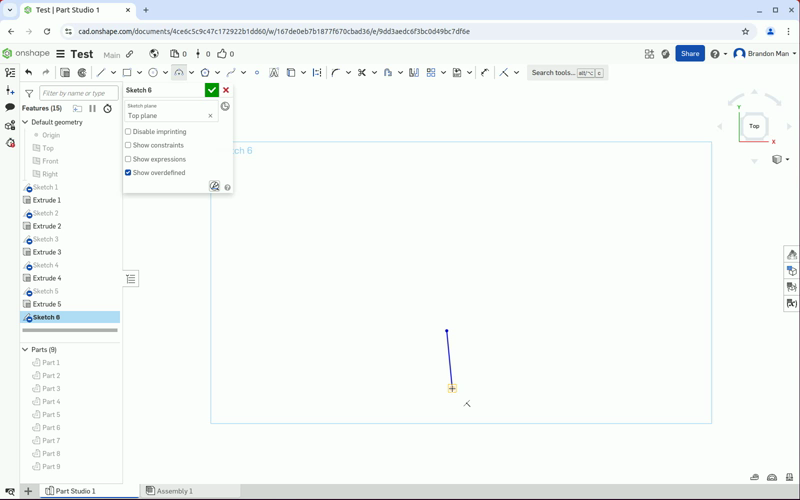
key_down(shift)
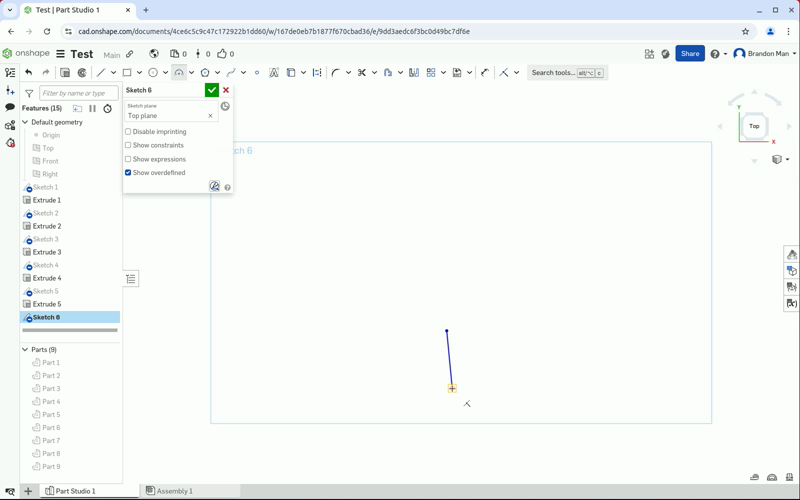
mouse_move(461, 395)
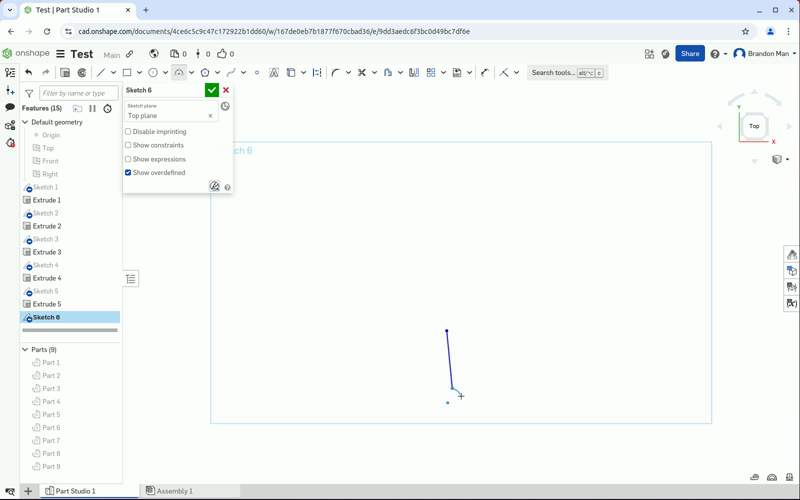
click(461, 395)
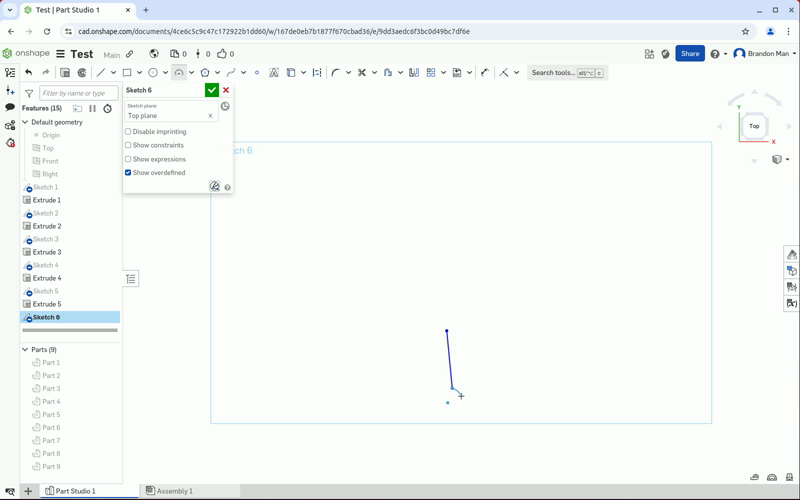
mouse_move(466, 380)
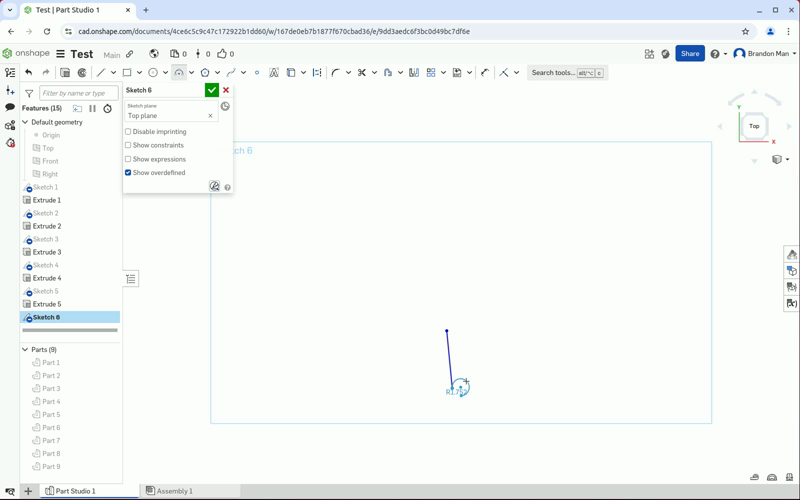
click(466, 380)
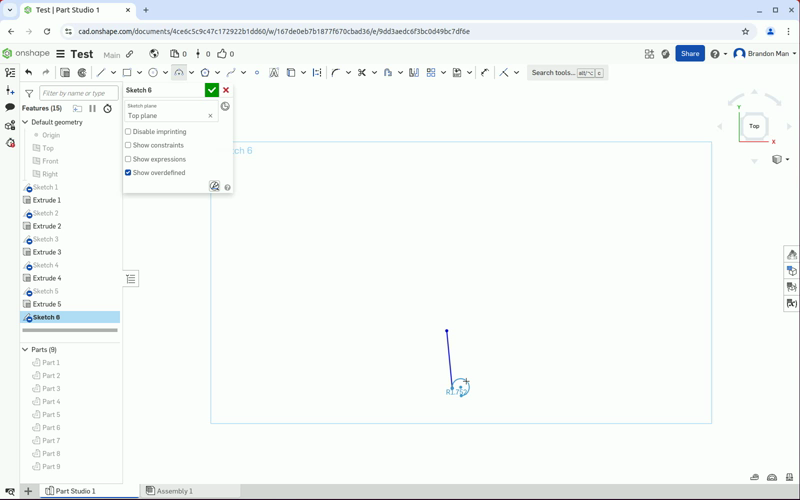
key_up(shift)
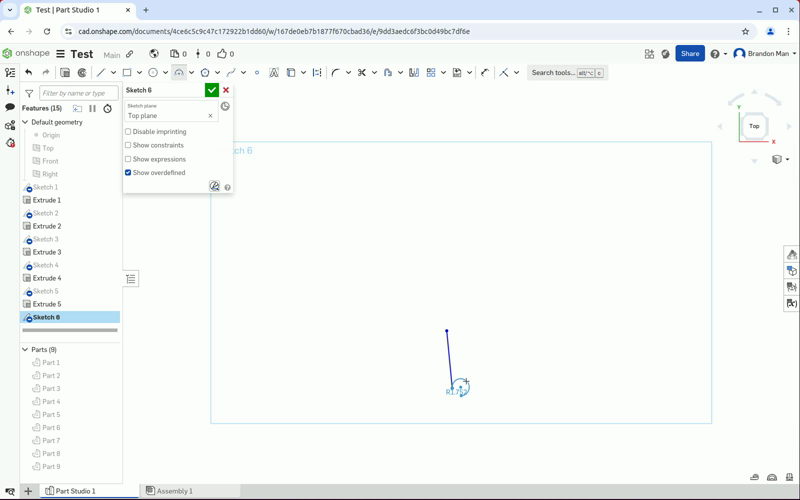
key(esc)
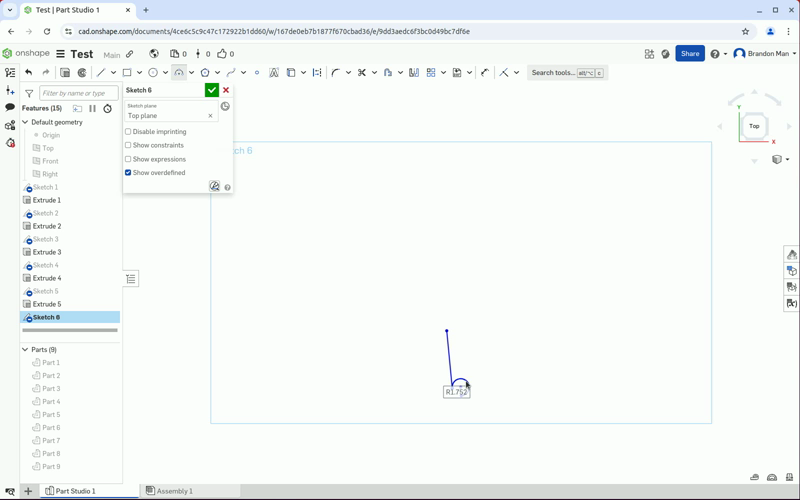
key(l)
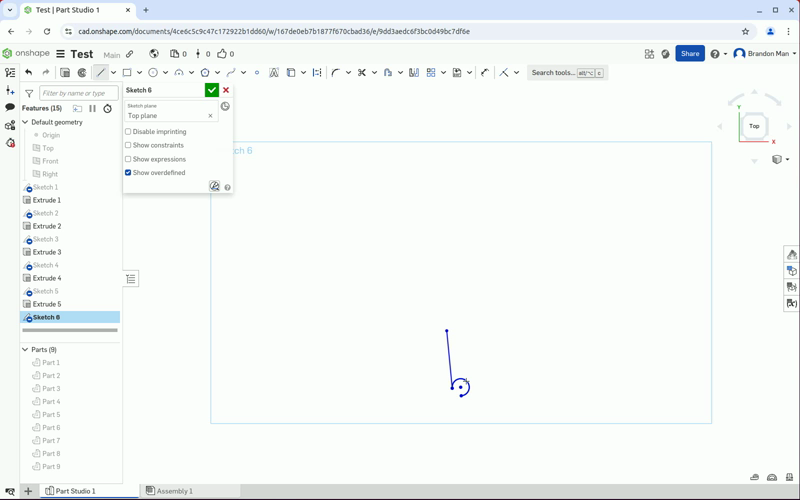
mouse_move(461, 395)
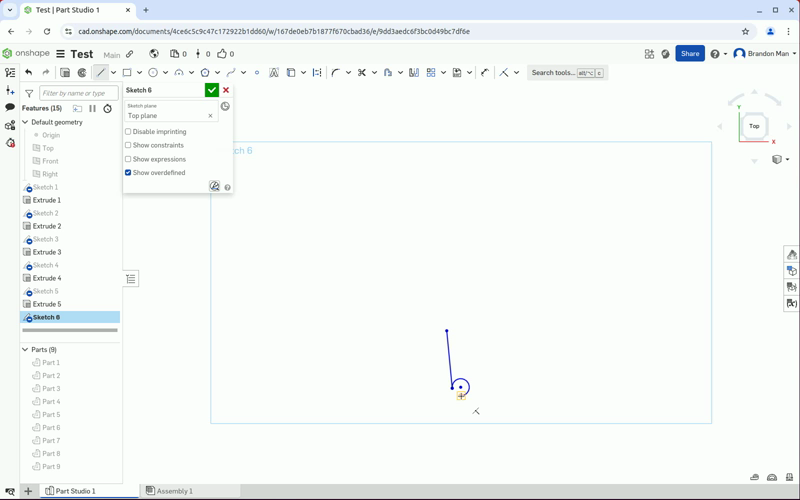
click(461, 395)
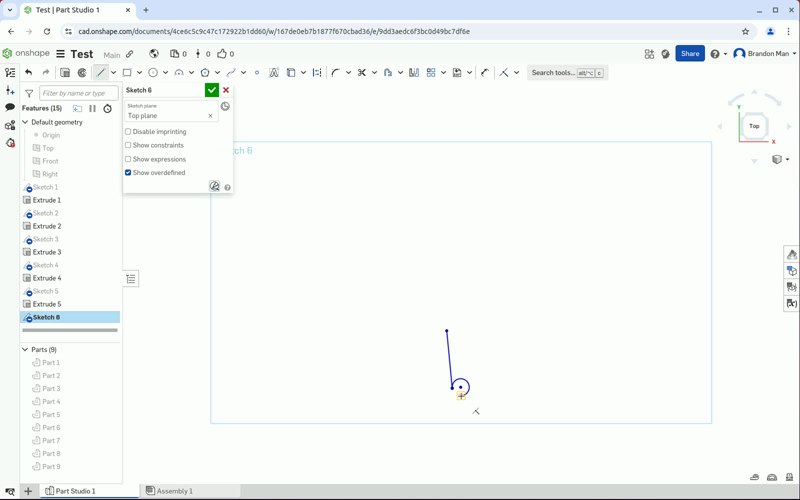
key_down(shift)
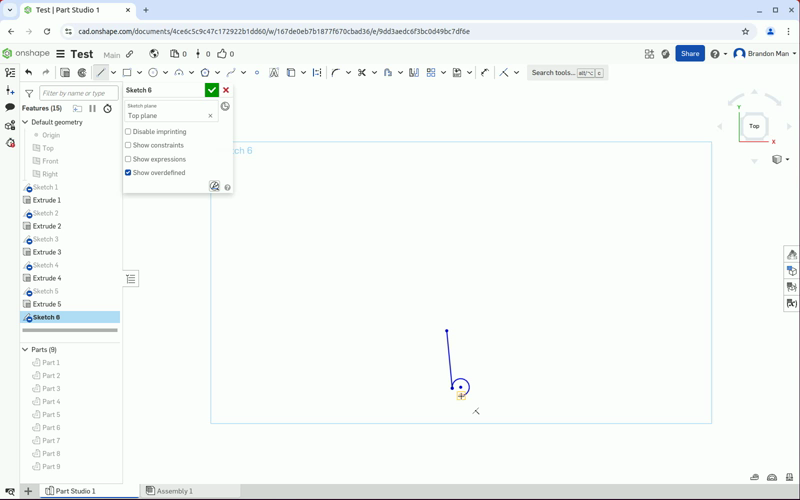
mouse_move(491, 395)
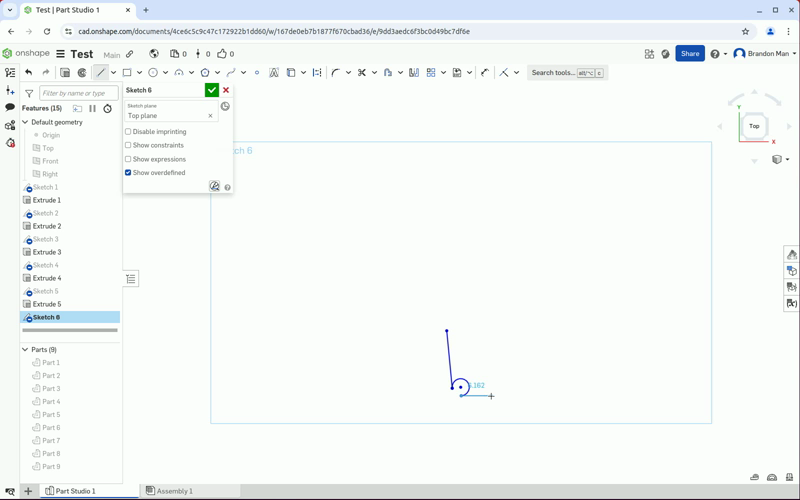
mouse_move(502, 394)
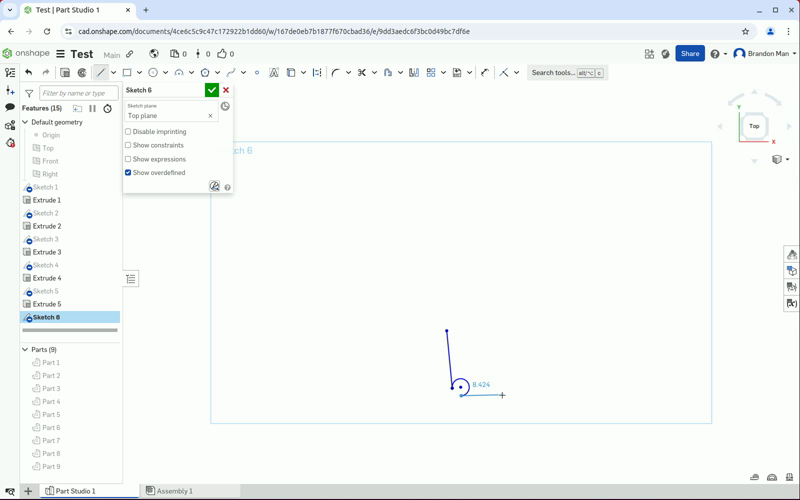
click(502, 394)
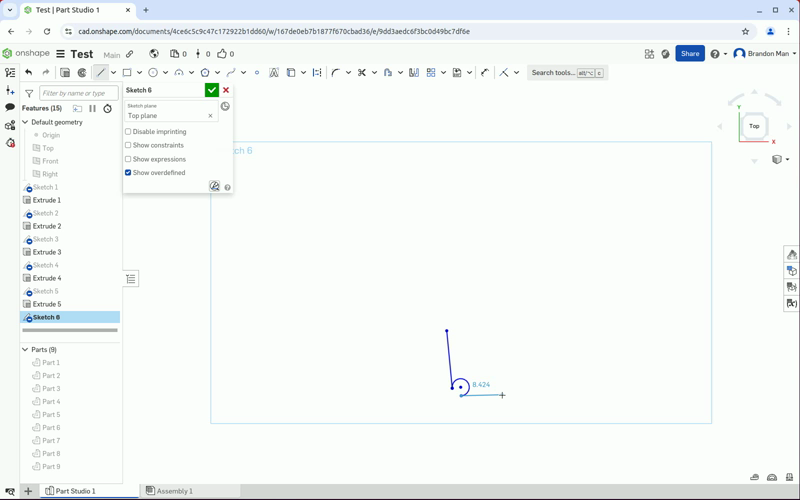
key_up(shift)
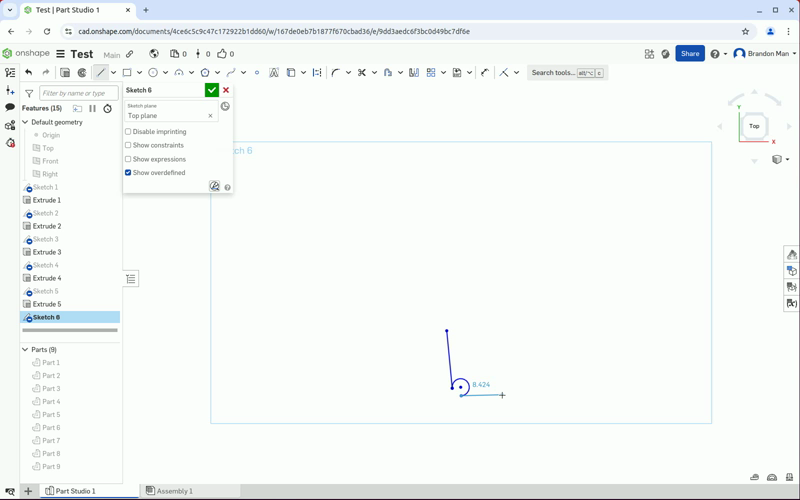
key(esc)
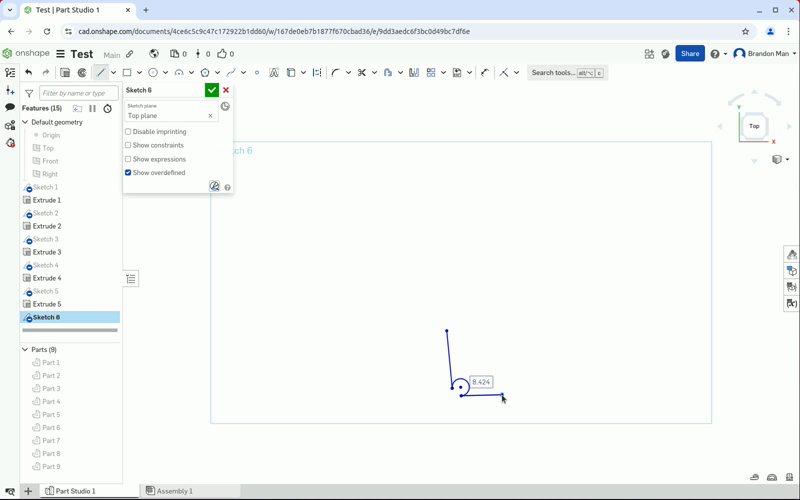
key(a)
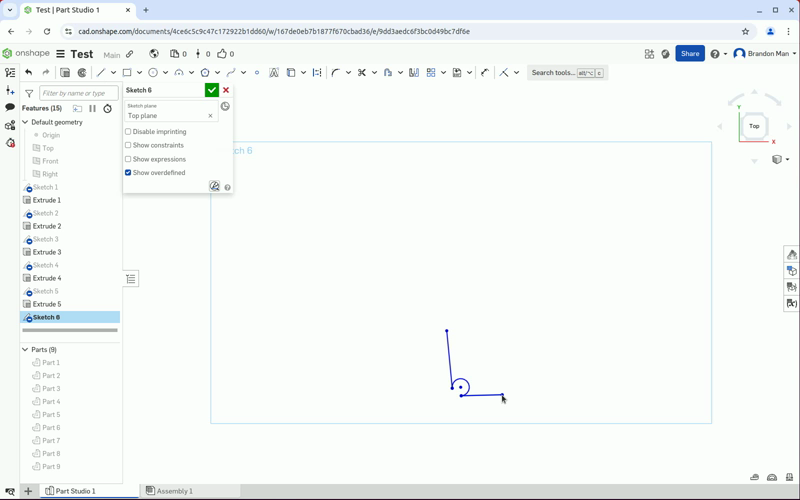
mouse_move(502, 394)
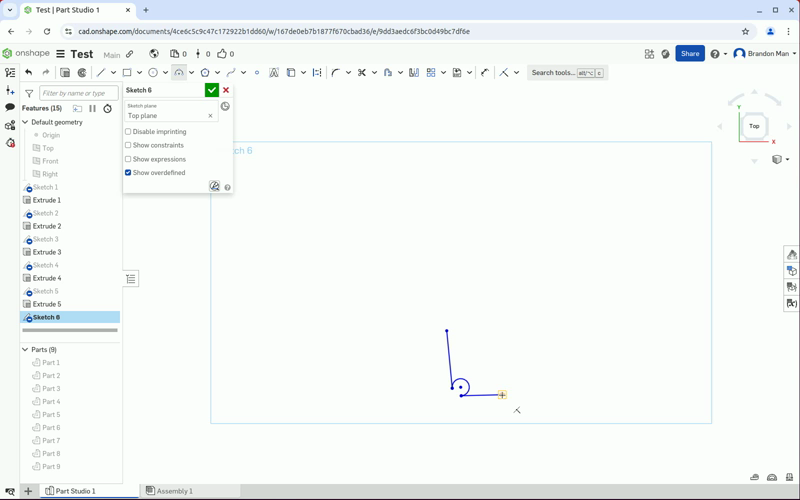
click(502, 394)
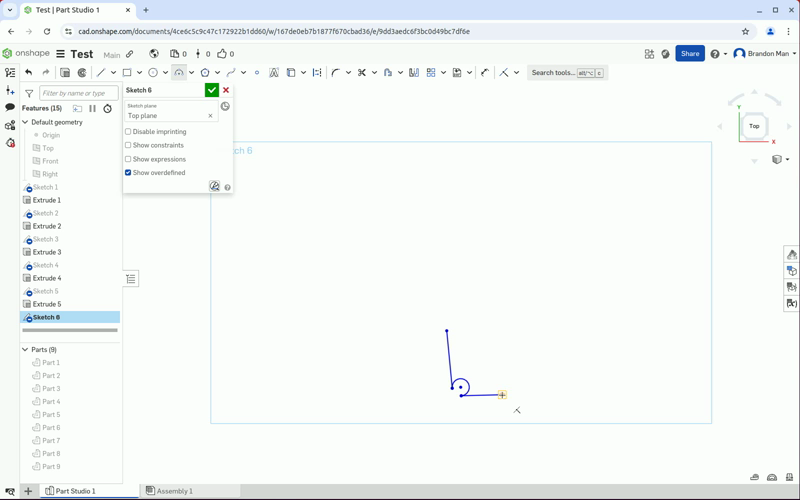
key_down(shift)
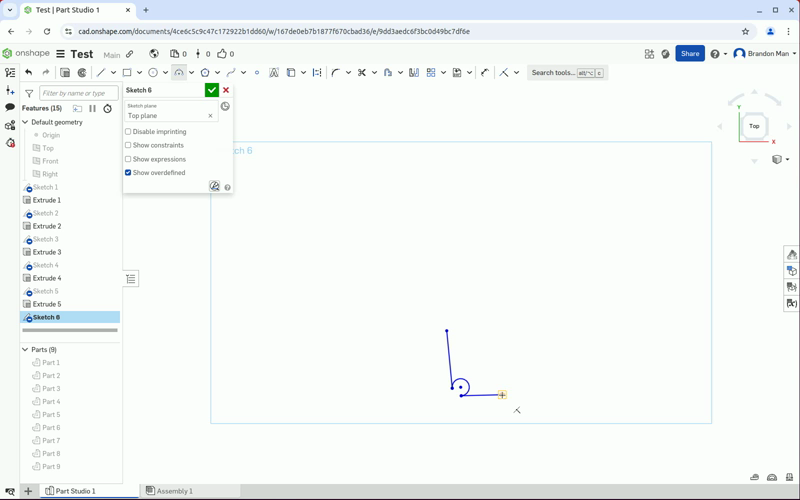
mouse_move(502, 380)
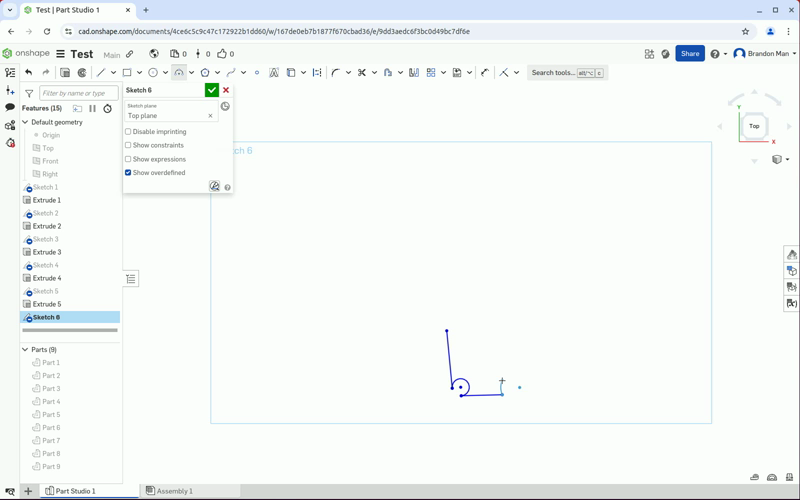
click(502, 380)
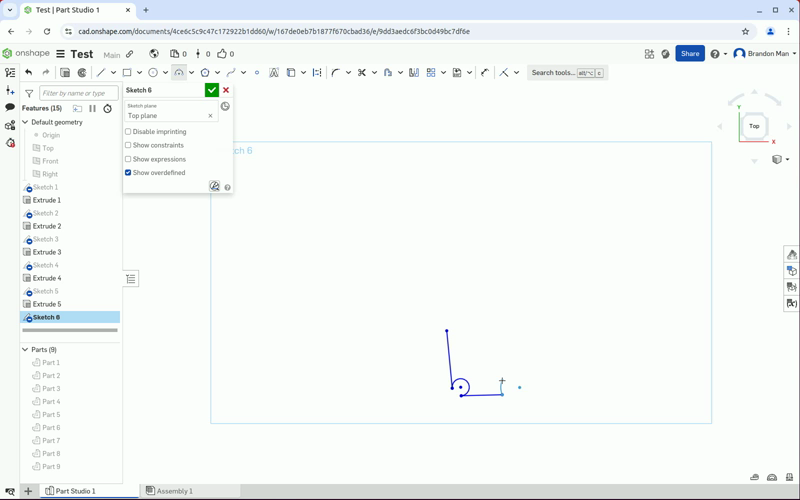
mouse_move(494, 387)
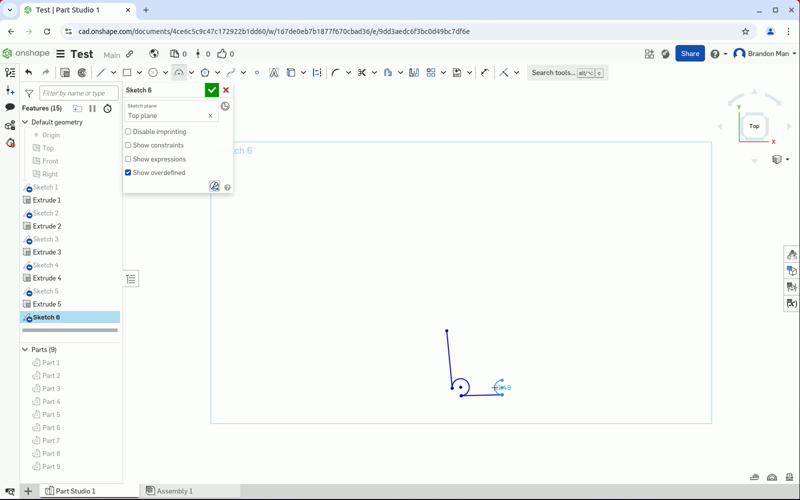
click(494, 387)
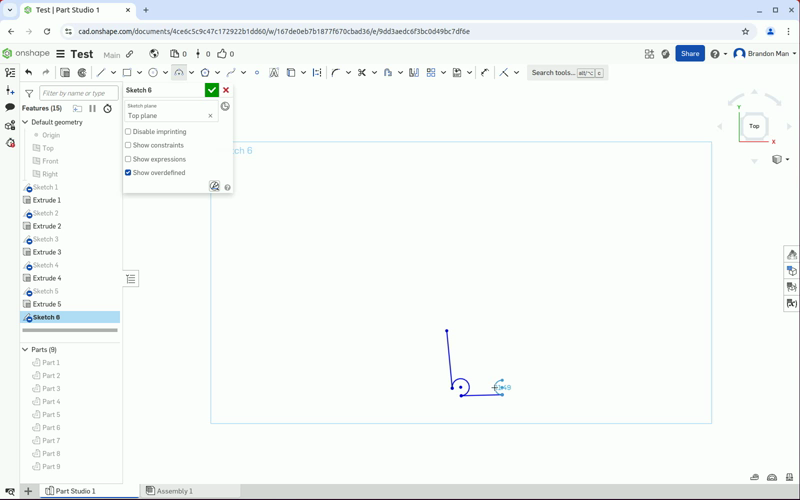
key_up(shift)
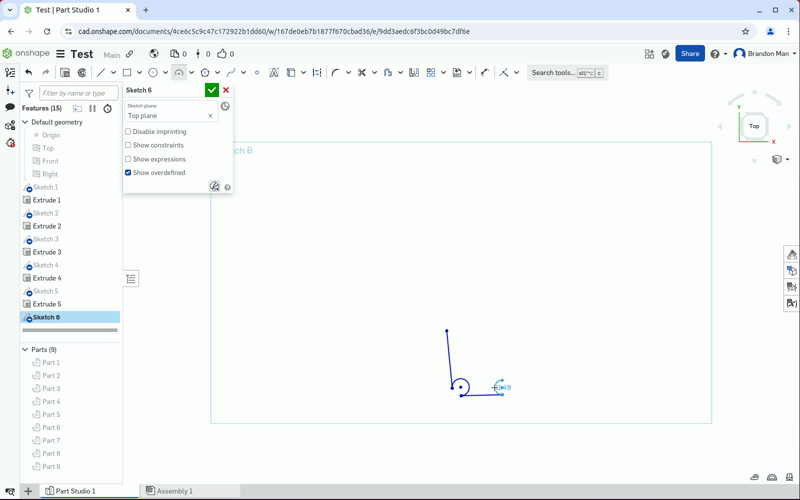
key(esc)
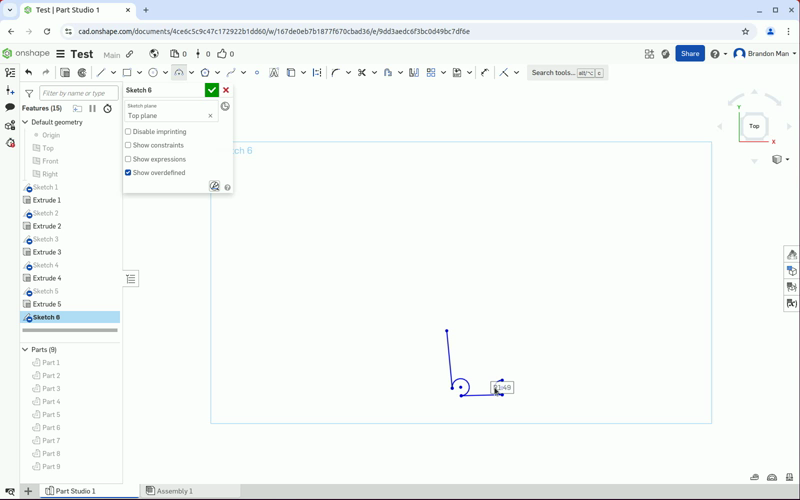
key(l)
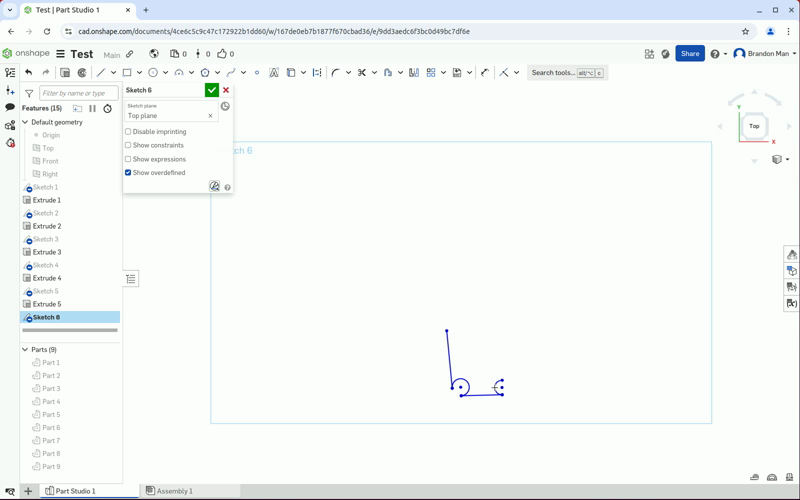
mouse_move(502, 380)
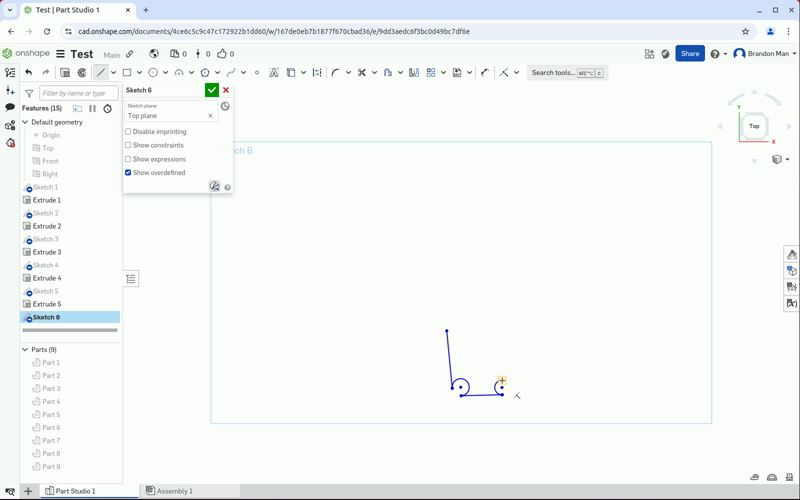
click(502, 380)
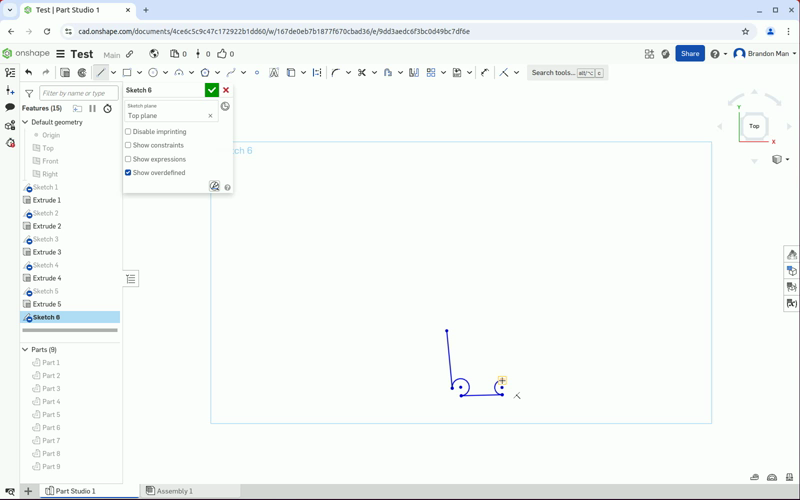
key_down(shift)
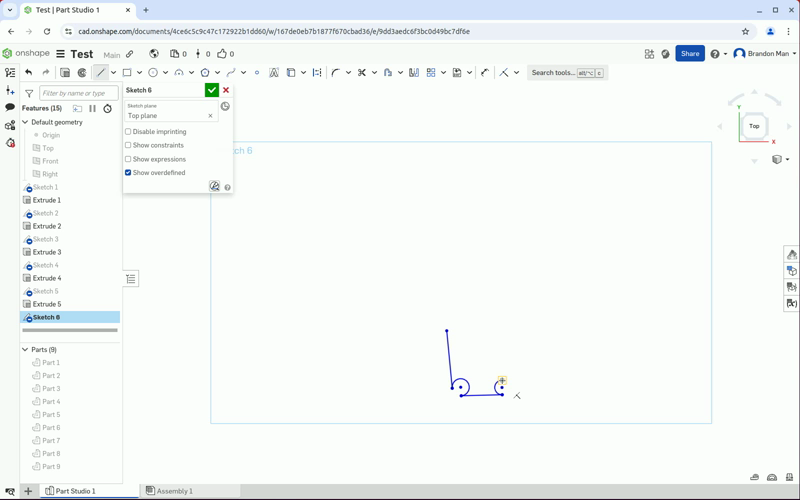
mouse_move(532, 380)
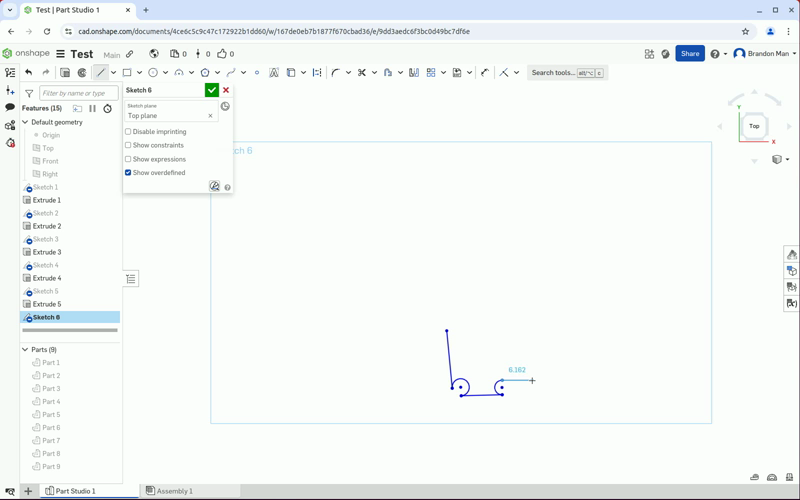
mouse_move(478, 379)
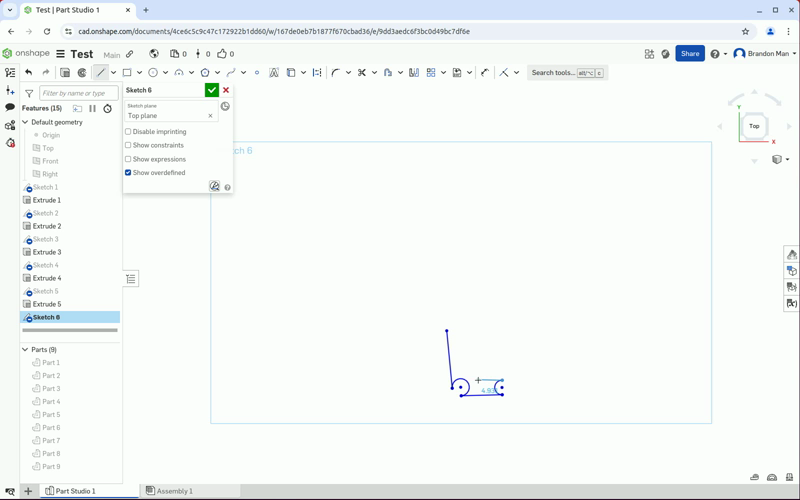
click(478, 379)
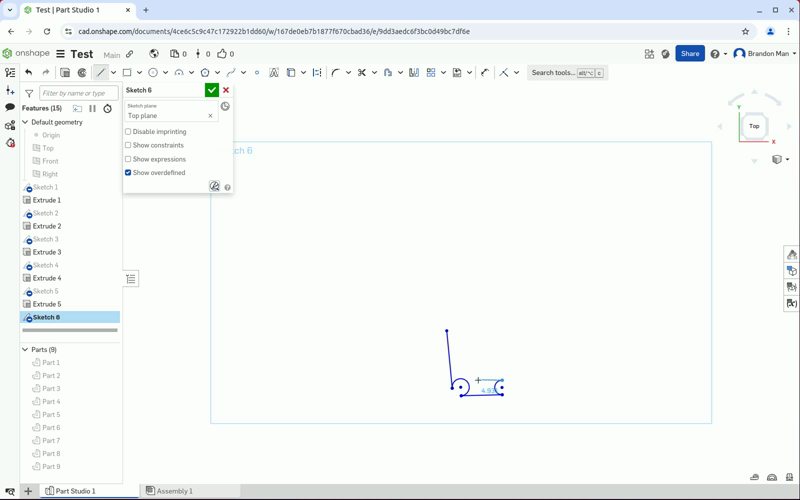
key_up(shift)
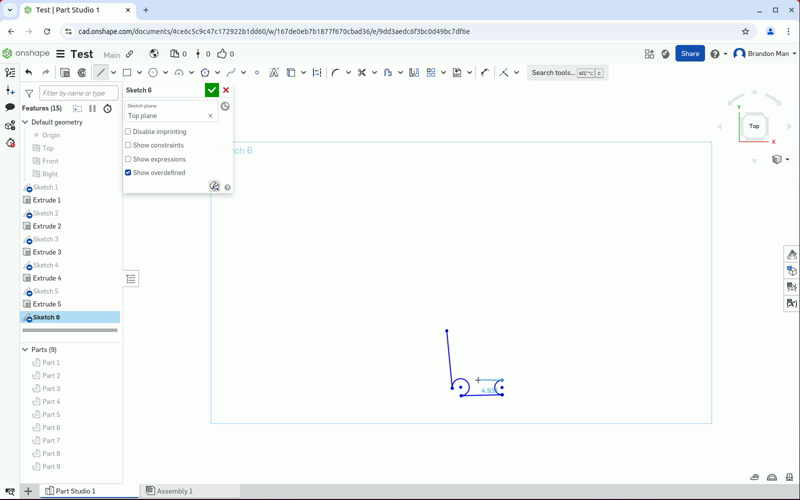
key(esc)
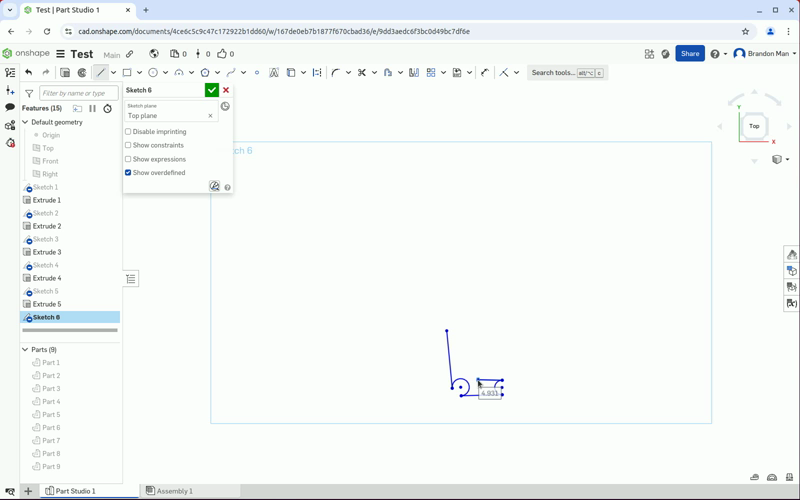
key(a)
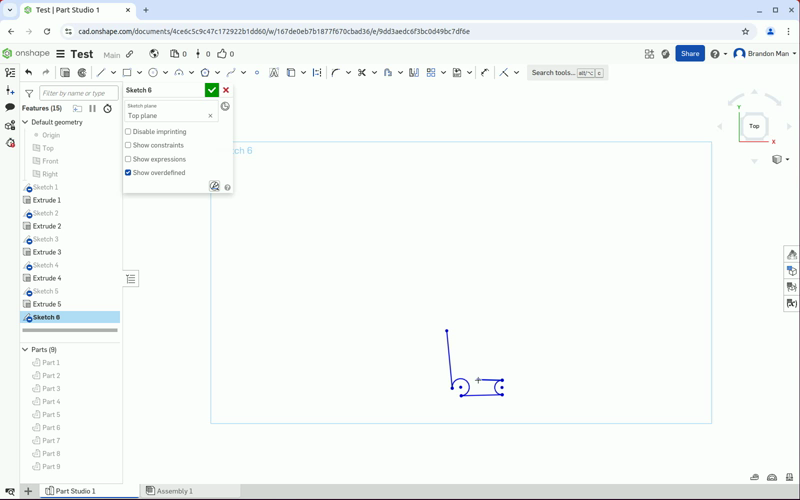
mouse_move(478, 379)
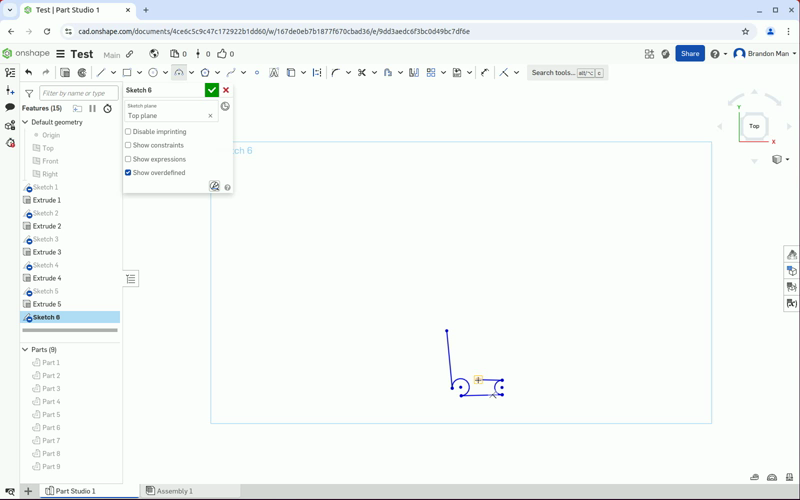
click(478, 379)
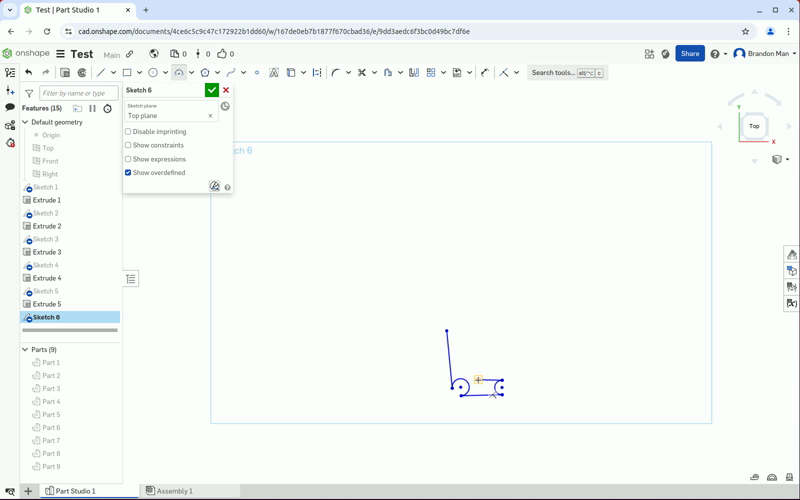
key_down(shift)
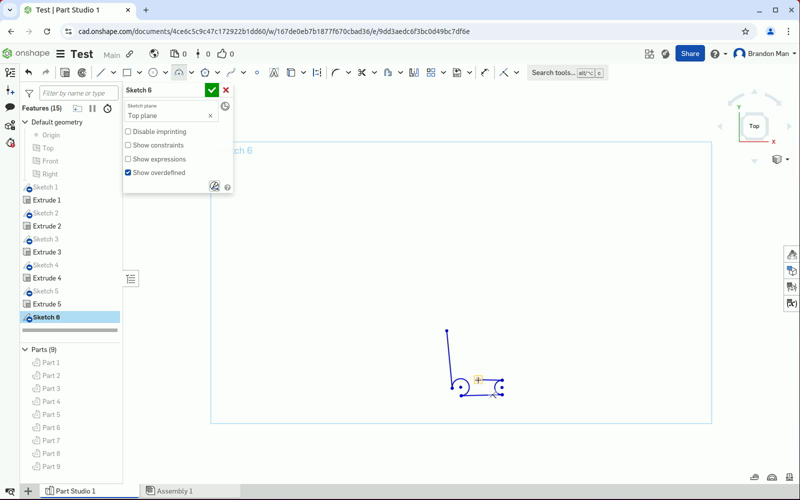
mouse_move(471, 371)
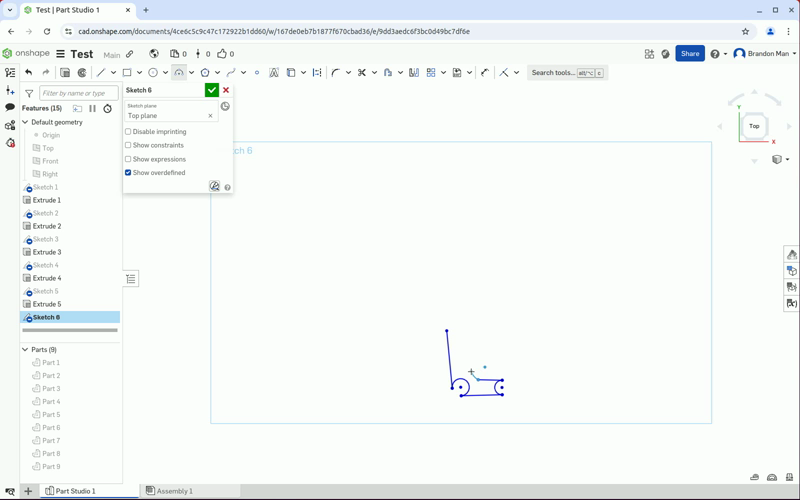
click(471, 371)
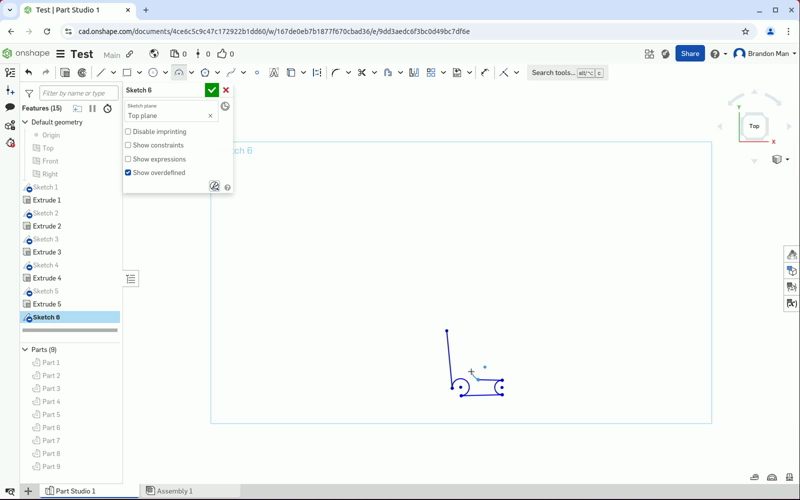
mouse_move(472, 376)
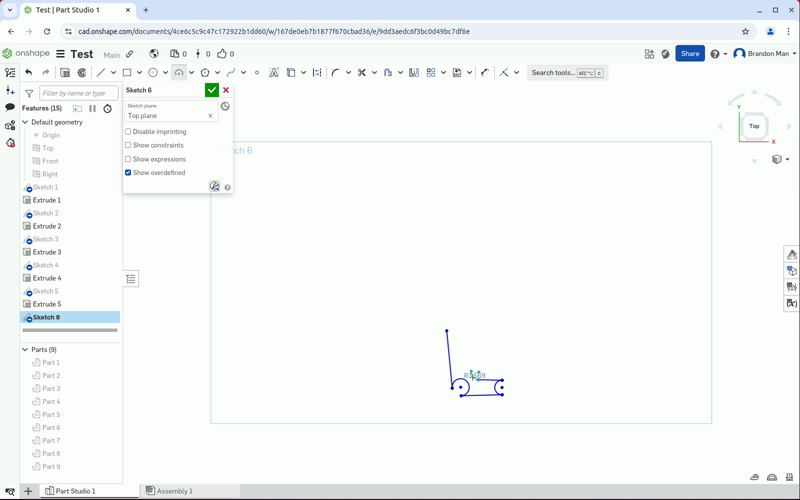
click(472, 376)
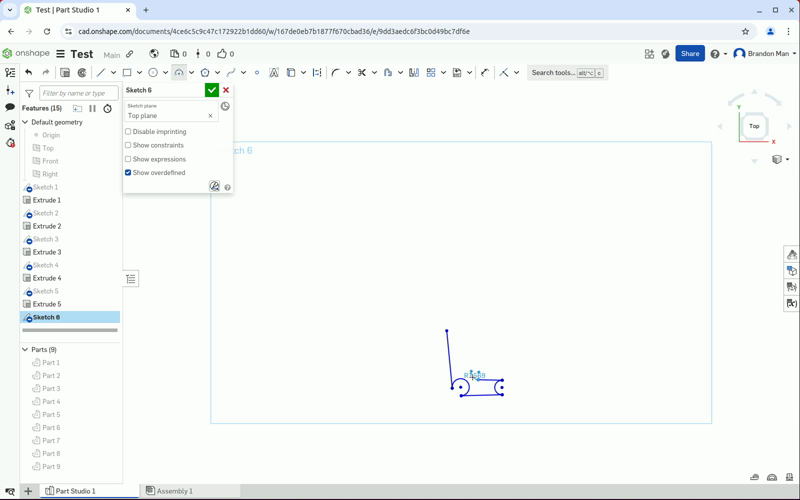
key_up(shift)
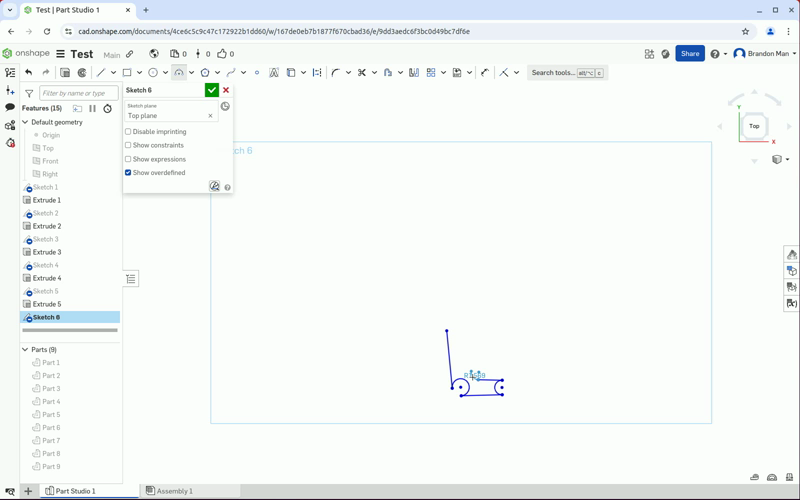
key(esc)
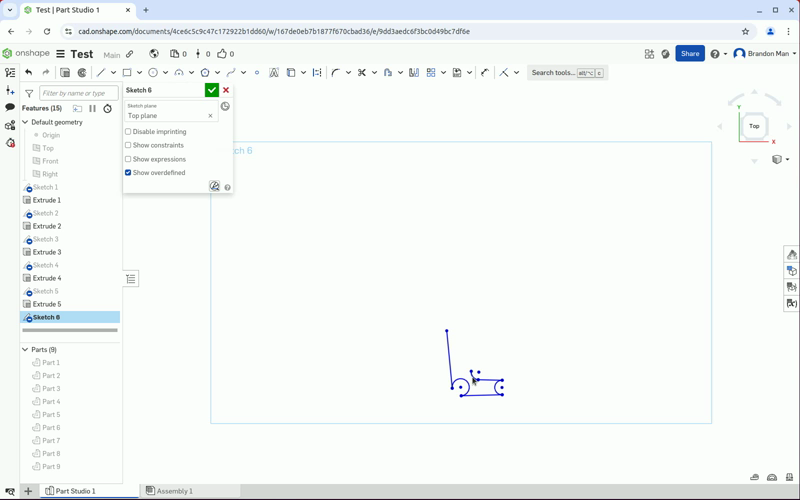
key(l)
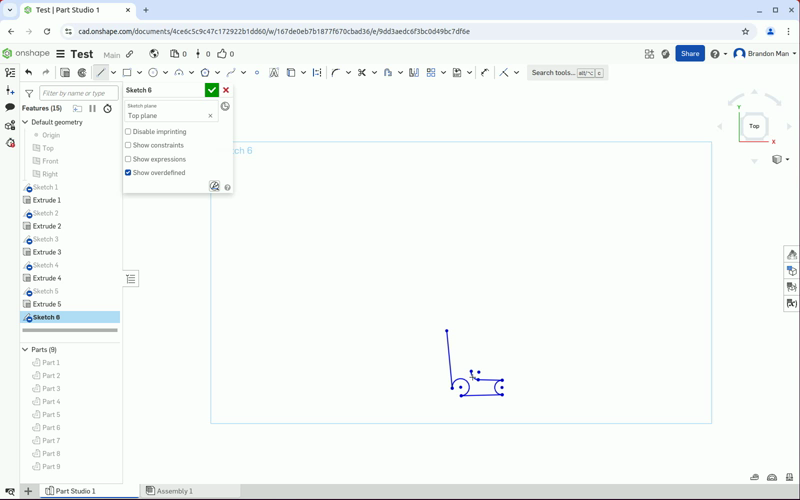
mouse_move(471, 371)
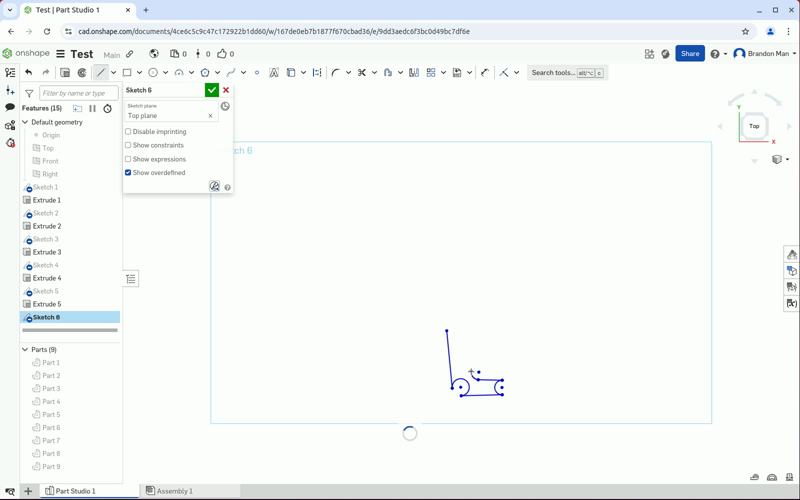
click(471, 371)
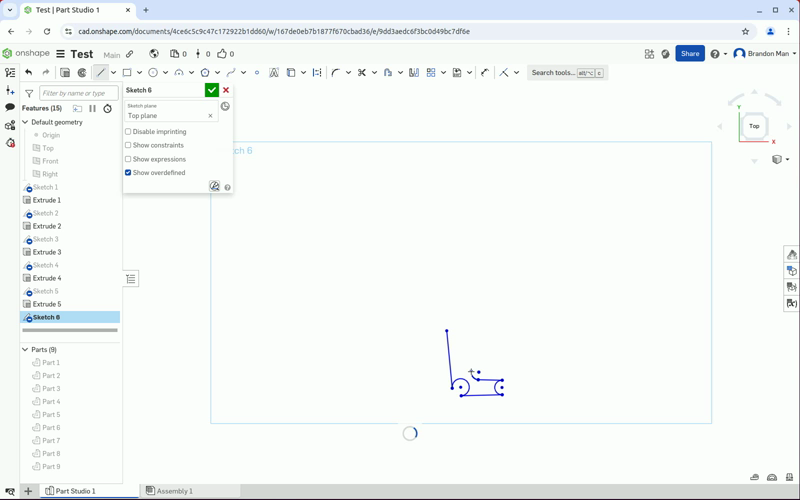
key_down(shift)
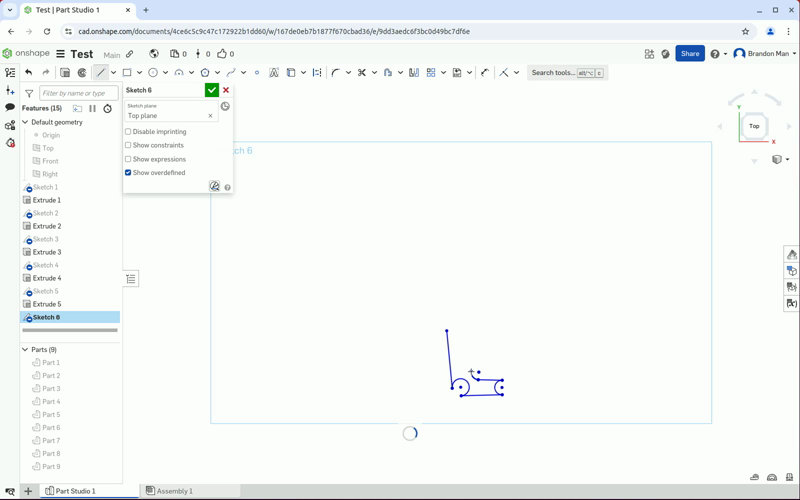
mouse_move(501, 371)
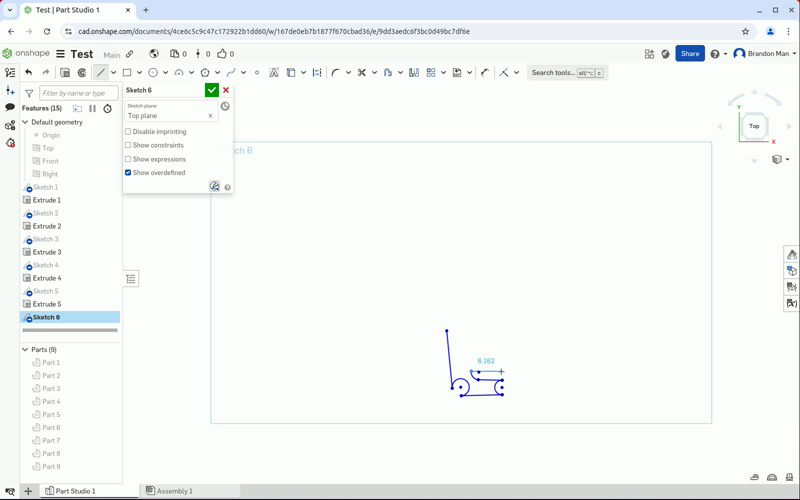
mouse_move(475, 330)
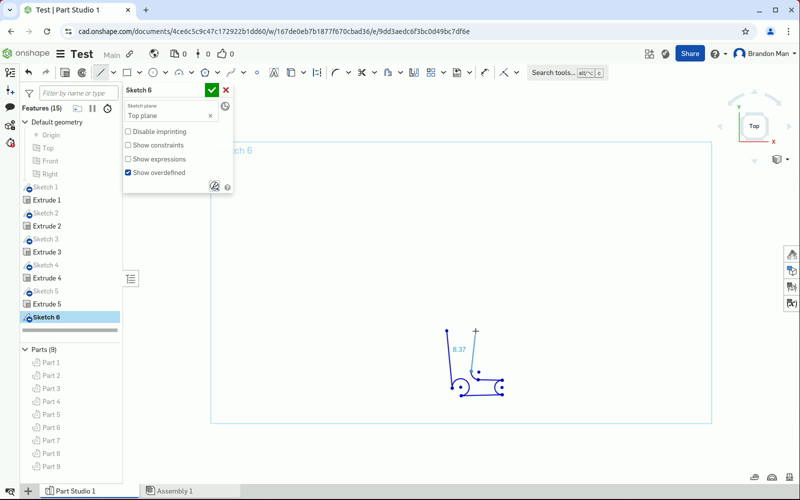
click(475, 330)
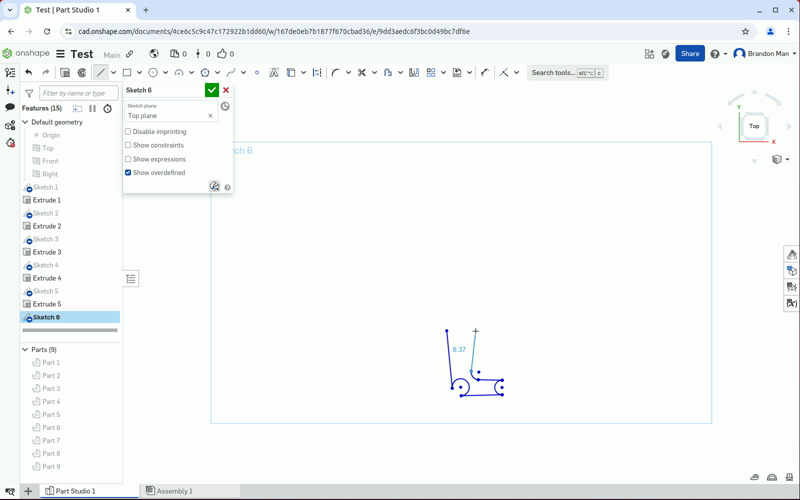
key_up(shift)
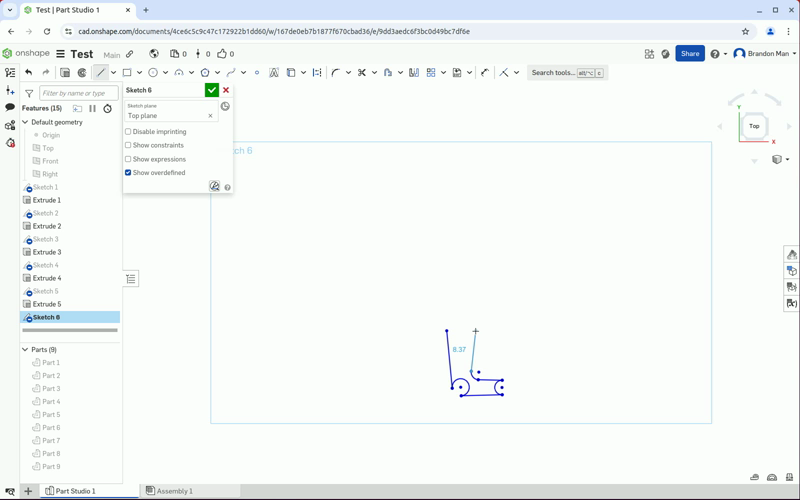
key(esc)
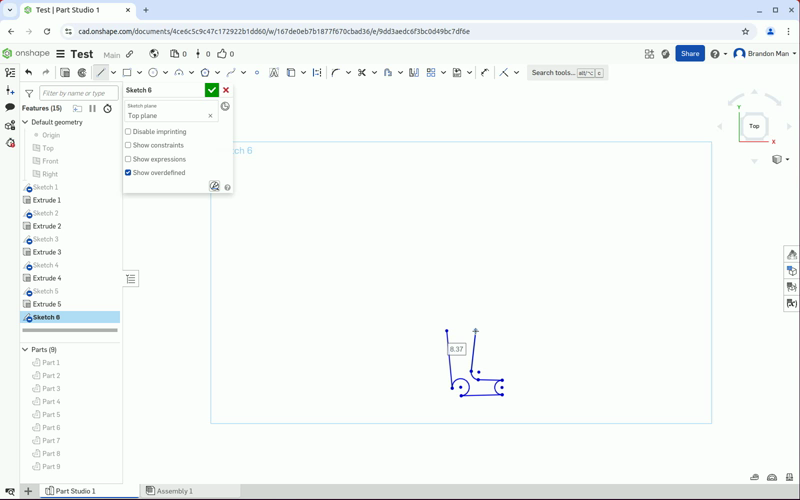
key(a)
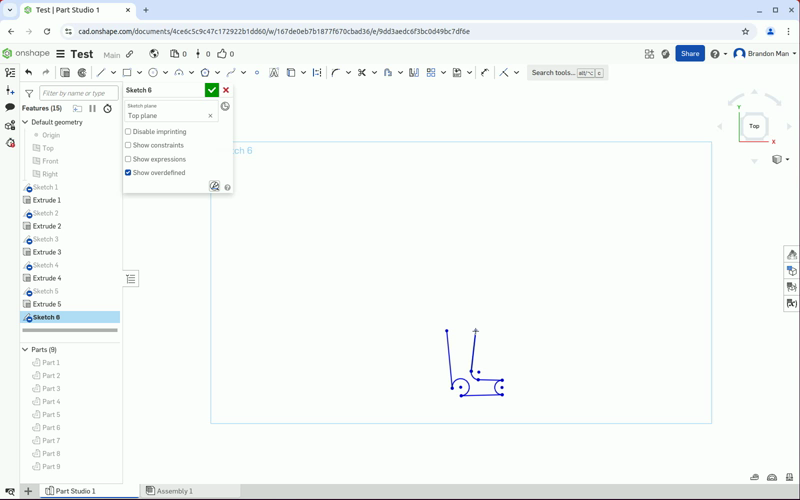
mouse_move(475, 330)
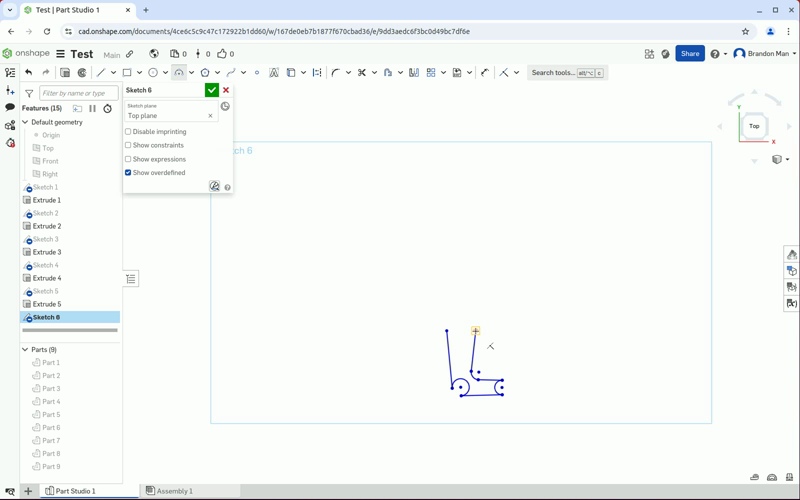
click(475, 330)
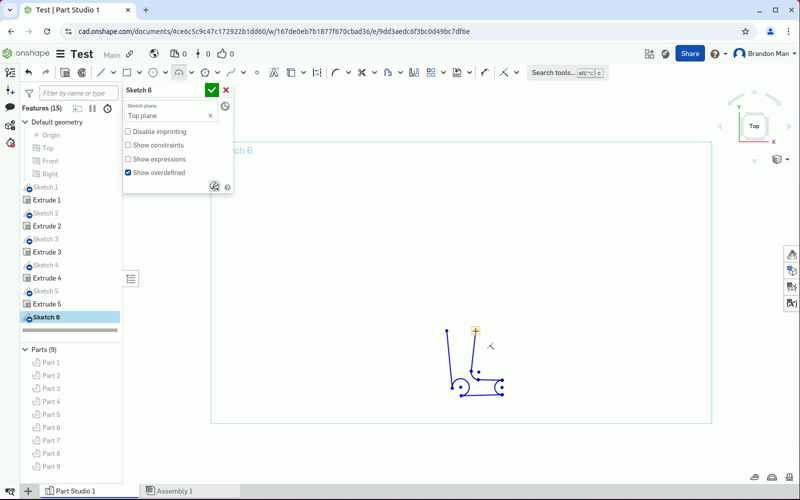
mouse_move(446, 330)
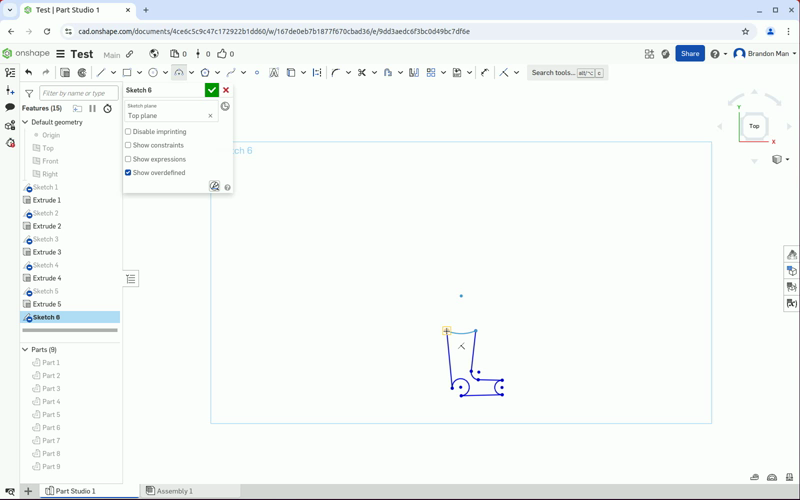
click(446, 330)
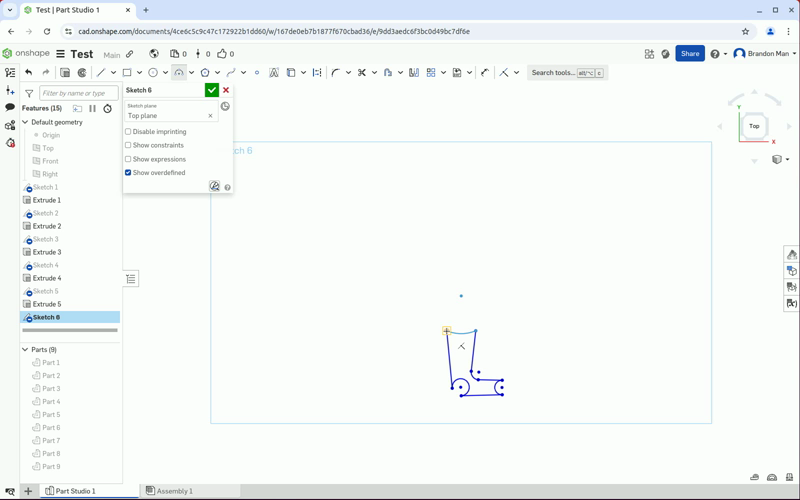
key_down(shift)
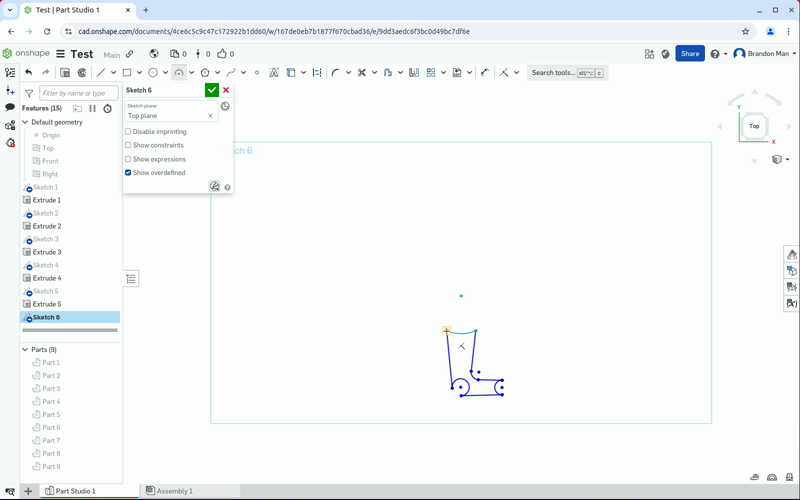
mouse_move(461, 343)
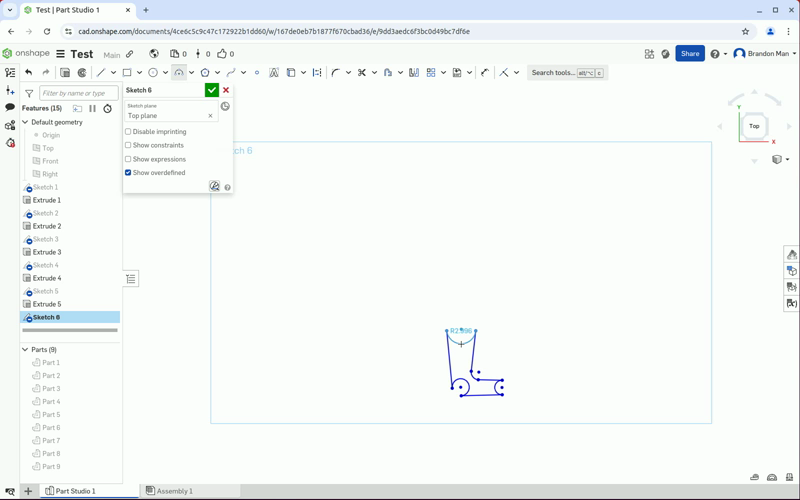
click(461, 343)
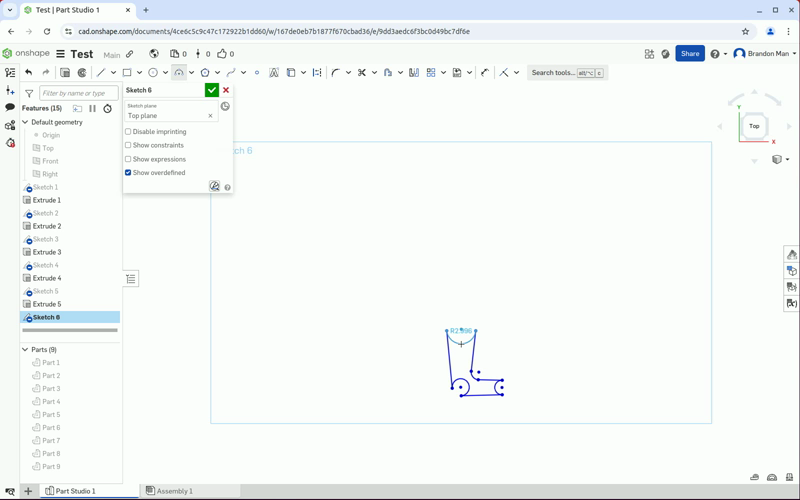
key_up(shift)
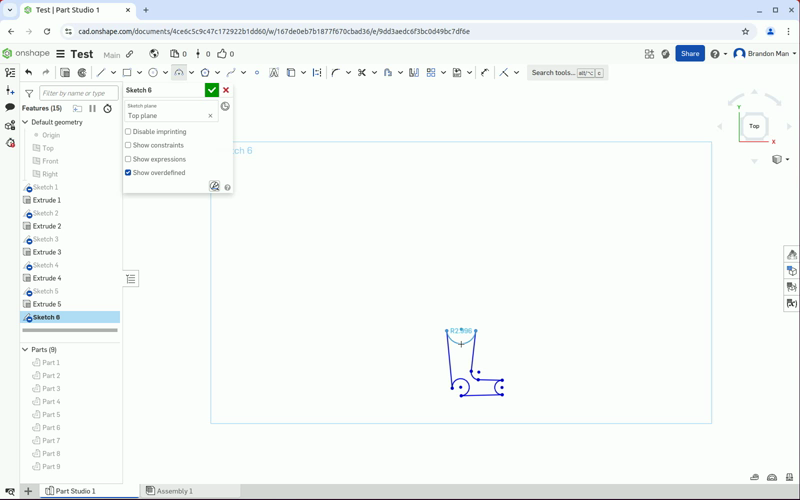
key(esc)
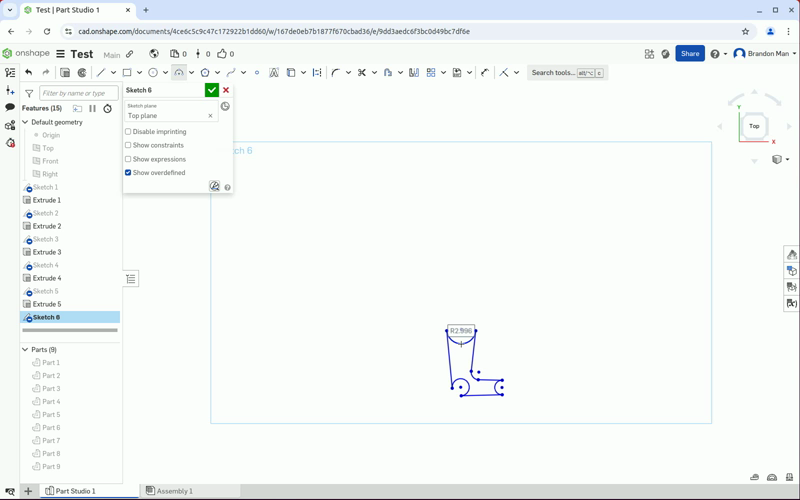
mouse_move(475, 389)
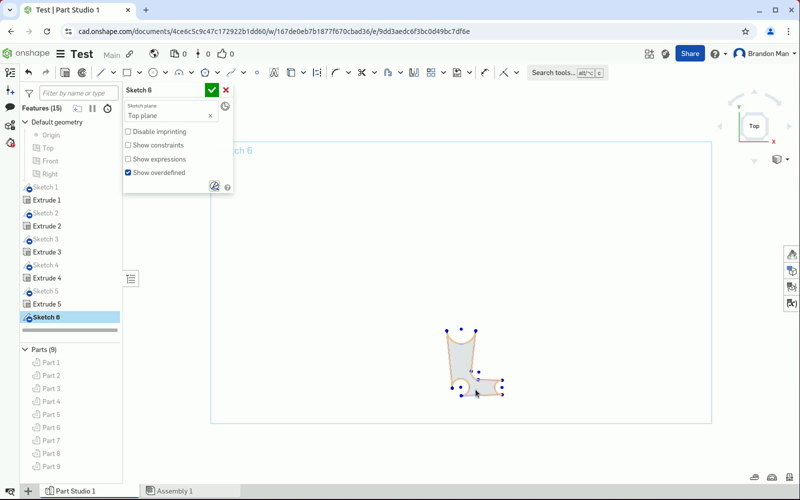
scroll(6)
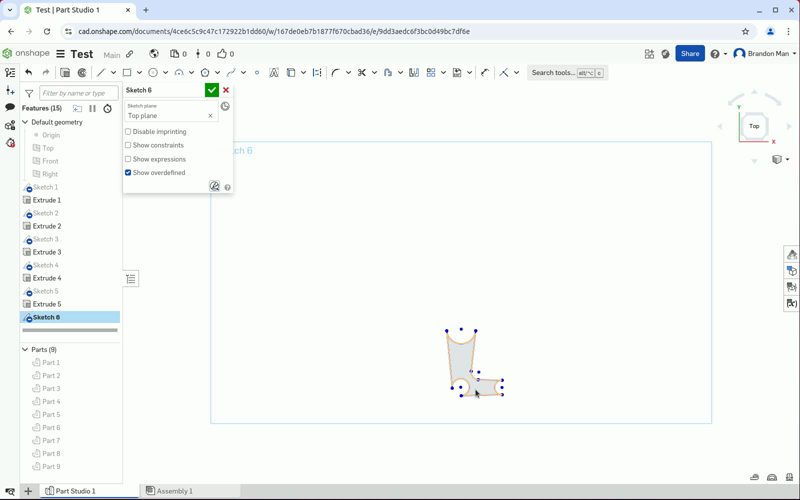
scroll(6)
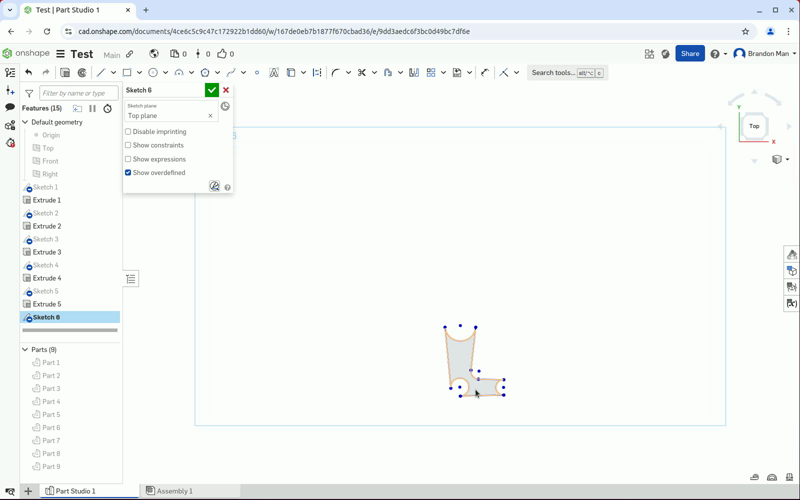
scroll(6)
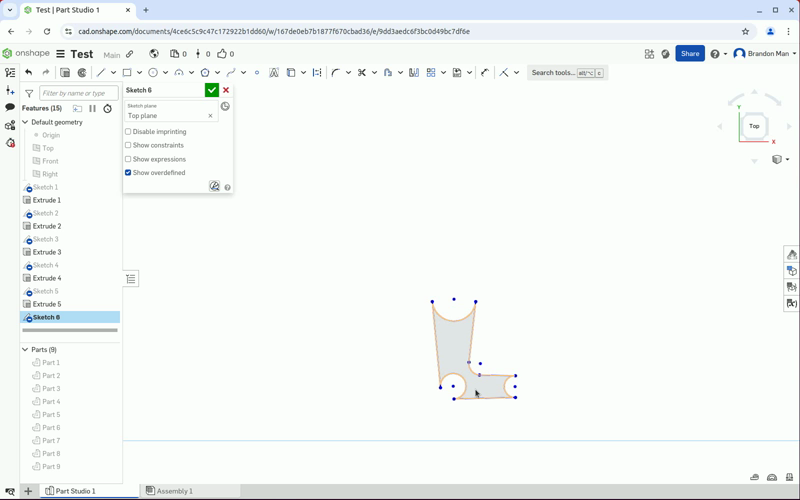
scroll(6)
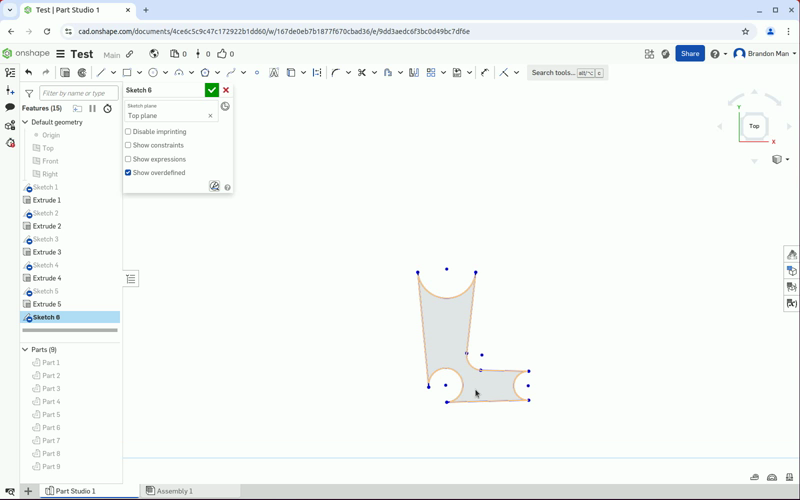
scroll(6)
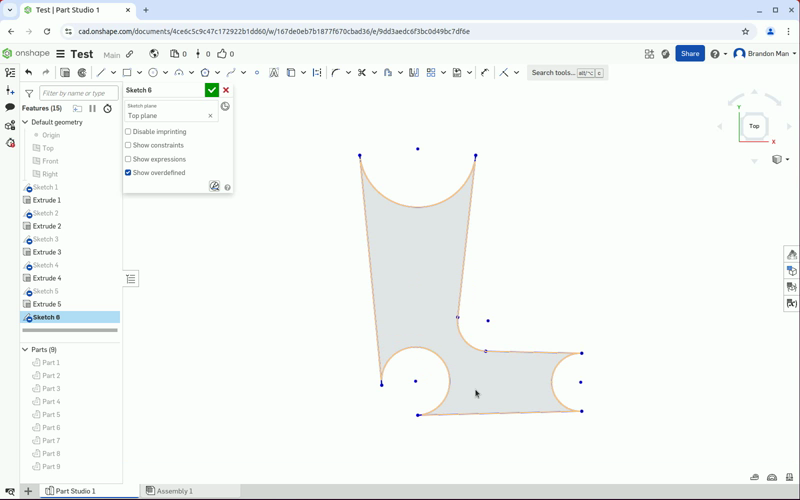
scroll(6)
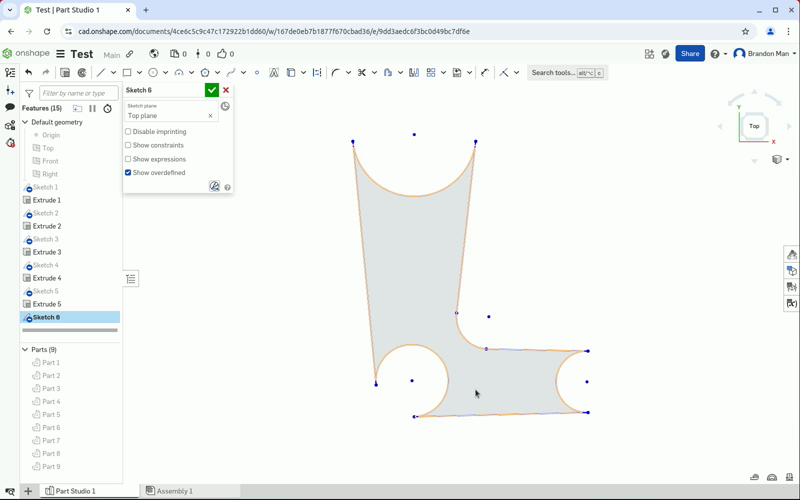
scroll(6)
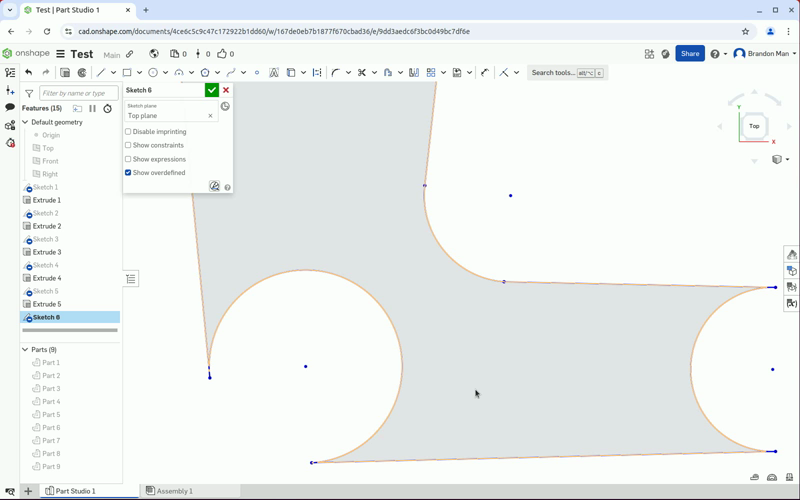
click(475, 389)
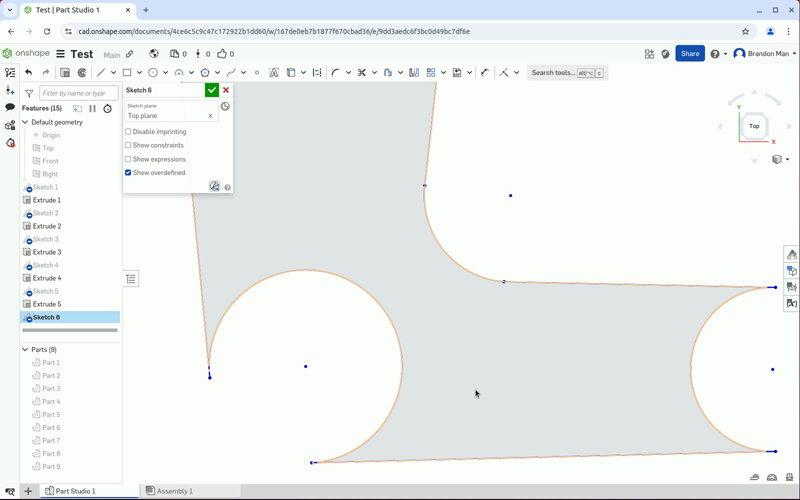
scroll(-6)
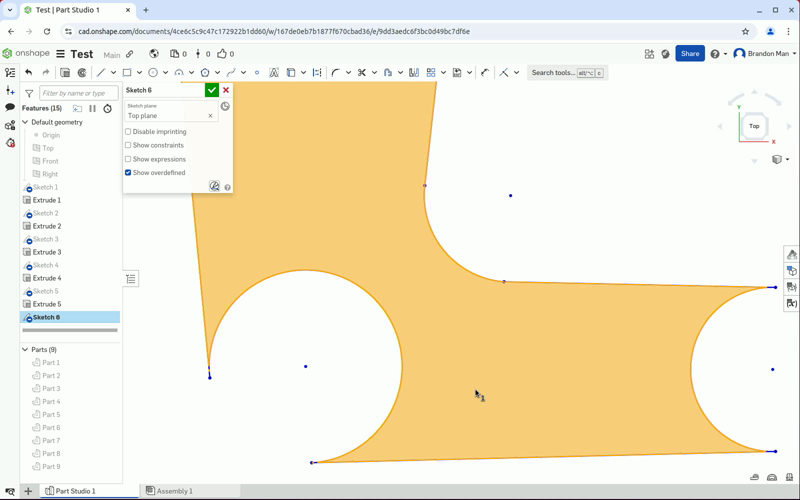
scroll(-6)
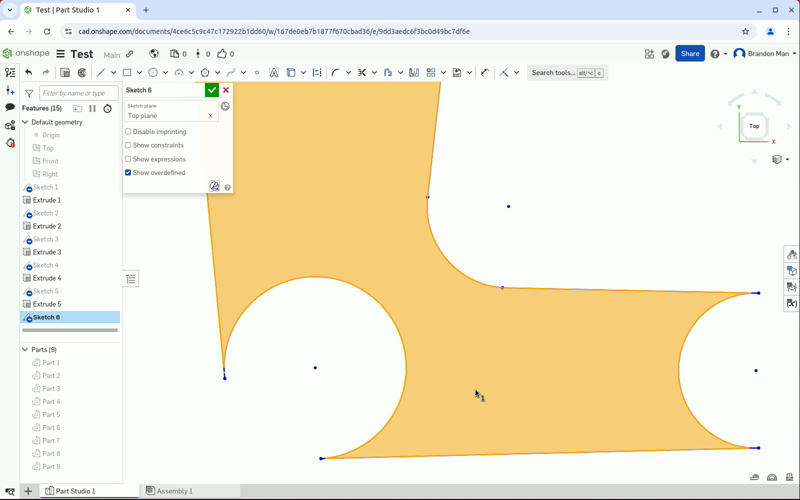
scroll(-6)
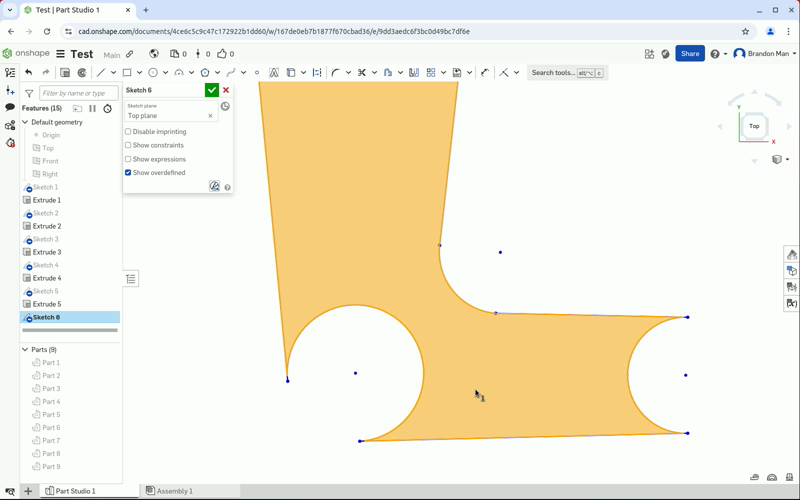
scroll(-6)
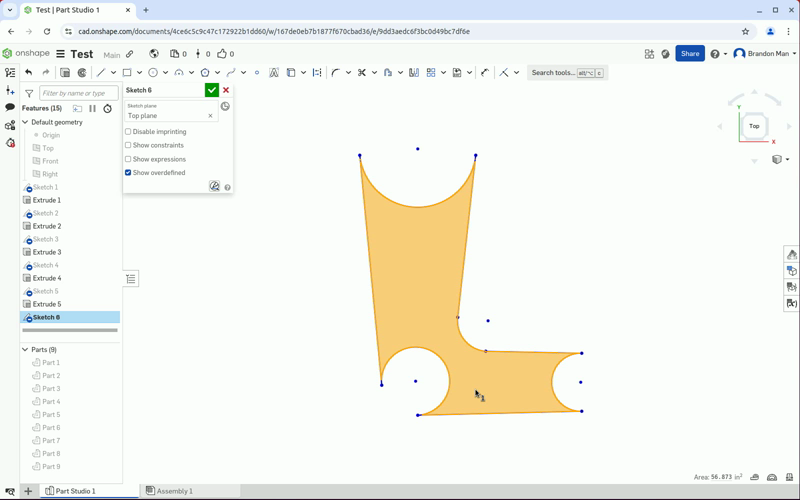
scroll(-6)
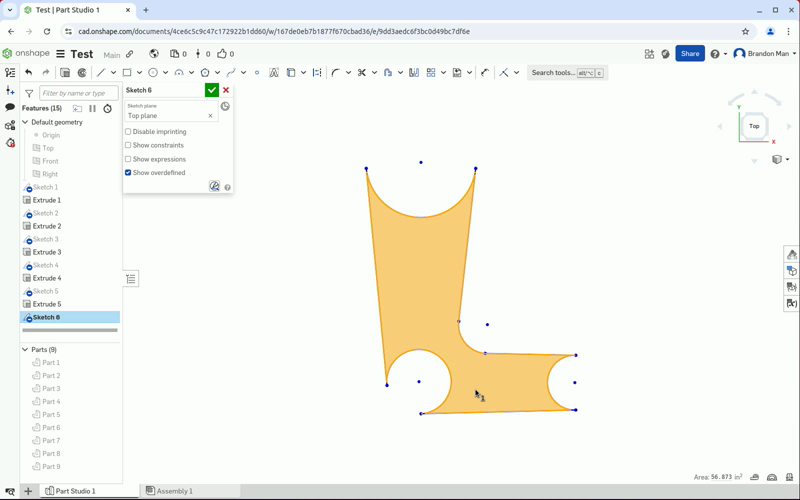
scroll(-6)
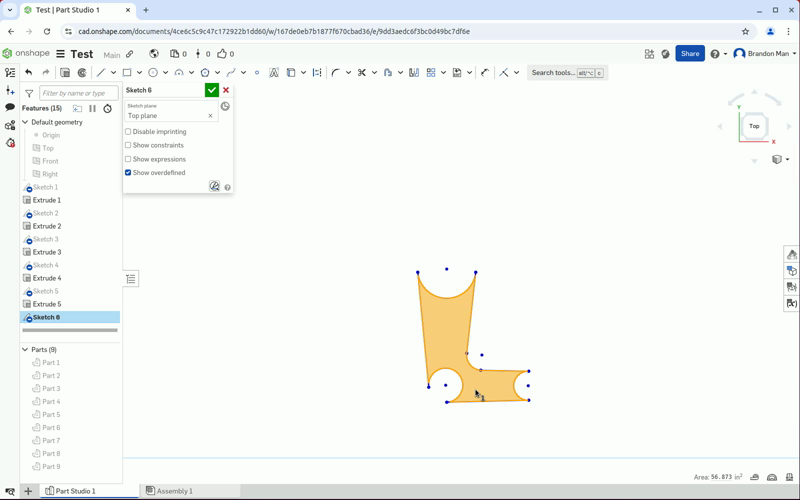
scroll(-6)
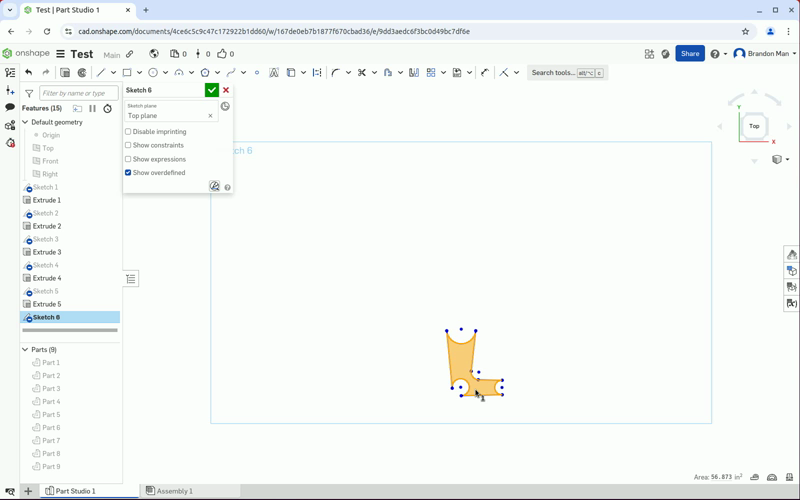
mouse_move(73, 352)
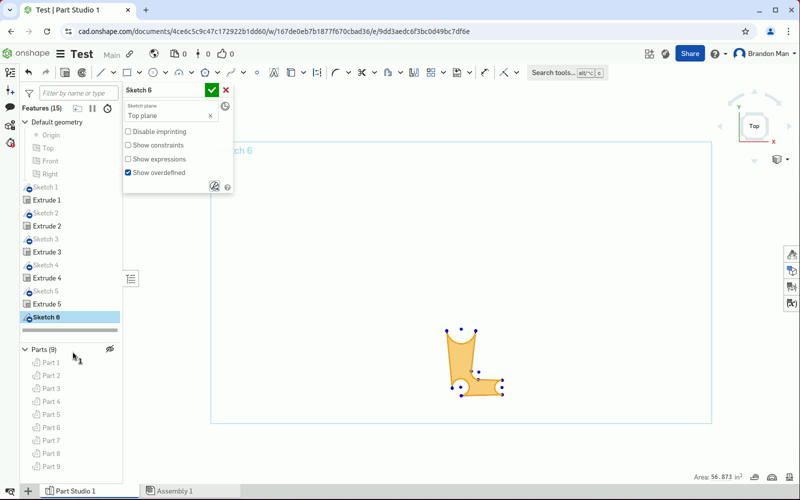
key(shift+y)
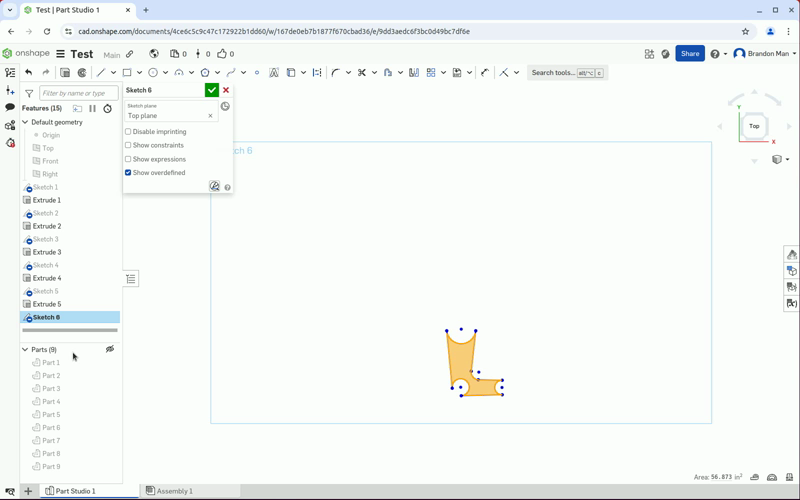
key(shift+e)
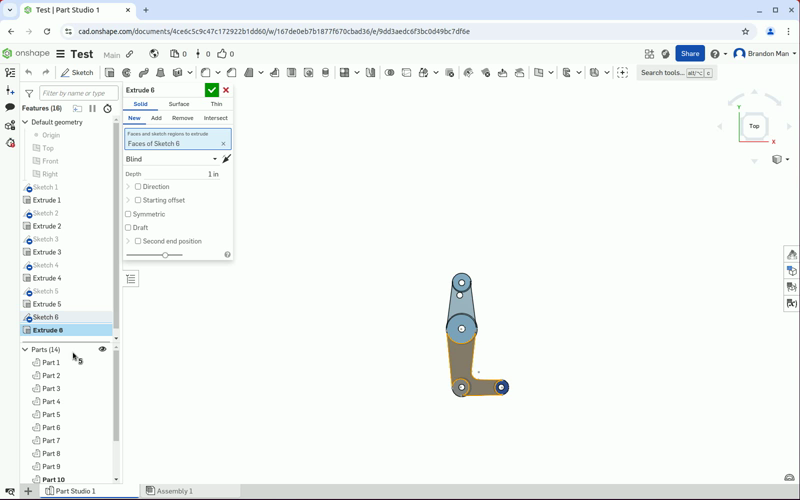
mouse_move(143, 106)
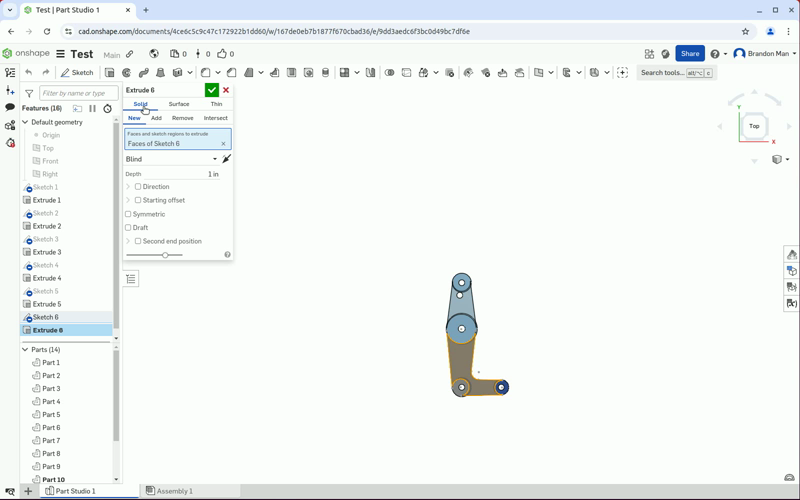
click(143, 106)
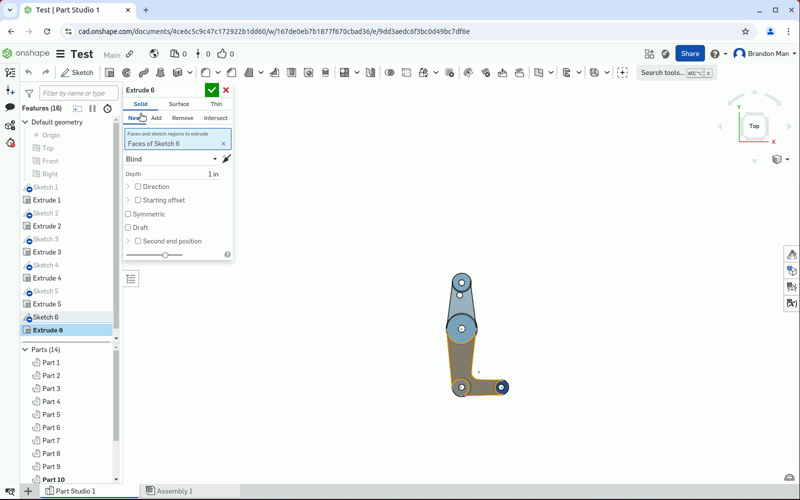
mouse_move(137, 120)
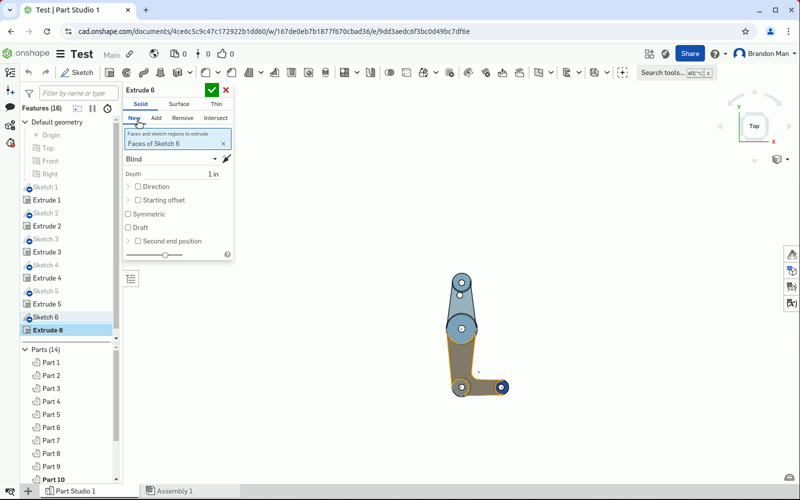
click(137, 120)
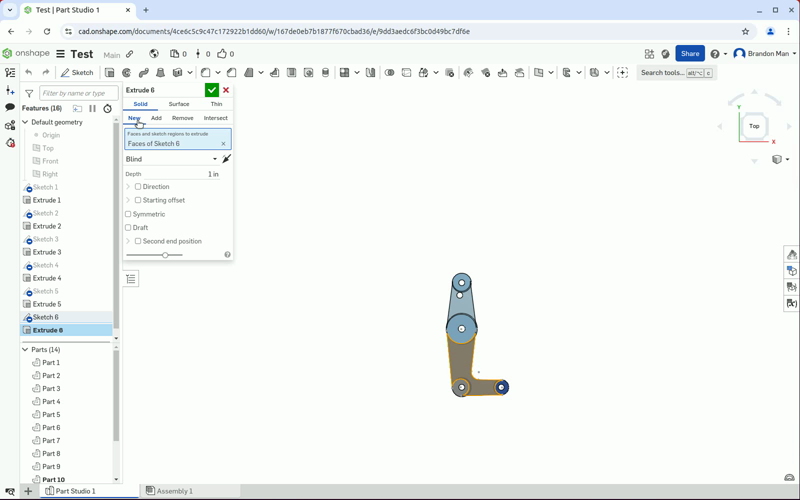
key(tab, 4)
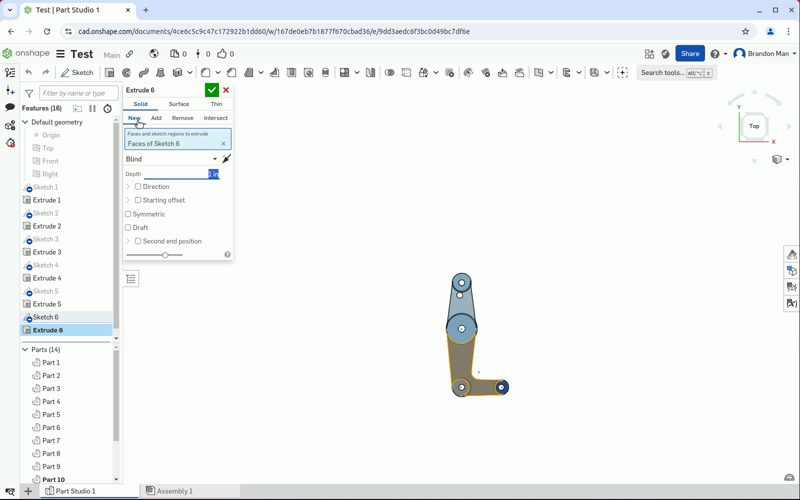
text(0.481)
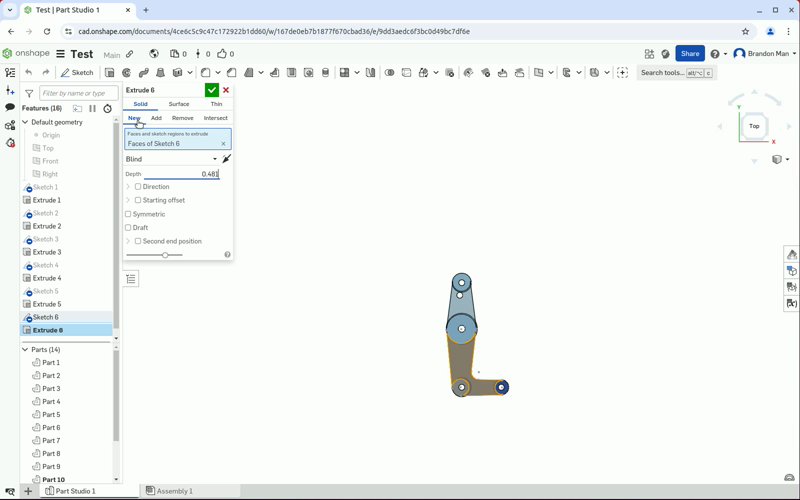
key(enter)
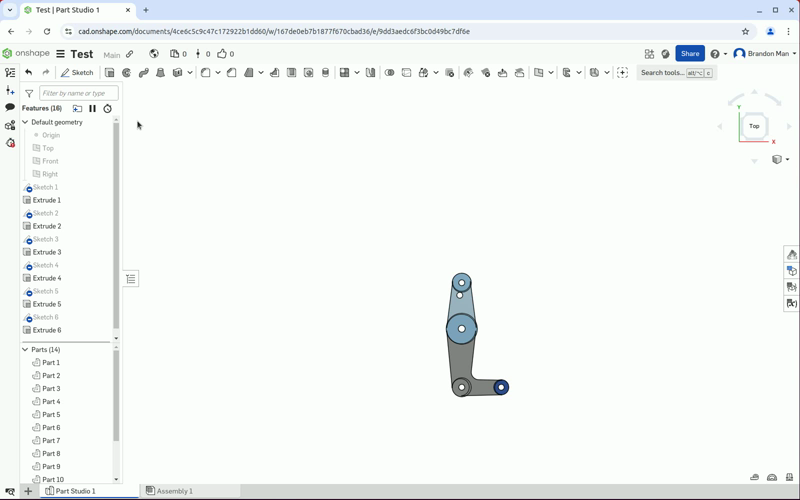
key(shift+h)
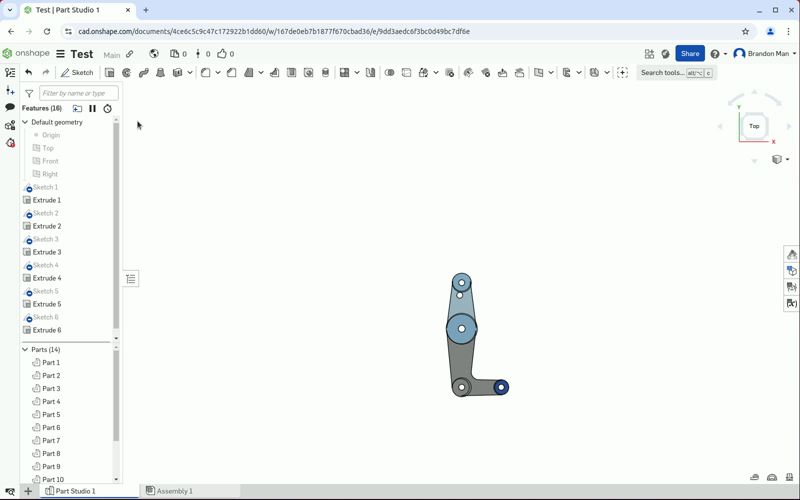
key(shift+h)
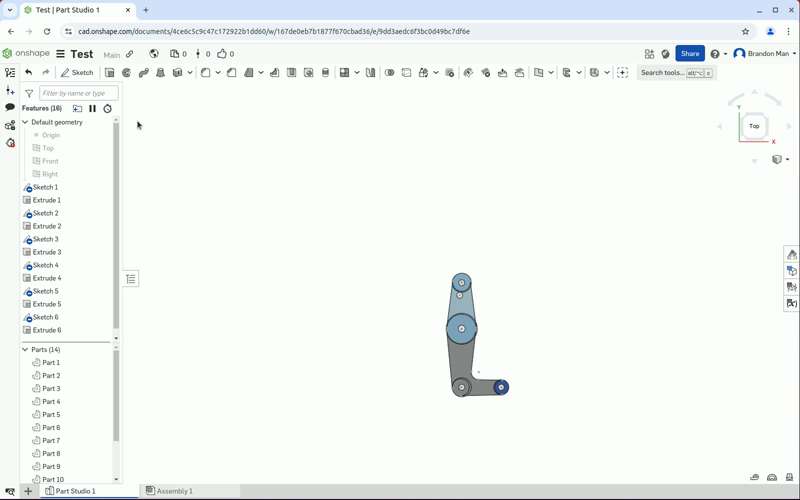
key(shift+7)
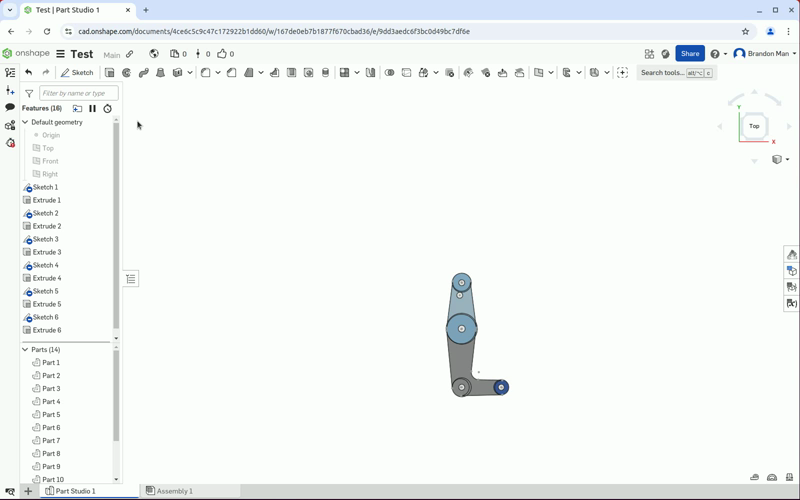
key(up, 3)
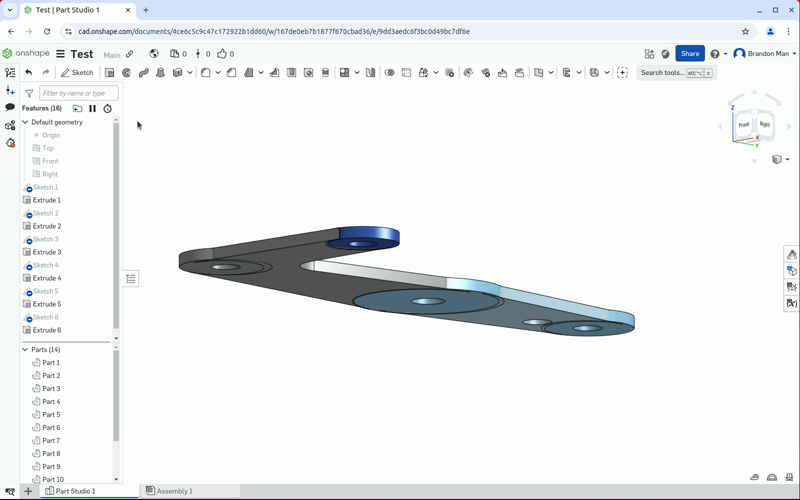
key(left, 3)
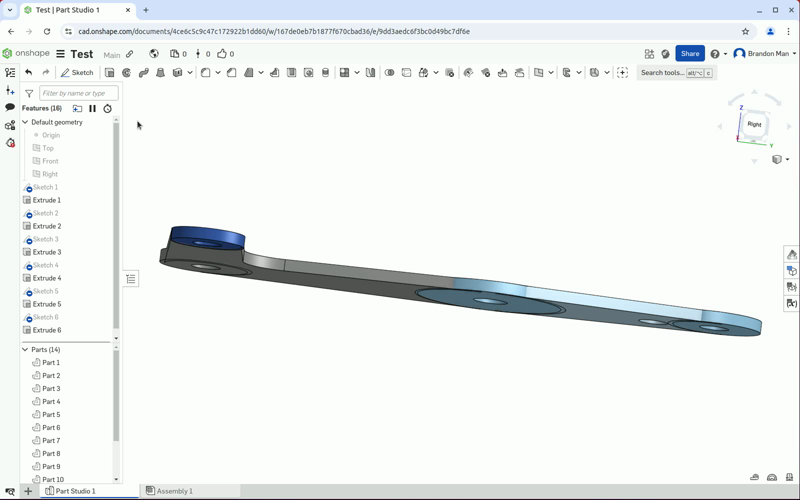
key(right, 3)
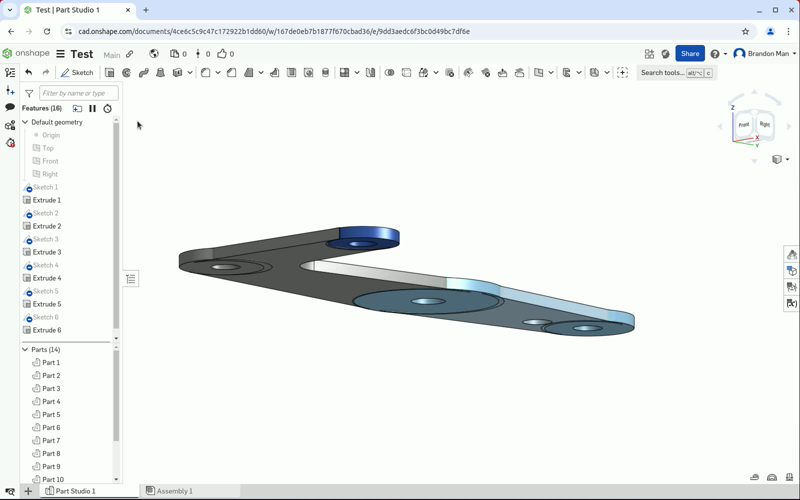
key(down, 3)
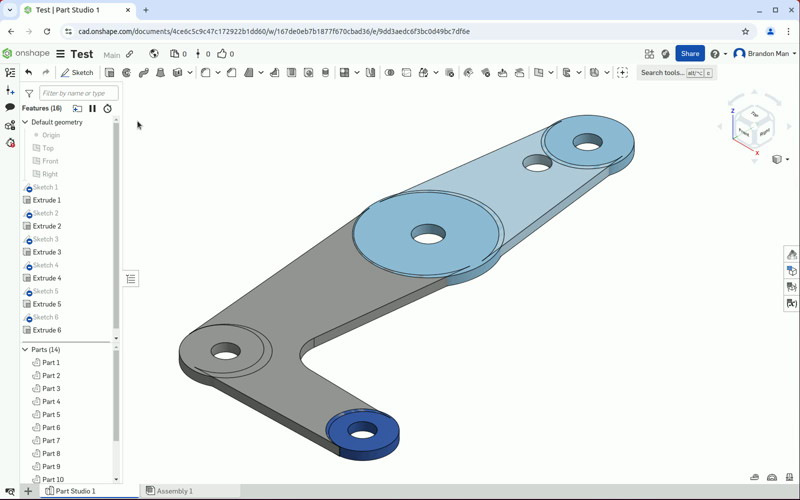
mouse_move(69, 189)
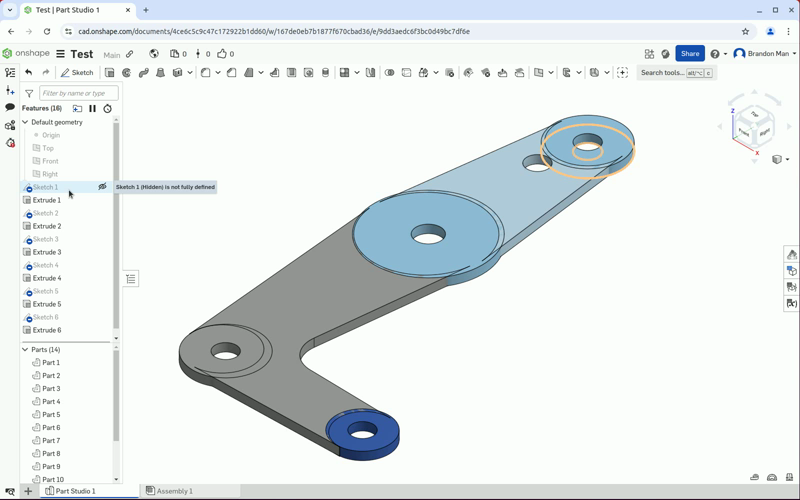
click(69, 189)